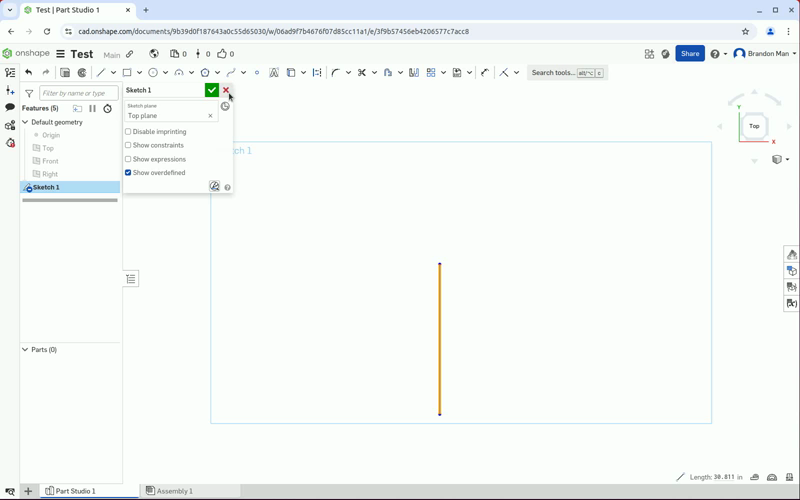
key(shift+h)
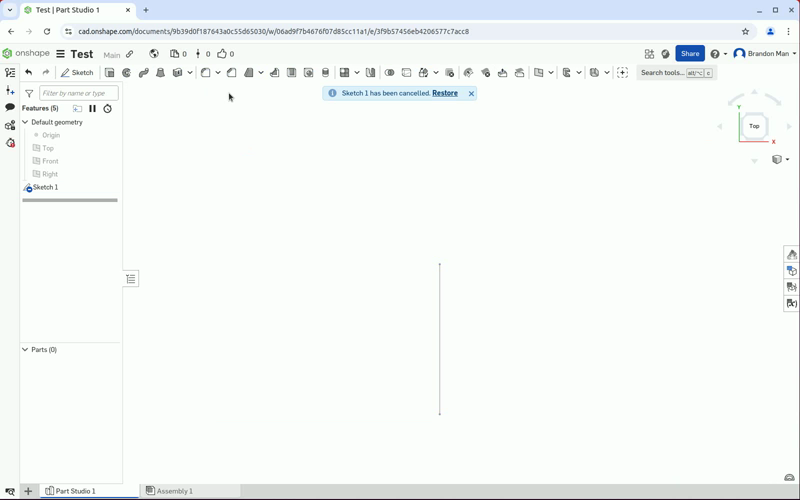
key(shift+s)
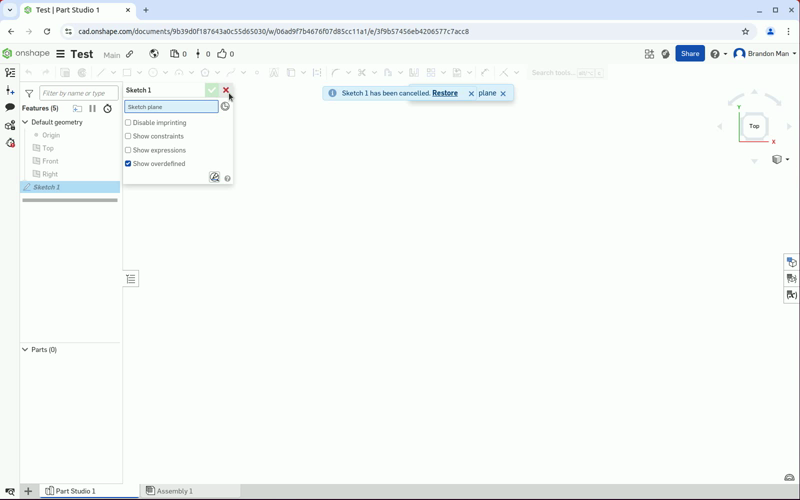
mouse_move(73, 150)
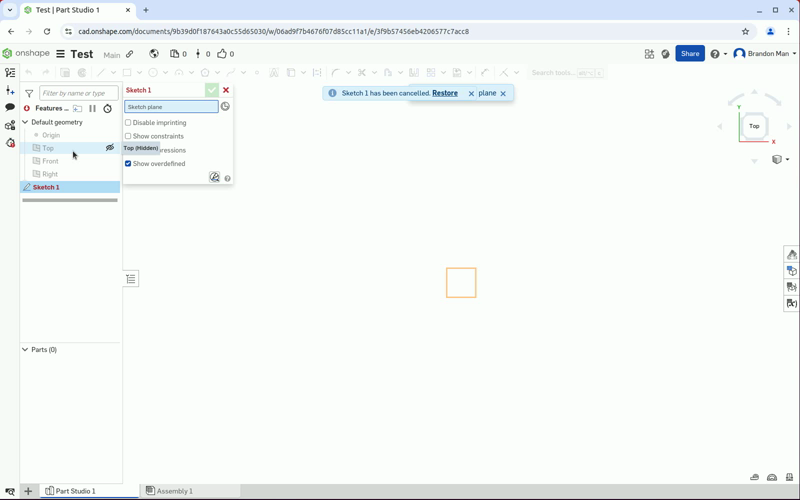
click(73, 150)
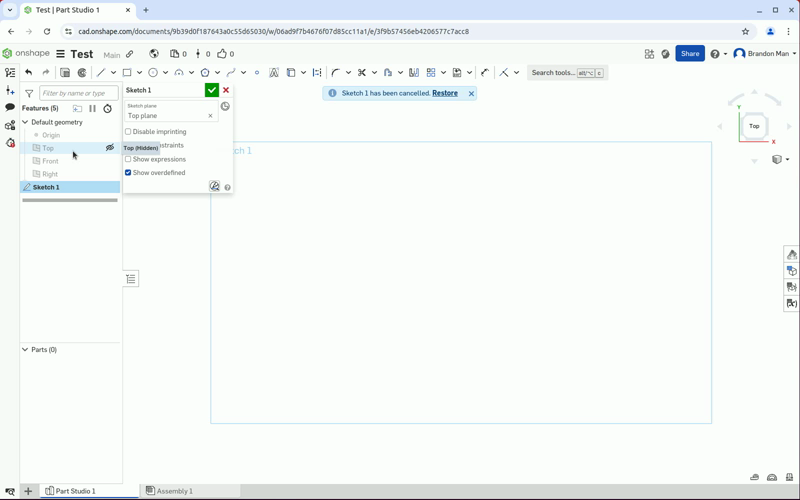
mouse_move(73, 352)
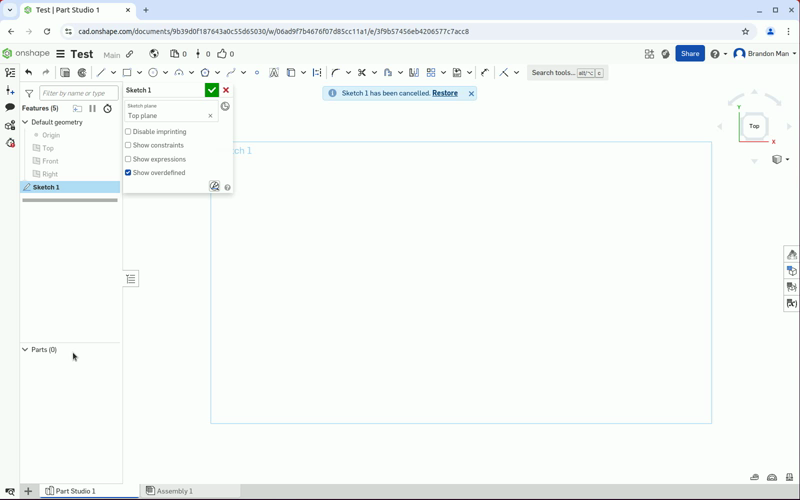
key(y)
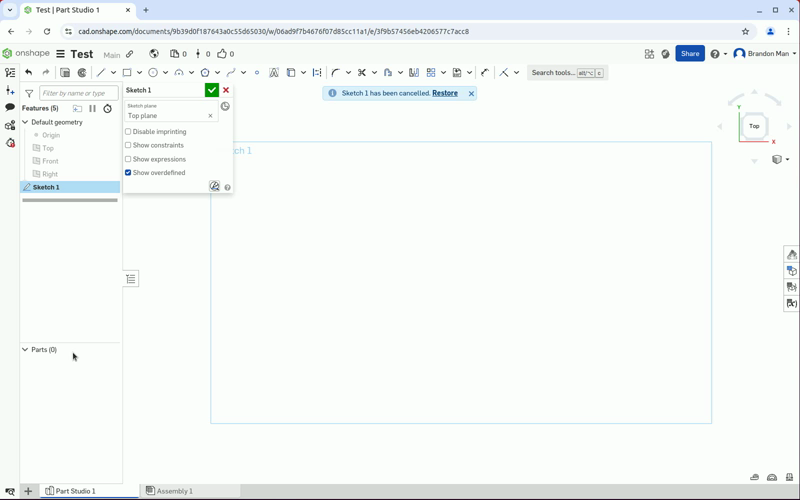
key(a)
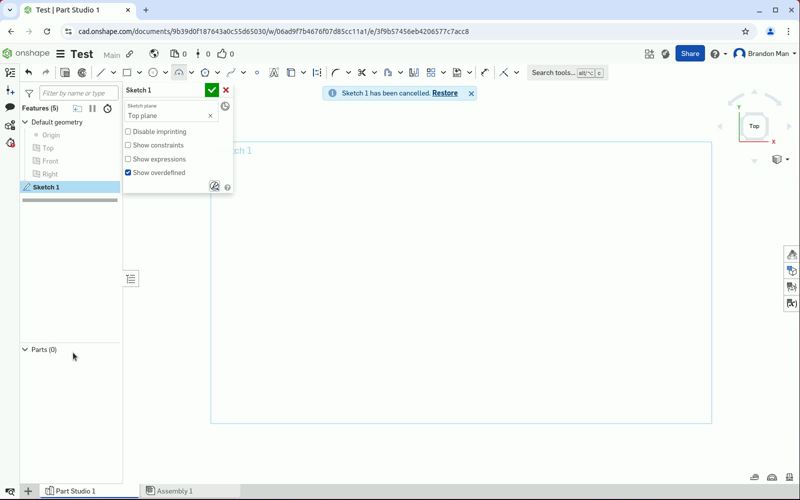
key_down(shift)
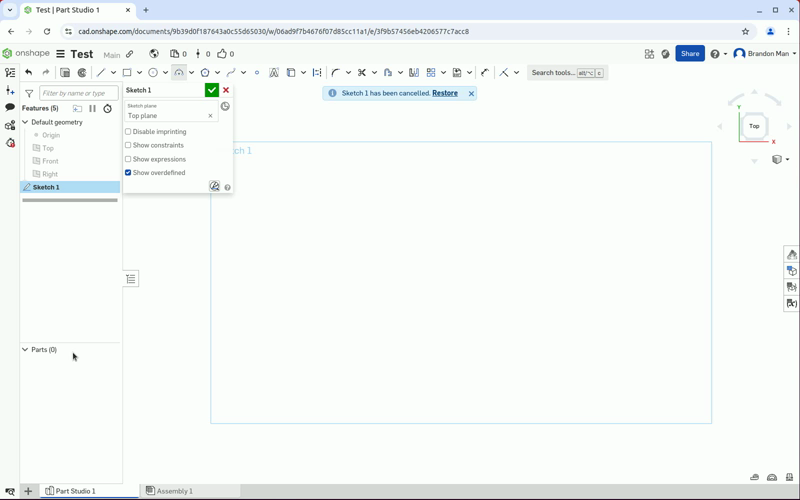
mouse_move(390, 258)
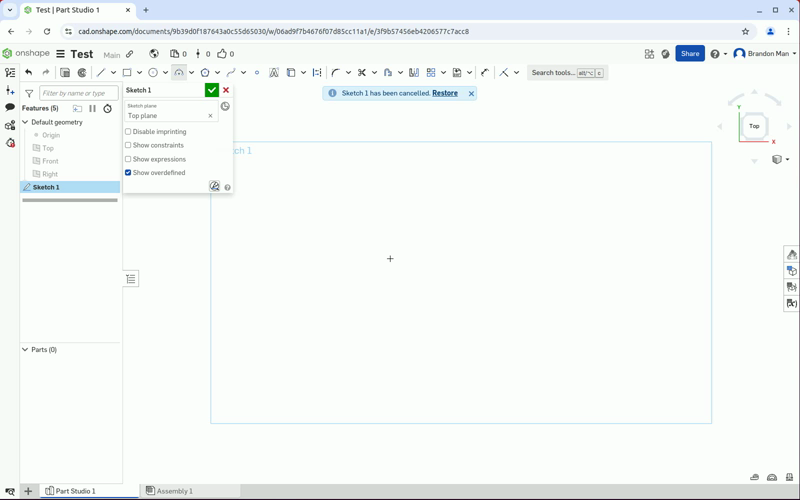
click(390, 258)
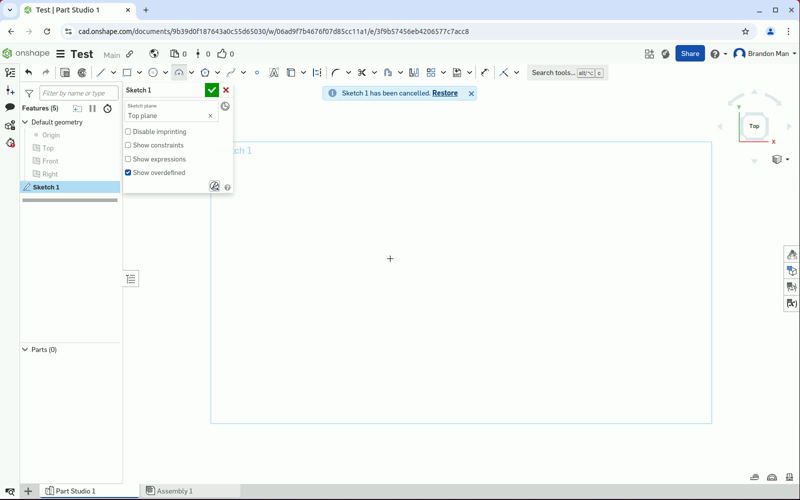
key_up(shift)
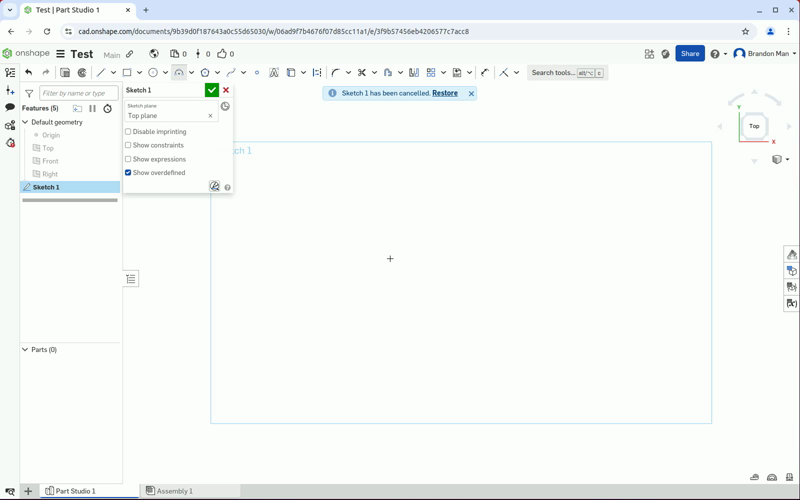
key_down(shift)
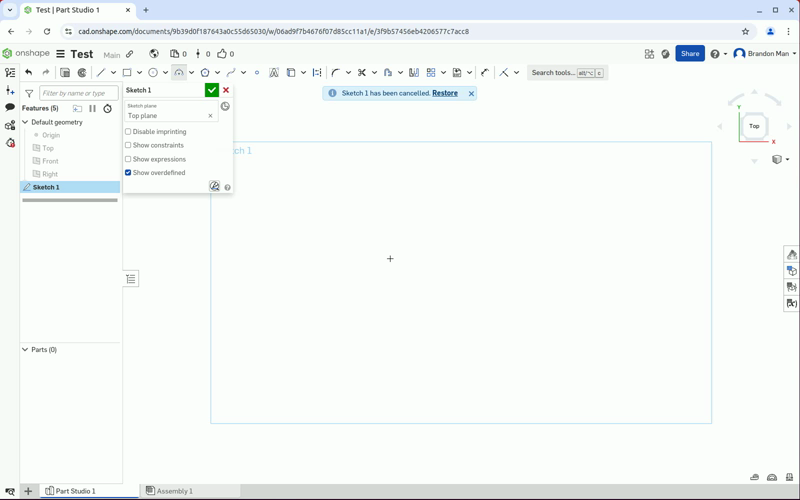
mouse_move(395, 240)
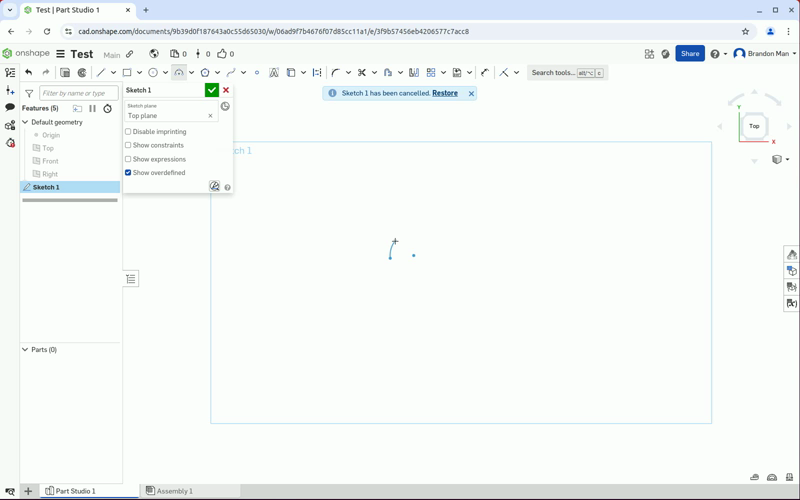
click(395, 240)
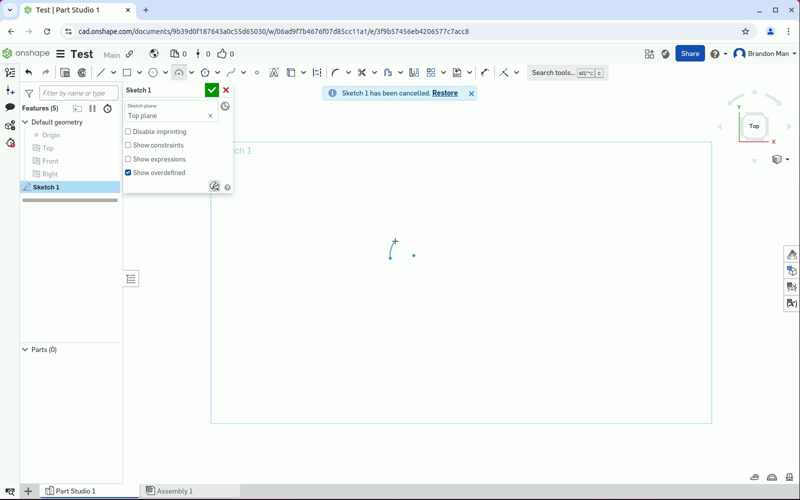
mouse_move(391, 249)
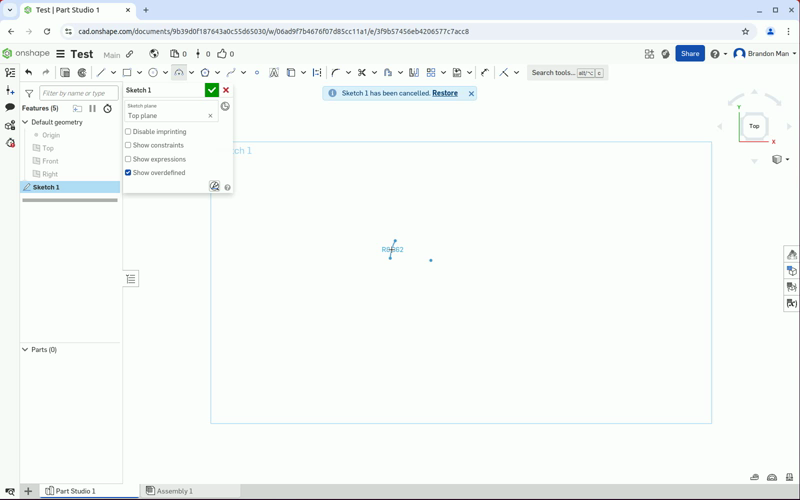
click(391, 249)
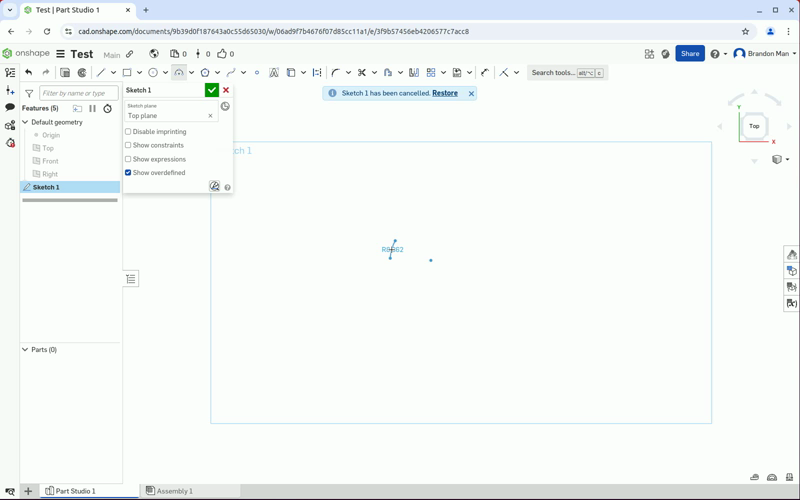
key_up(shift)
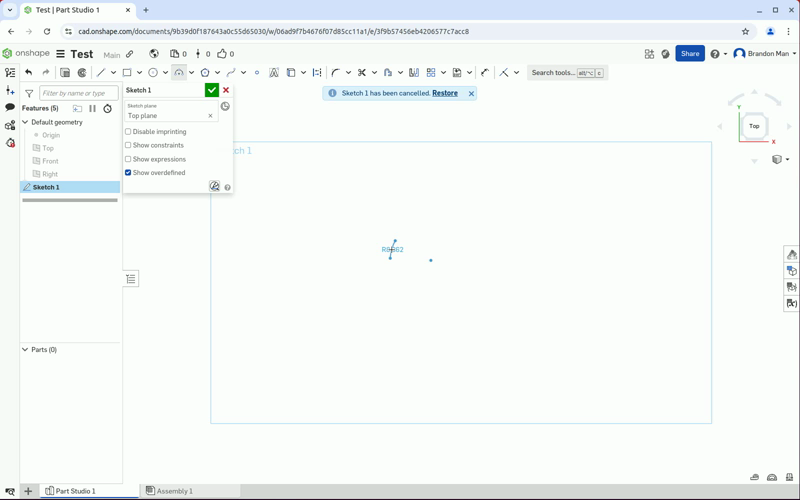
key(esc)
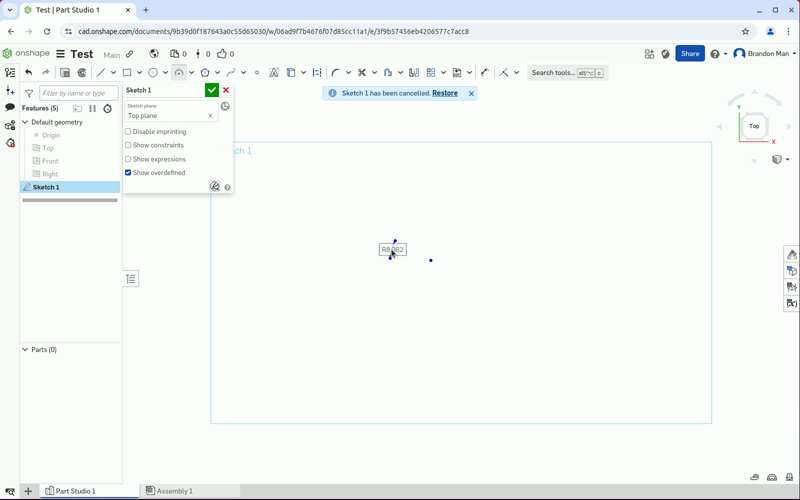
key(l)
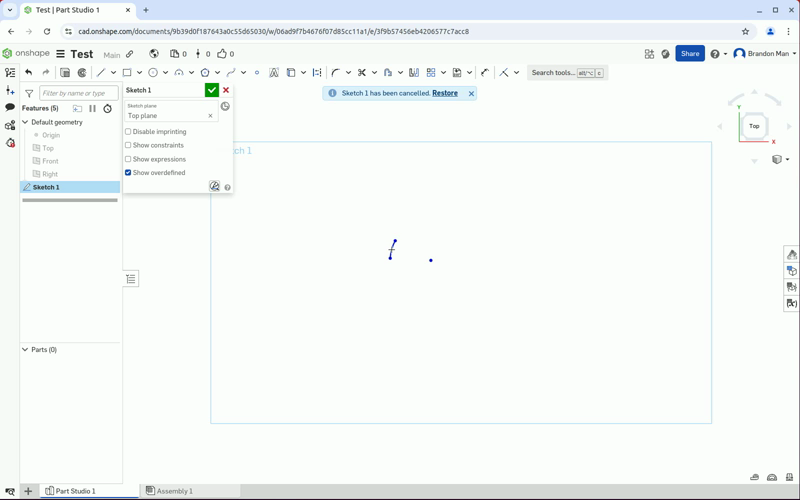
mouse_move(395, 240)
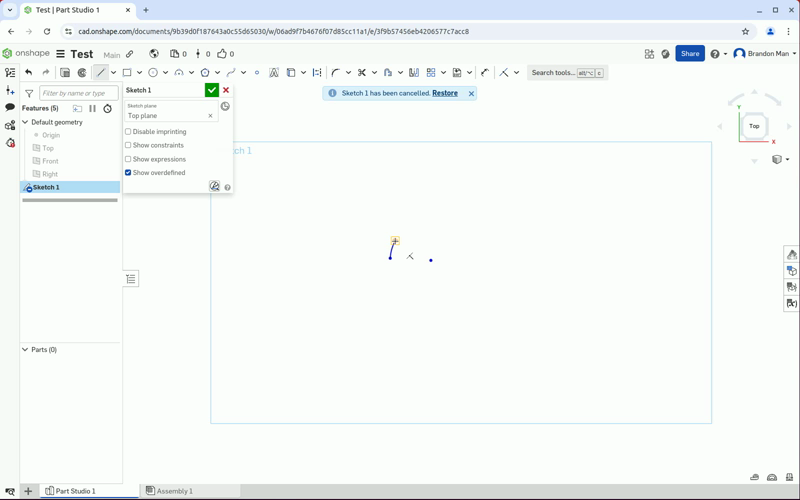
click(395, 240)
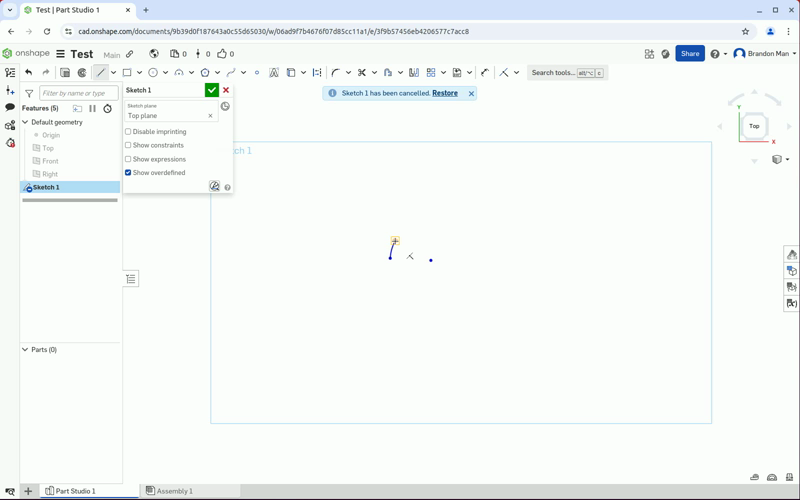
key_down(shift)
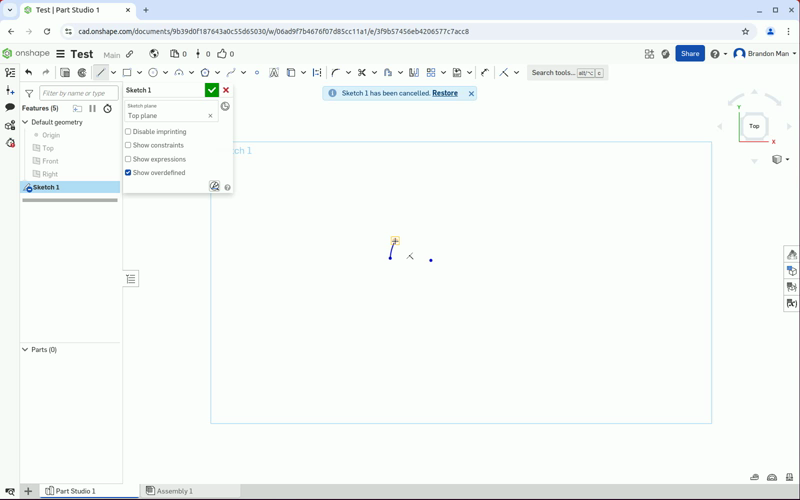
mouse_move(395, 170)
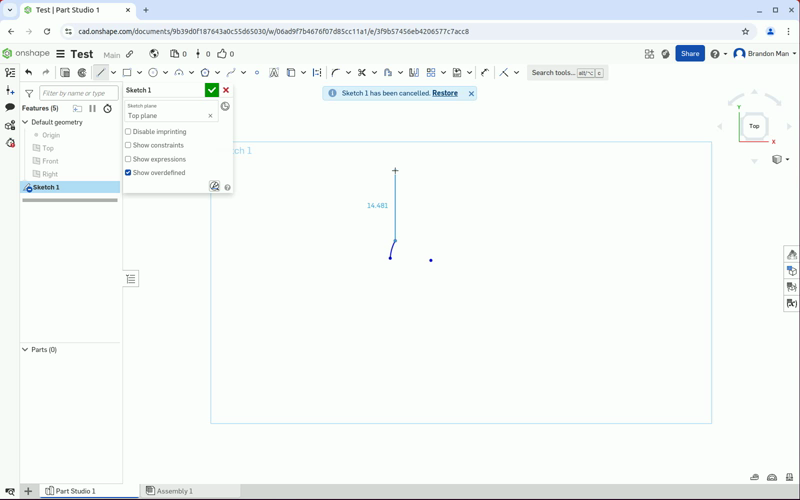
click(395, 170)
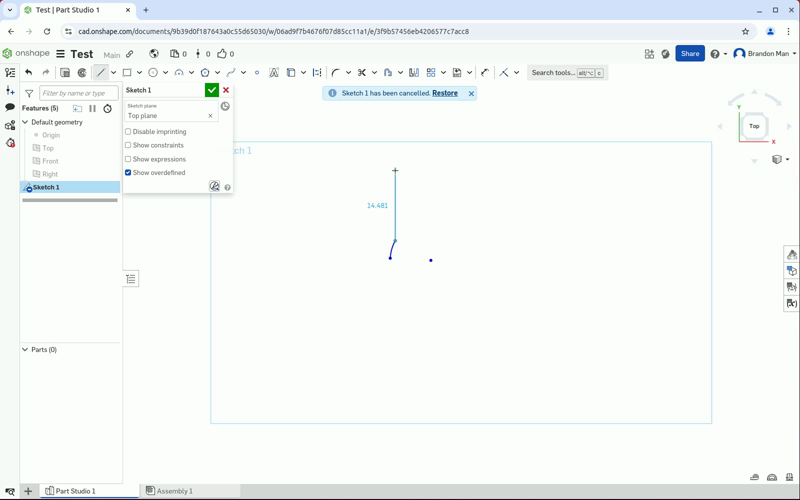
key_up(shift)
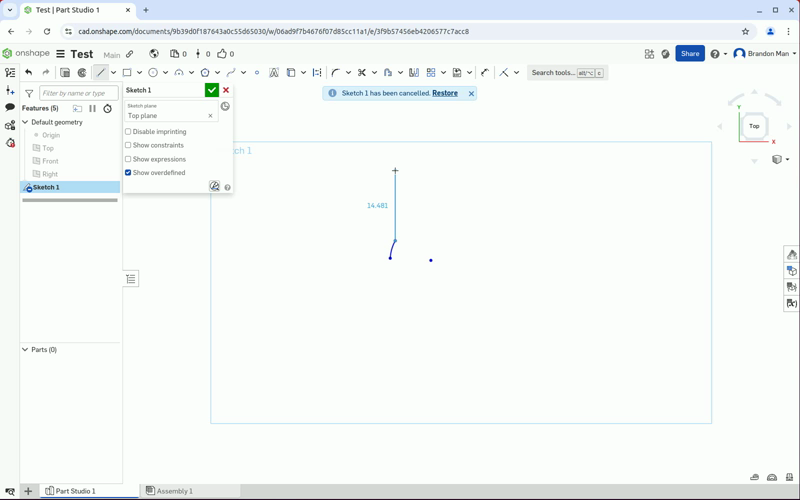
key_down(shift)
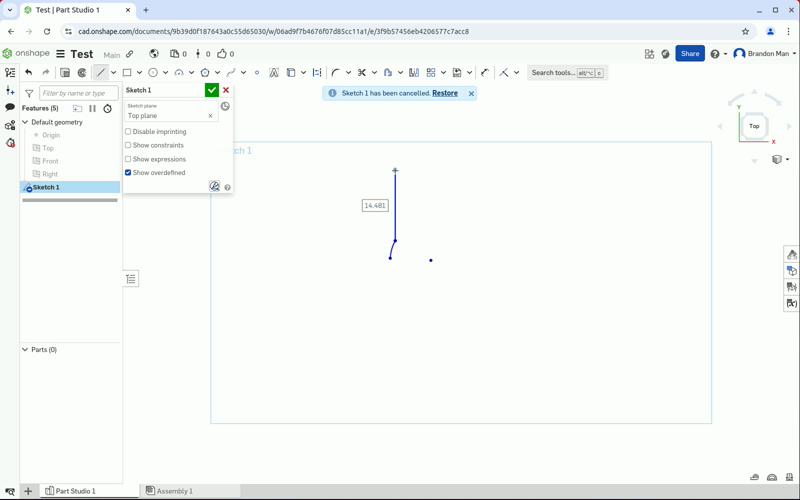
mouse_move(425, 170)
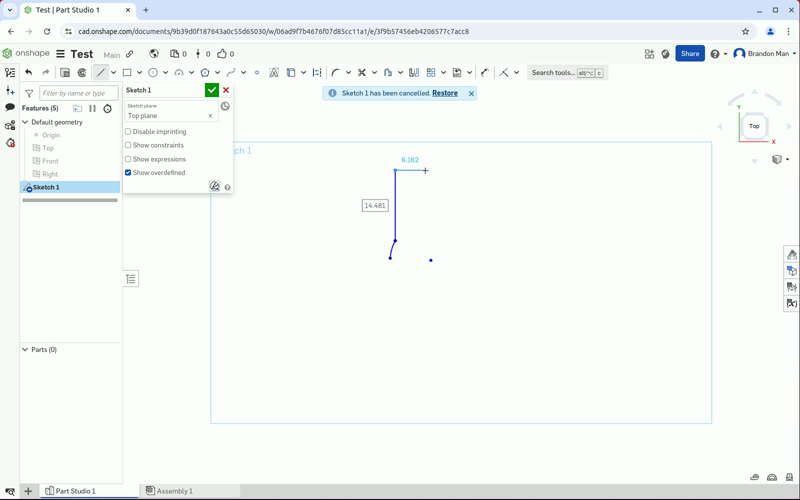
mouse_move(390, 170)
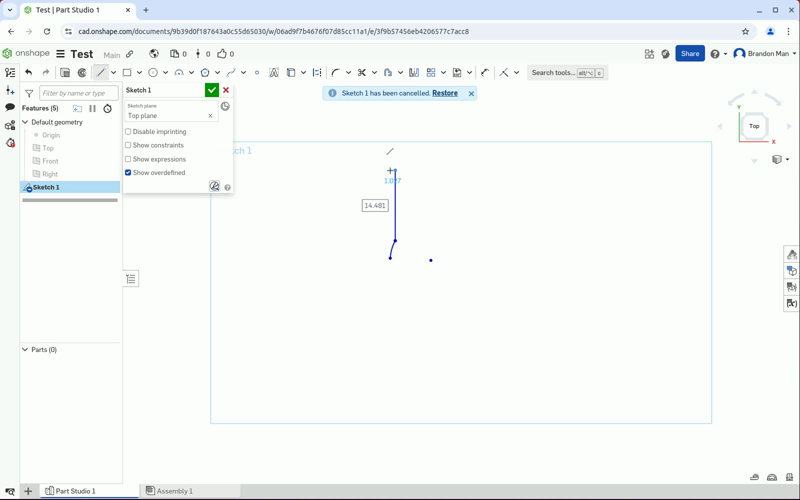
scroll(6)
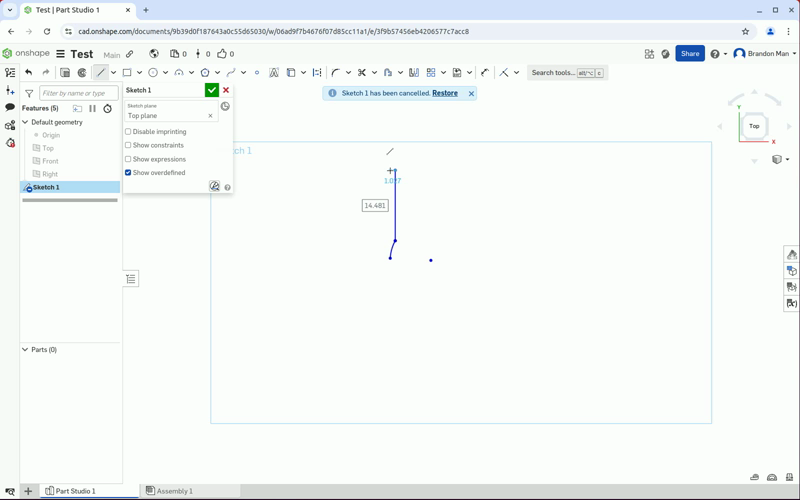
scroll(6)
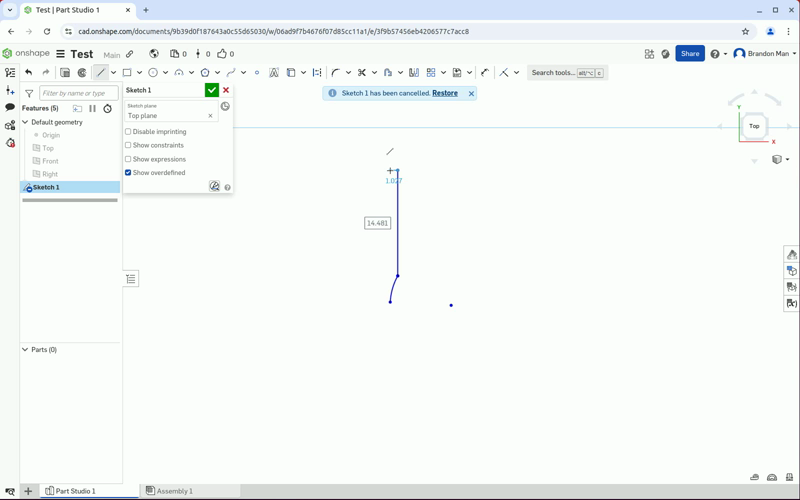
scroll(6)
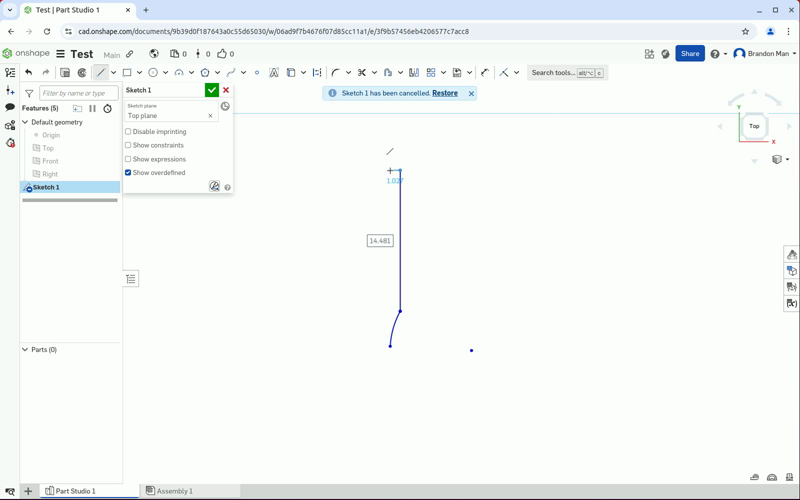
scroll(6)
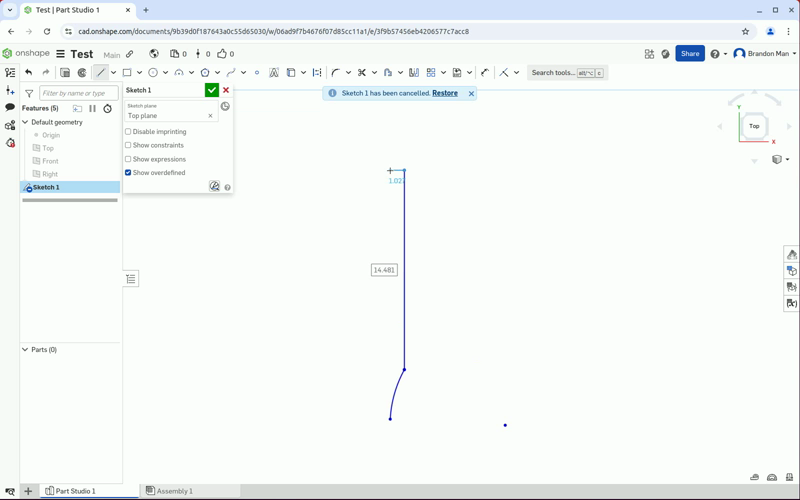
scroll(6)
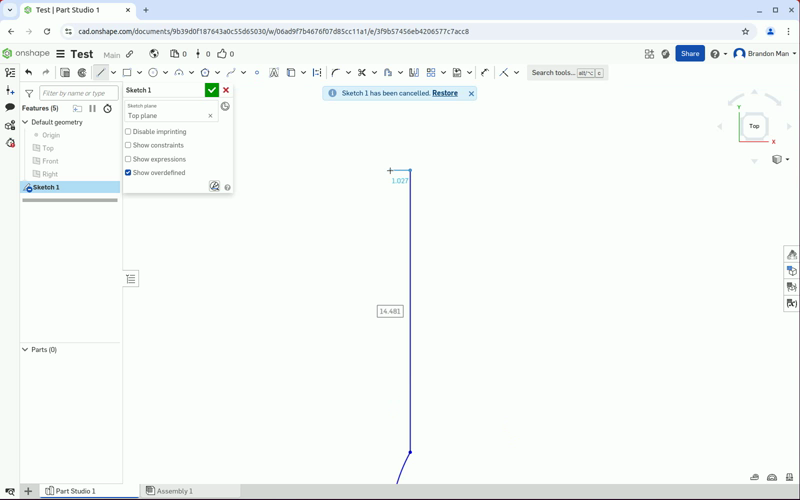
scroll(6)
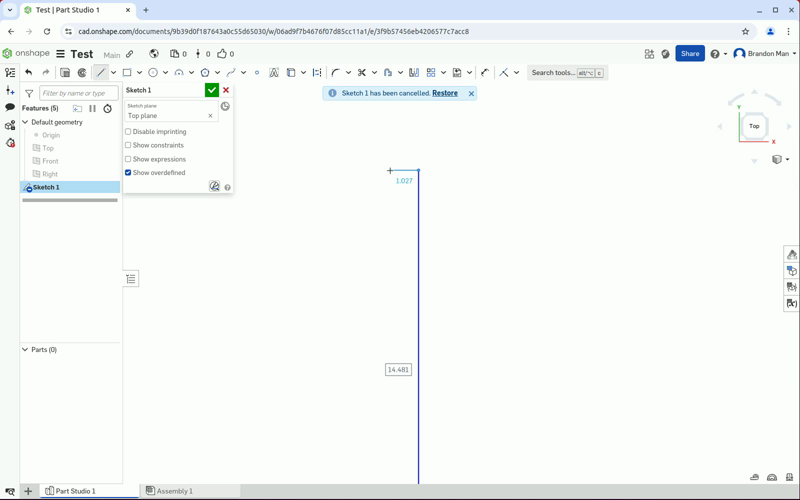
scroll(6)
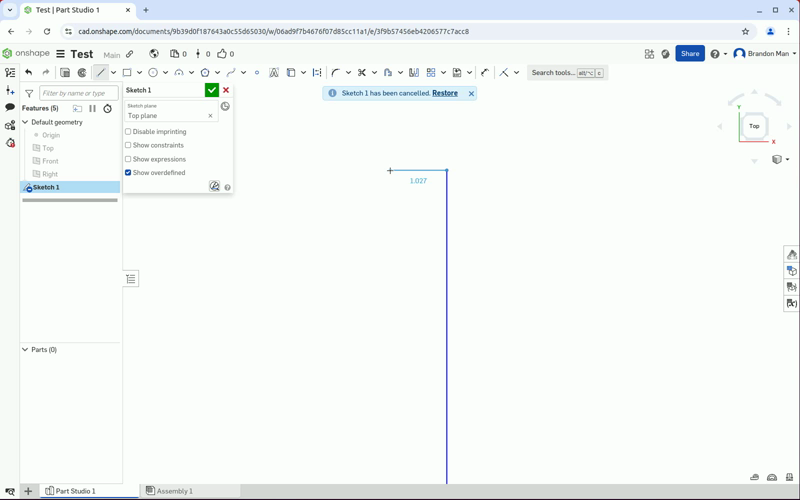
click(390, 170)
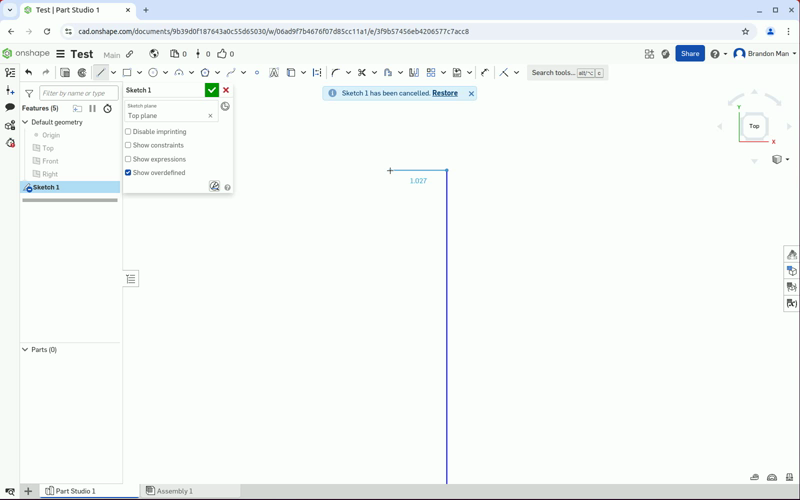
scroll(-6)
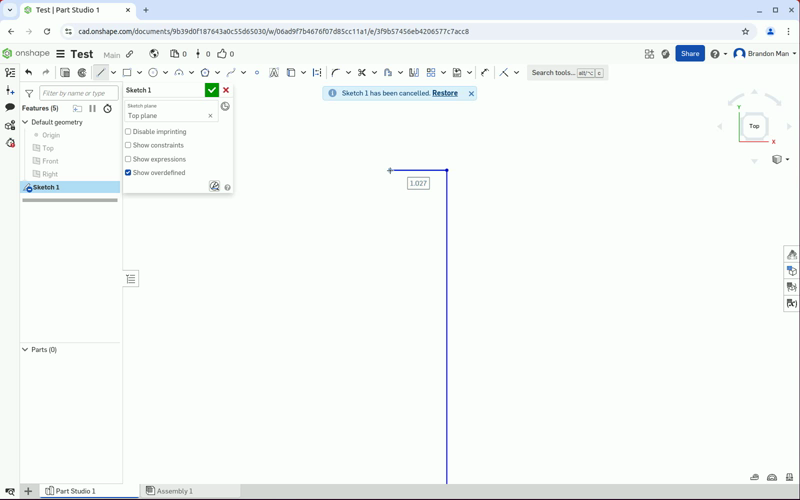
scroll(-6)
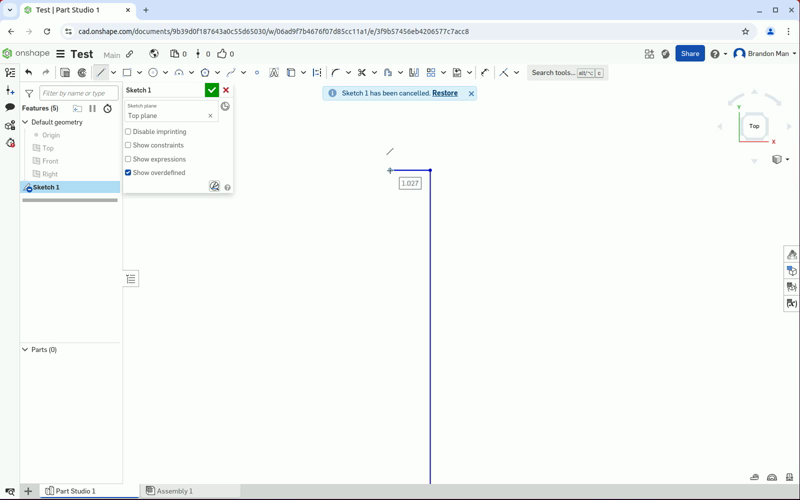
scroll(-6)
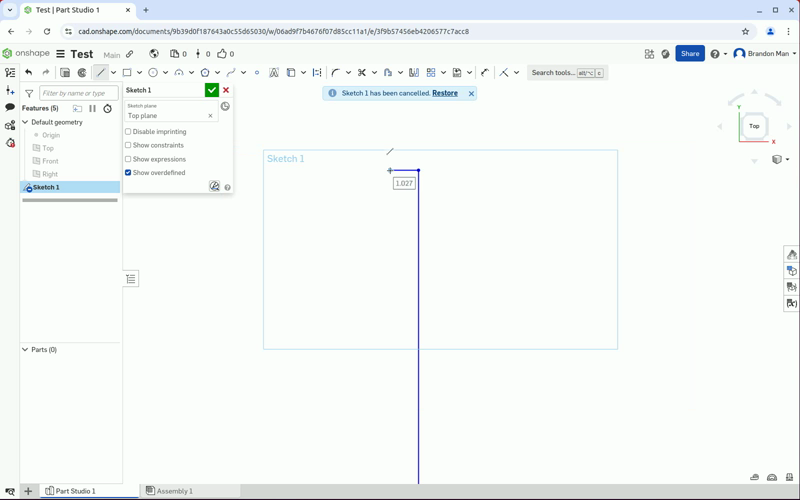
scroll(-6)
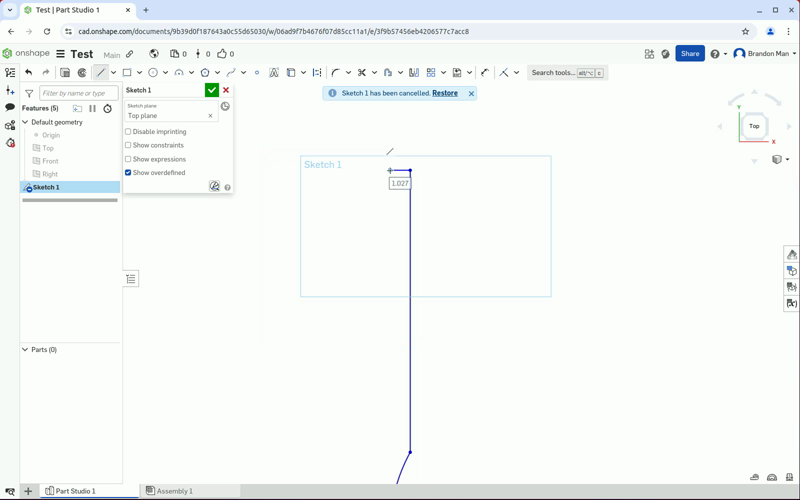
scroll(-6)
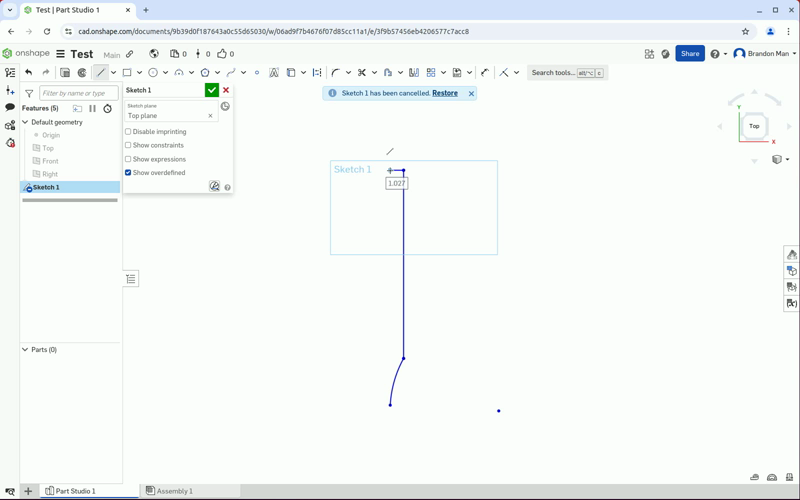
scroll(-6)
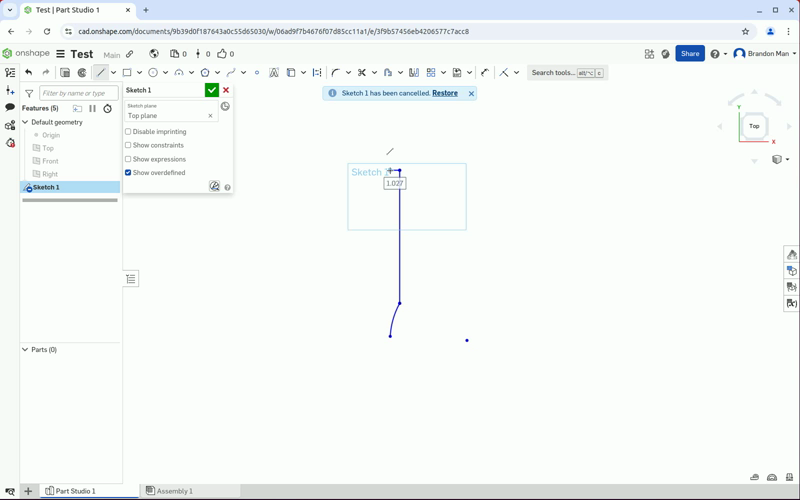
scroll(-6)
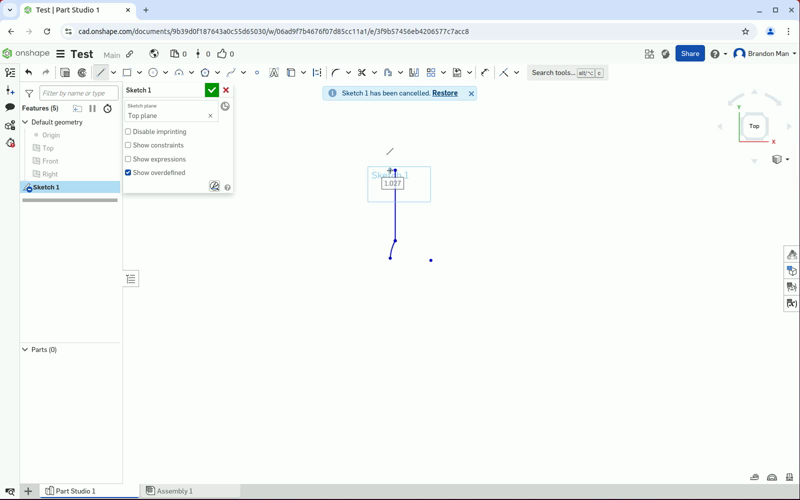
key_up(shift)
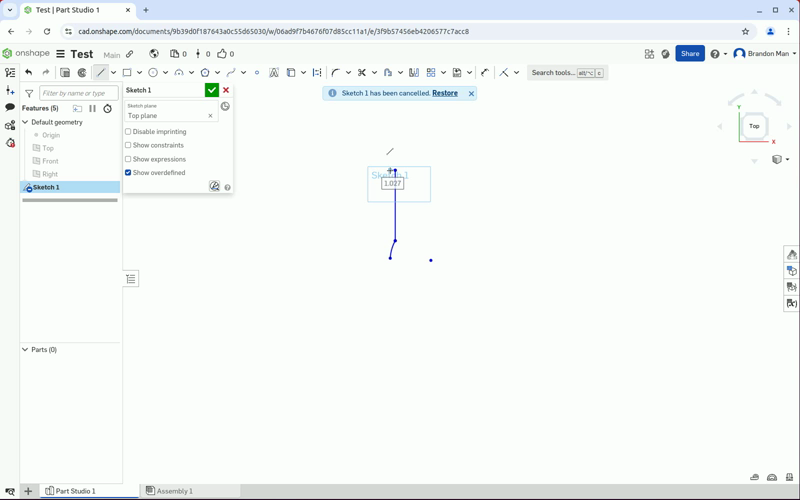
key_down(shift)
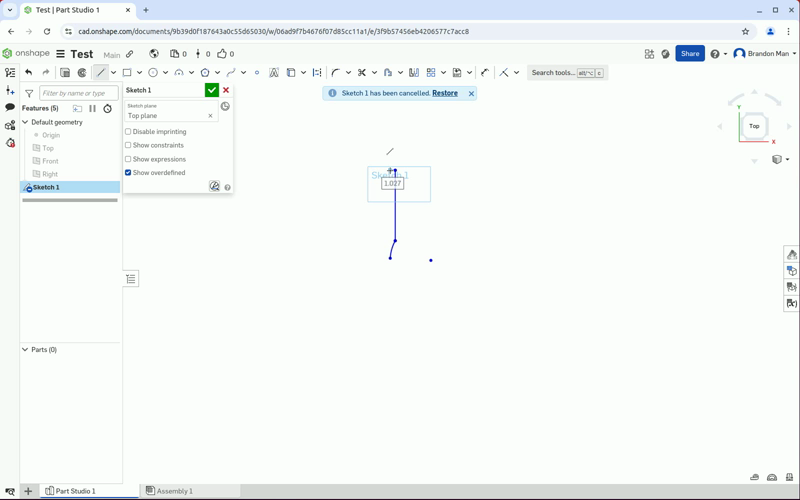
mouse_move(390, 258)
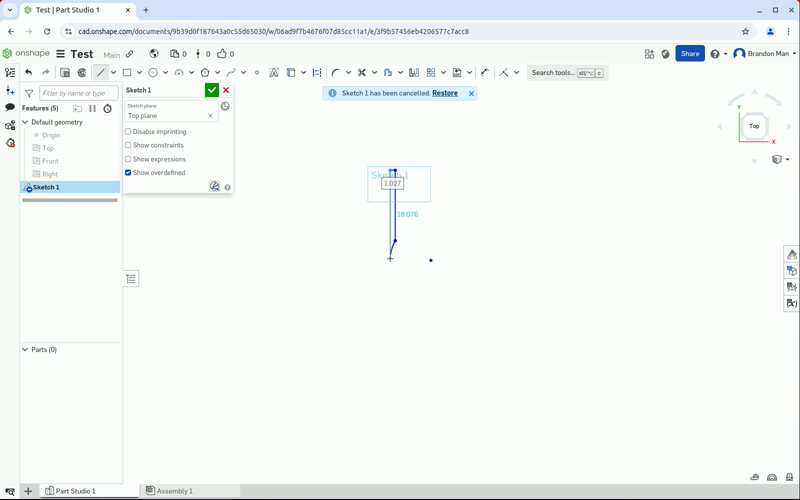
key_up(shift)
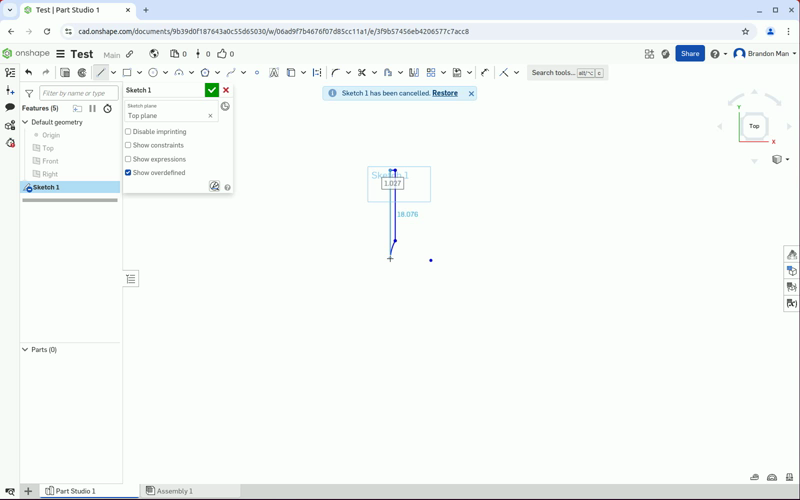
click(390, 258)
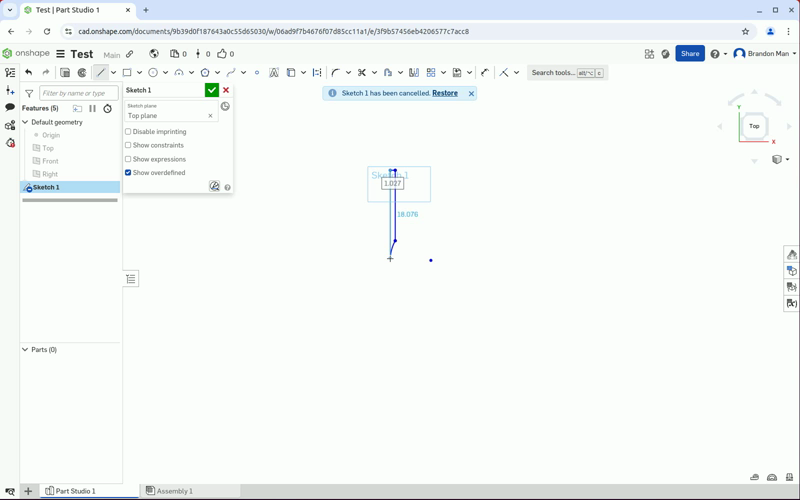
key(esc)
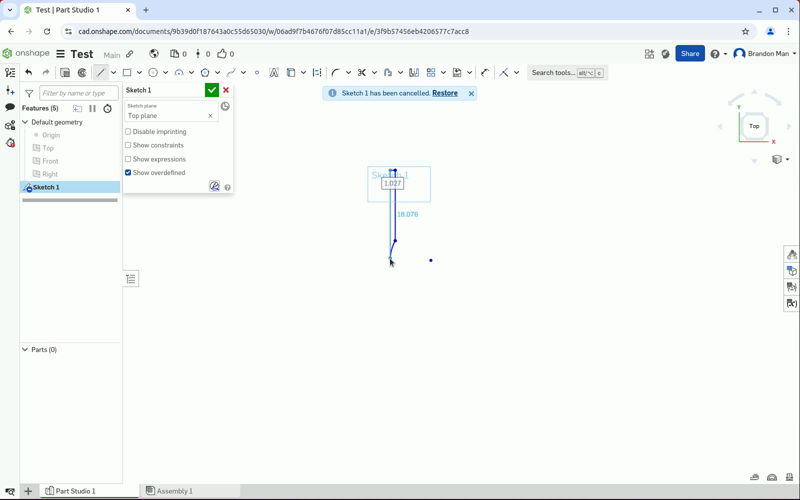
mouse_move(394, 202)
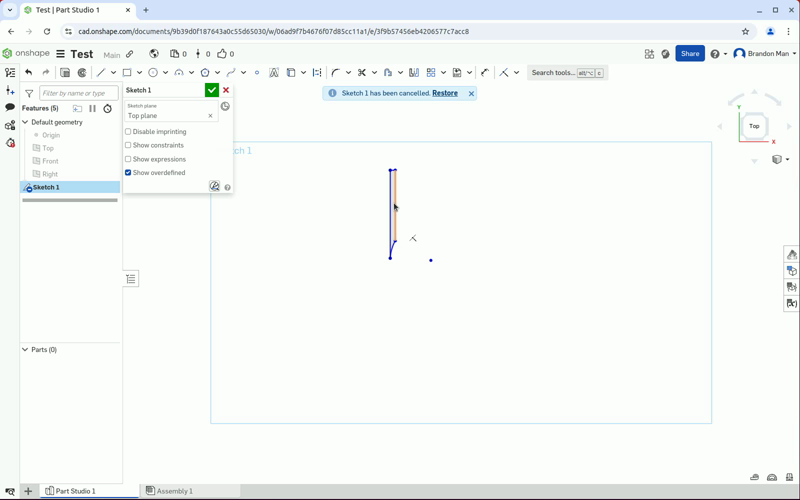
scroll(6)
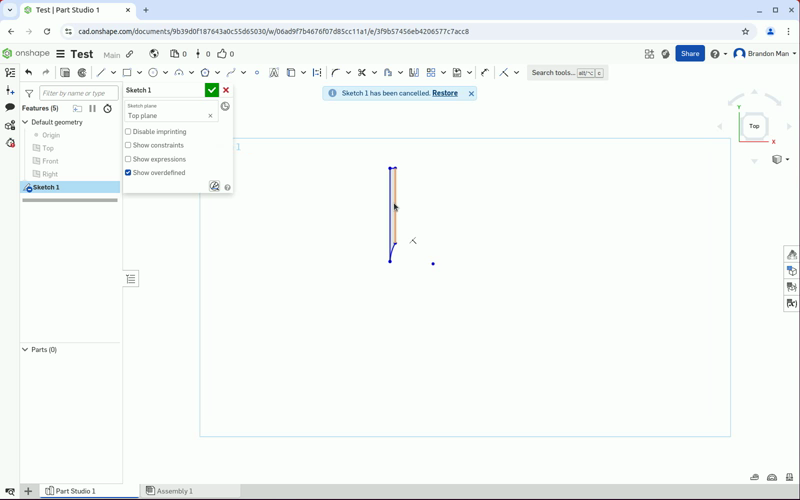
scroll(6)
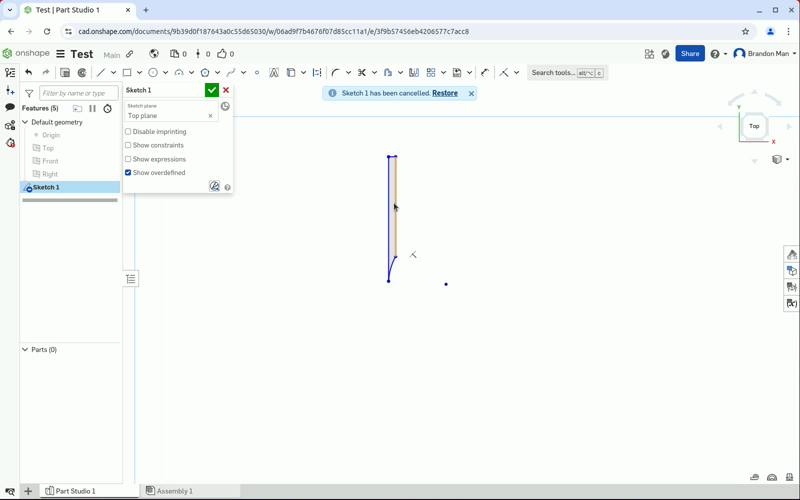
scroll(6)
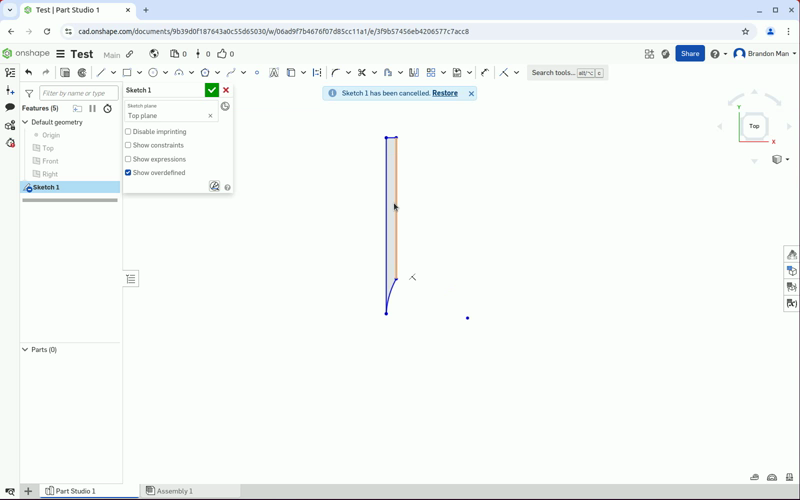
scroll(6)
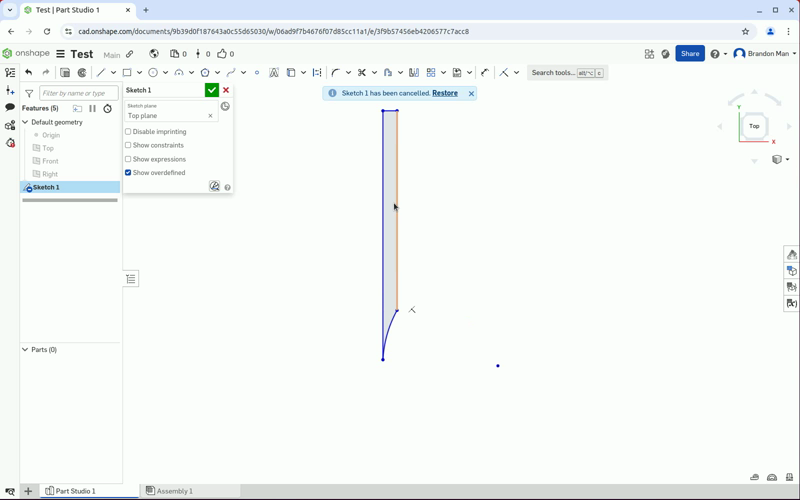
scroll(6)
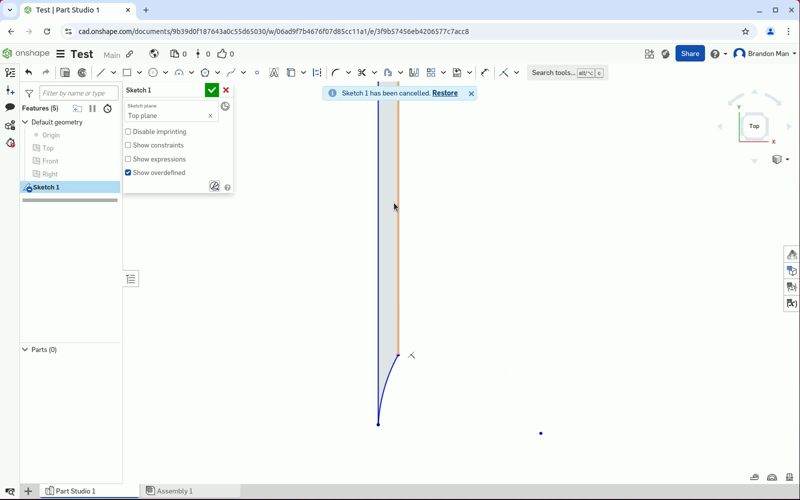
scroll(6)
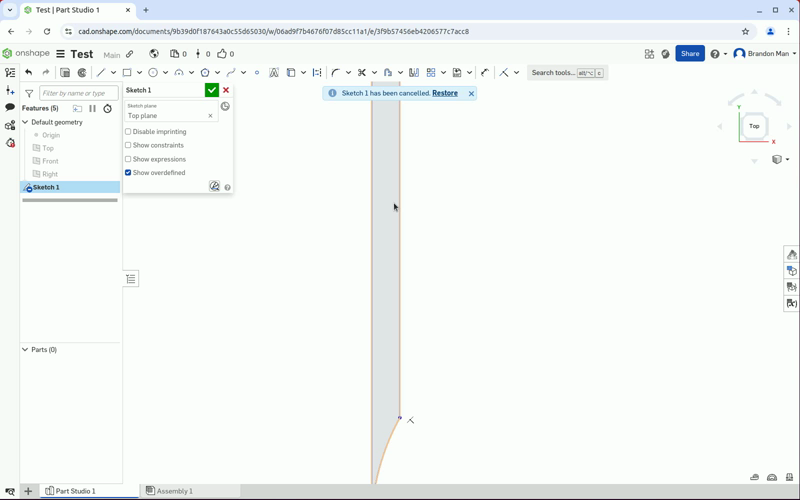
scroll(6)
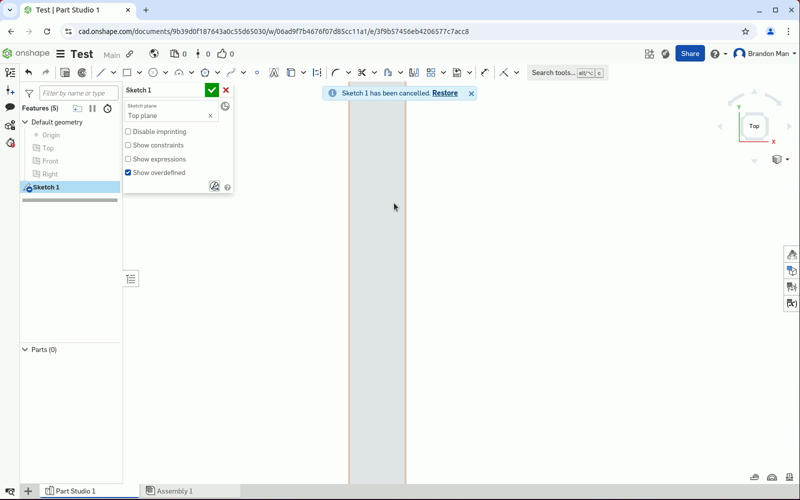
click(394, 202)
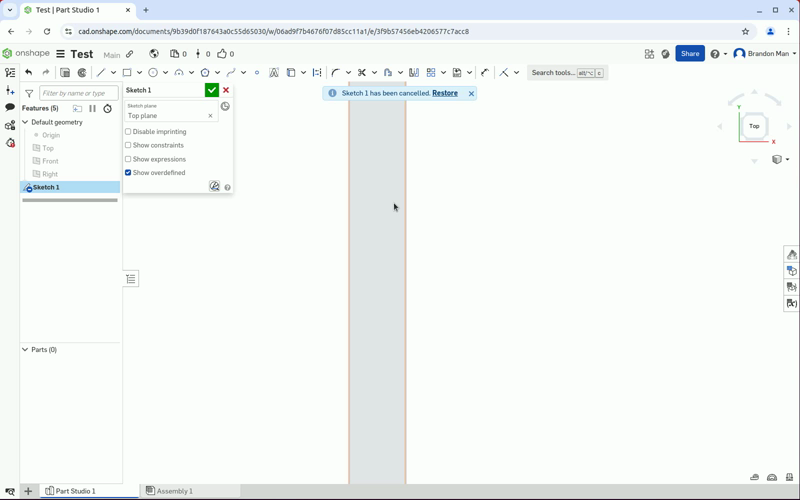
scroll(-6)
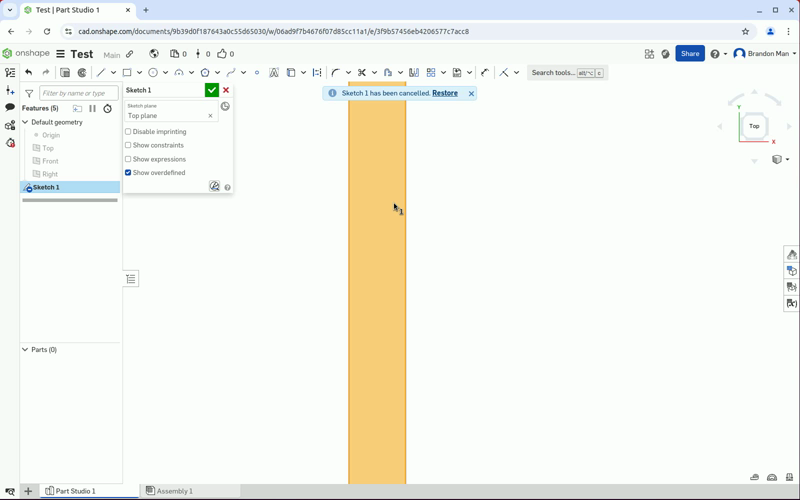
scroll(-6)
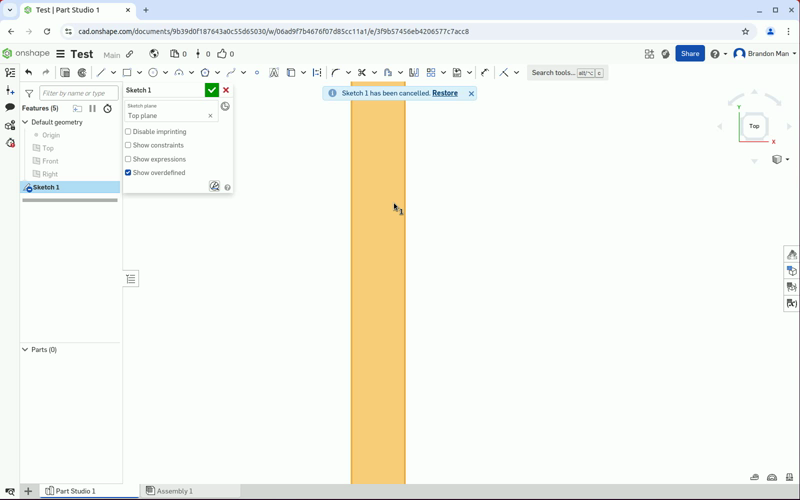
scroll(-6)
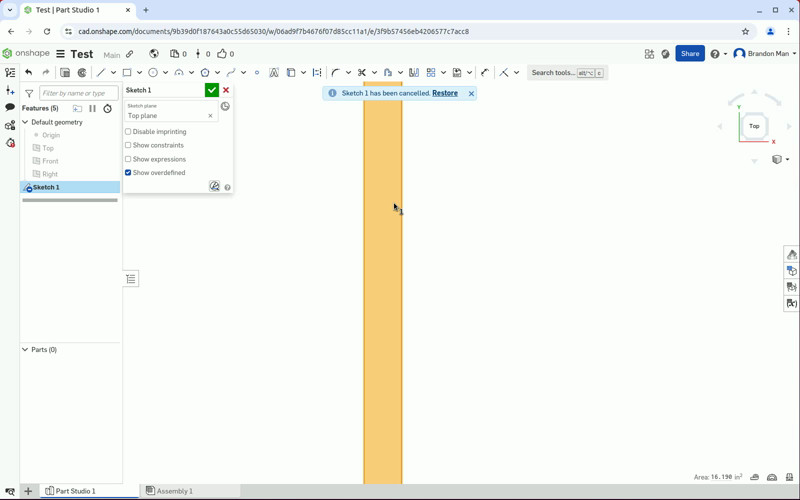
scroll(-6)
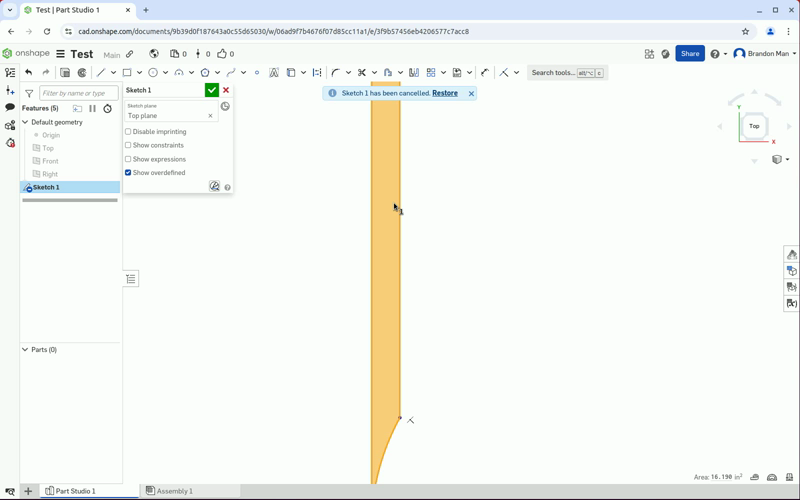
scroll(-6)
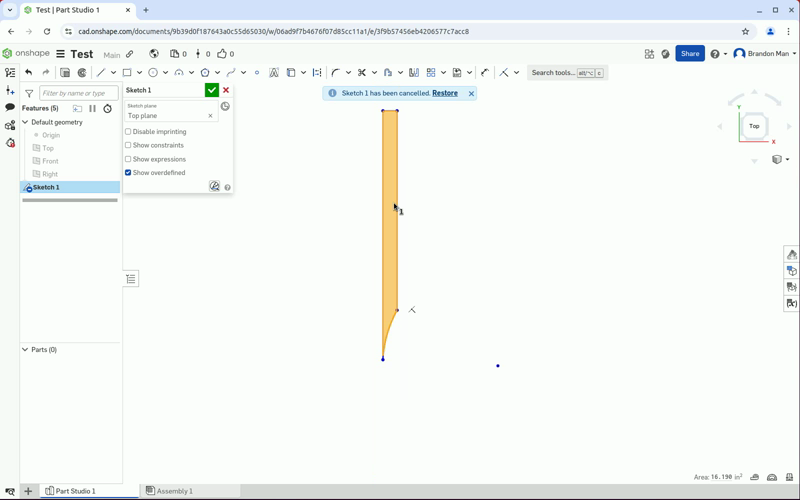
scroll(-6)
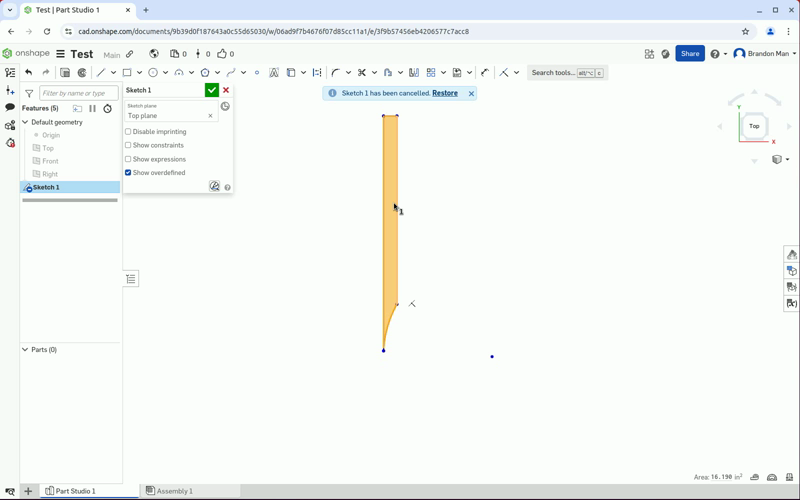
scroll(-6)
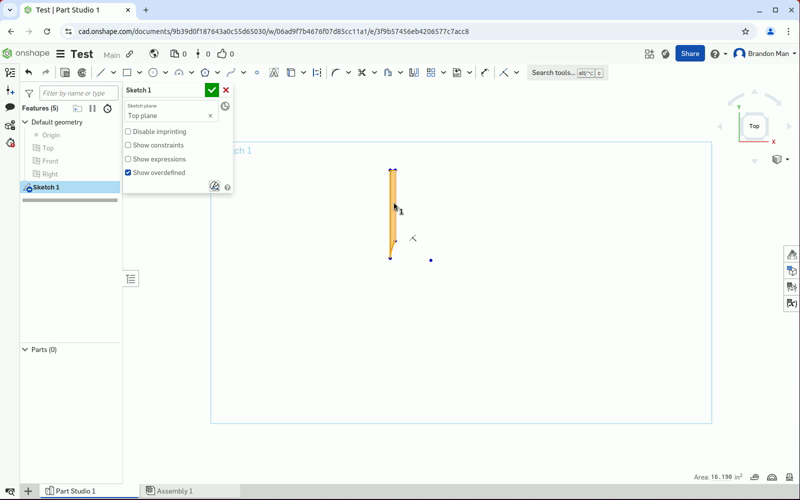
mouse_move(73, 352)
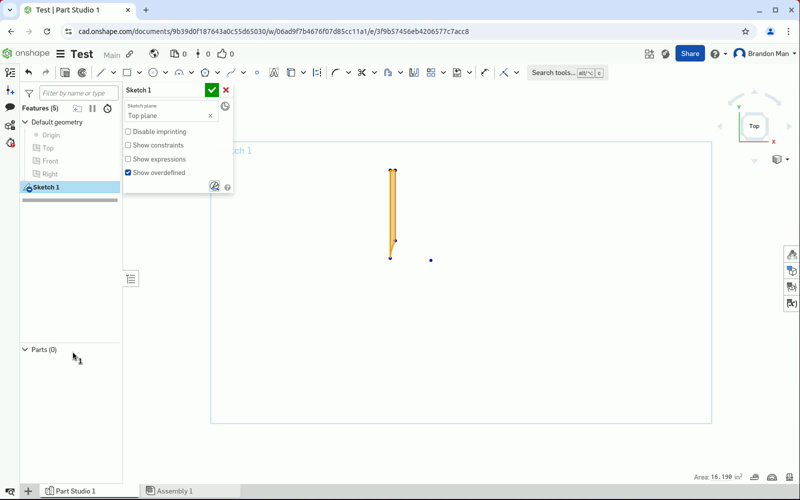
key(shift+y)
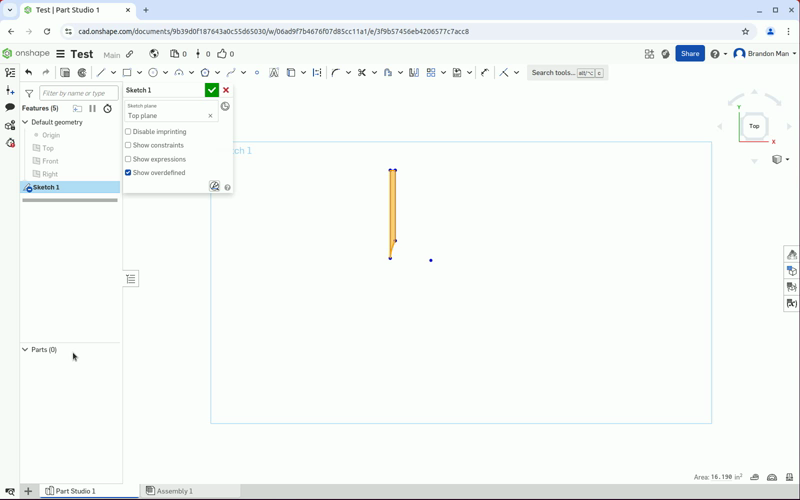
key(shift+e)
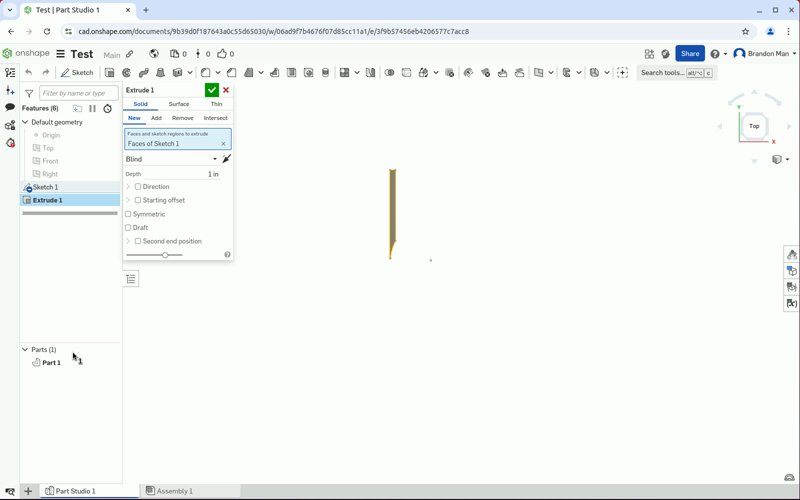
mouse_move(143, 106)
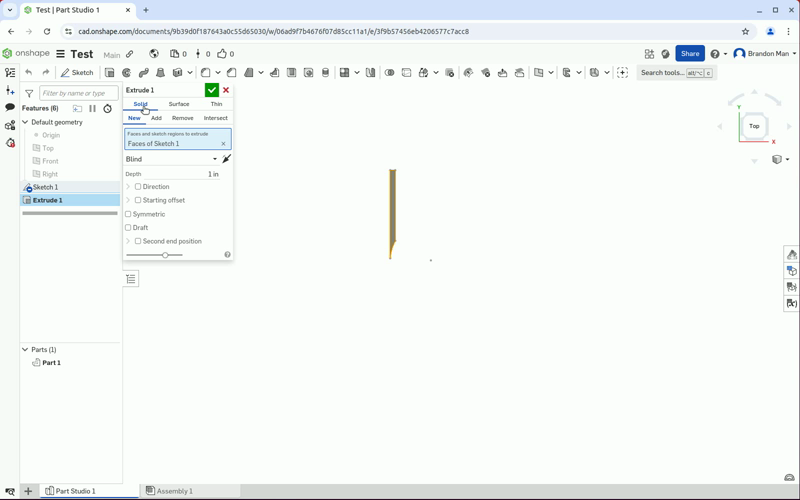
click(143, 106)
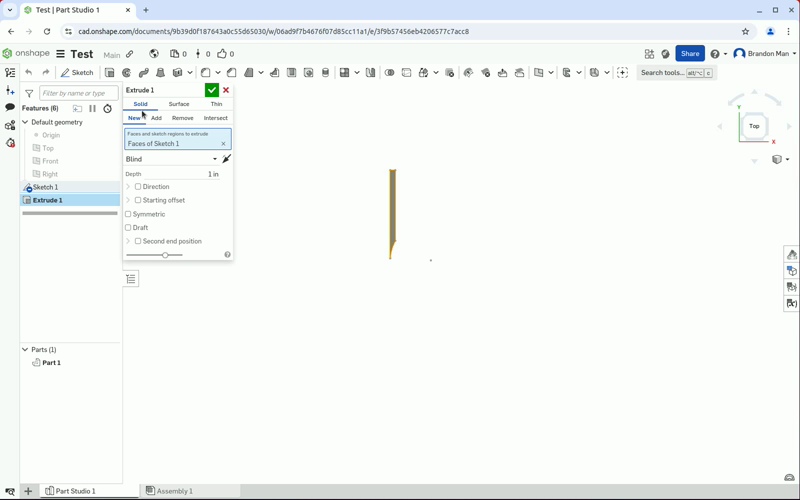
mouse_move(137, 120)
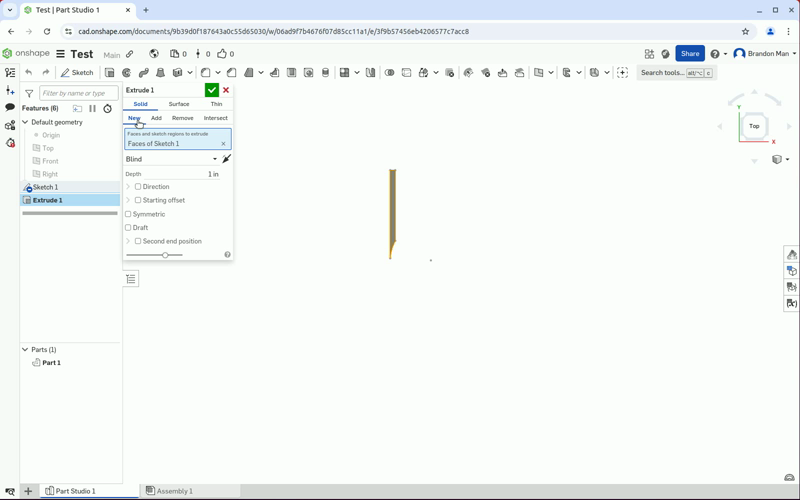
click(137, 120)
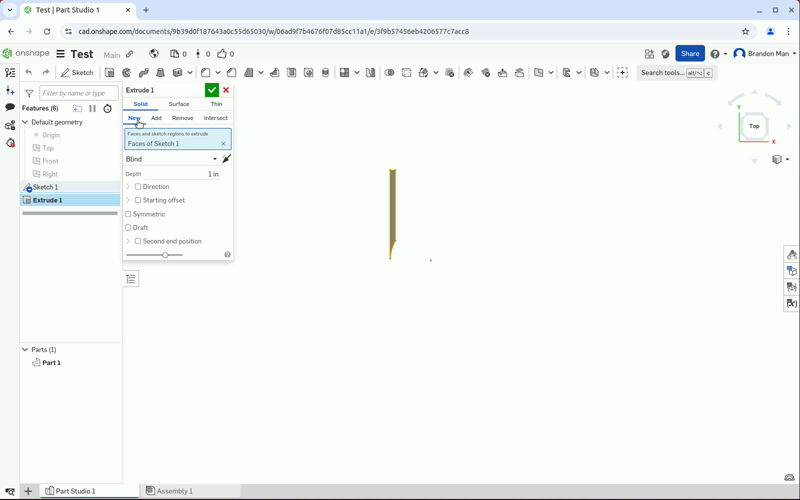
key(tab, 4)
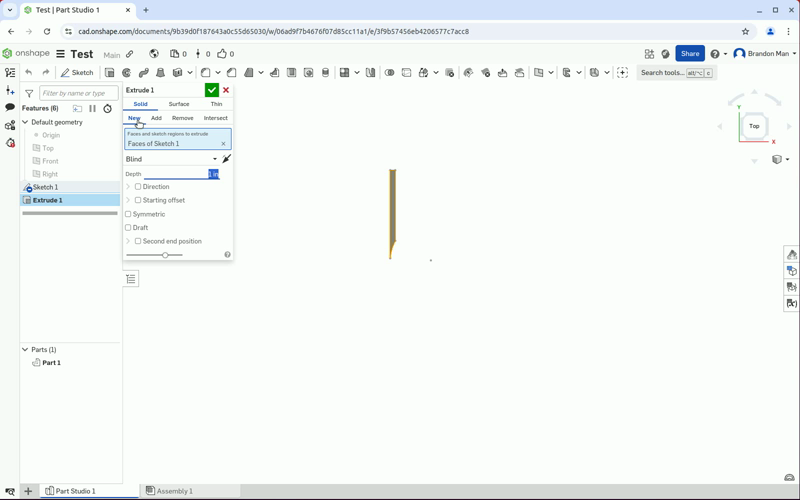
text(9.147)
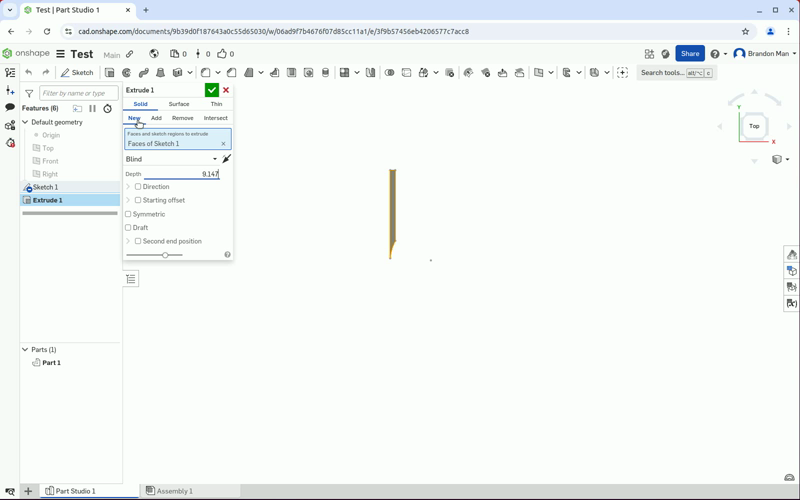
key(enter)
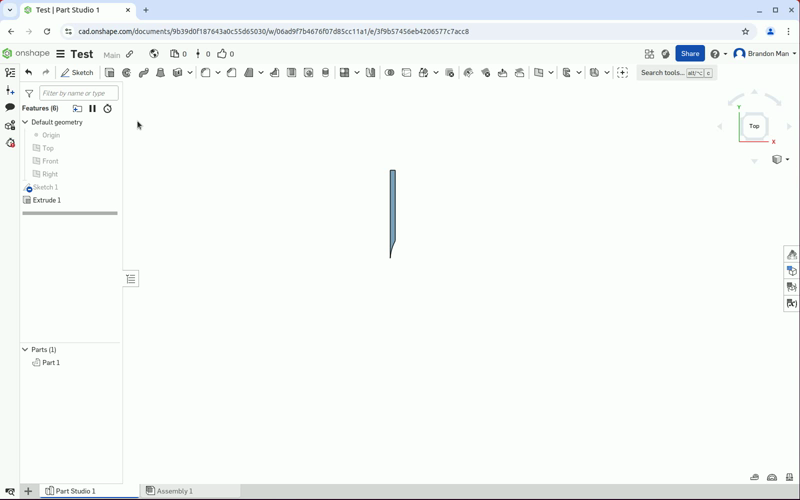
key(shift+h)
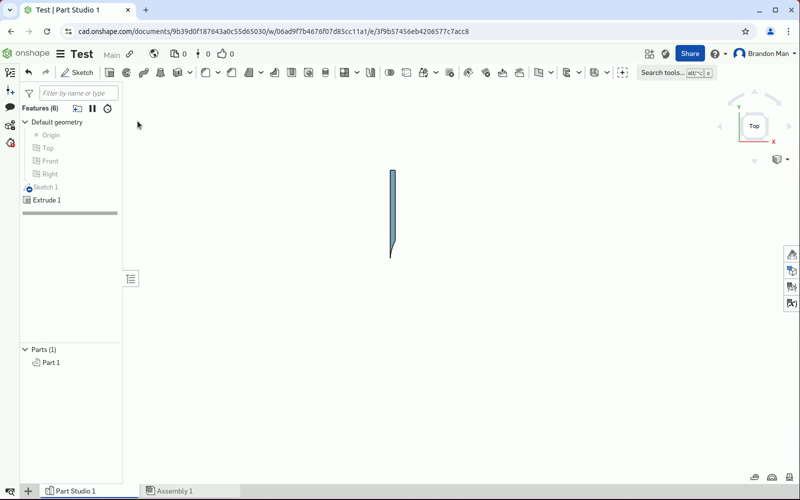
key(shift+h)
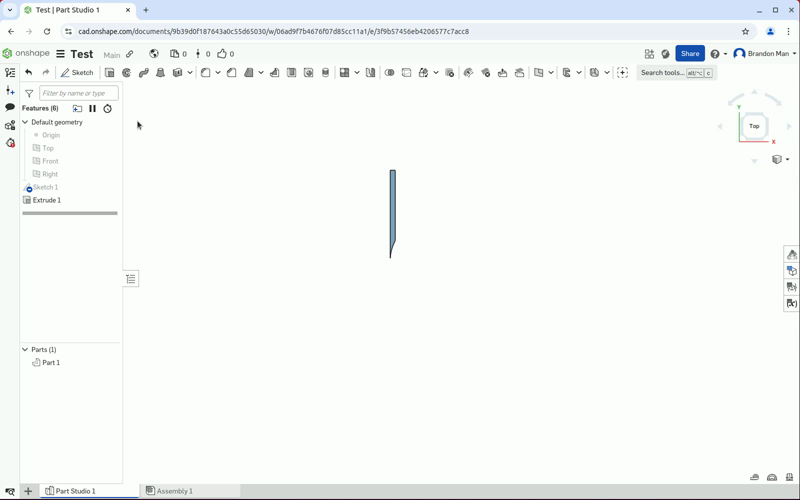
mouse_move(73, 189)
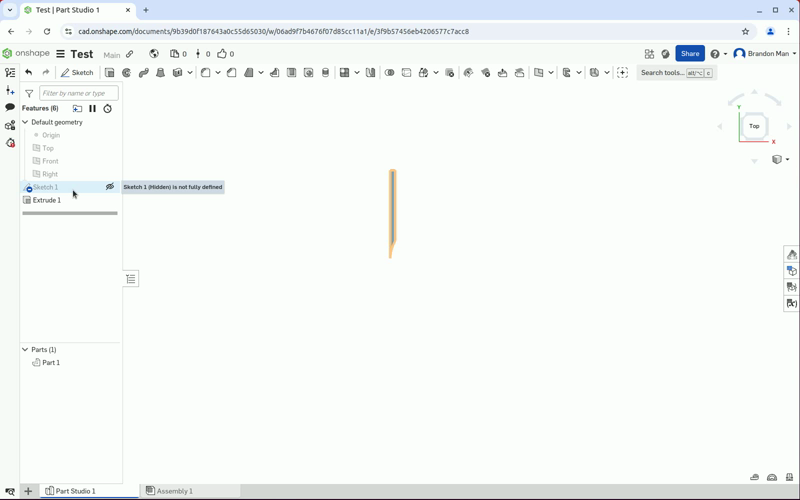
click(73, 189)
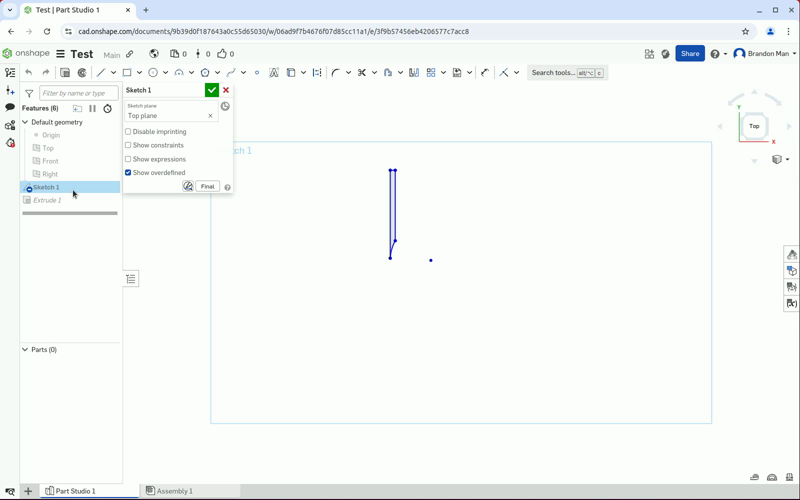
mouse_move(229, 92)
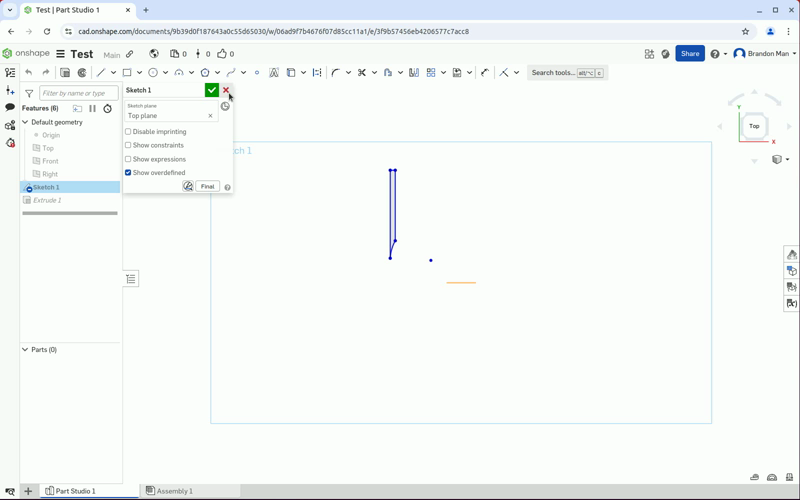
click(229, 92)
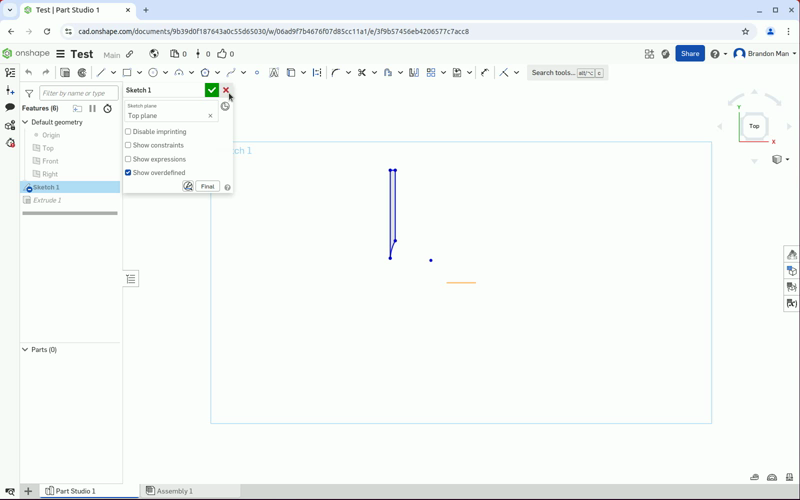
key(shift+s)
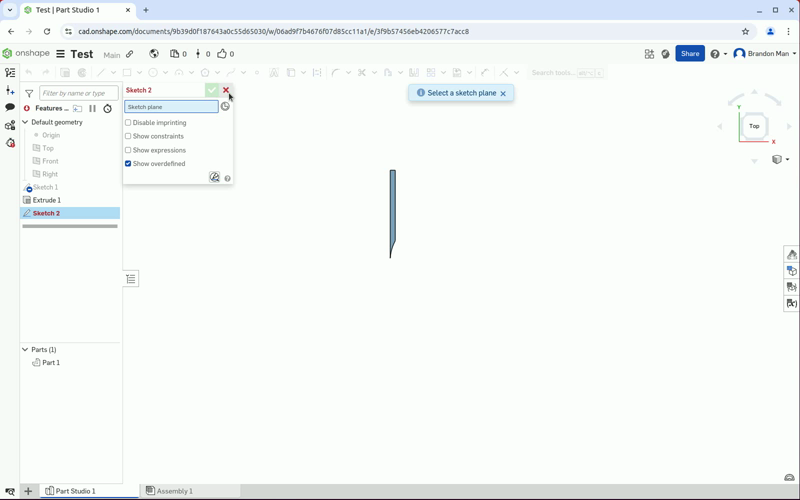
mouse_move(73, 150)
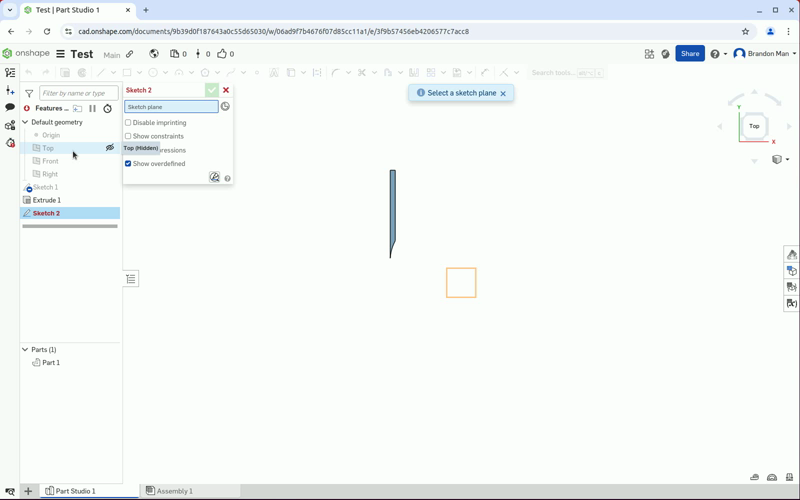
click(73, 150)
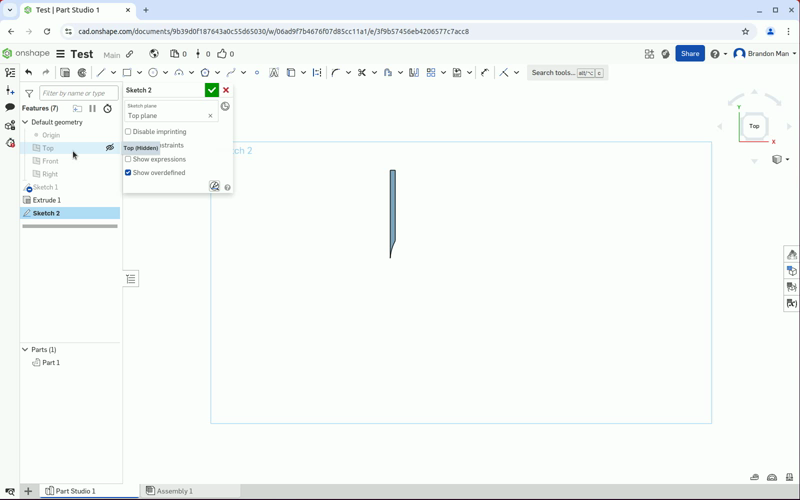
mouse_move(73, 352)
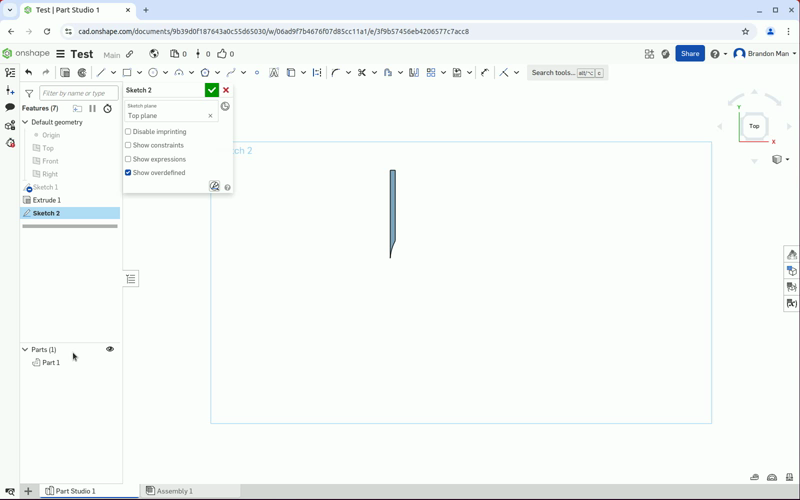
key(y)
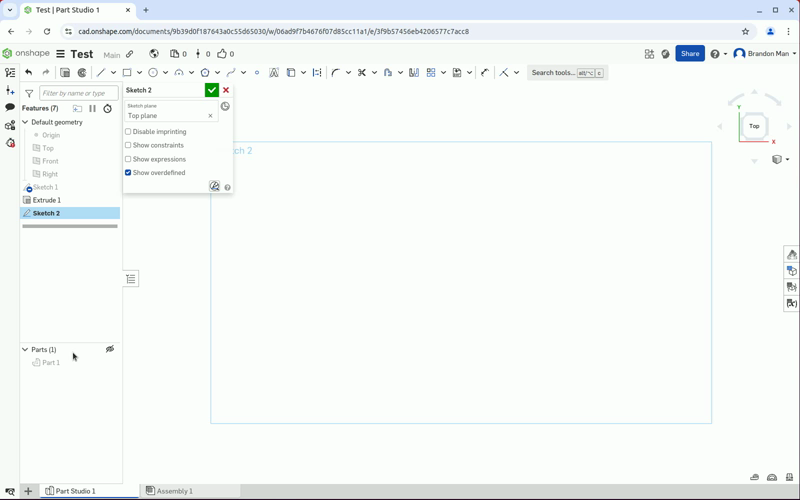
key(a)
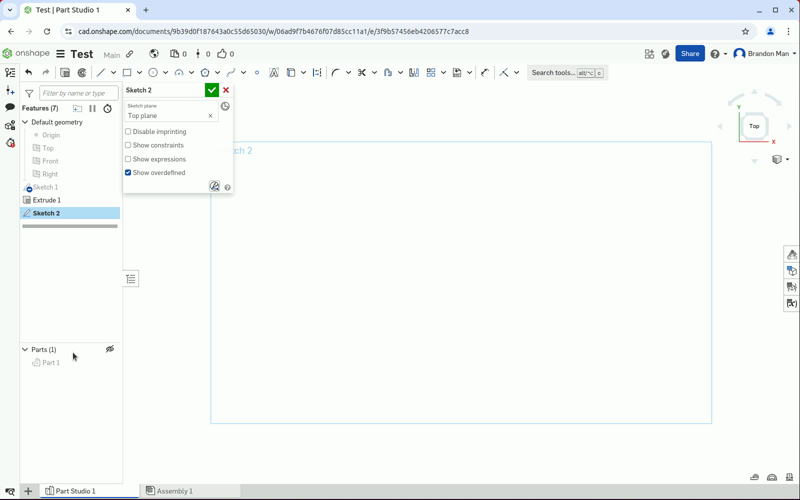
key_down(shift)
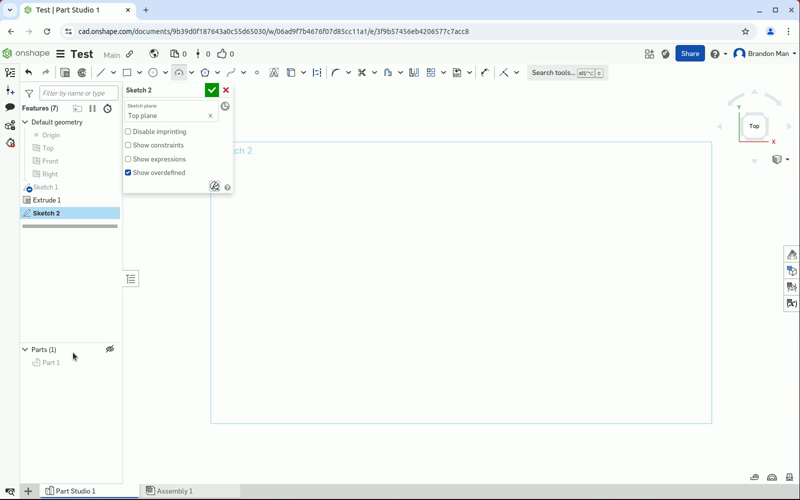
mouse_move(395, 258)
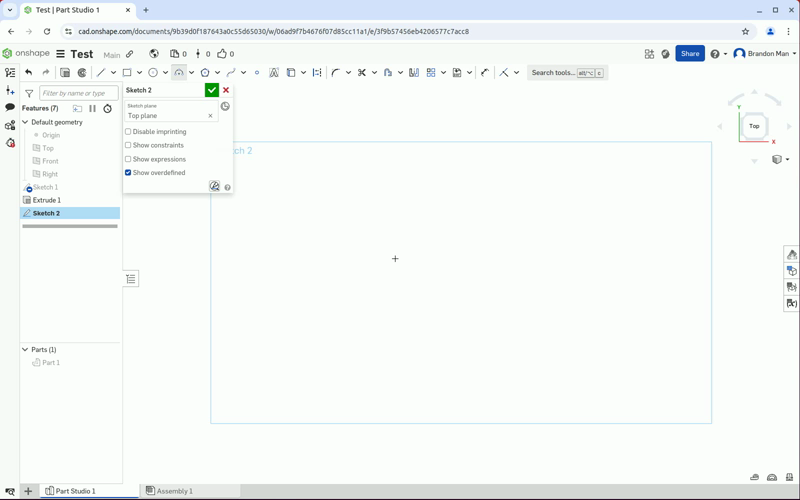
click(395, 258)
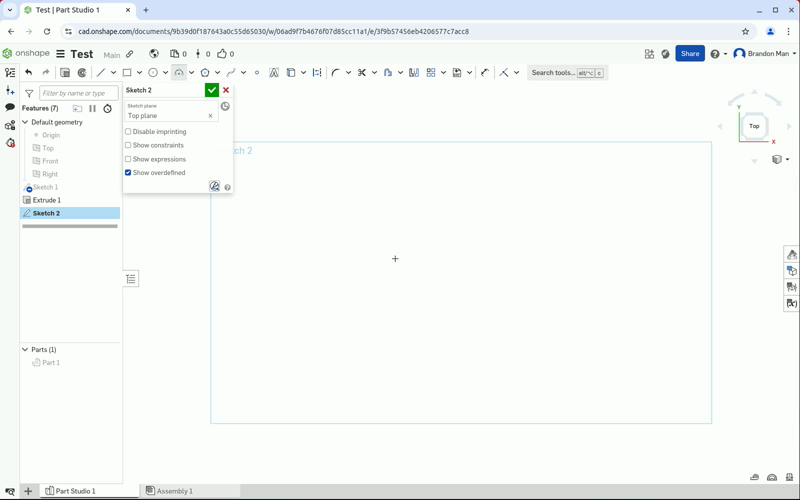
key_up(shift)
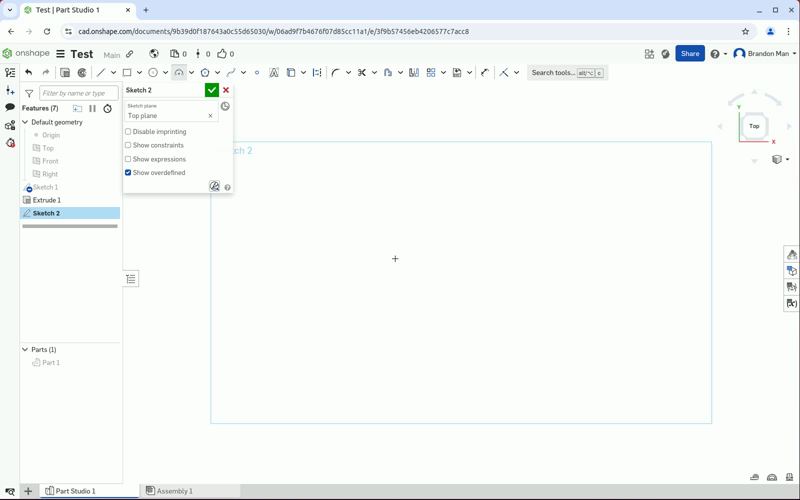
key_down(shift)
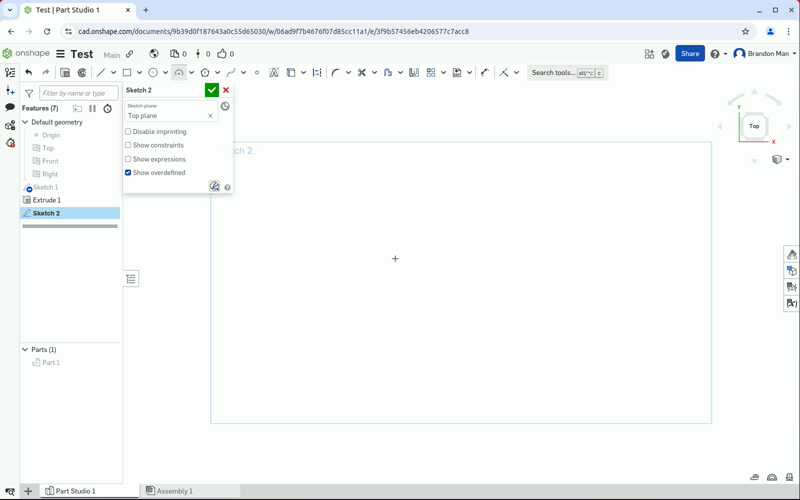
mouse_move(440, 289)
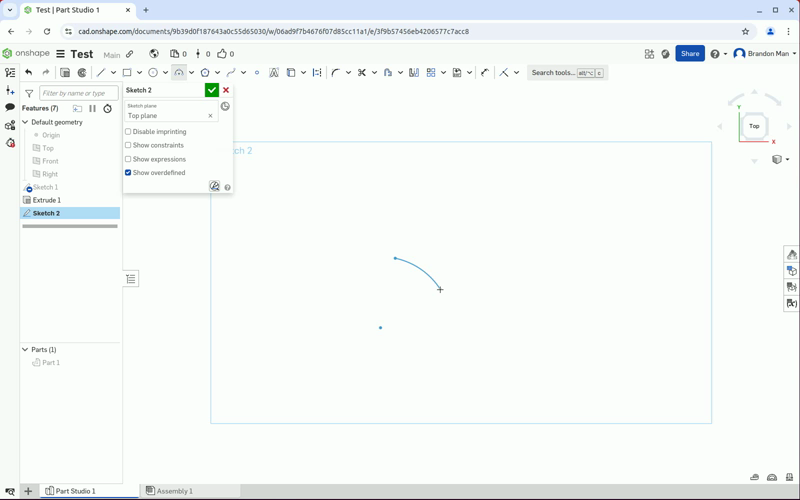
click(440, 289)
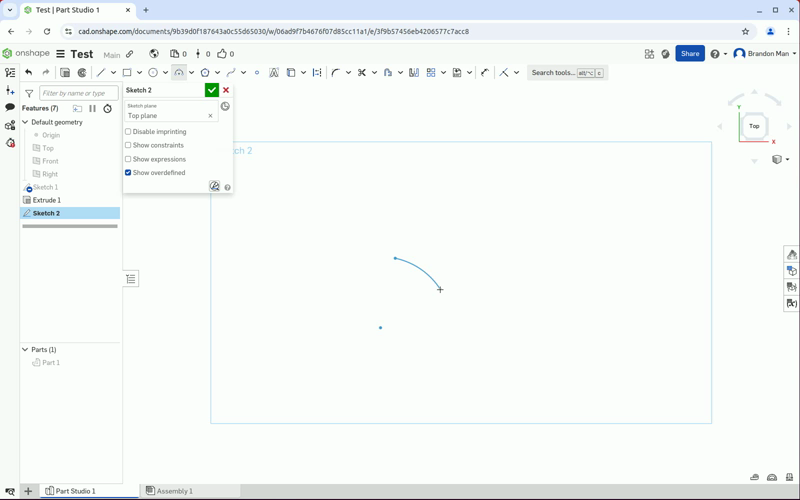
mouse_move(409, 285)
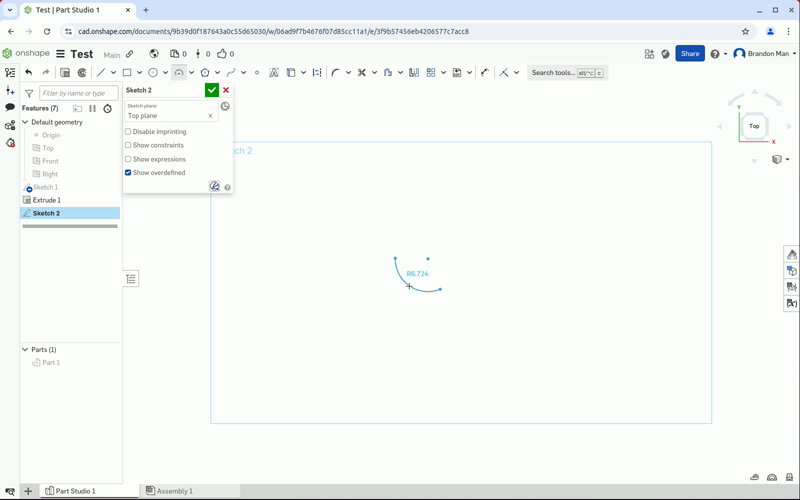
click(409, 285)
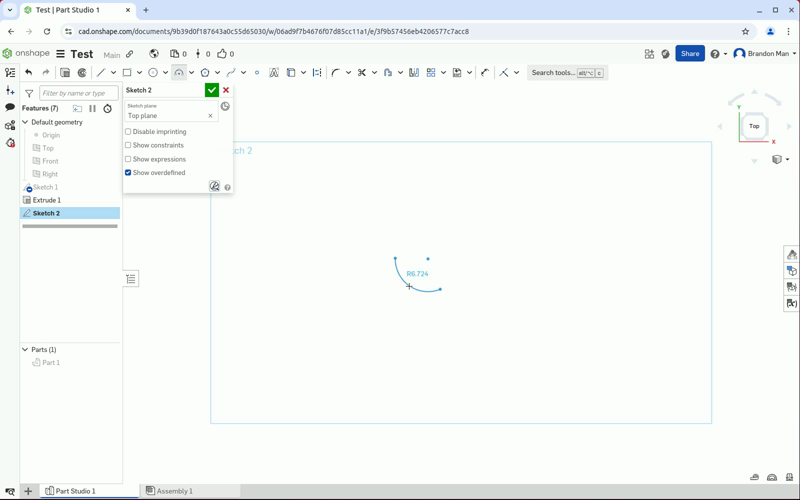
key_up(shift)
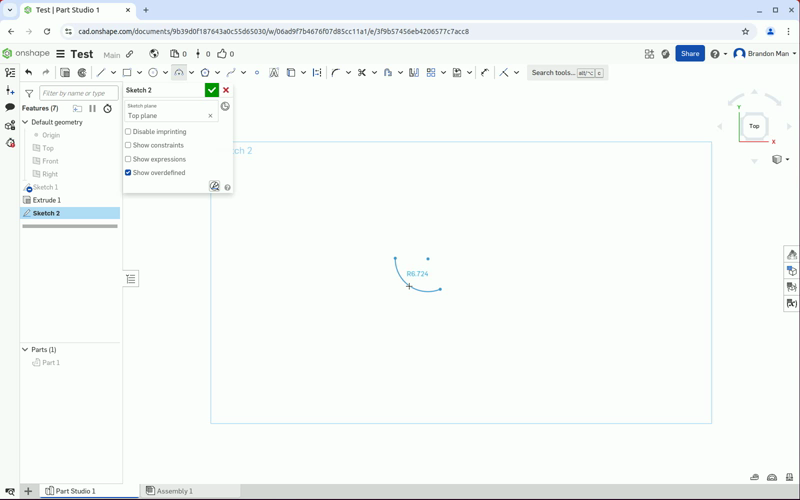
key(esc)
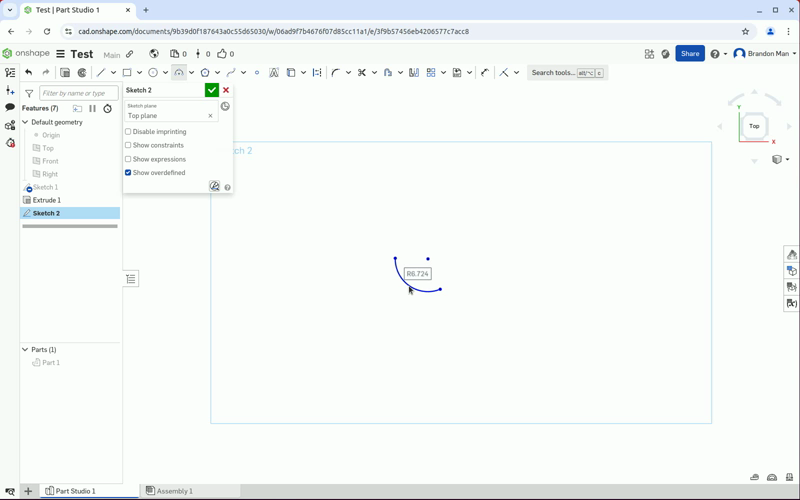
key(l)
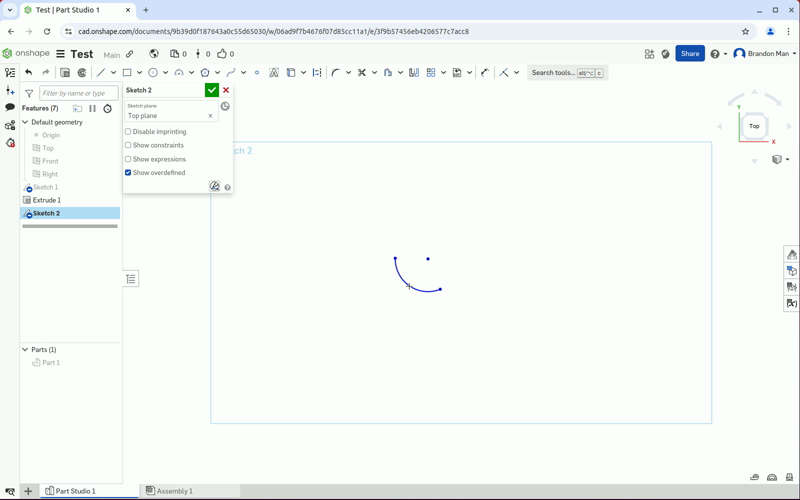
mouse_move(440, 289)
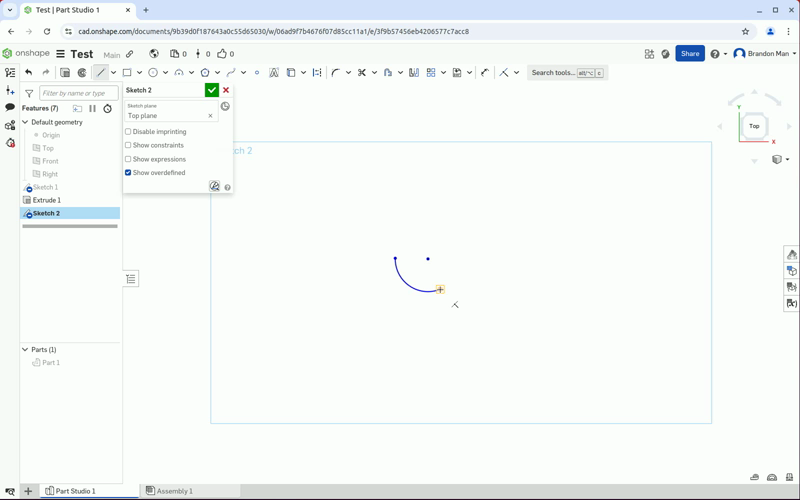
click(440, 289)
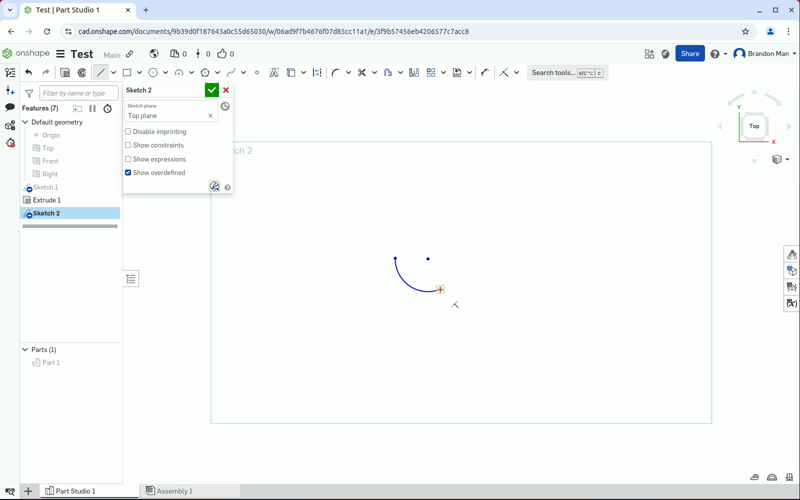
key_down(shift)
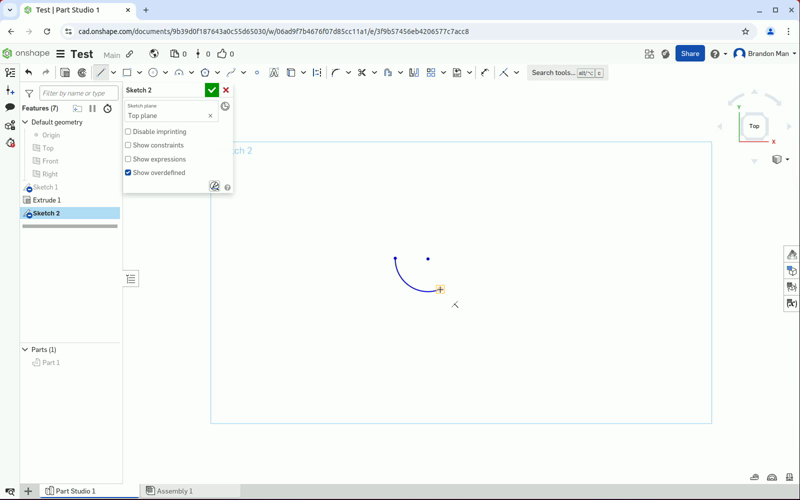
mouse_move(470, 289)
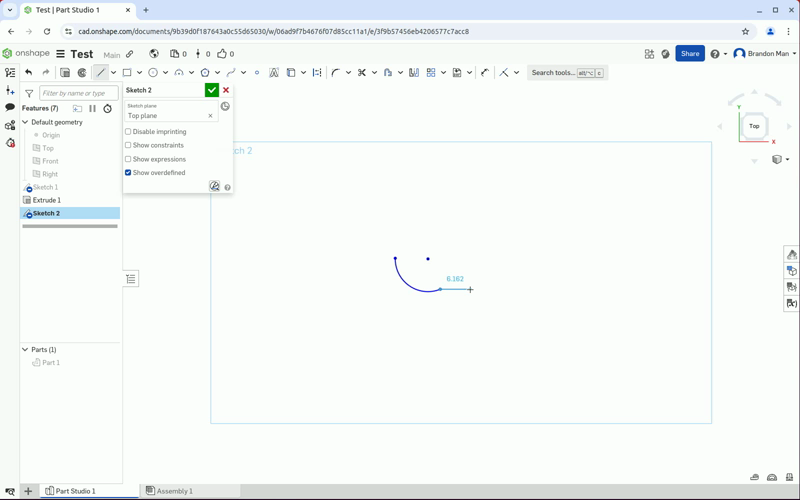
mouse_move(423, 295)
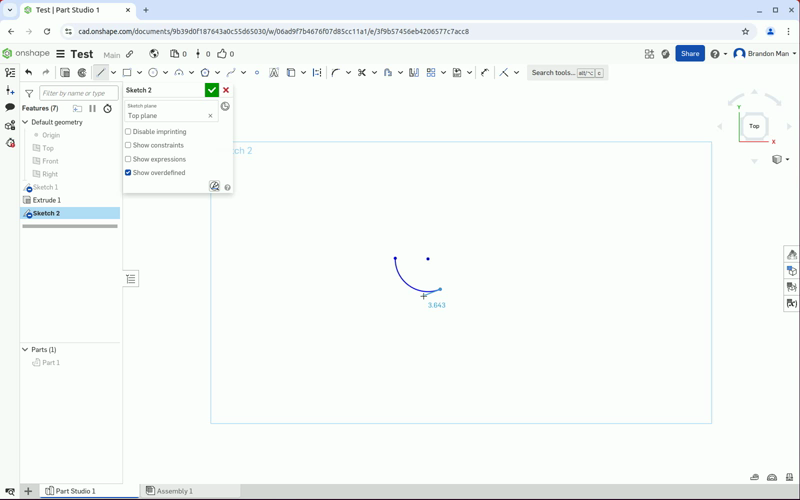
click(423, 295)
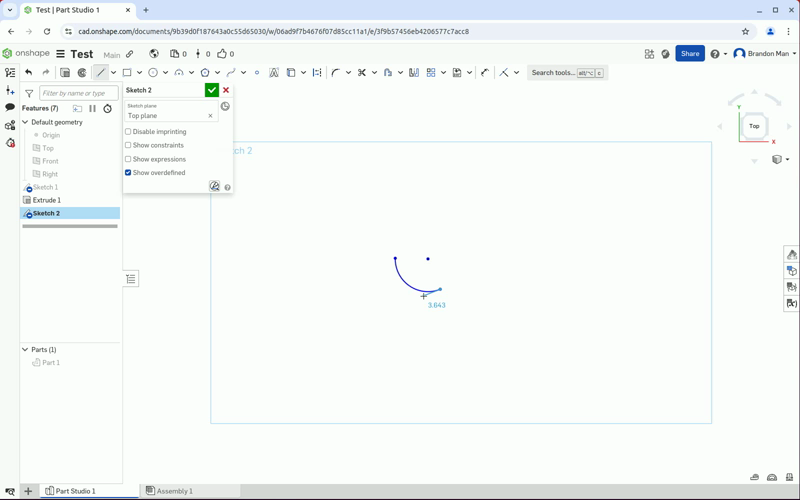
key_up(shift)
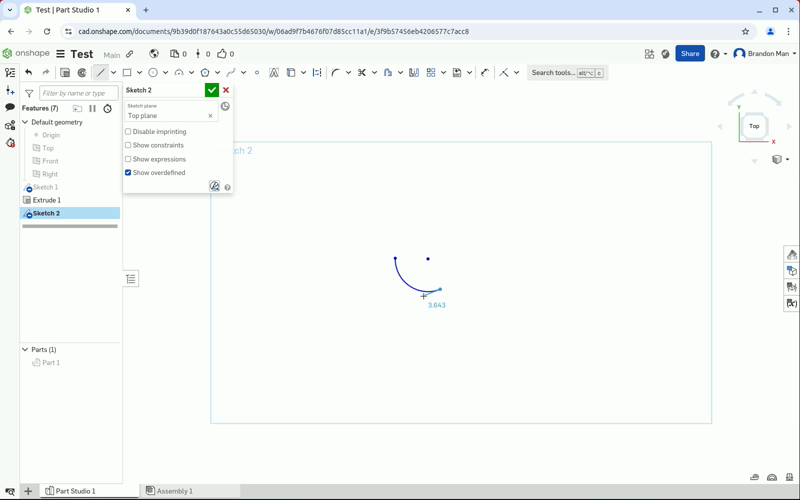
key(esc)
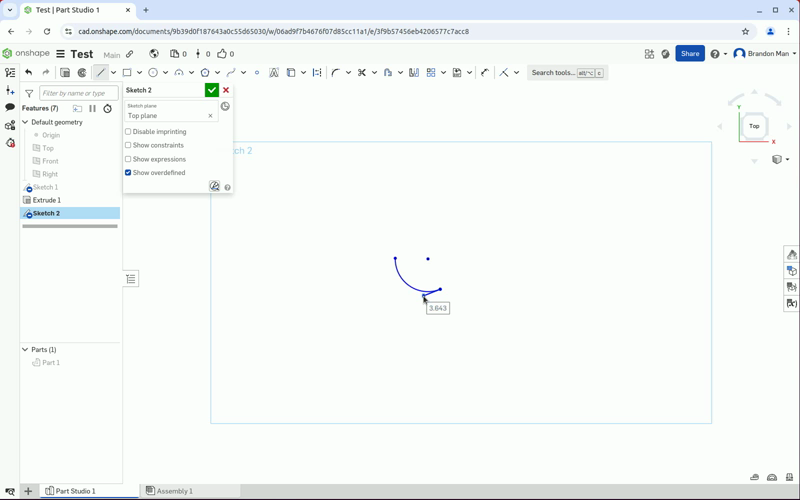
key(a)
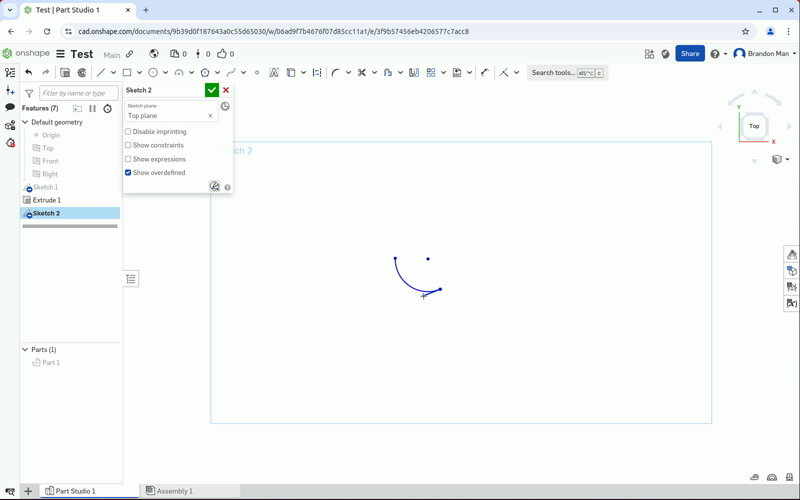
mouse_move(423, 295)
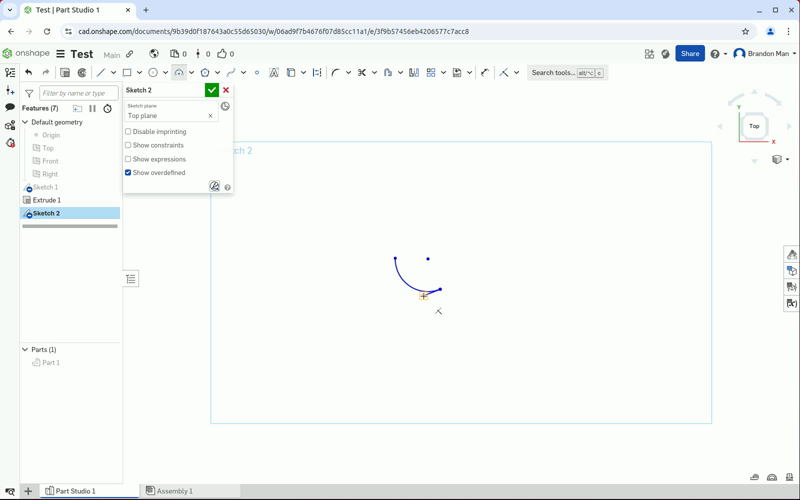
click(423, 295)
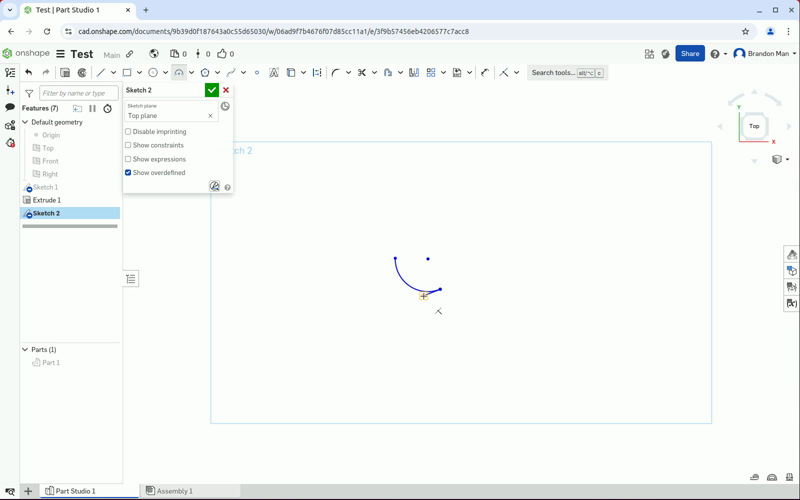
key_down(shift)
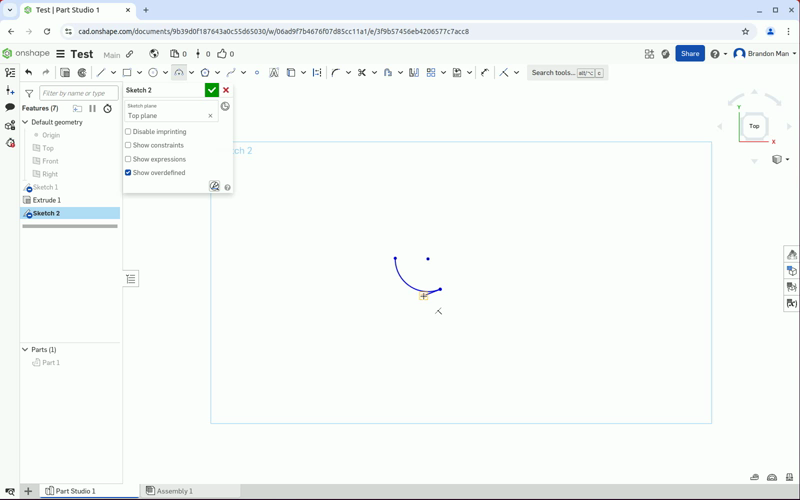
mouse_move(395, 240)
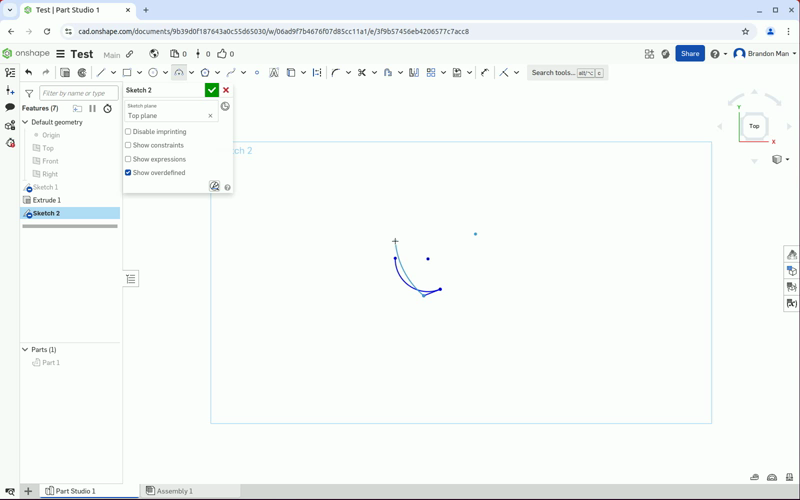
click(395, 240)
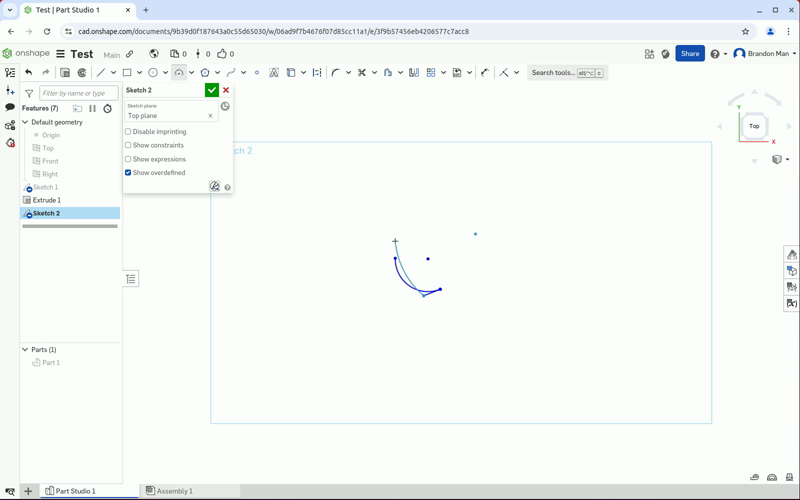
mouse_move(394, 275)
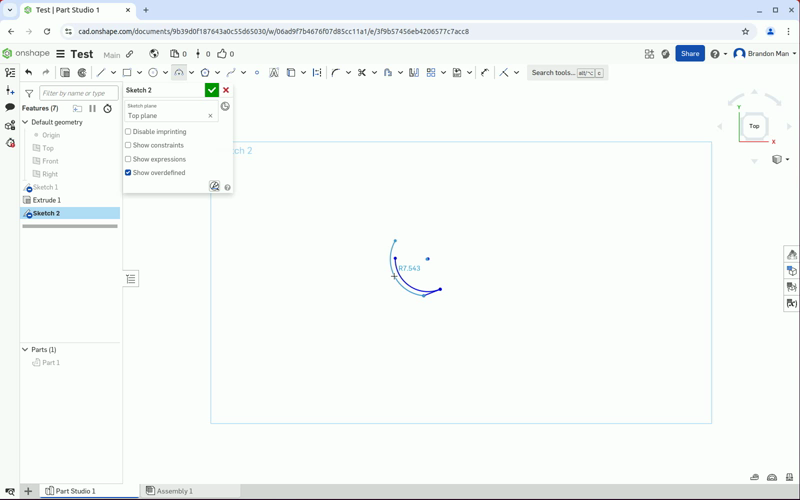
click(394, 275)
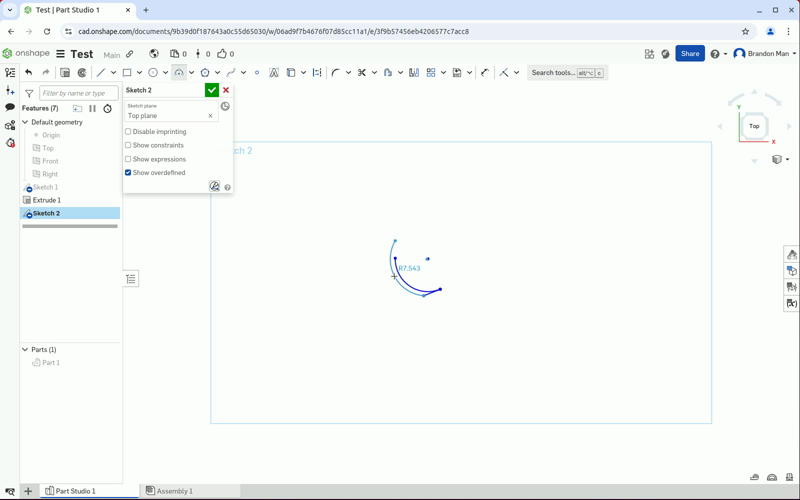
key_up(shift)
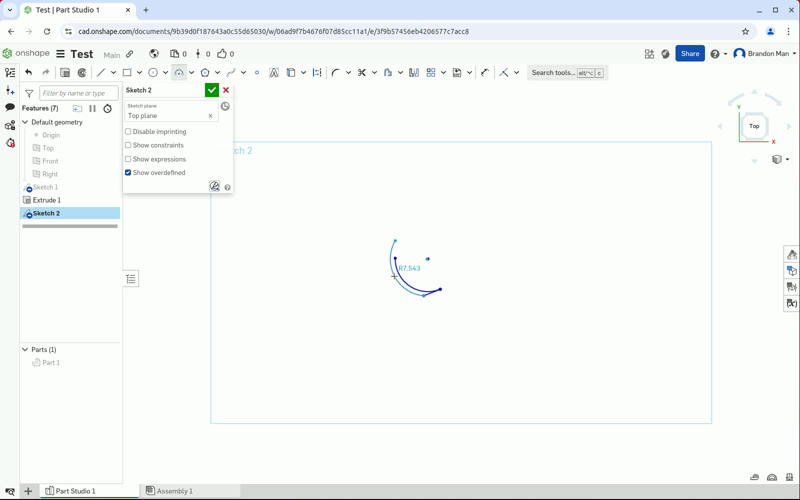
key(esc)
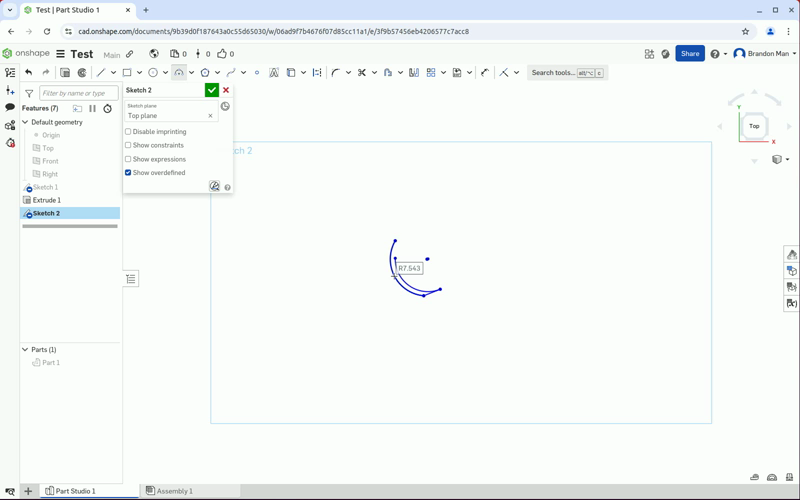
key(l)
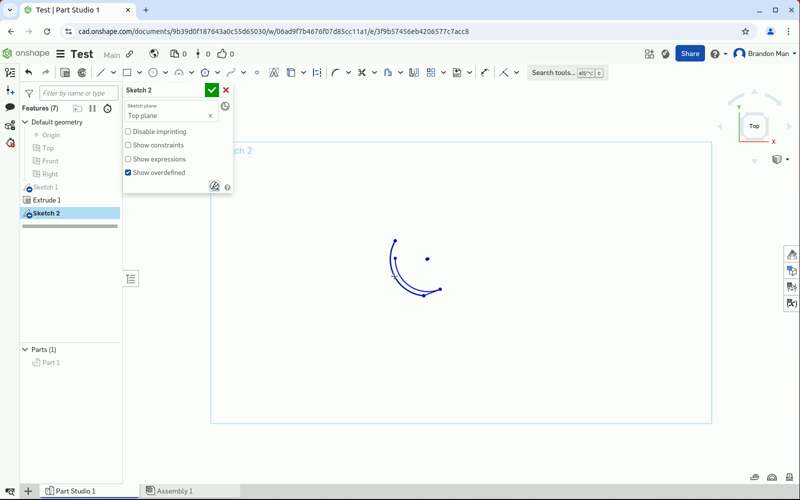
mouse_move(395, 240)
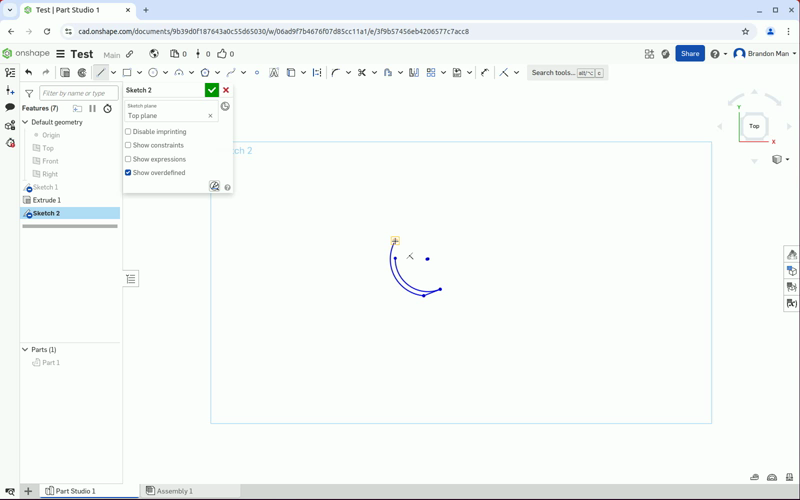
click(395, 240)
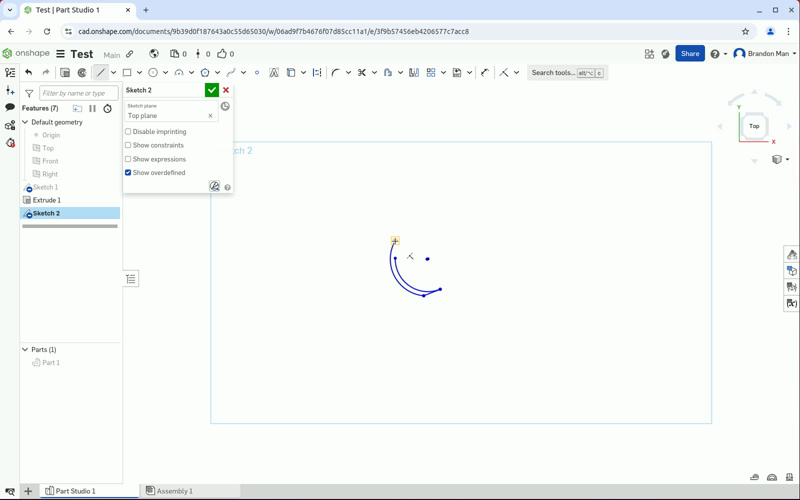
mouse_move(425, 240)
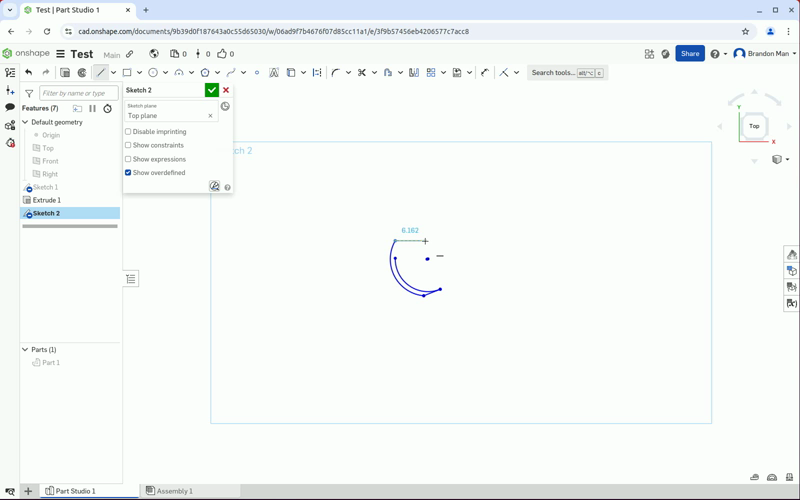
key_down(shift)
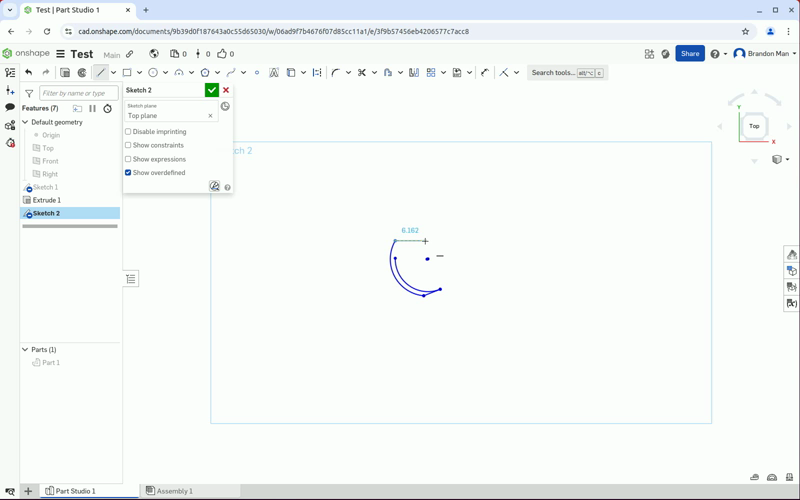
mouse_move(395, 258)
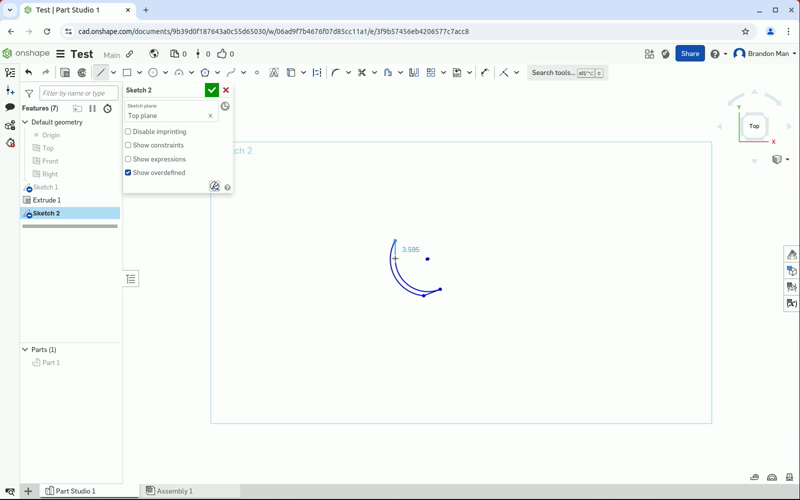
key_up(shift)
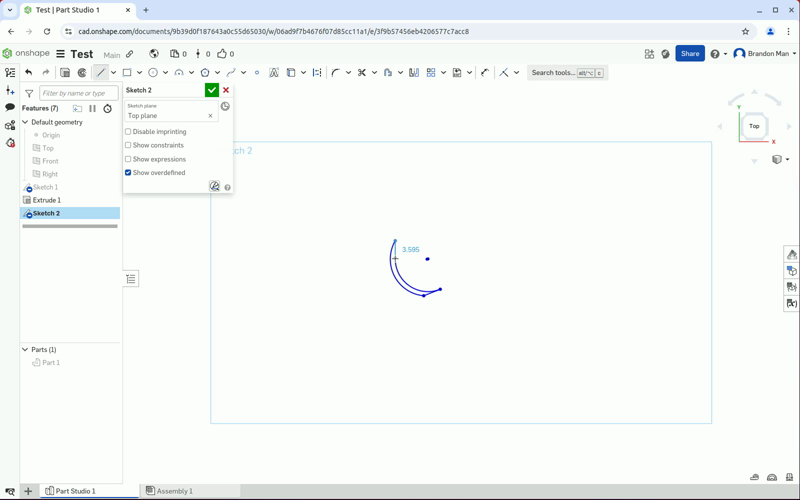
click(395, 258)
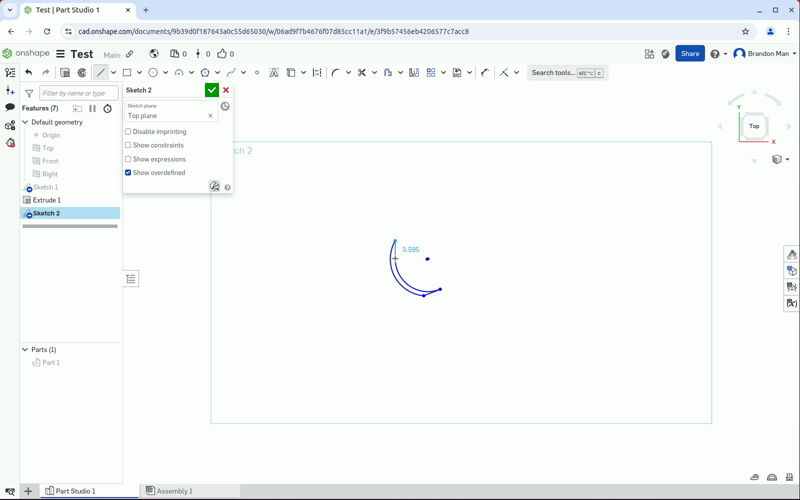
key(esc)
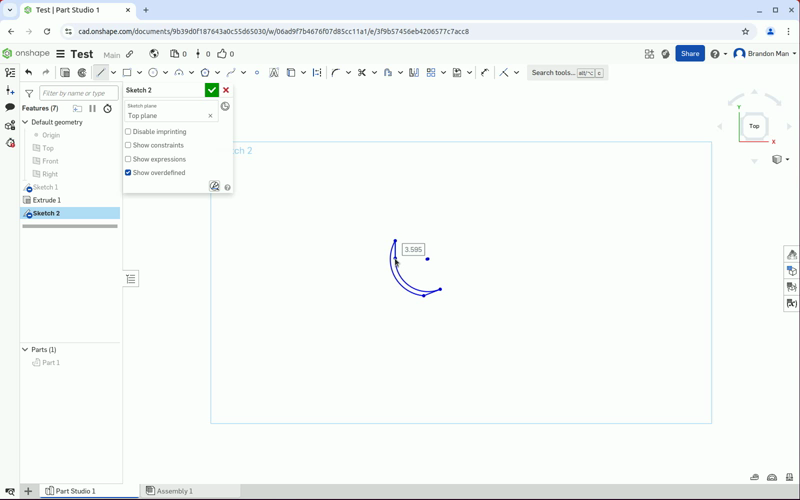
mouse_move(393, 254)
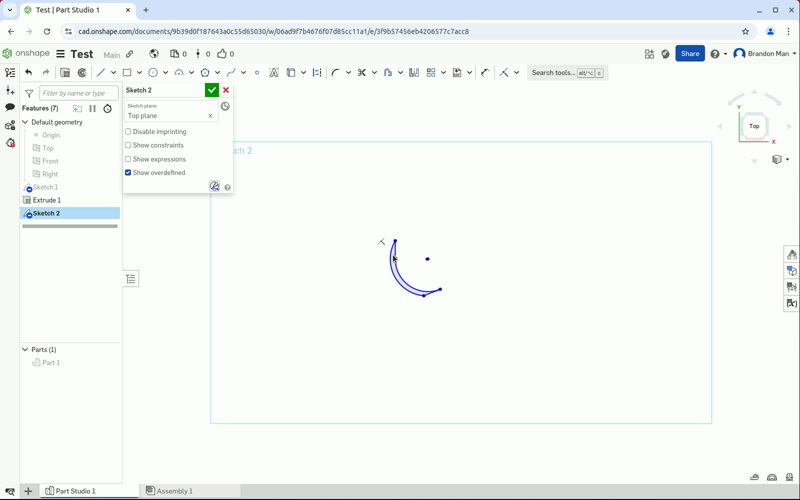
scroll(6)
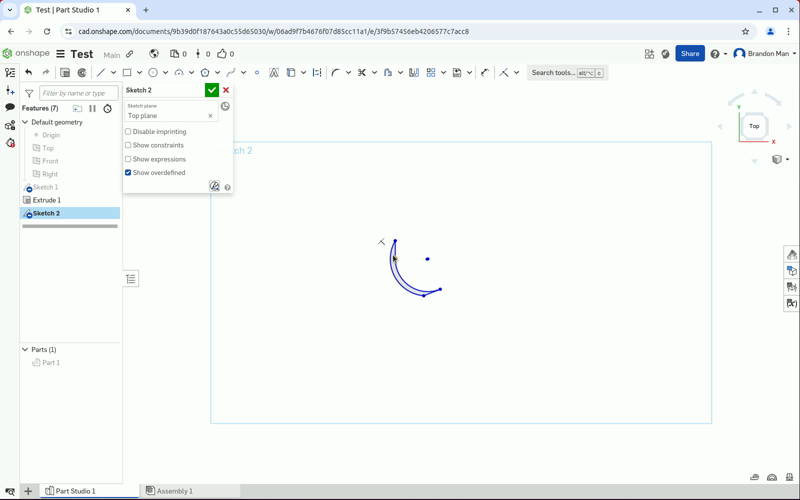
scroll(6)
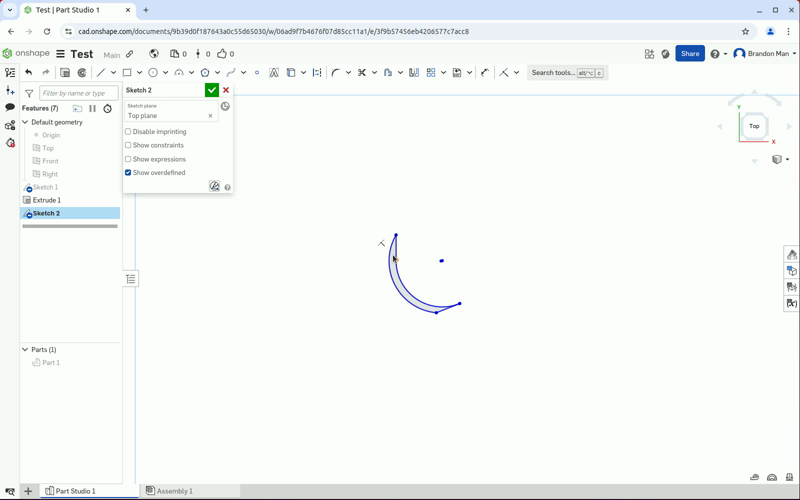
scroll(6)
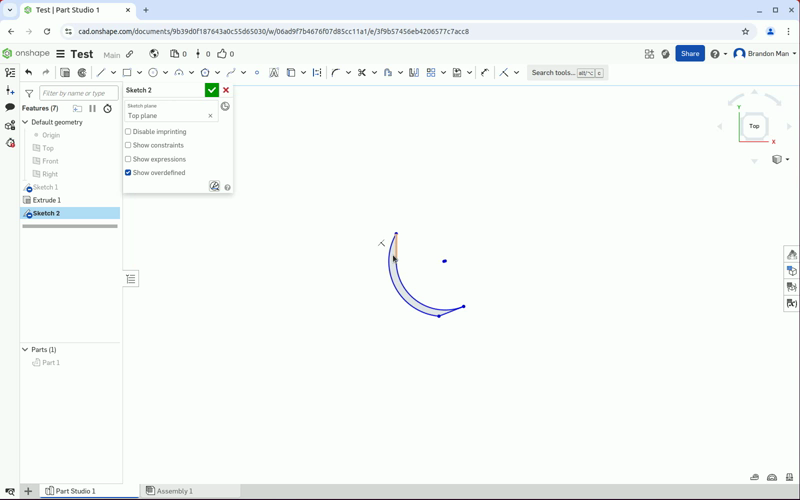
scroll(6)
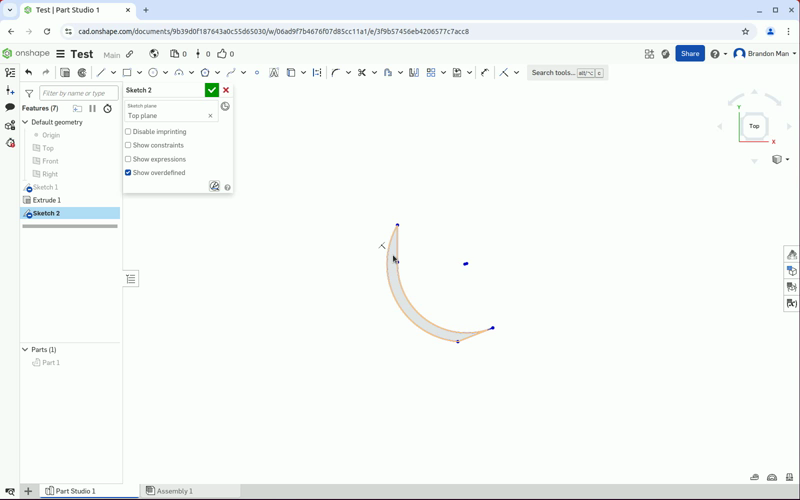
scroll(6)
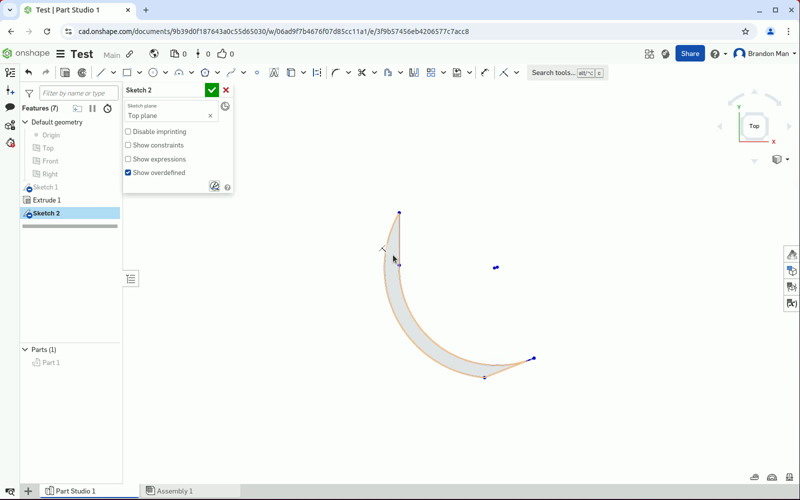
scroll(6)
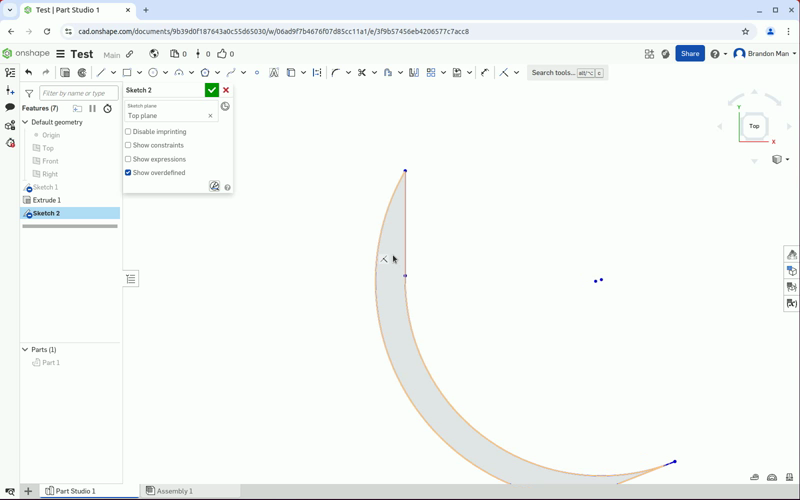
scroll(6)
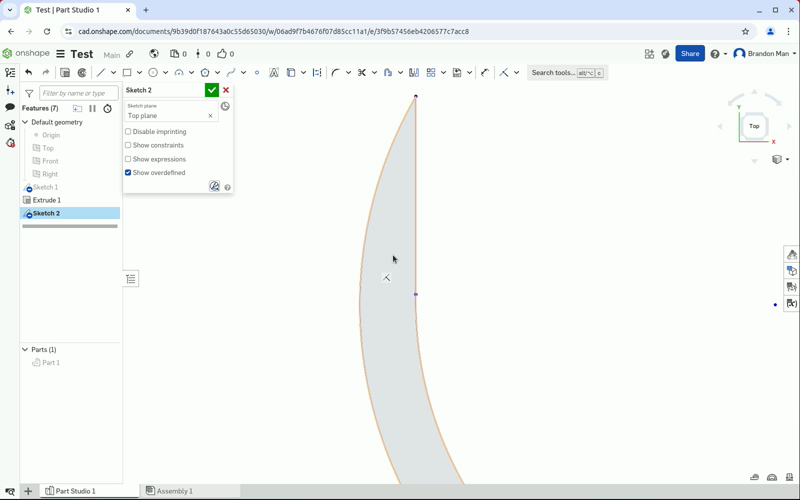
click(393, 254)
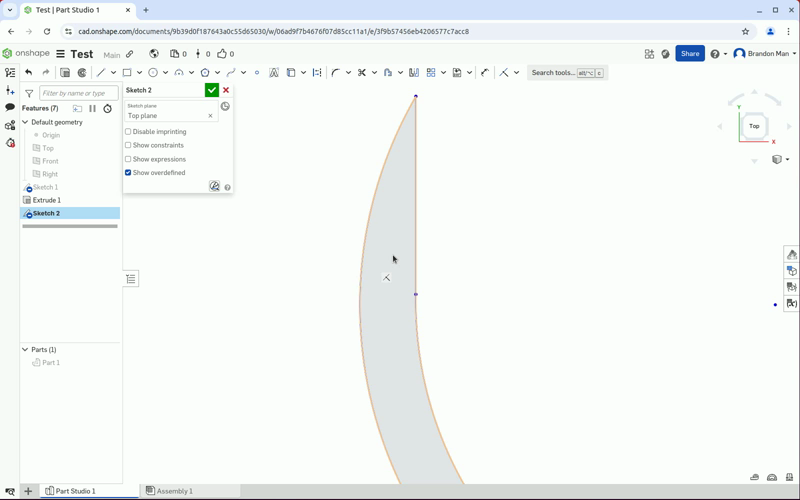
scroll(-6)
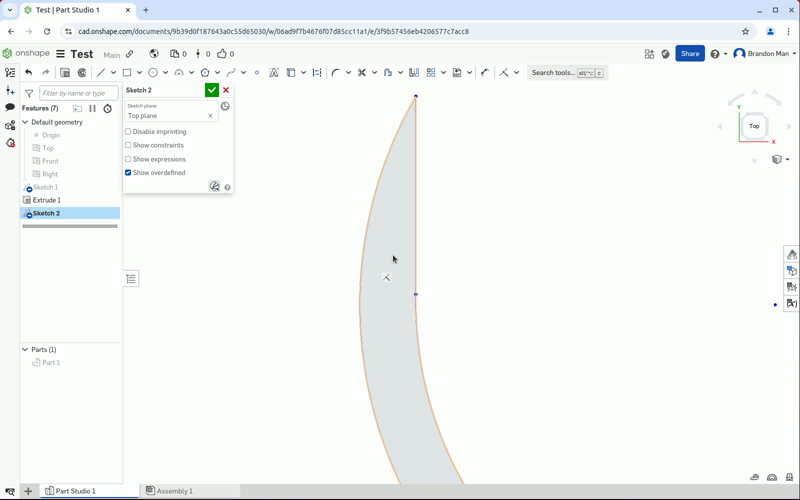
scroll(-6)
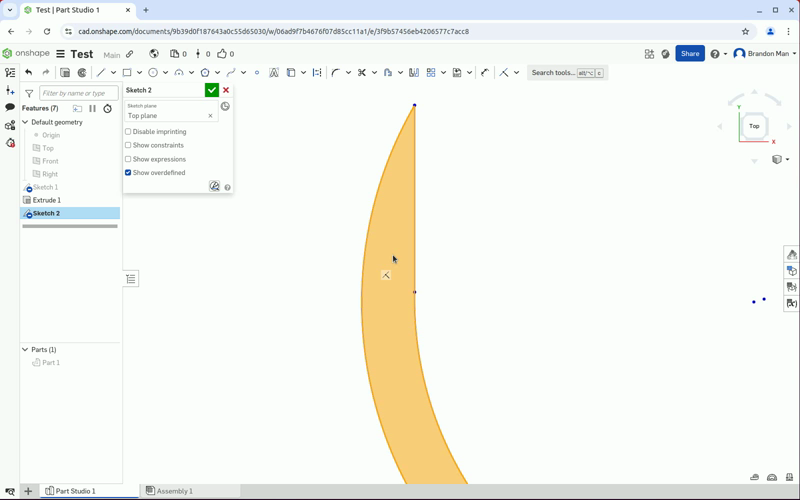
scroll(-6)
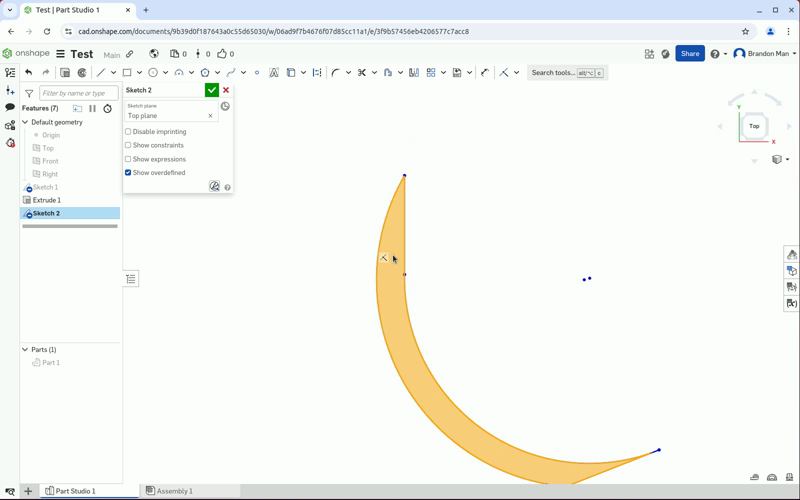
scroll(-6)
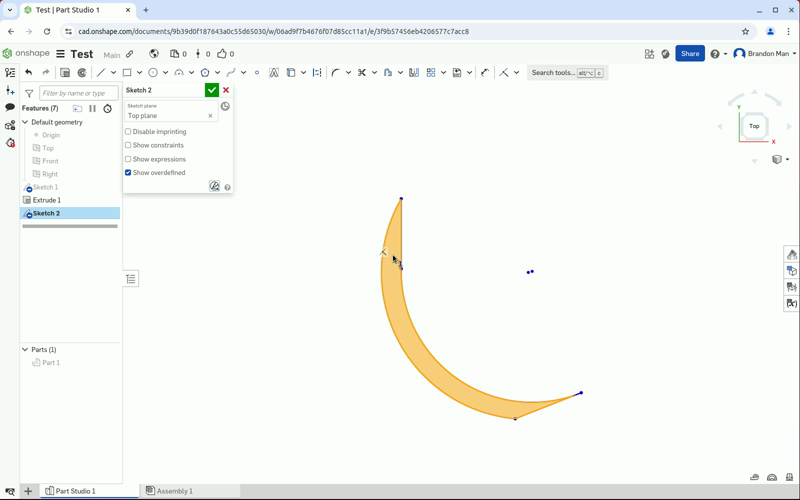
scroll(-6)
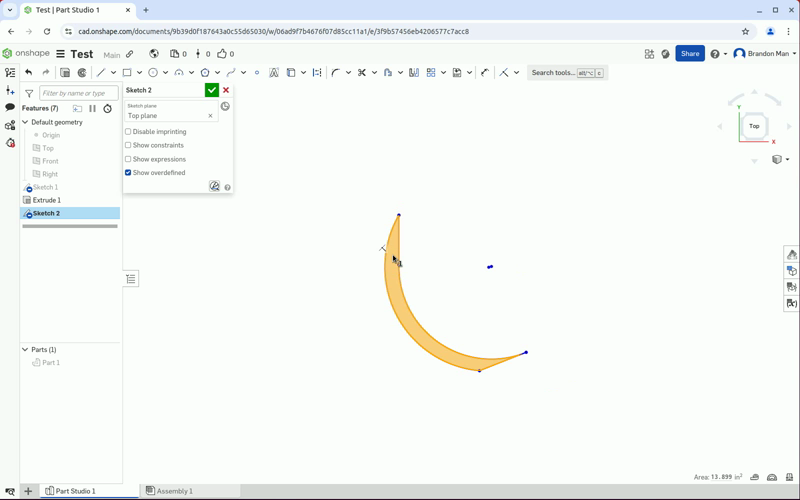
scroll(-6)
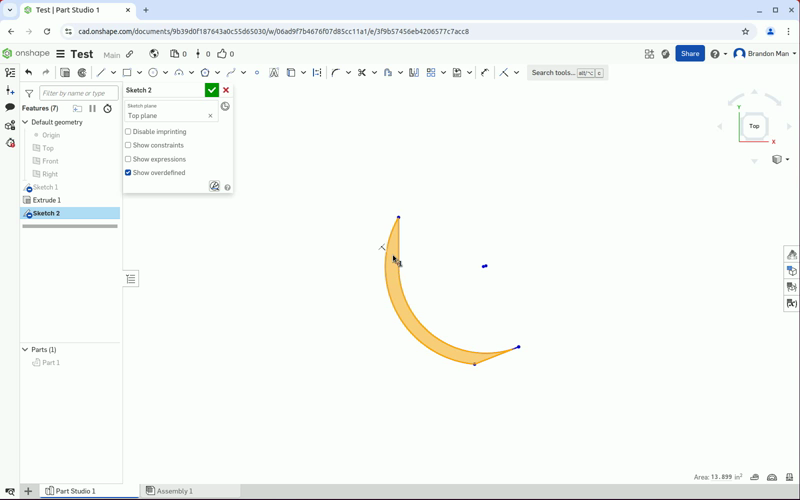
scroll(-6)
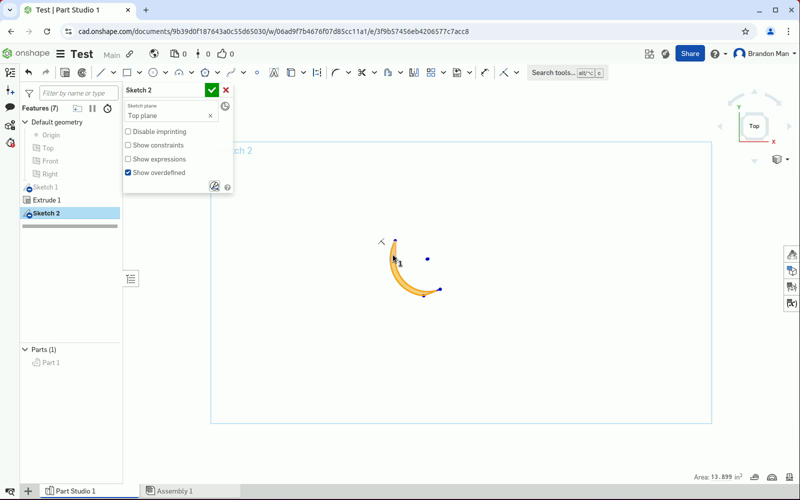
mouse_move(73, 352)
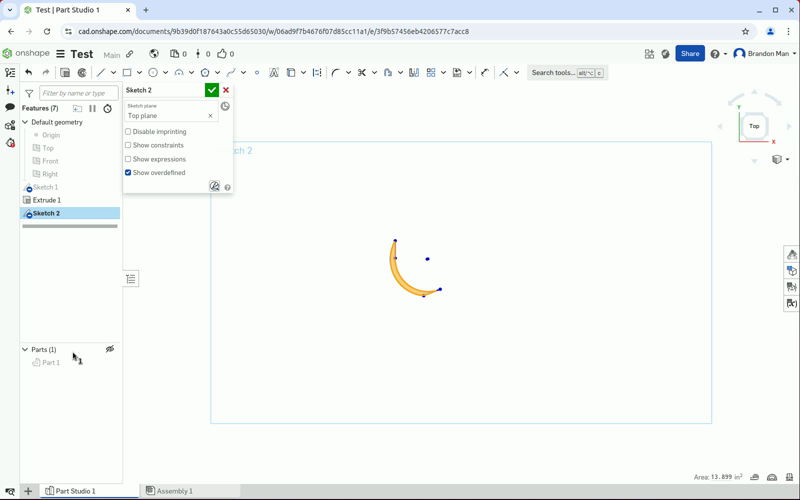
key(shift+y)
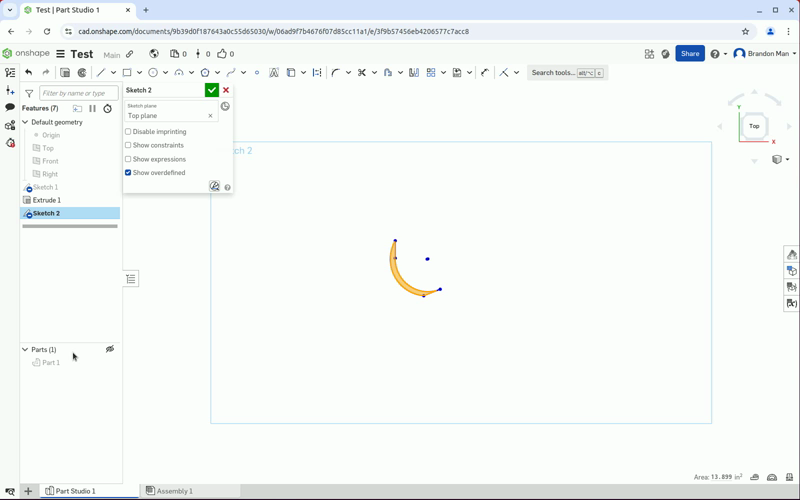
key(shift+e)
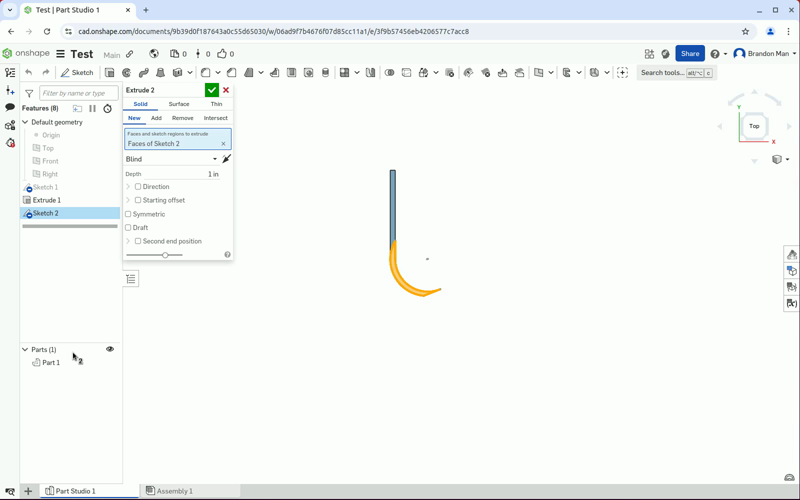
mouse_move(143, 106)
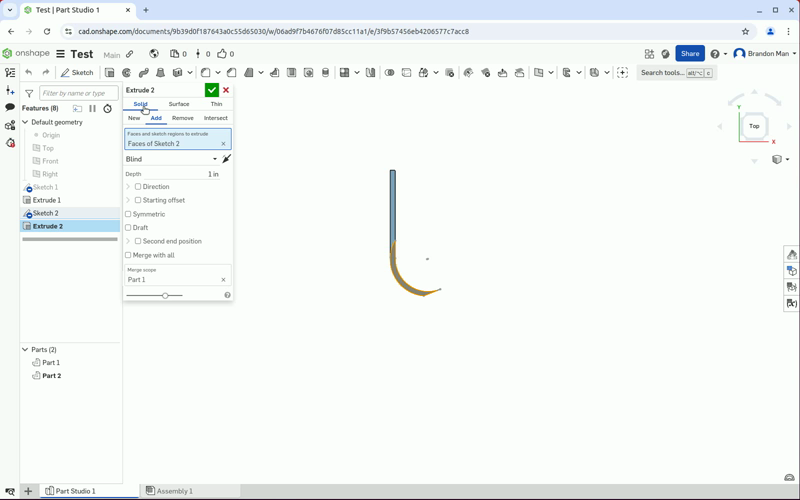
click(143, 106)
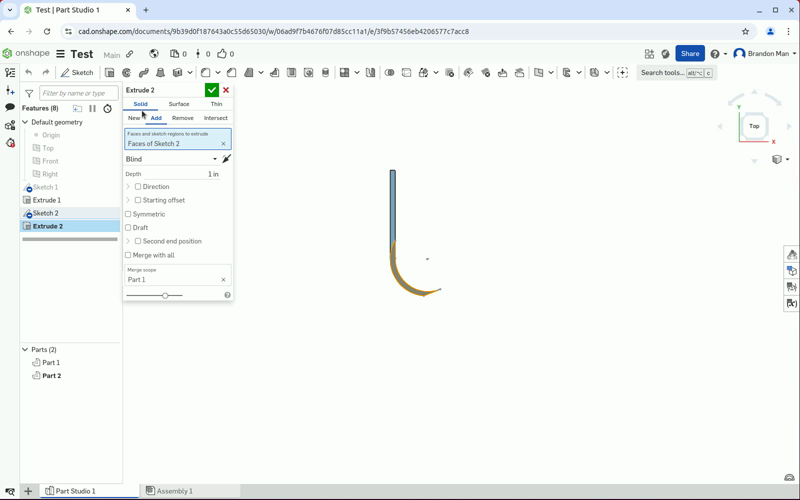
mouse_move(137, 120)
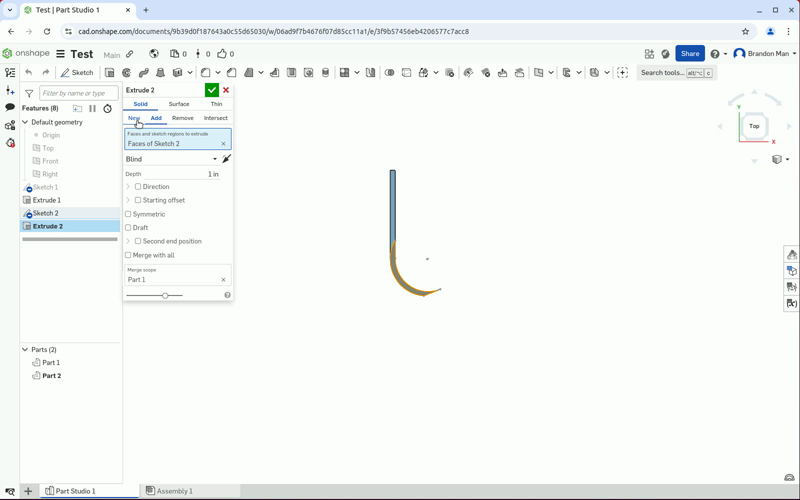
click(137, 120)
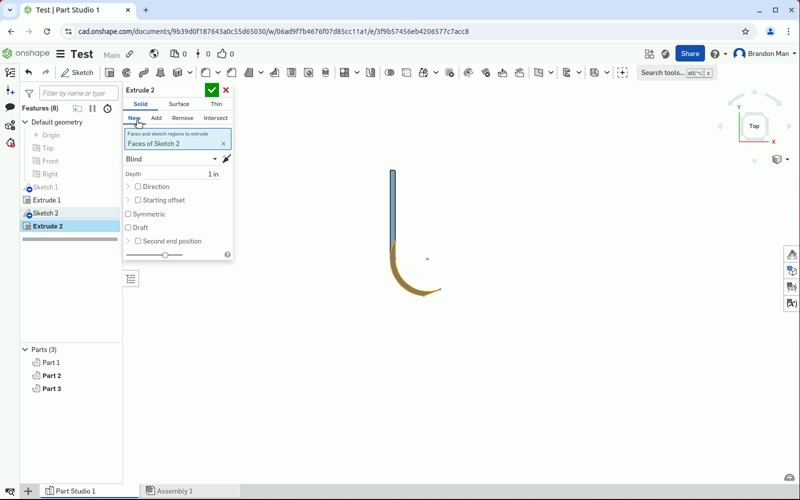
key(tab, 4)
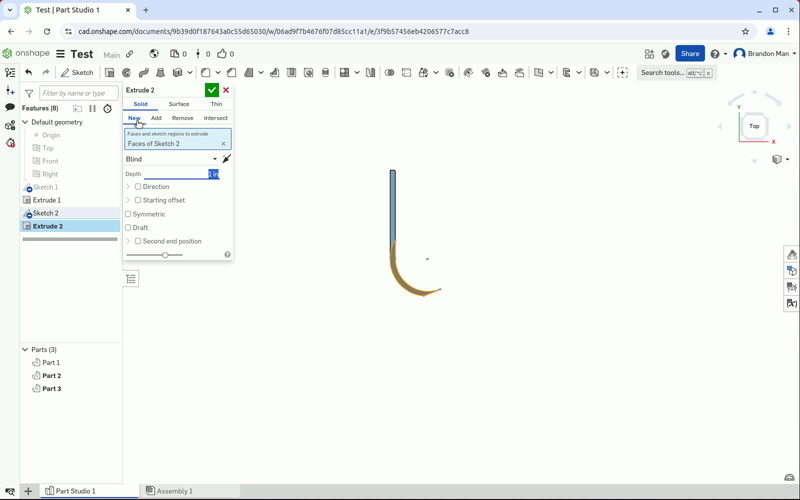
text(9.147)
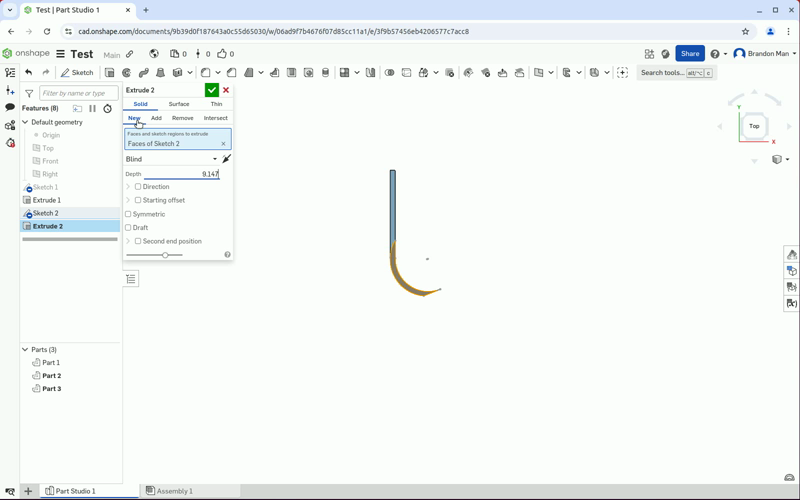
key(enter)
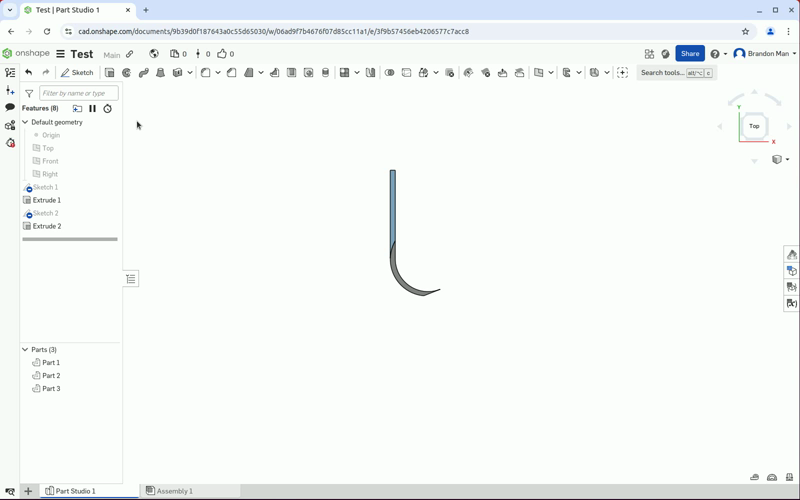
key(shift+h)
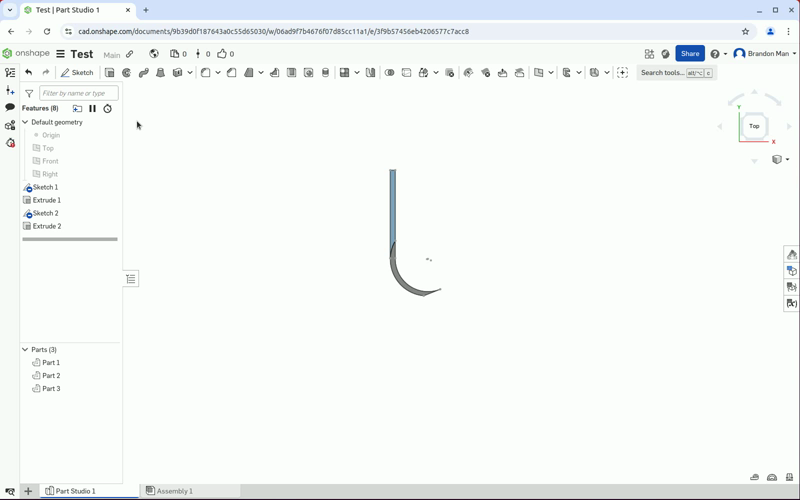
key(shift+h)
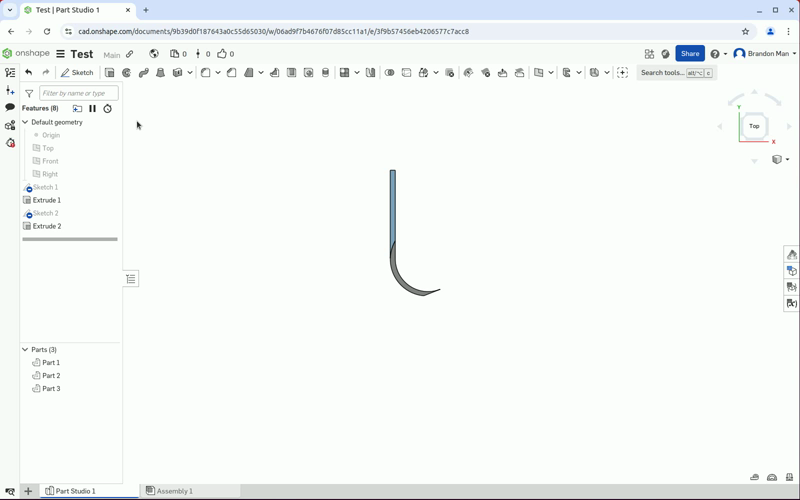
mouse_move(73, 189)
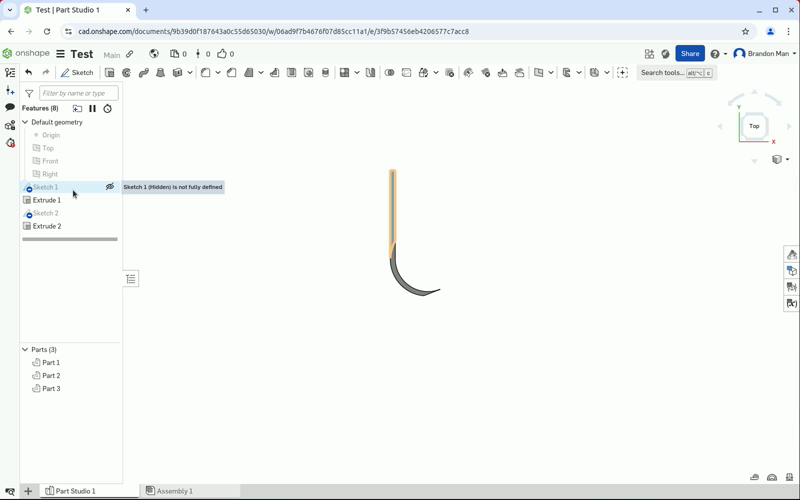
click(73, 189)
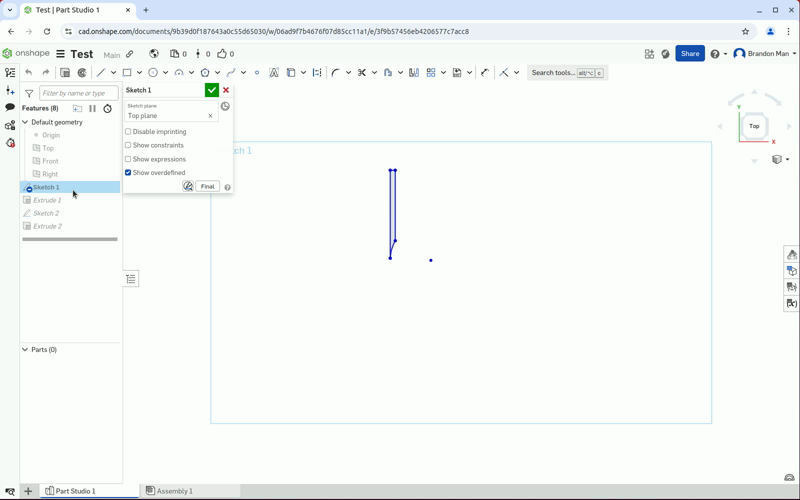
mouse_move(229, 92)
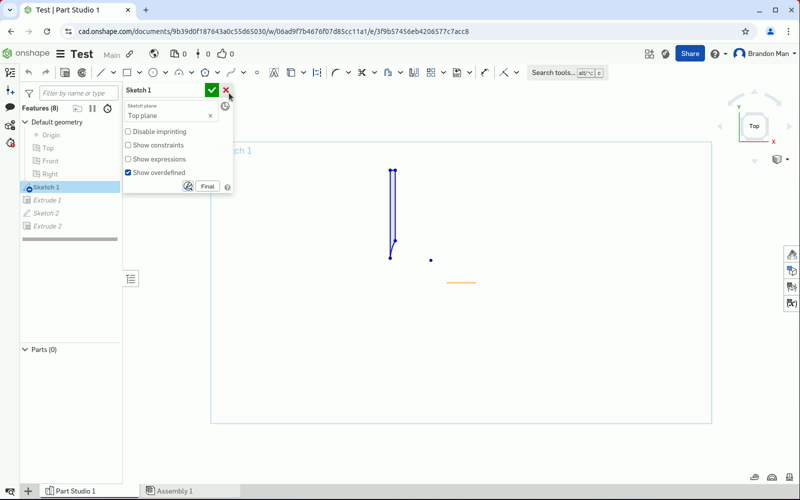
click(229, 92)
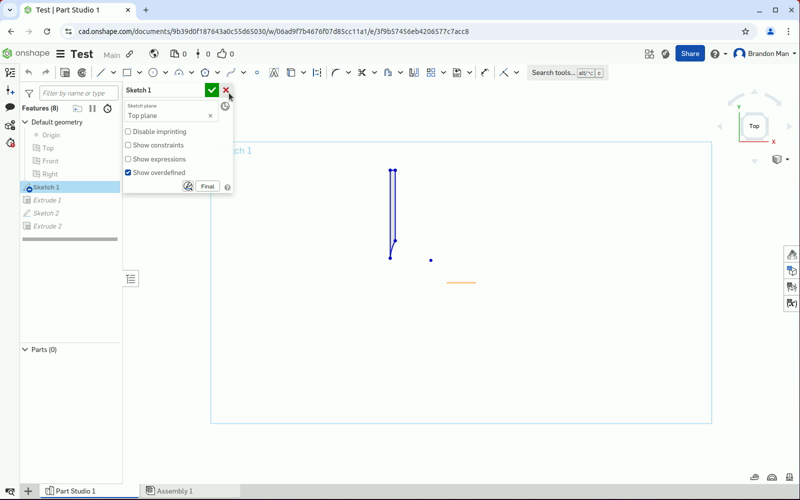
key(shift+s)
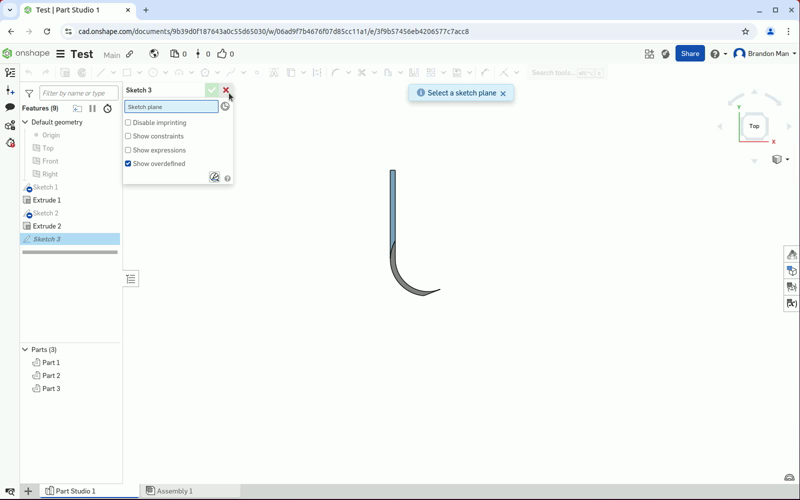
mouse_move(73, 150)
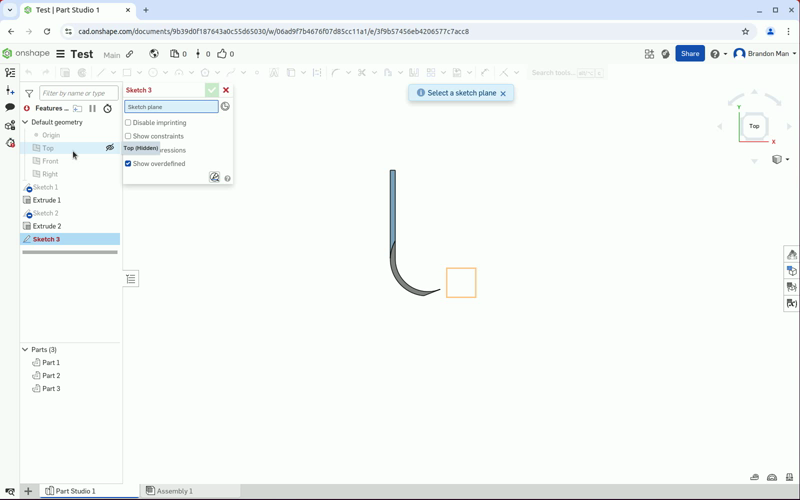
click(73, 150)
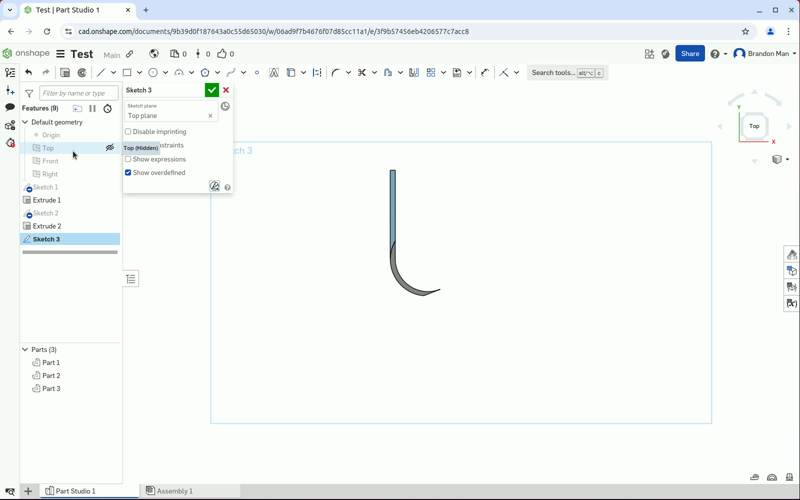
mouse_move(73, 352)
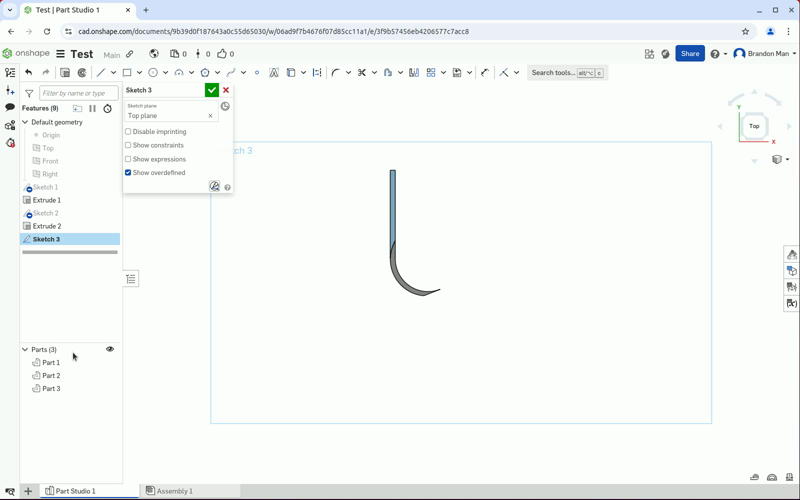
key(y)
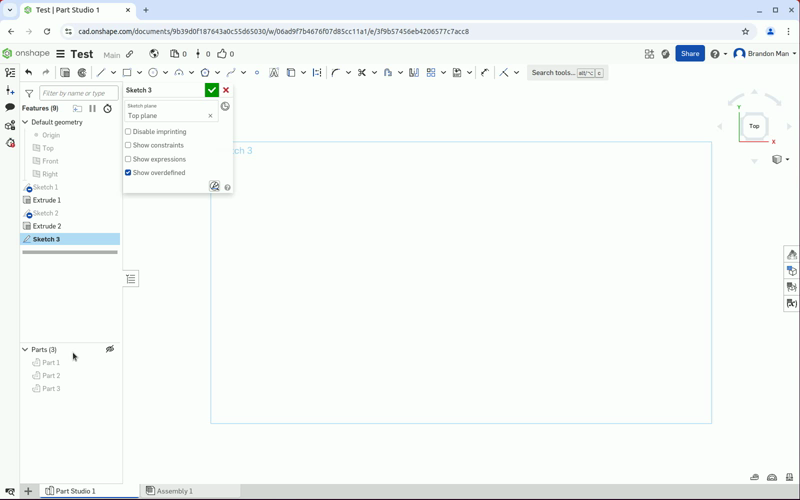
key(l)
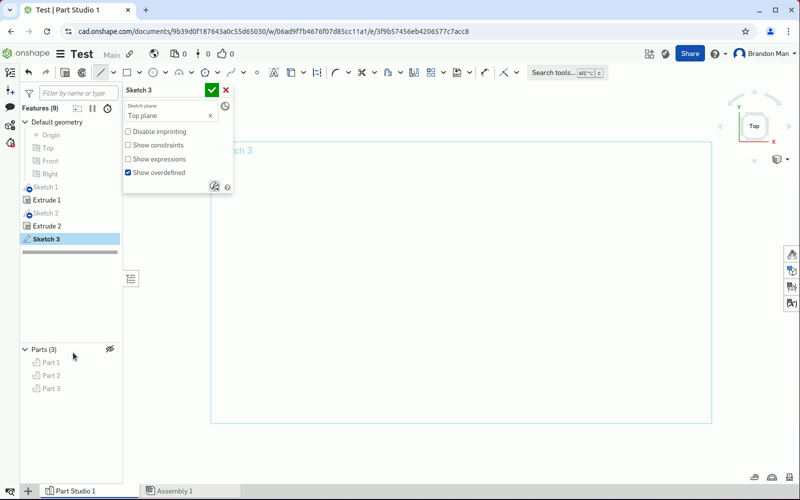
key_down(shift)
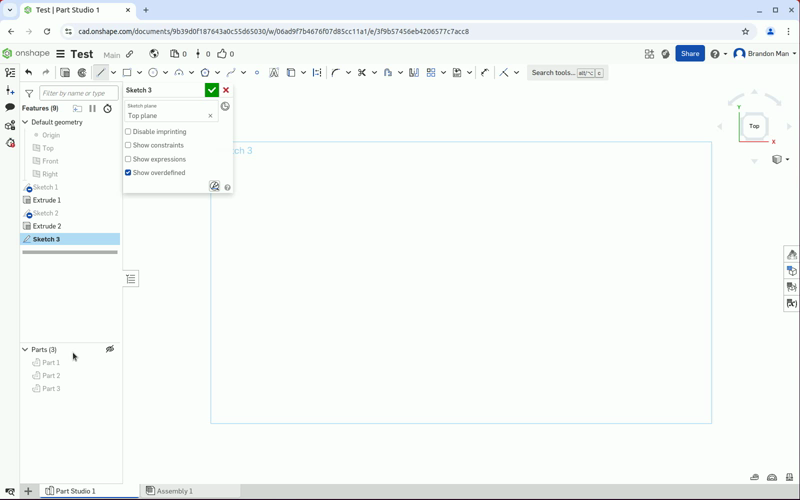
mouse_move(424, 295)
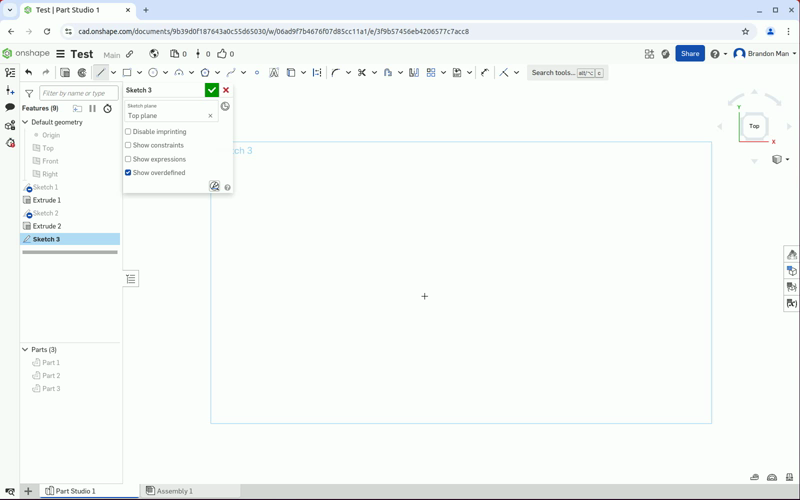
click(424, 295)
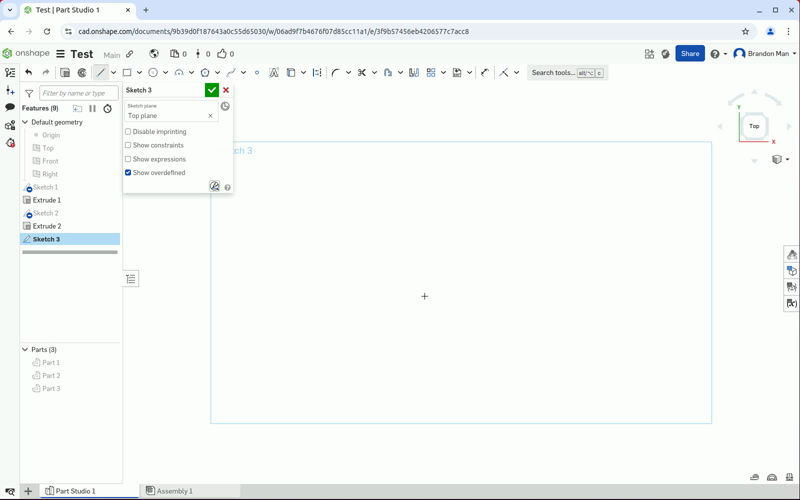
key_up(shift)
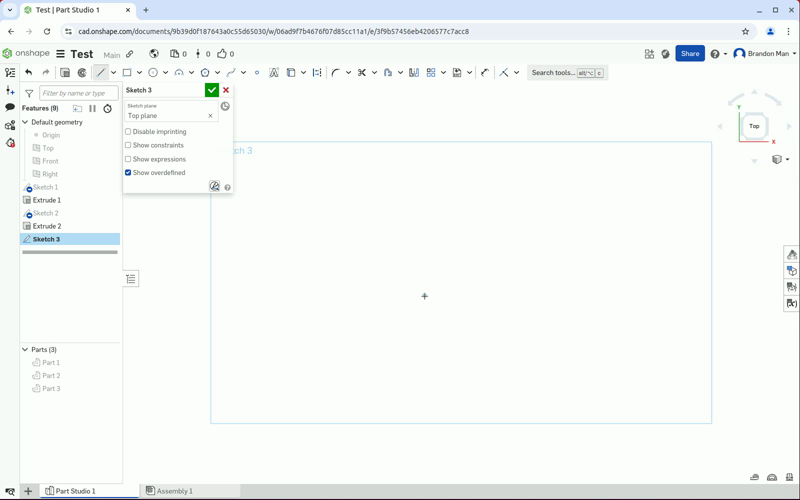
key_down(shift)
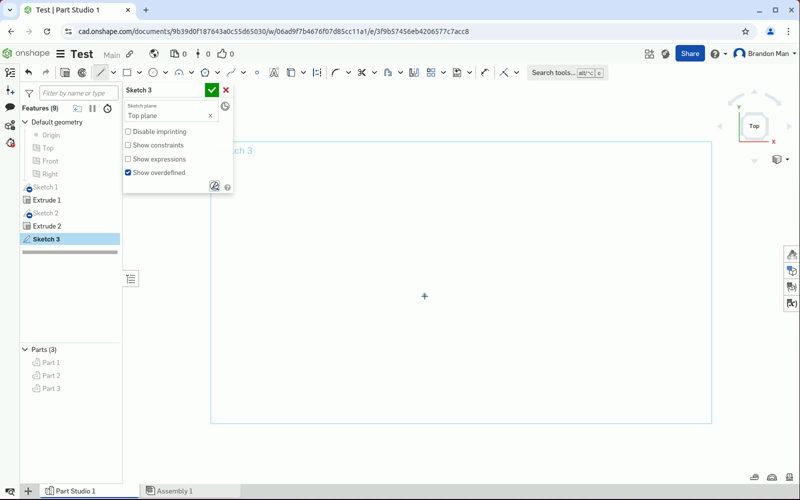
mouse_move(454, 295)
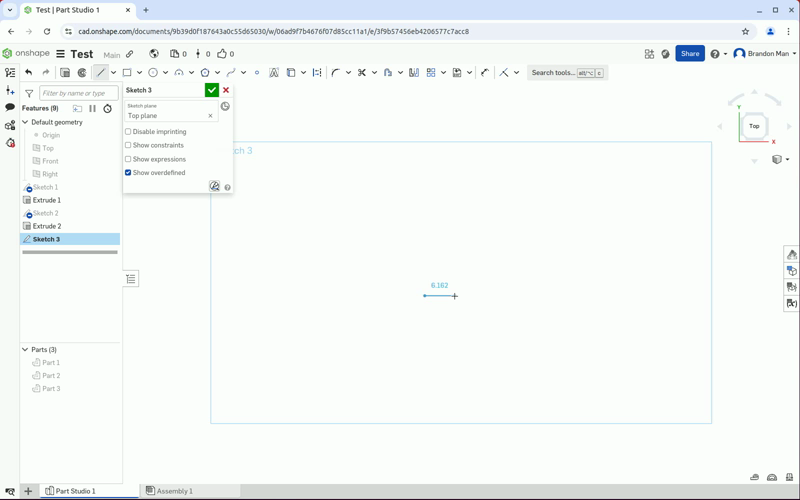
mouse_move(440, 289)
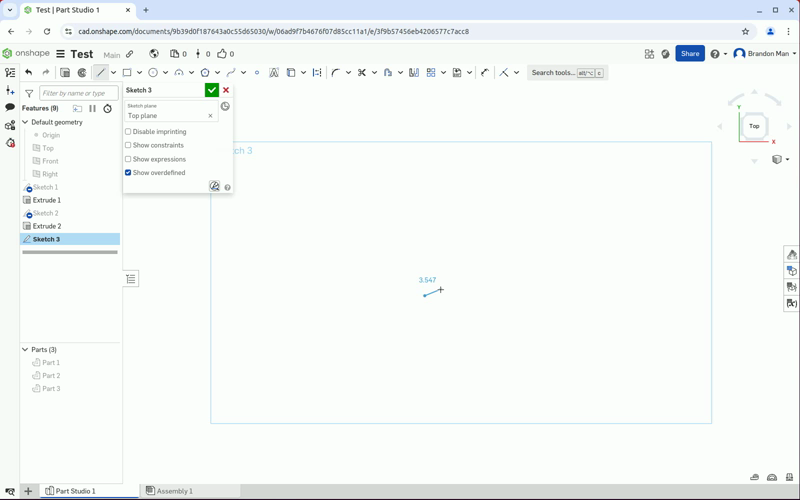
click(440, 289)
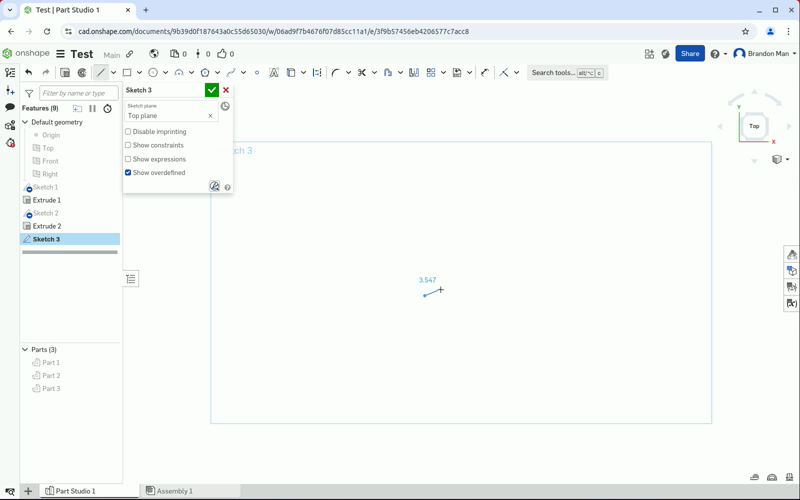
key_up(shift)
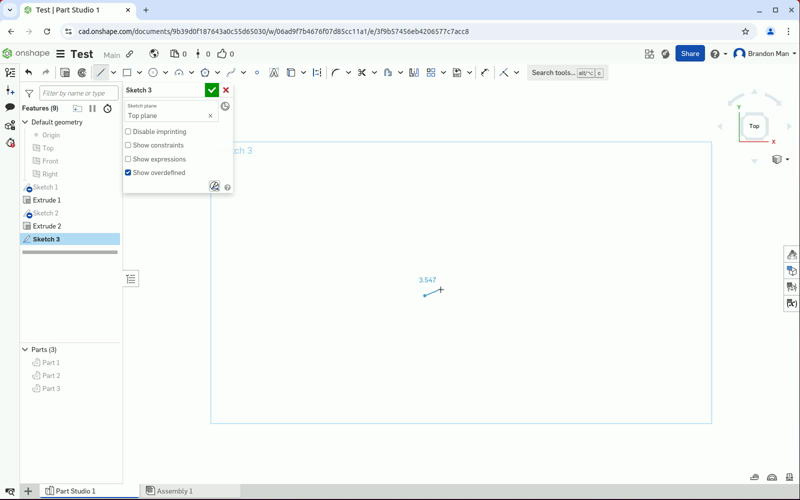
key(esc)
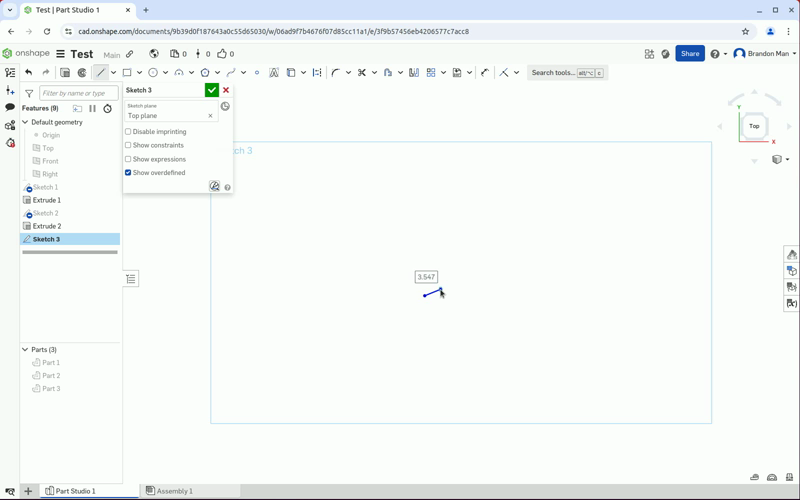
key(a)
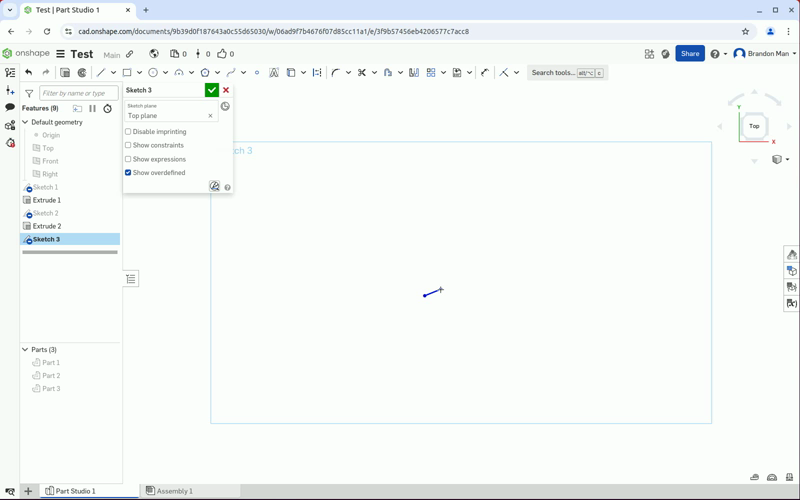
mouse_move(440, 289)
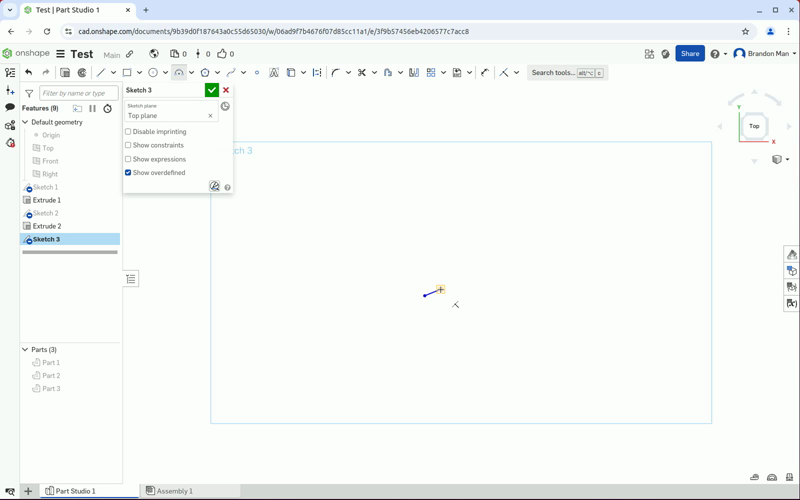
click(440, 289)
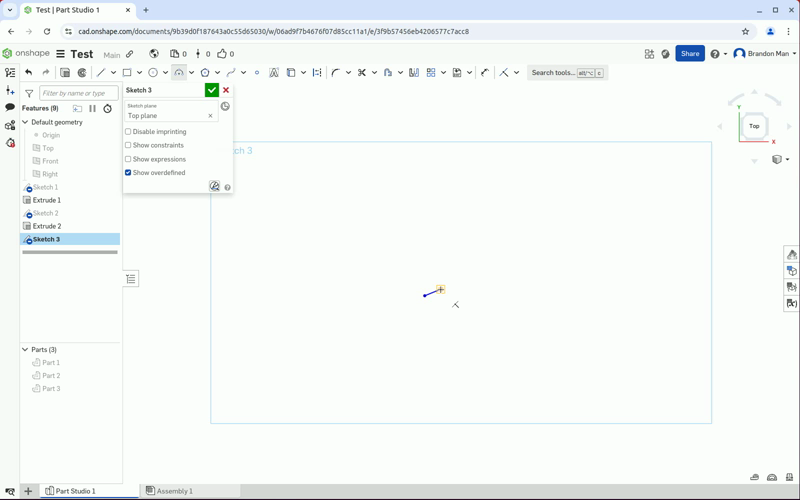
key_down(shift)
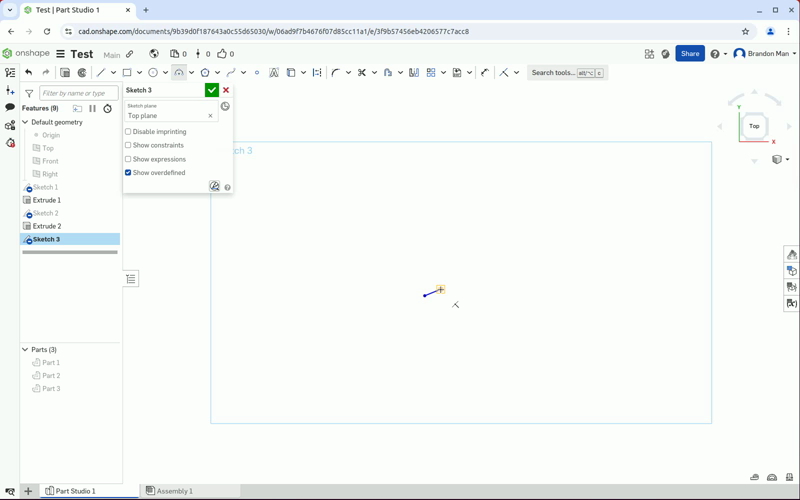
mouse_move(452, 235)
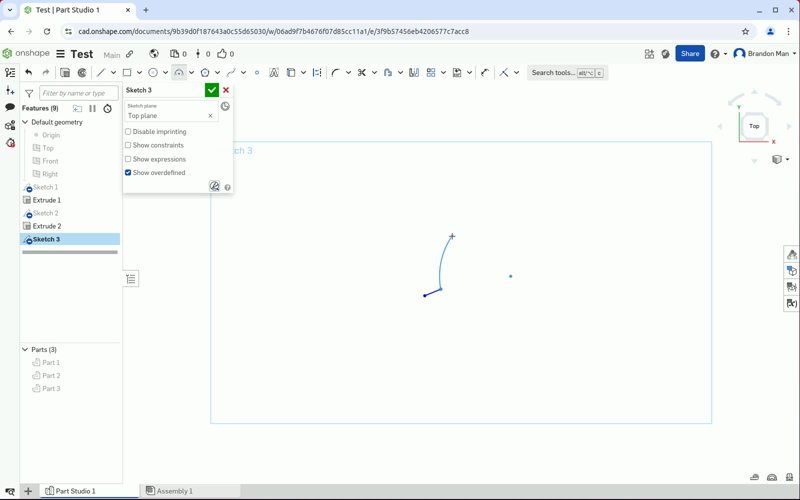
click(452, 235)
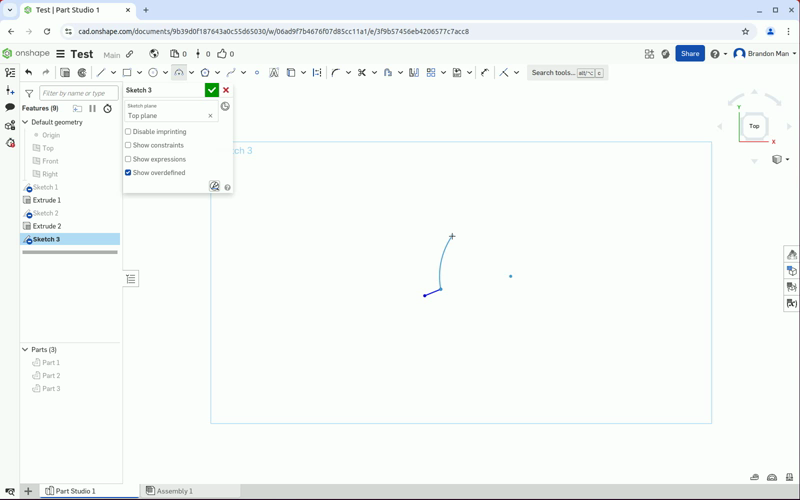
mouse_move(460, 265)
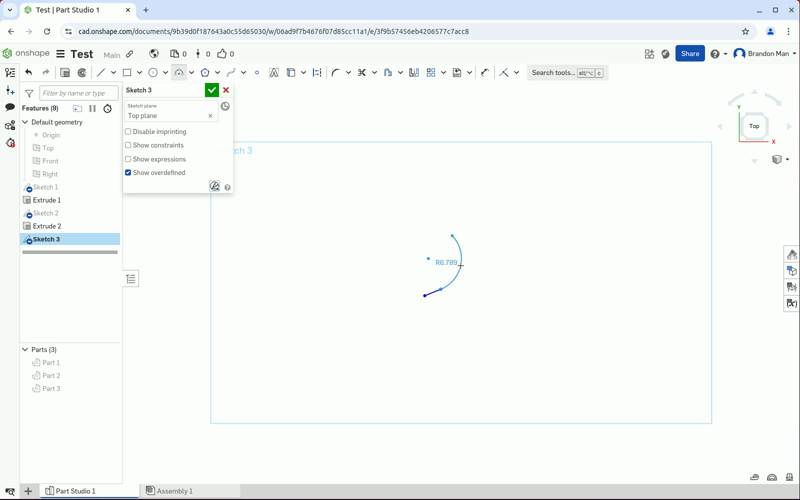
click(460, 265)
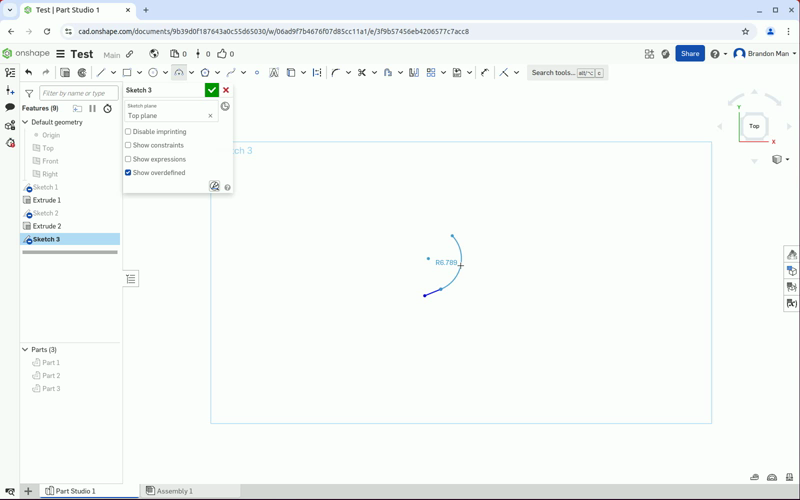
key_up(shift)
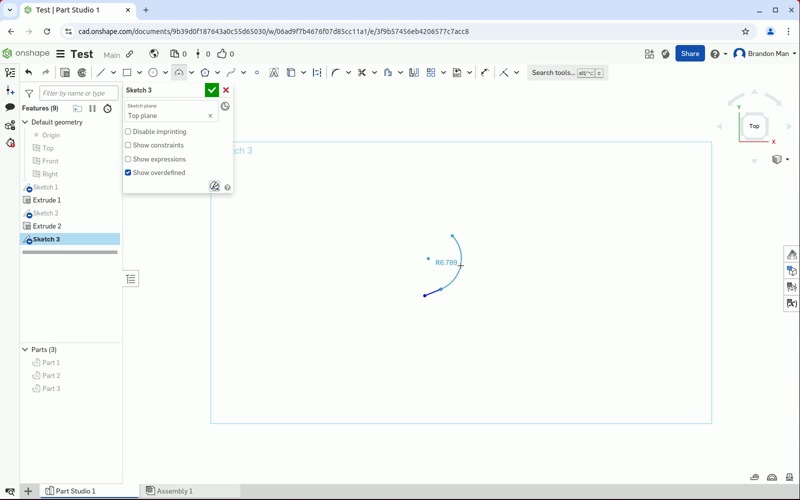
key(esc)
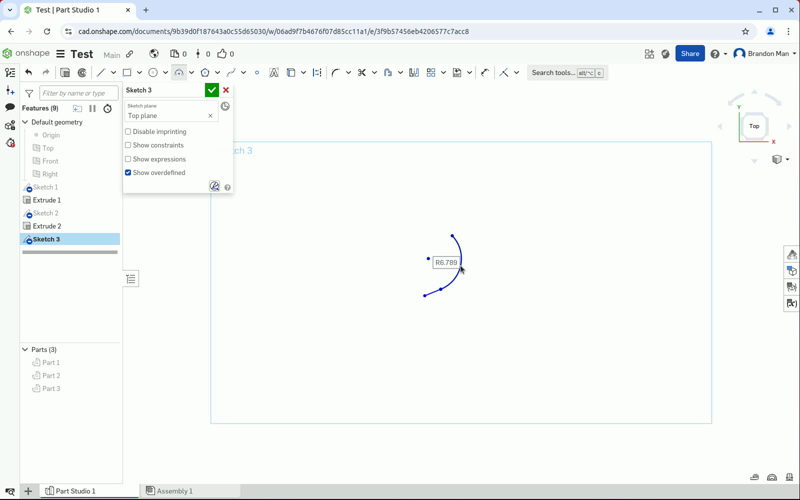
key(l)
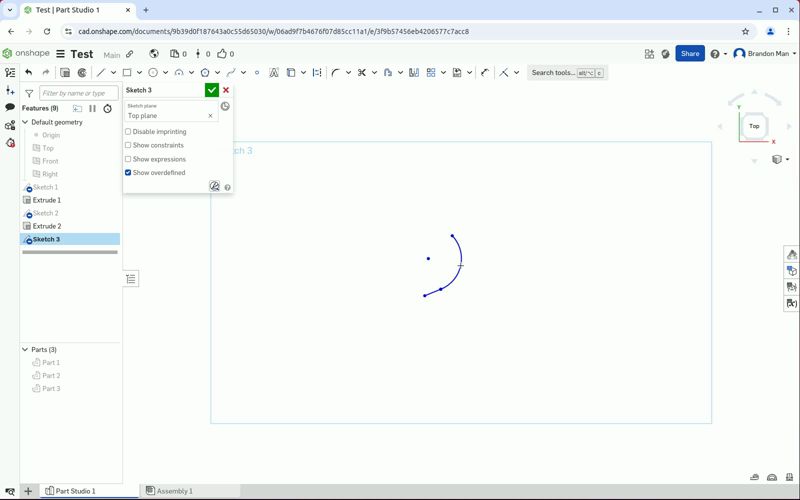
mouse_move(452, 235)
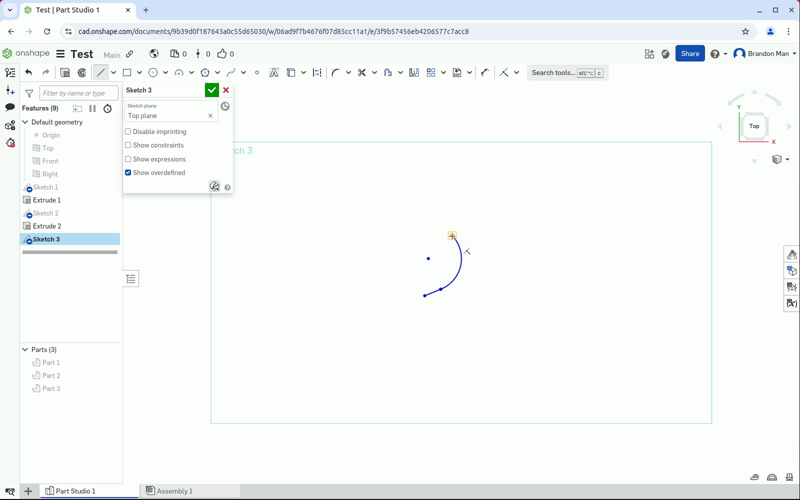
click(452, 235)
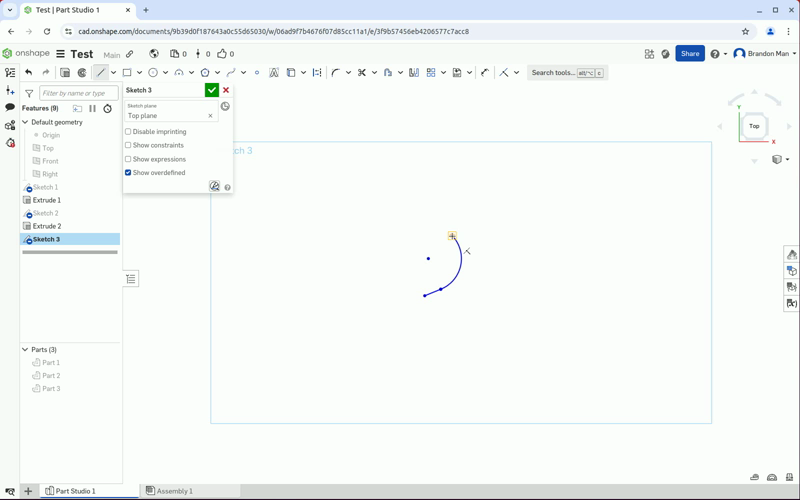
key_down(shift)
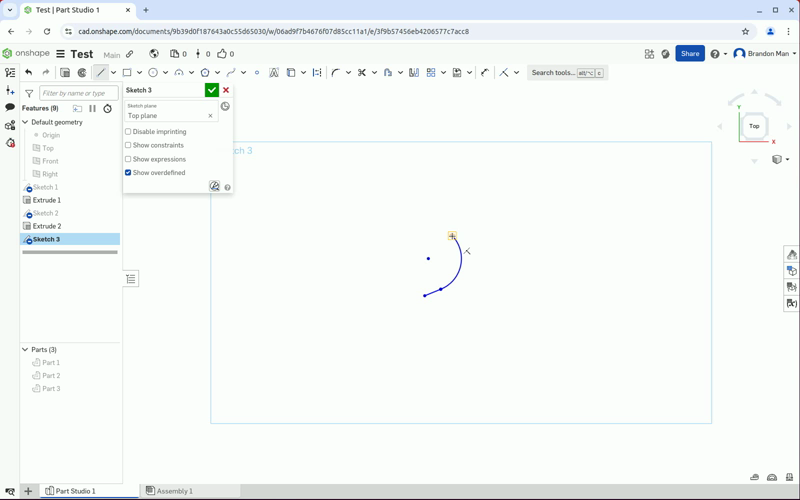
mouse_move(482, 235)
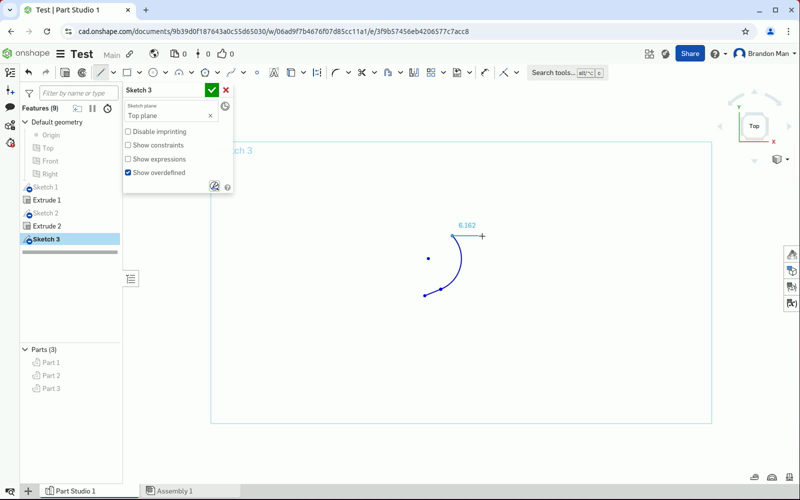
mouse_move(455, 231)
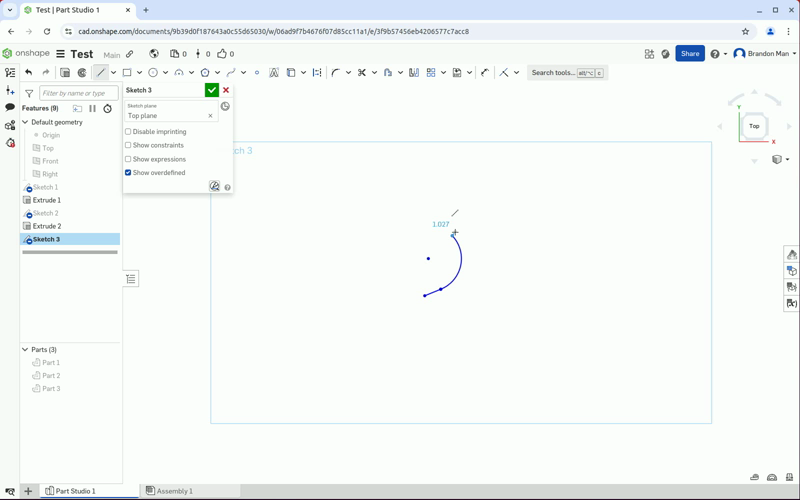
scroll(6)
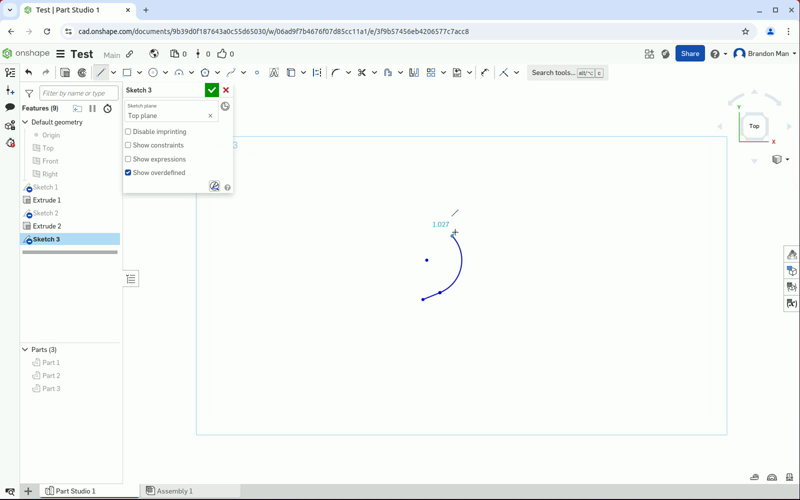
scroll(6)
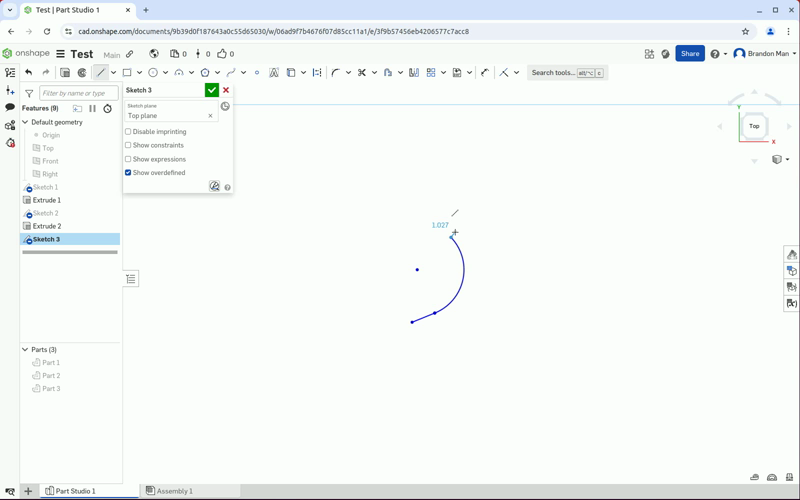
scroll(6)
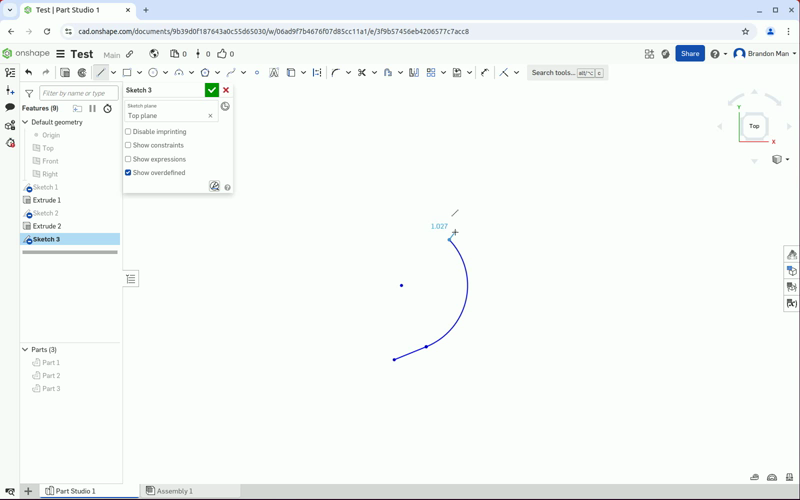
scroll(6)
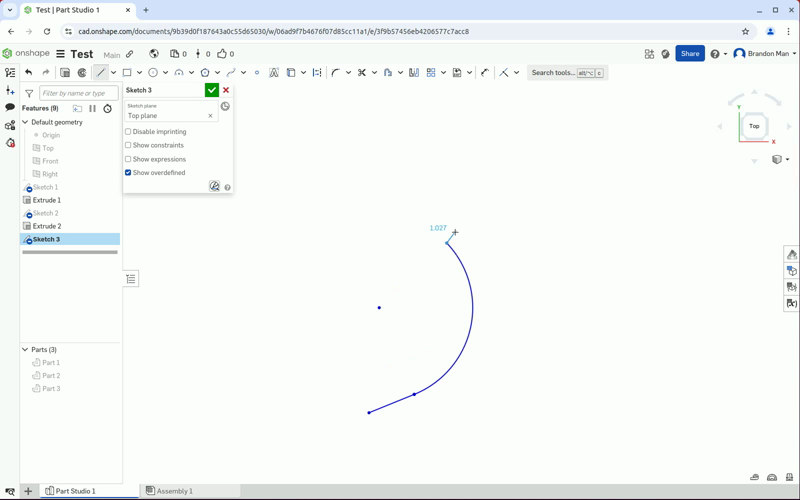
scroll(6)
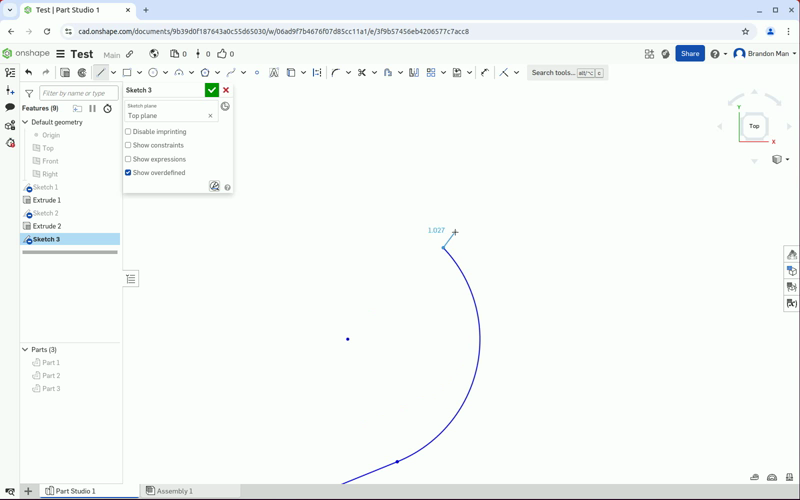
scroll(6)
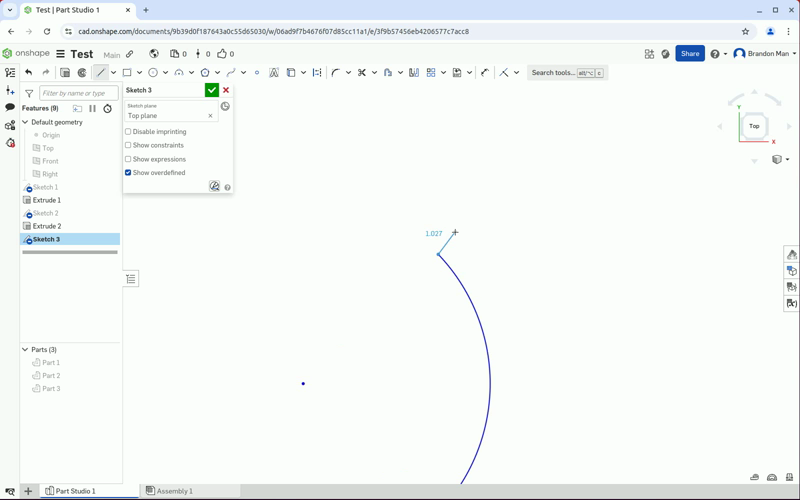
scroll(6)
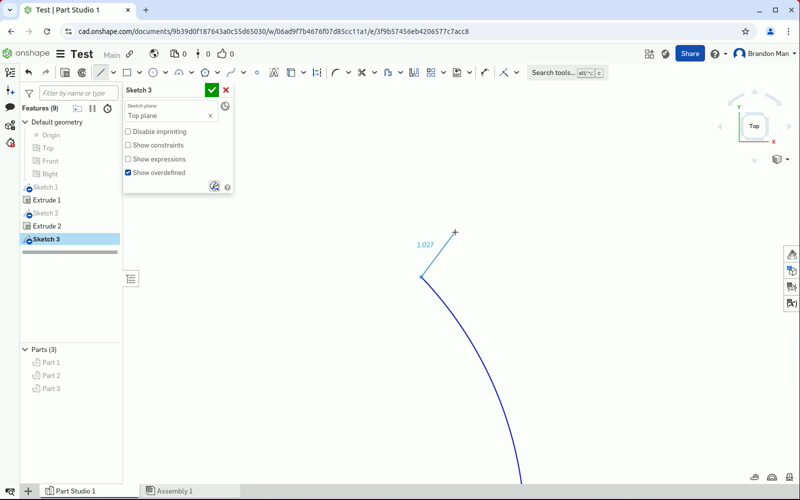
click(455, 231)
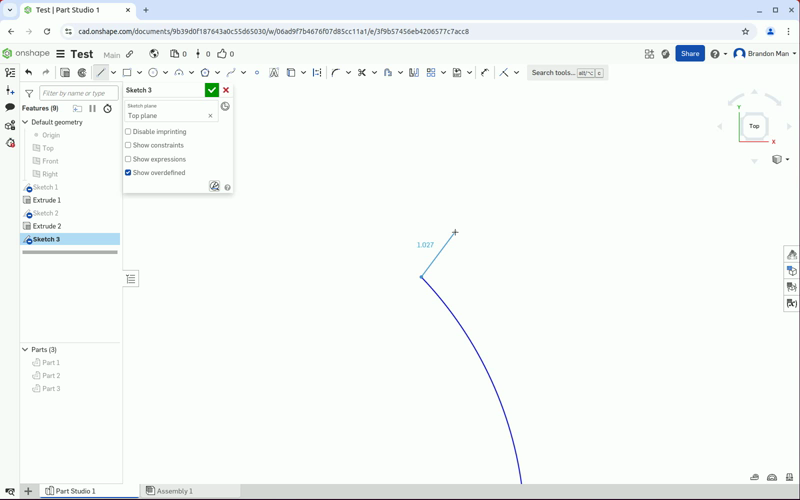
scroll(-6)
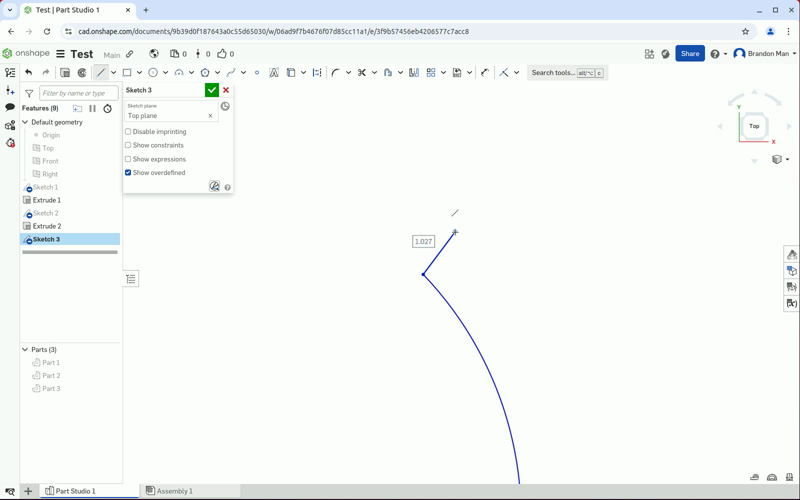
scroll(-6)
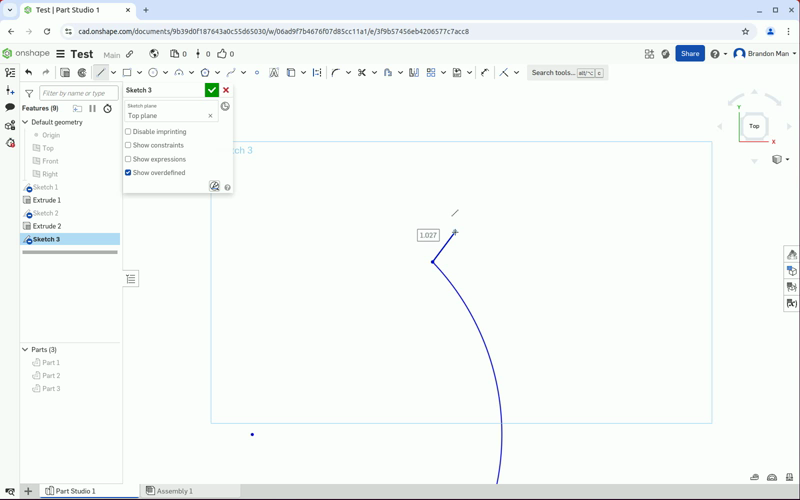
scroll(-6)
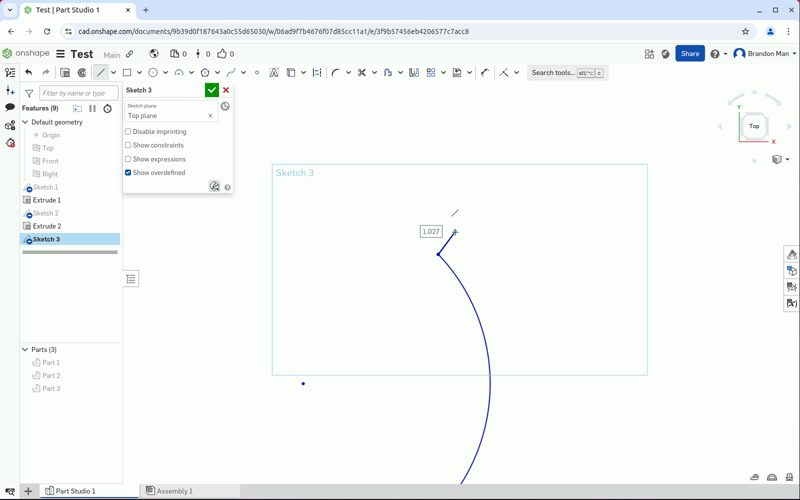
scroll(-6)
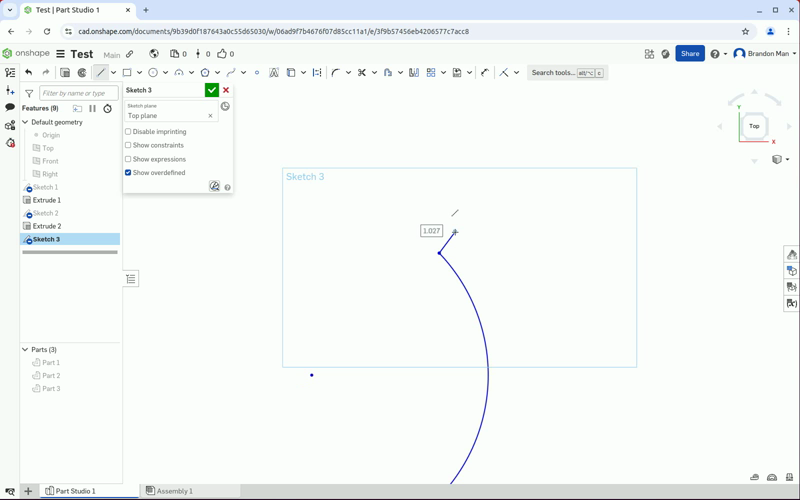
scroll(-6)
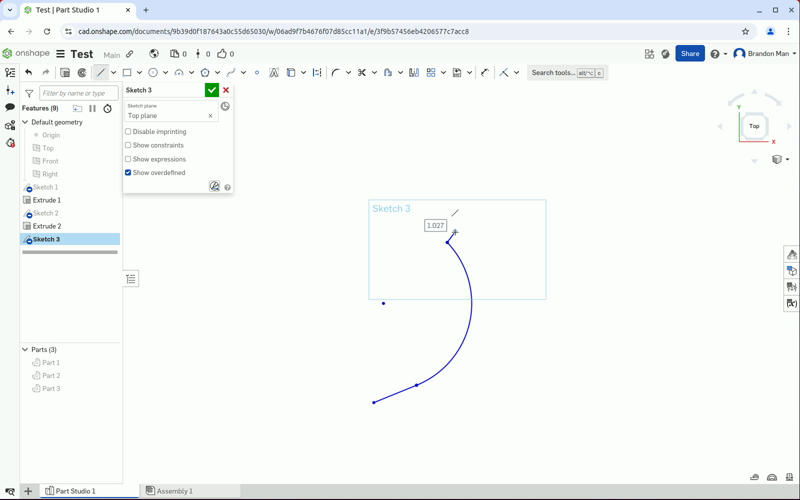
scroll(-6)
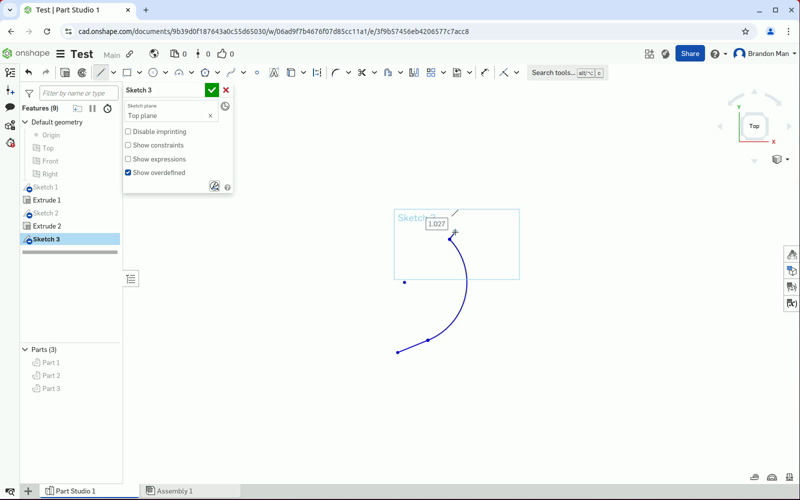
scroll(-6)
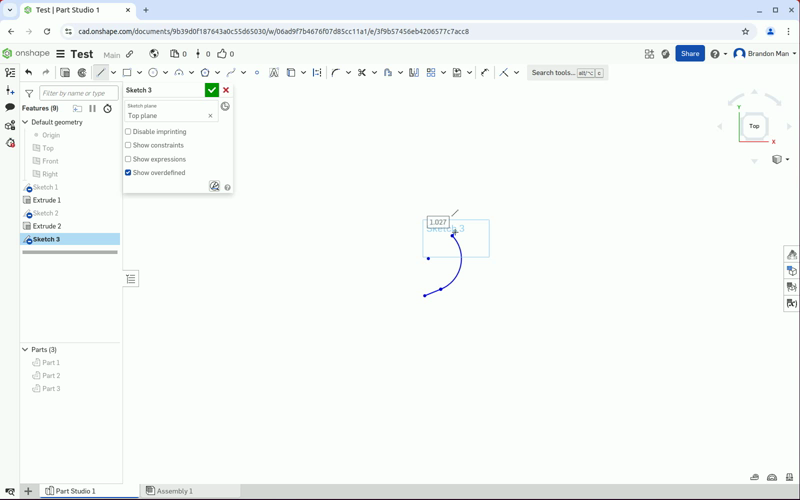
key_up(shift)
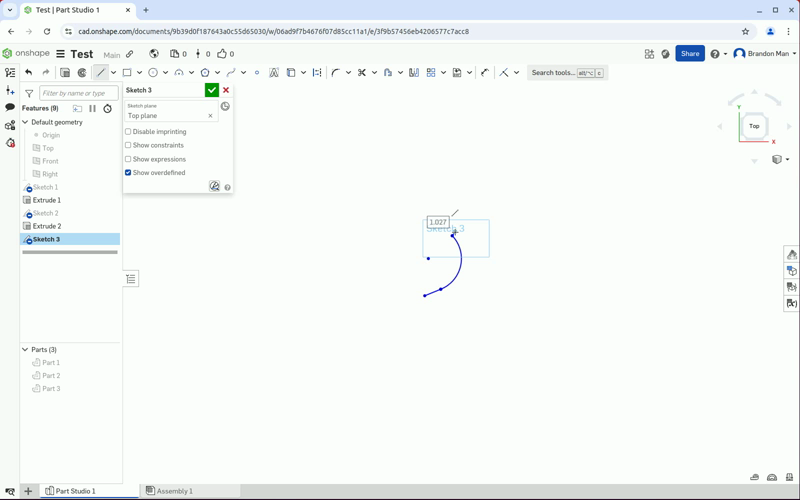
key(esc)
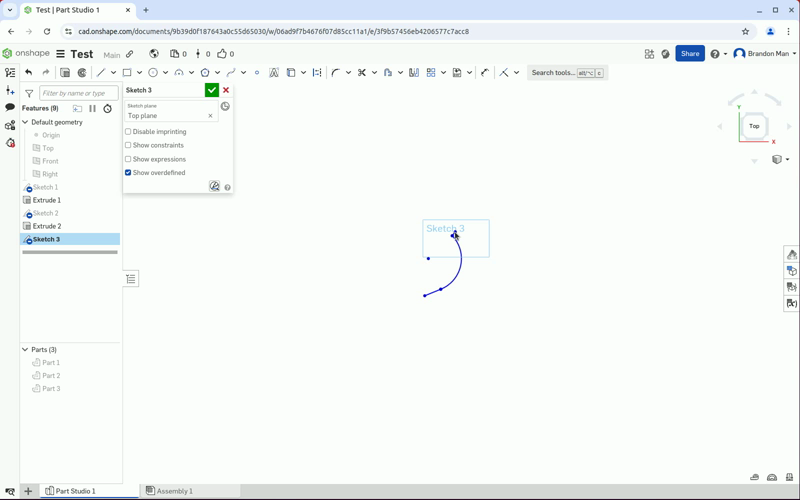
key(a)
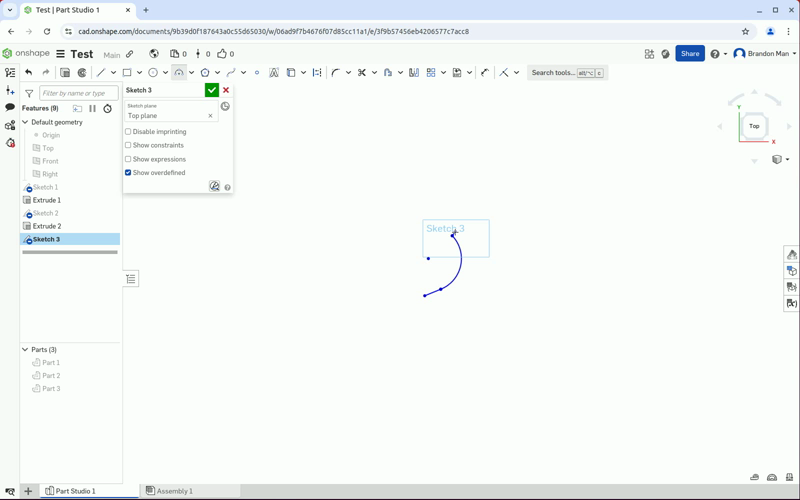
mouse_move(455, 231)
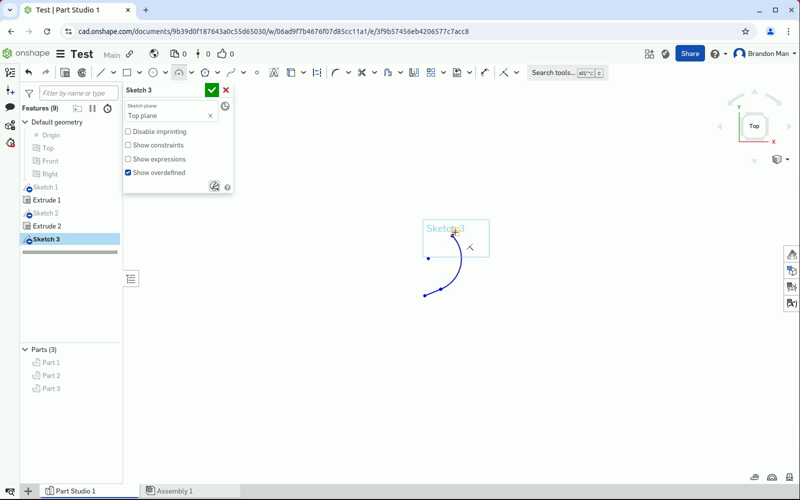
click(455, 231)
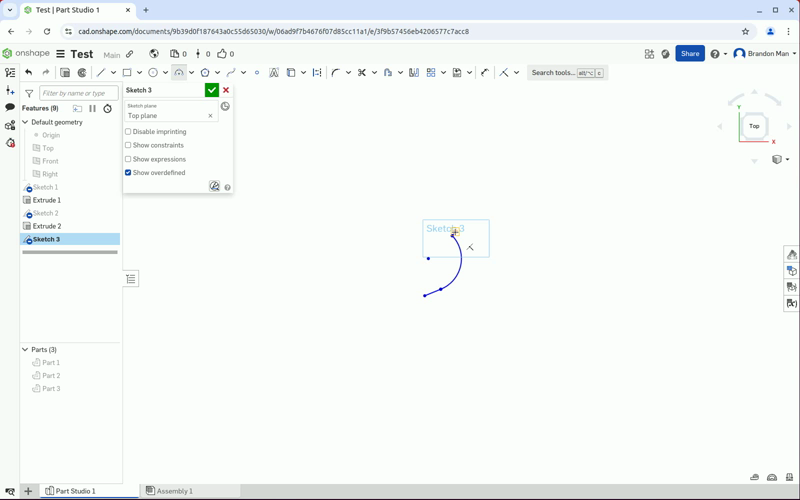
mouse_move(424, 295)
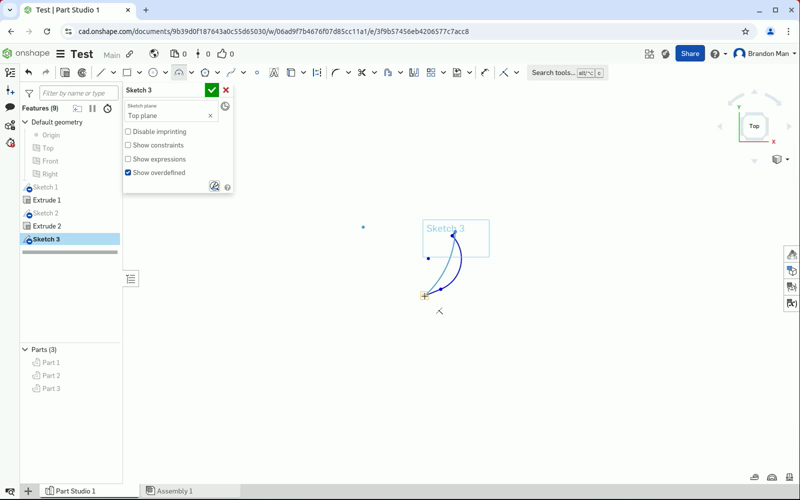
click(424, 295)
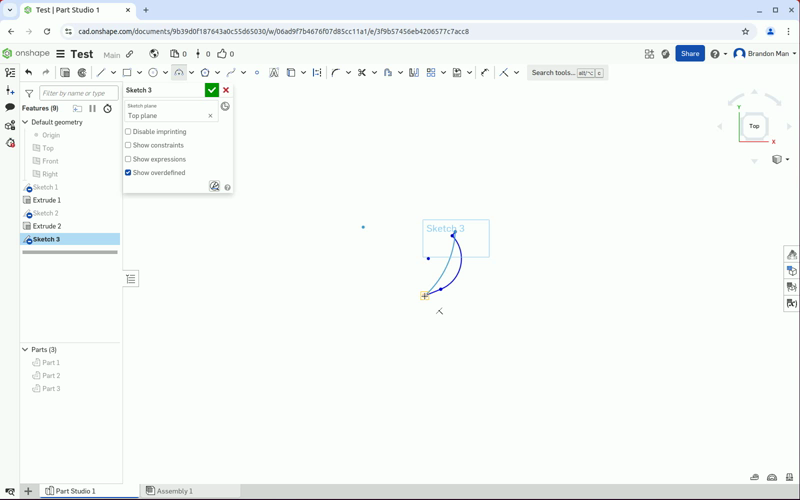
key_down(shift)
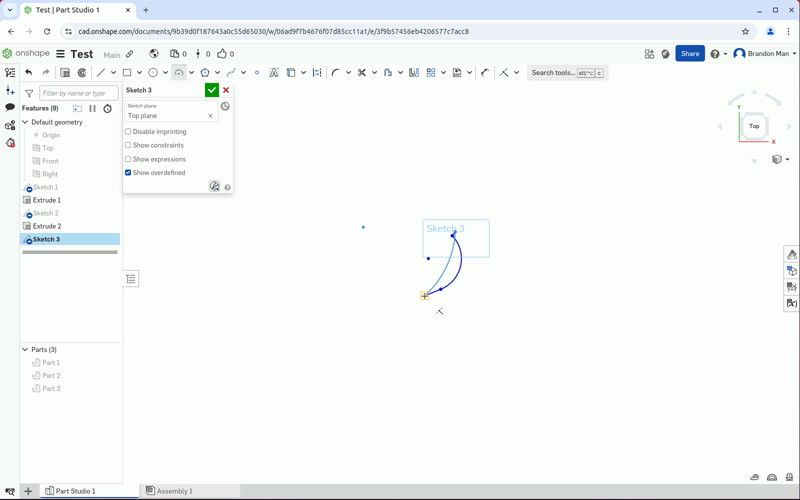
mouse_move(462, 274)
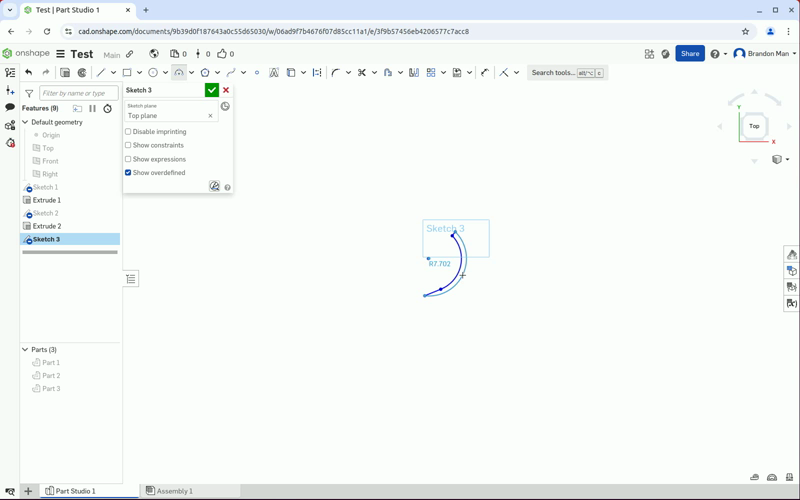
click(462, 274)
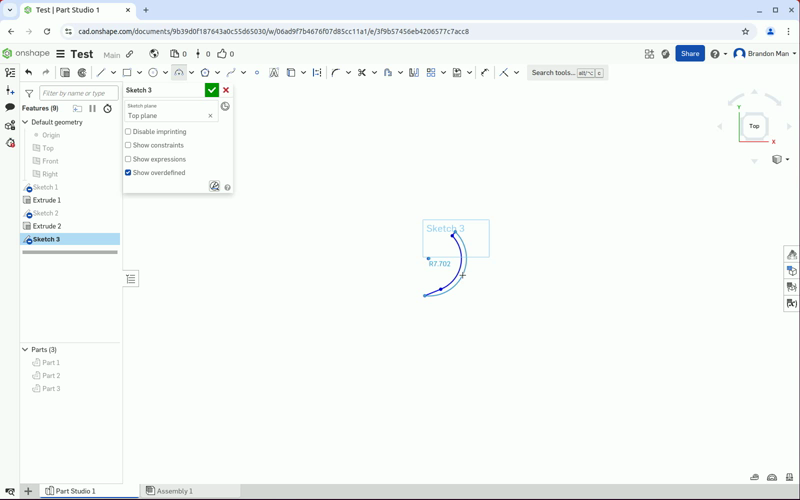
key_up(shift)
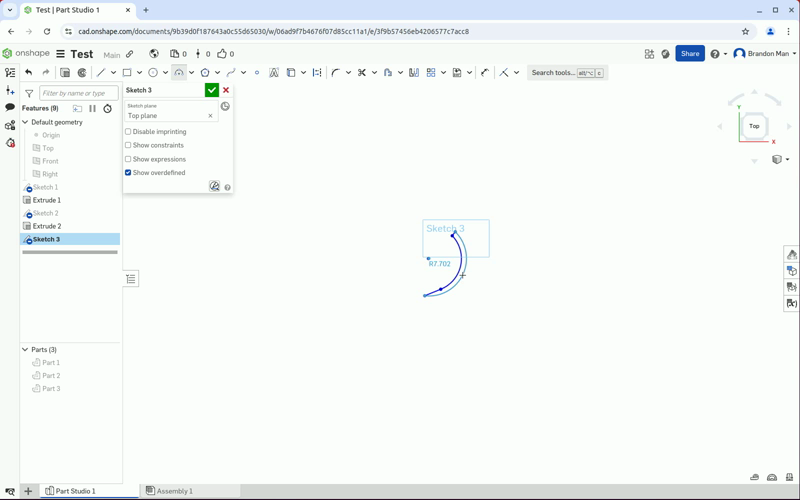
key(esc)
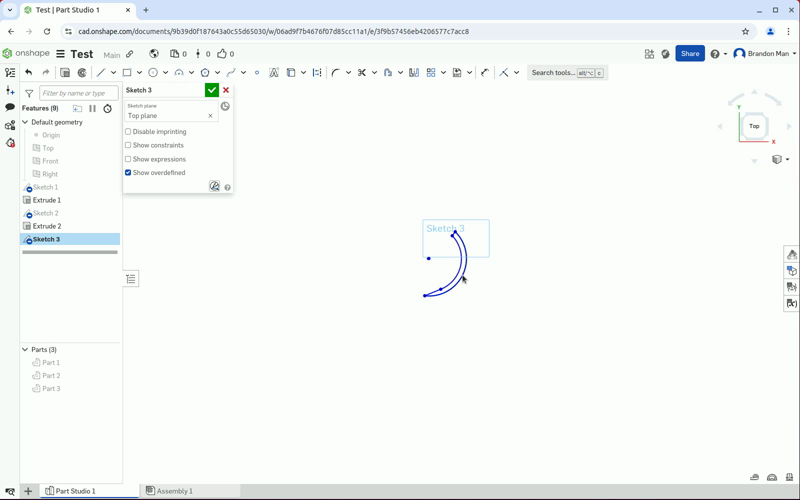
mouse_move(461, 252)
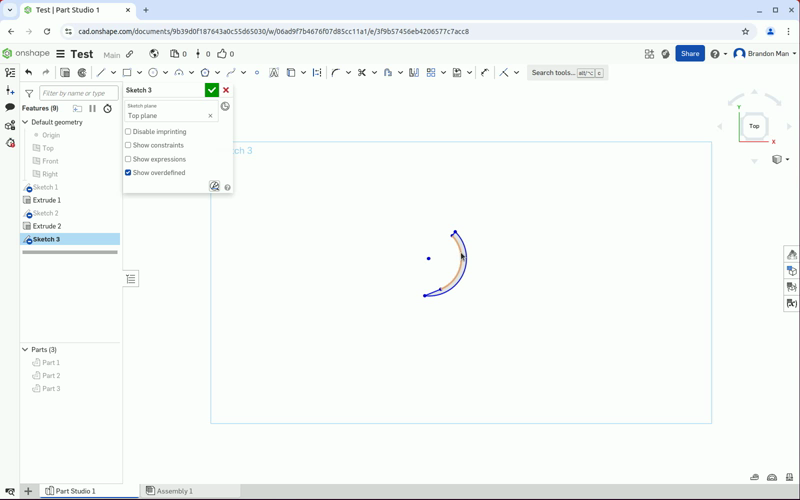
scroll(6)
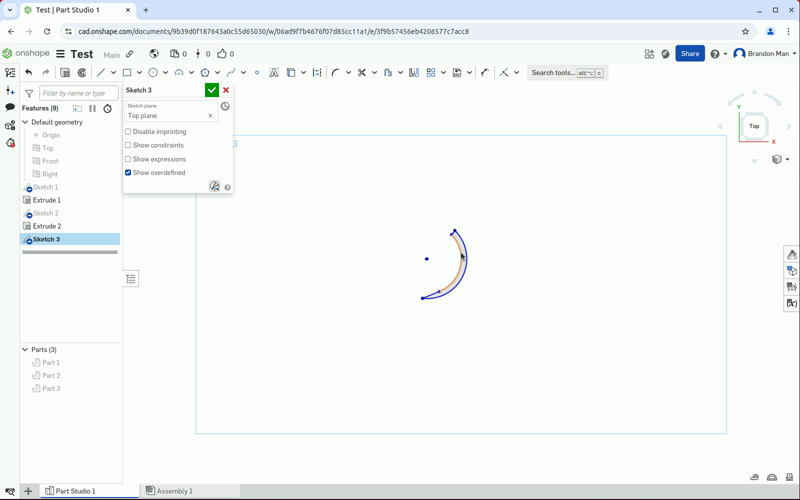
scroll(6)
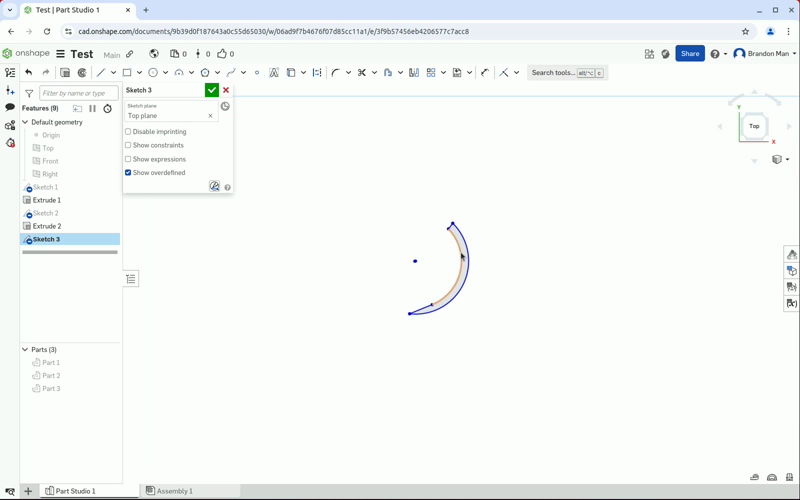
scroll(6)
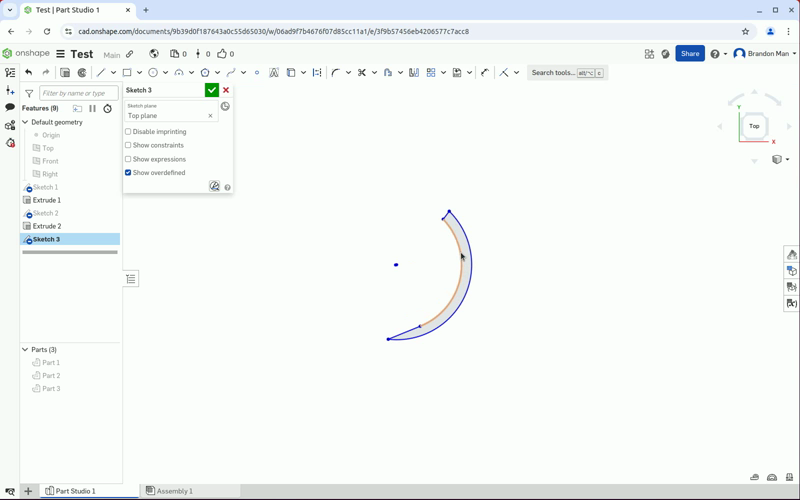
scroll(6)
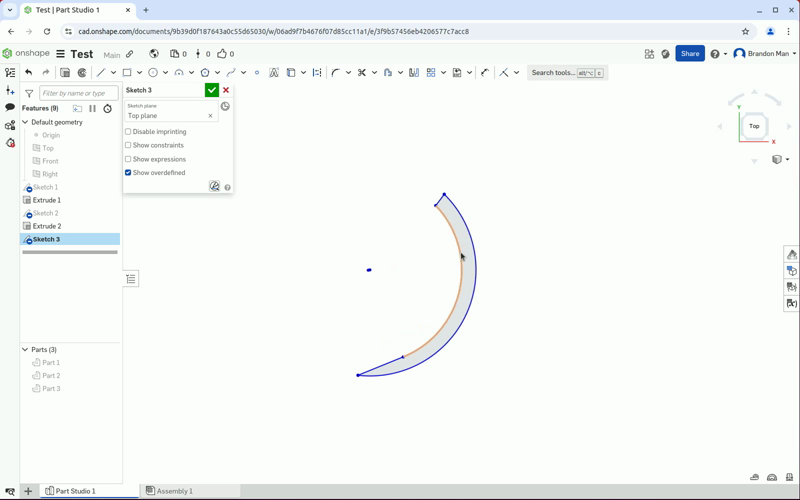
scroll(6)
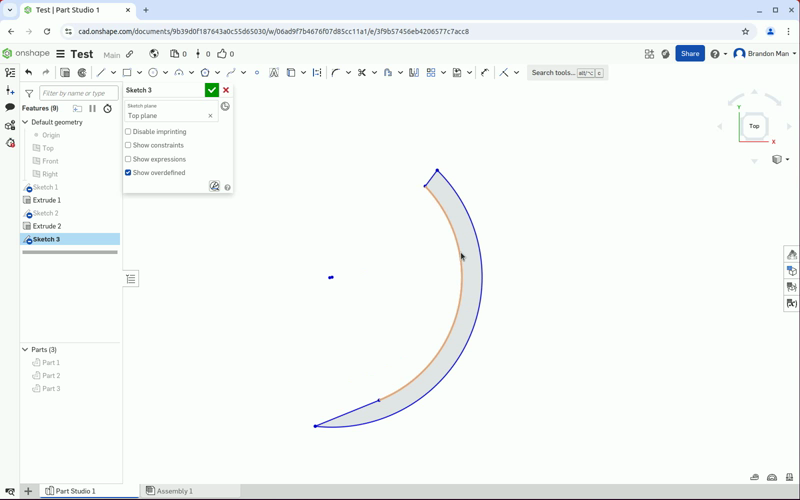
scroll(6)
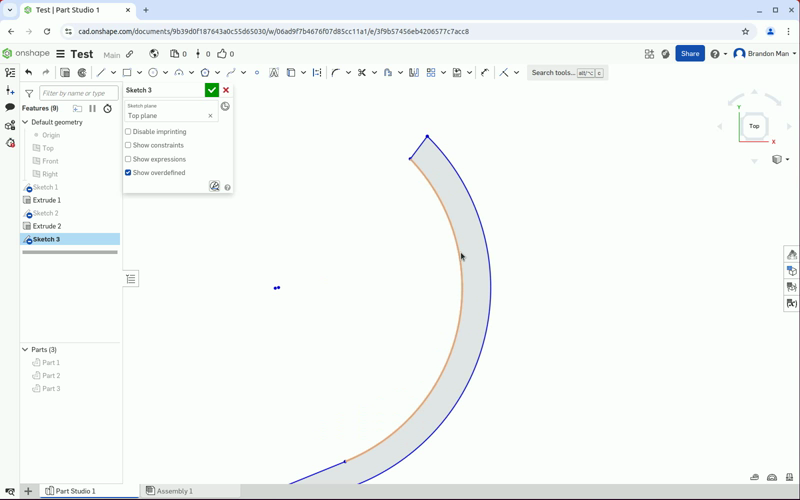
scroll(6)
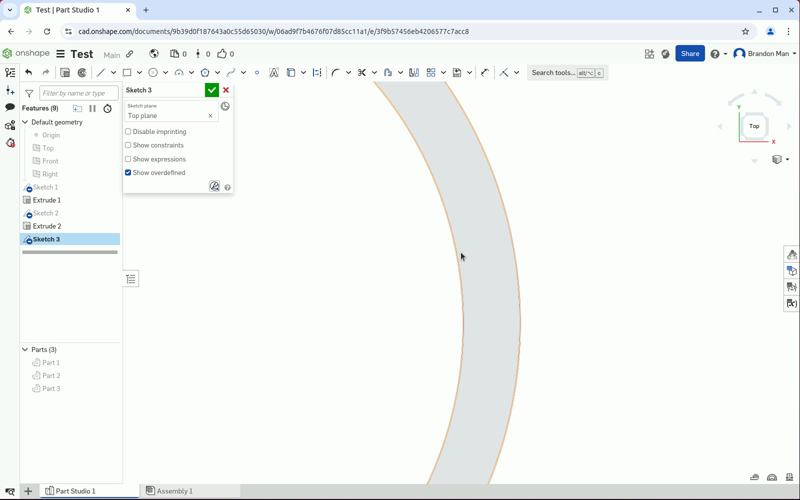
click(461, 252)
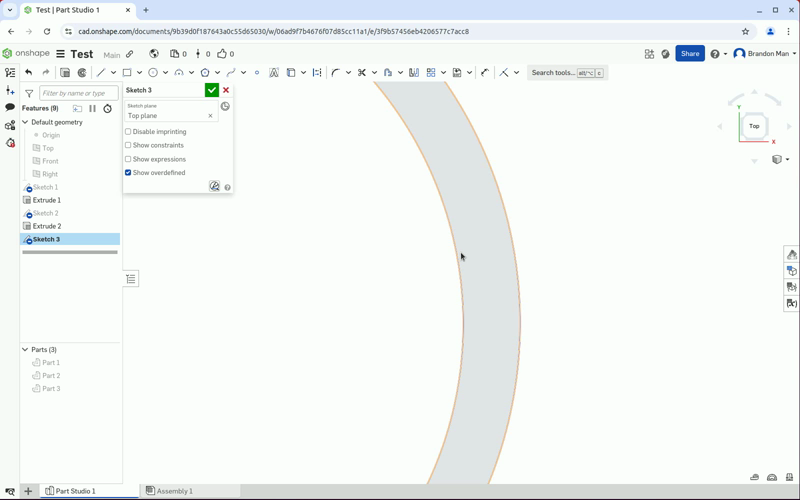
scroll(-6)
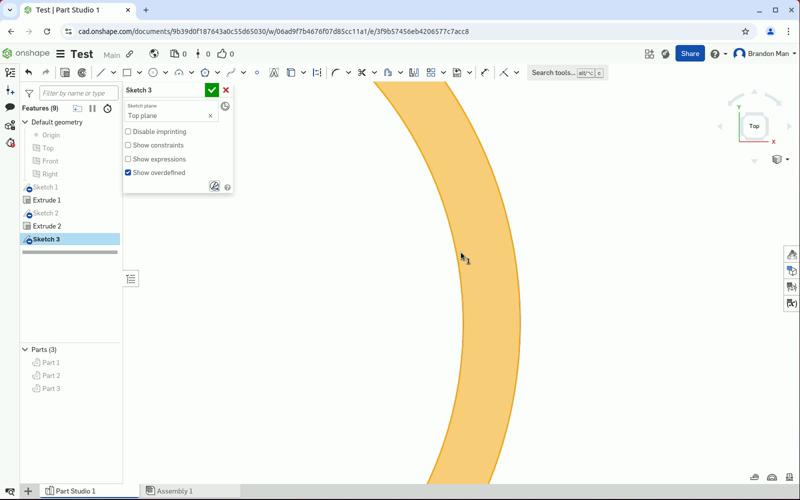
scroll(-6)
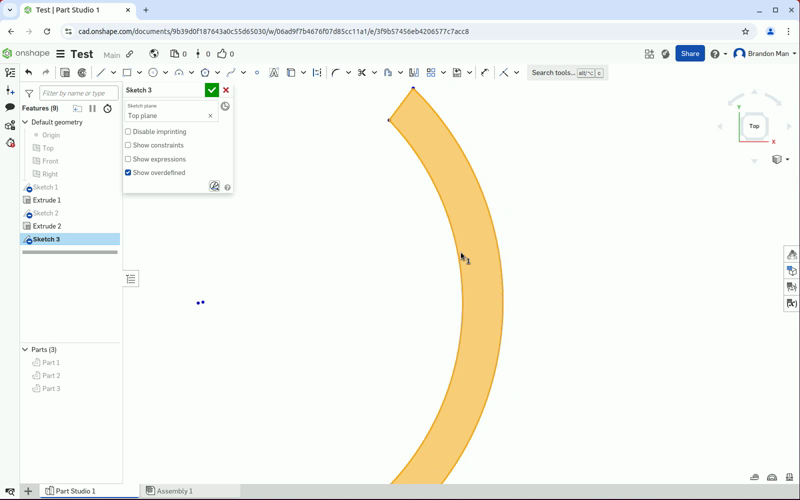
scroll(-6)
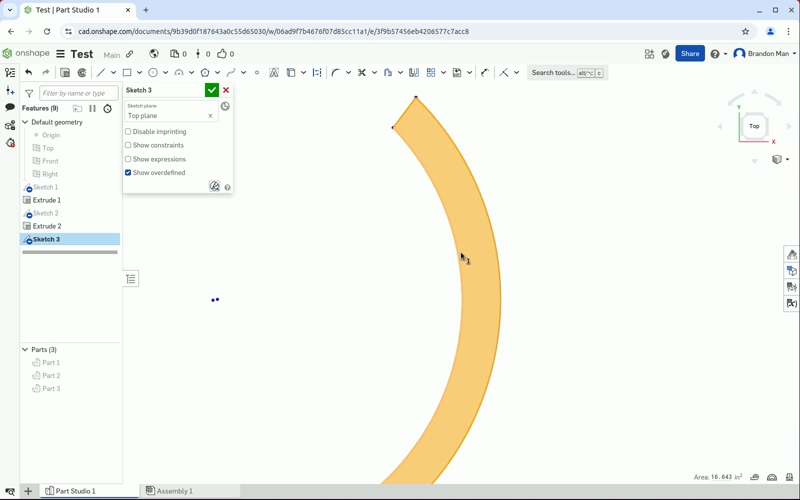
scroll(-6)
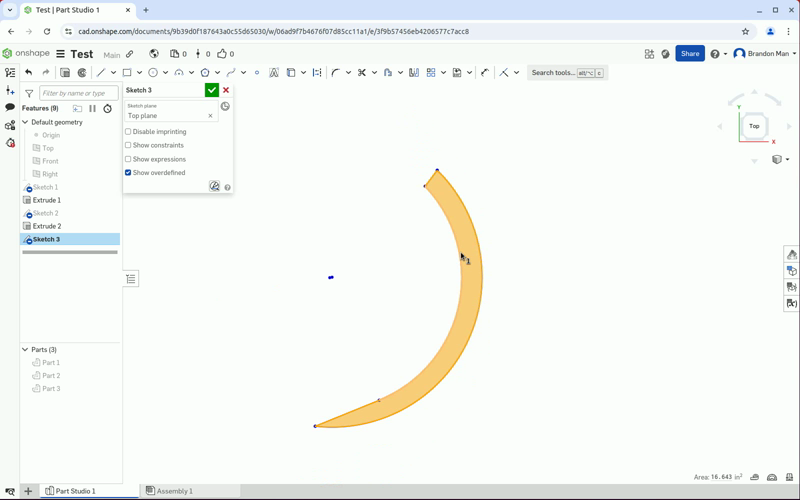
scroll(-6)
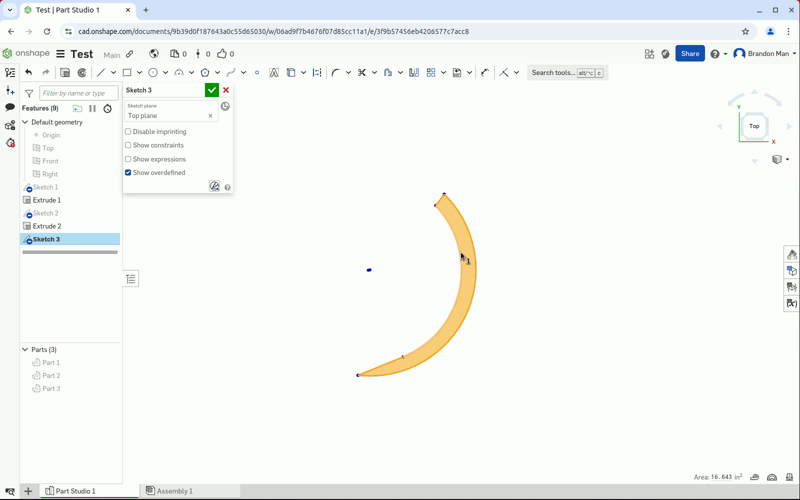
scroll(-6)
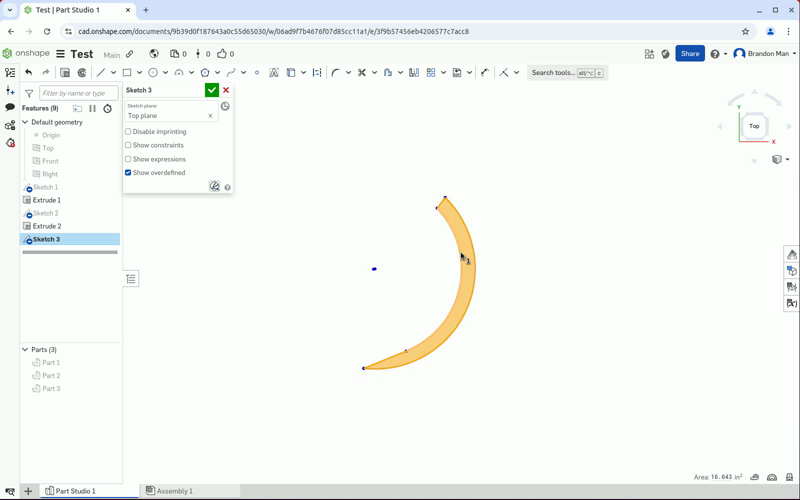
scroll(-6)
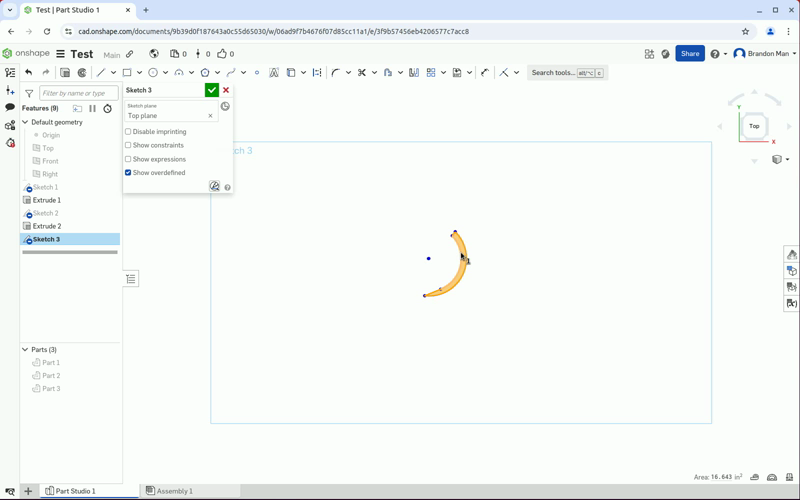
mouse_move(73, 352)
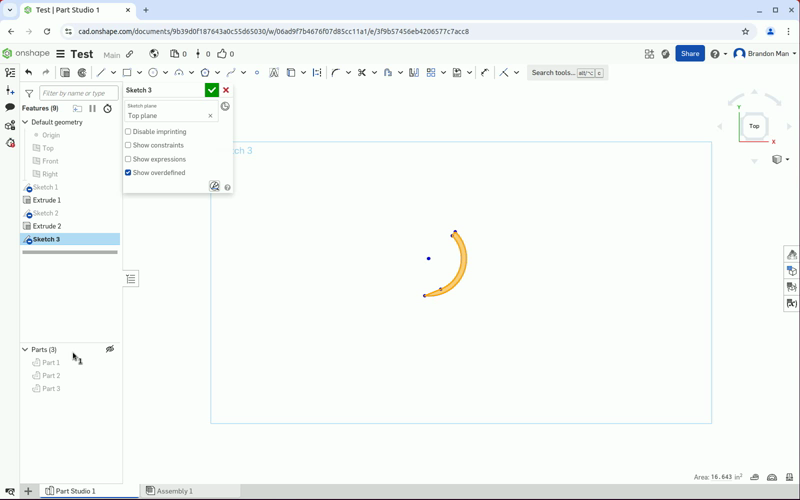
key(shift+y)
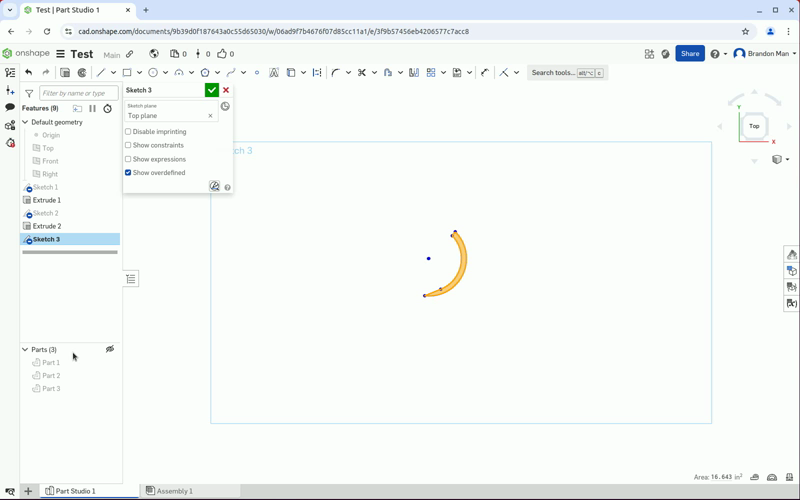
key(shift+e)
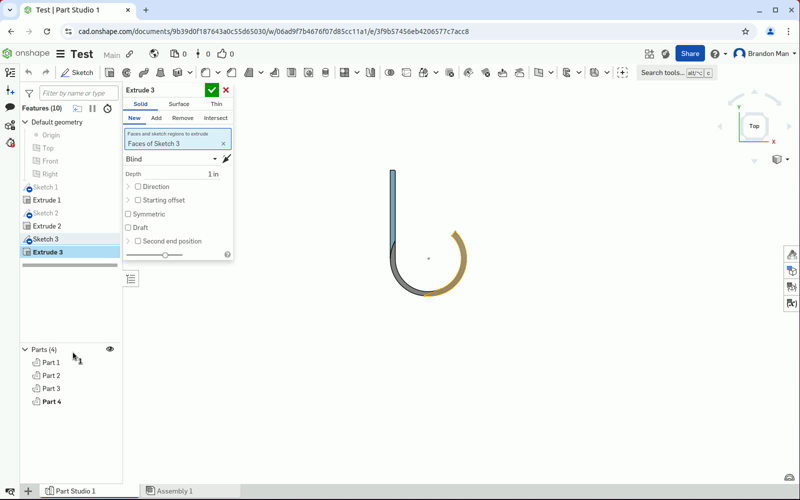
mouse_move(143, 106)
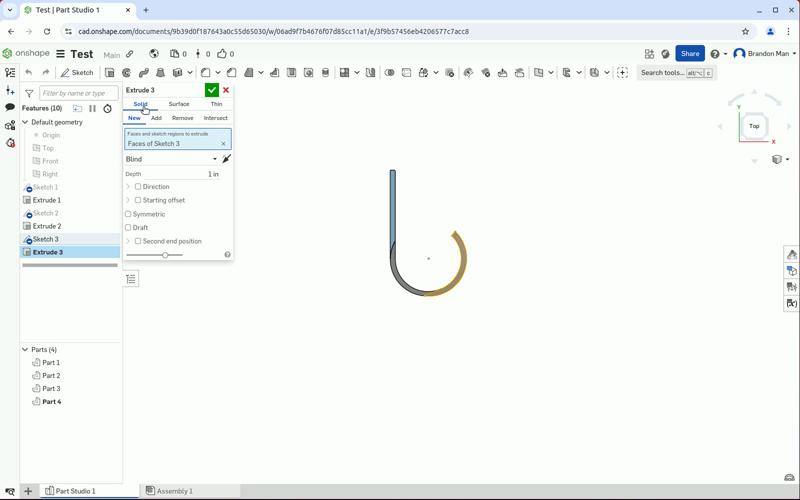
click(143, 106)
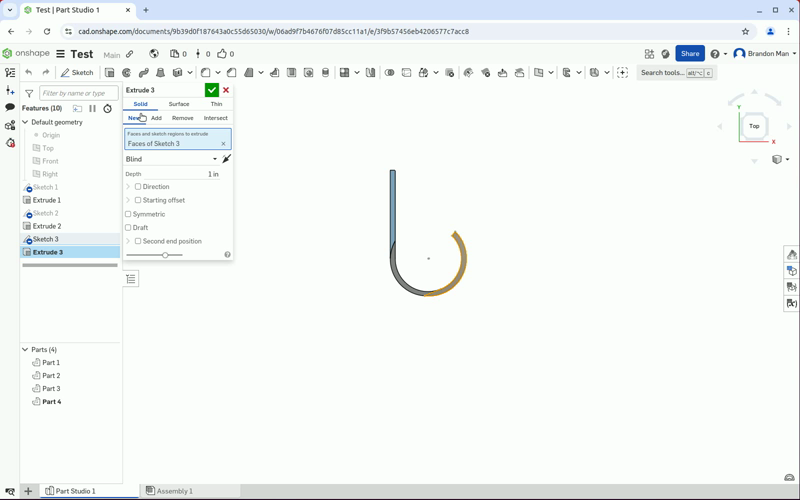
mouse_move(137, 120)
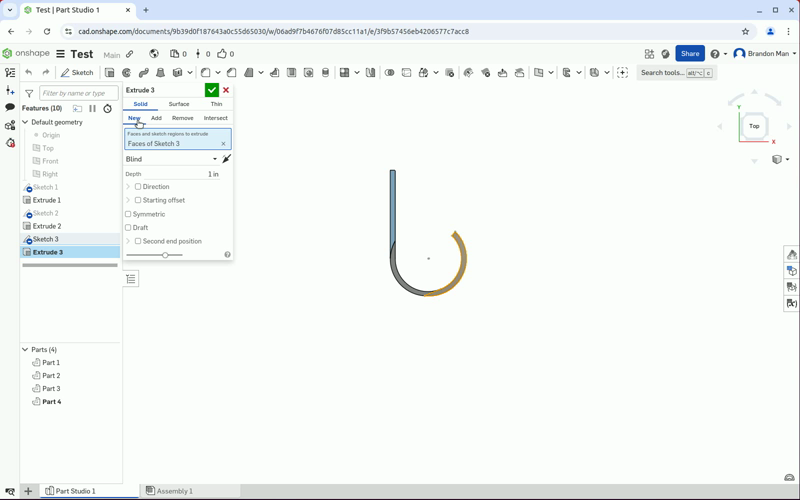
click(137, 120)
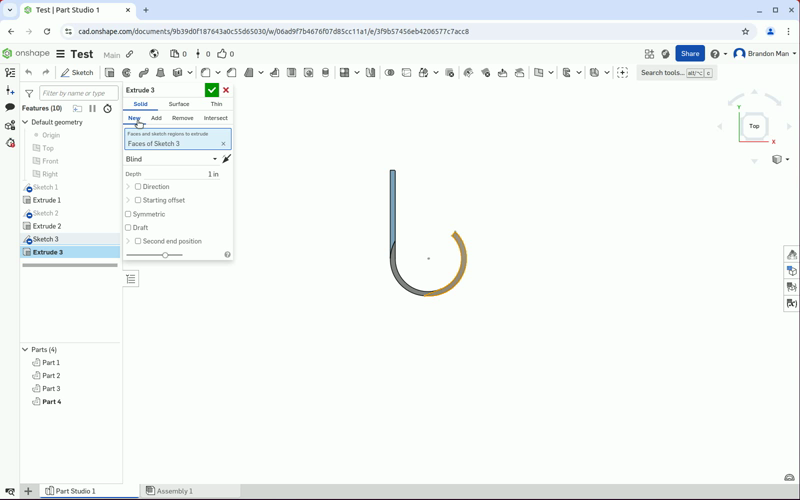
key(tab, 4)
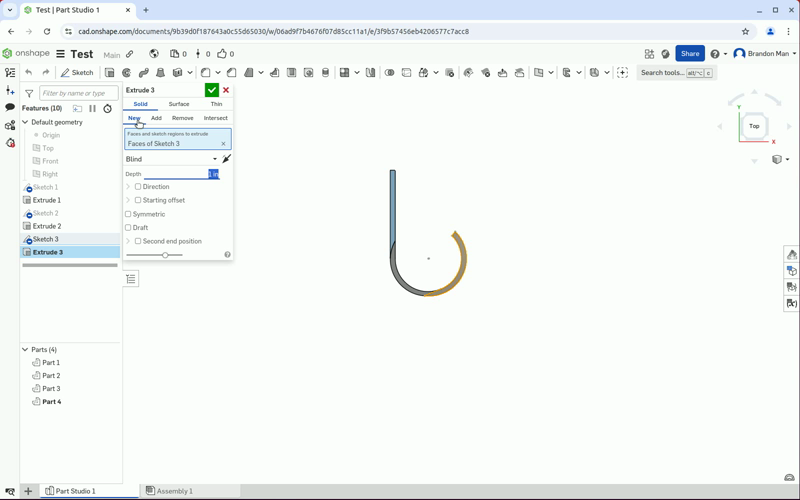
text(9.147)
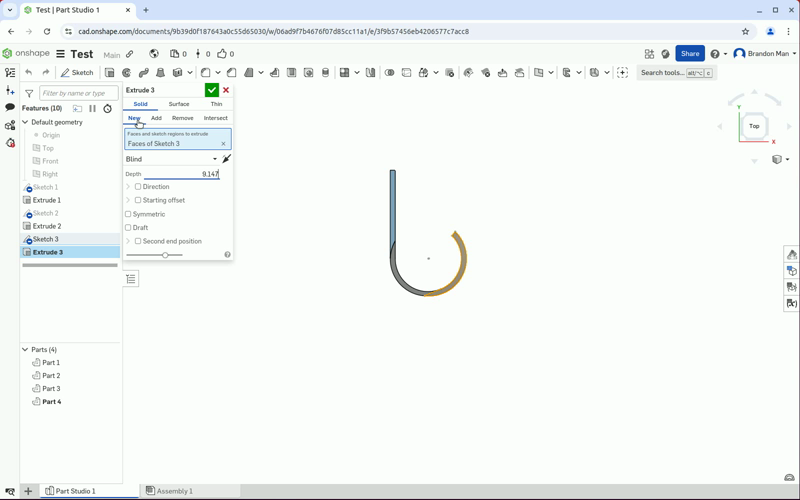
key(enter)
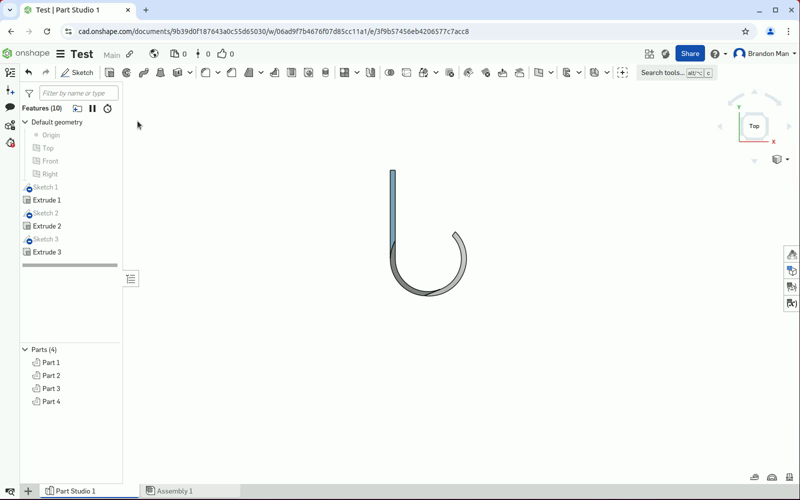
key(shift+h)
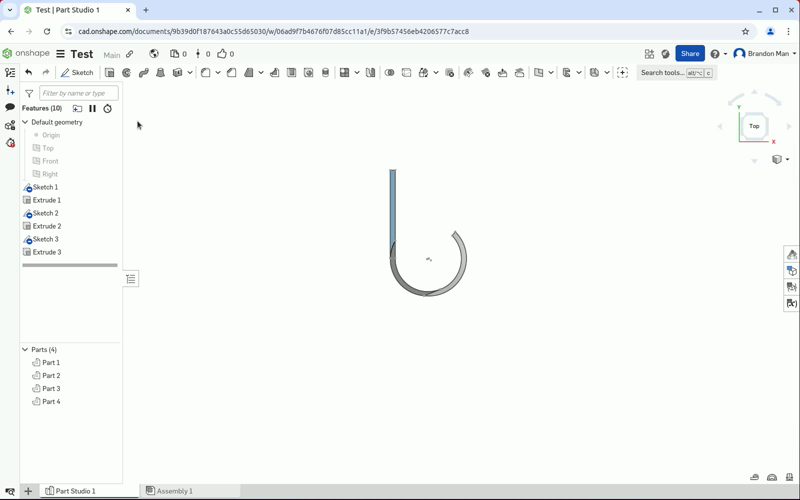
key(shift+h)
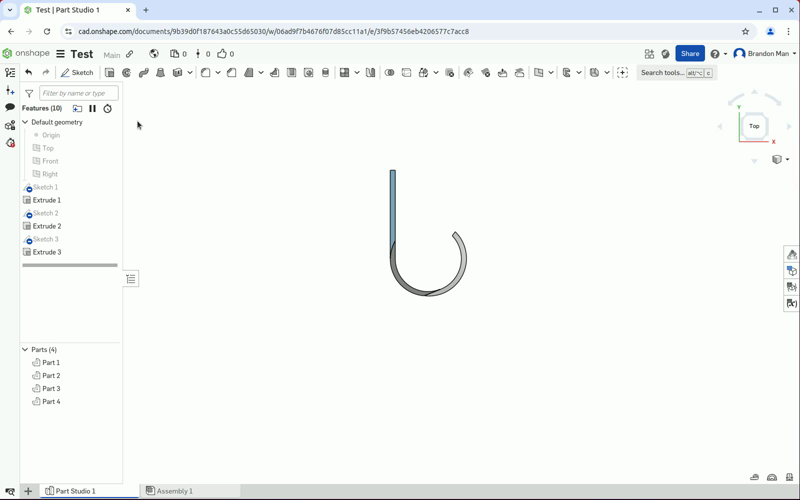
mouse_move(73, 189)
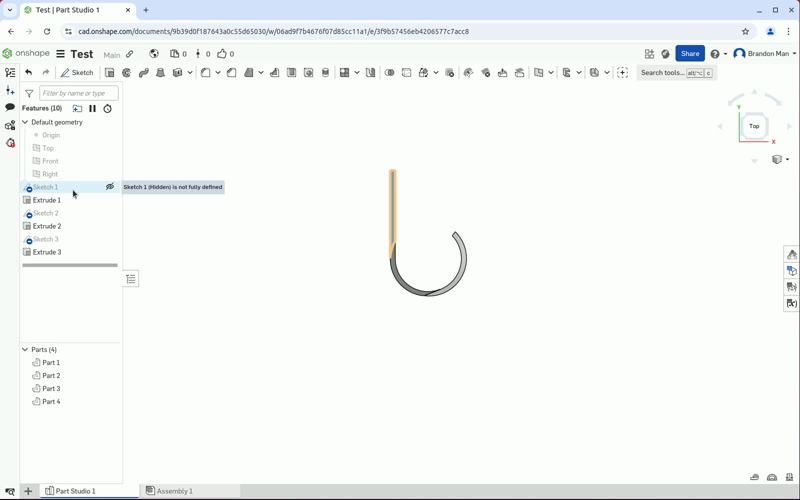
click(73, 189)
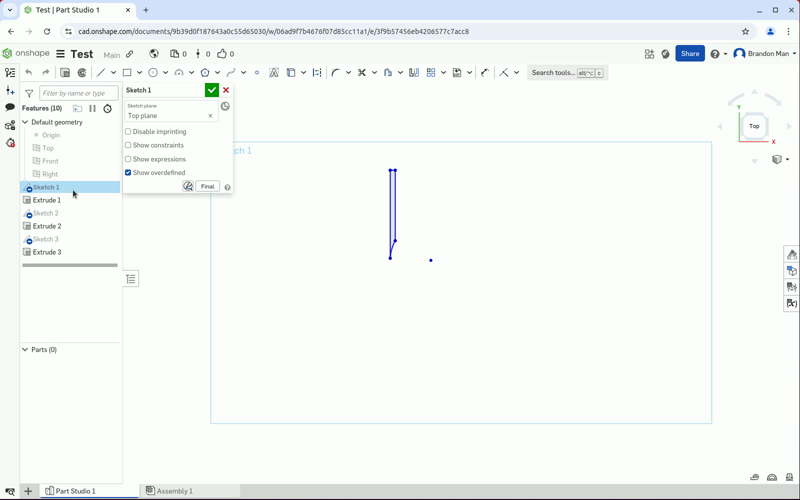
mouse_move(229, 92)
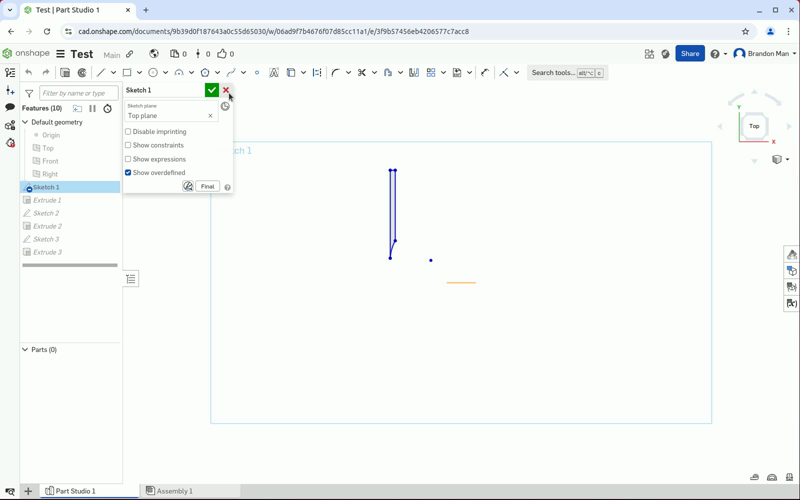
click(229, 92)
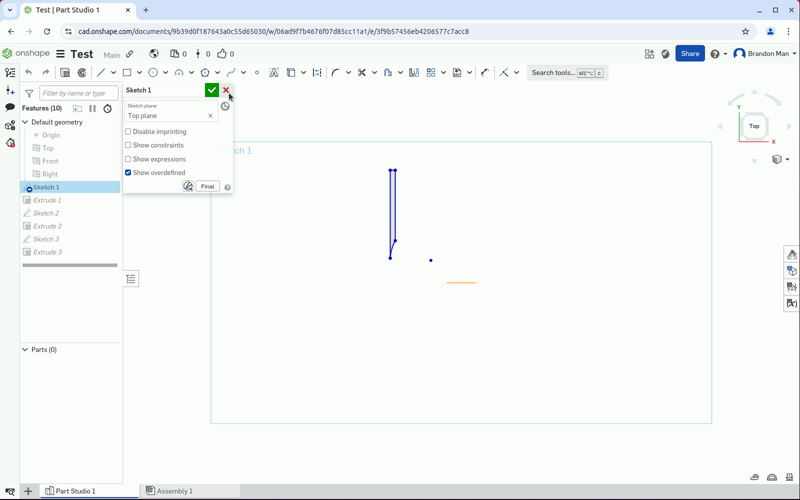
key(shift+s)
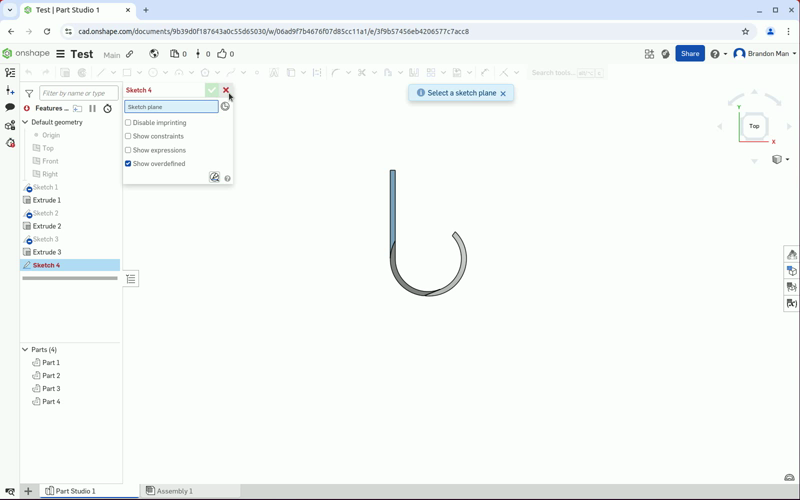
mouse_move(73, 150)
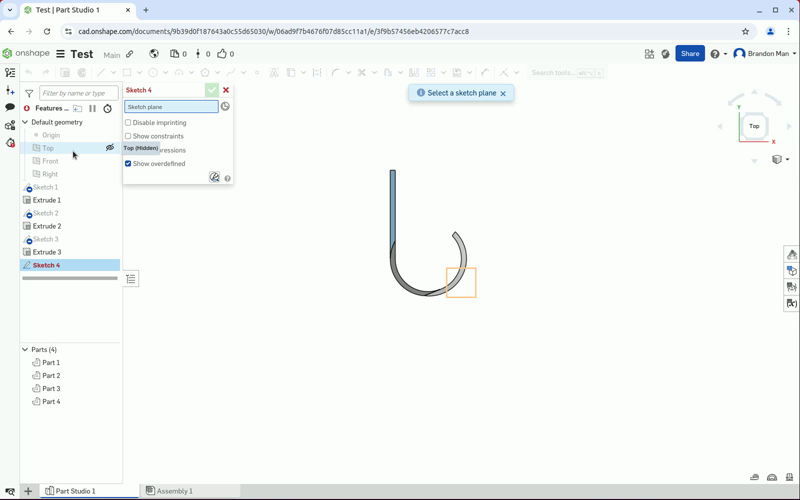
click(73, 150)
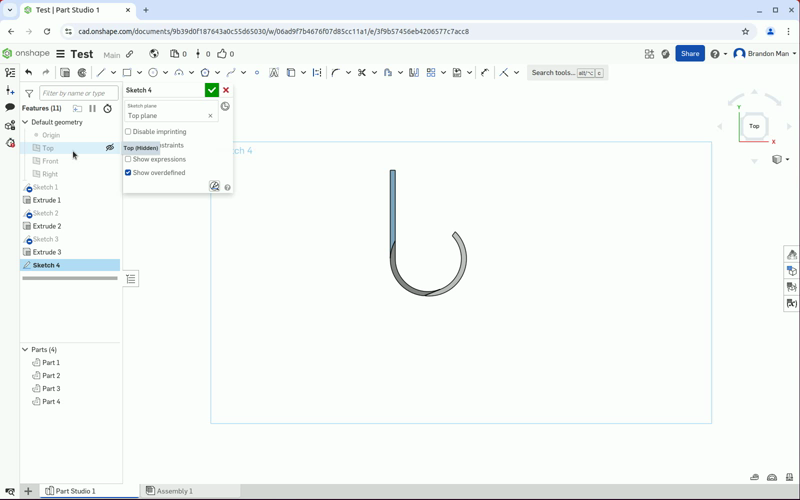
mouse_move(73, 352)
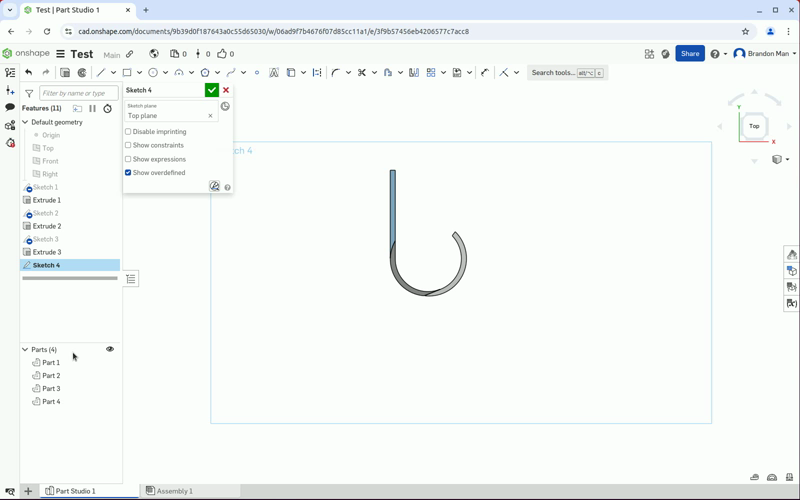
key(y)
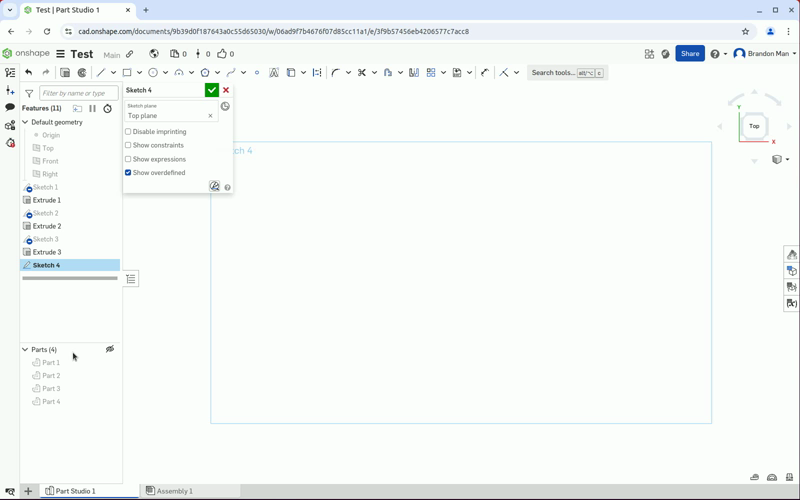
key(l)
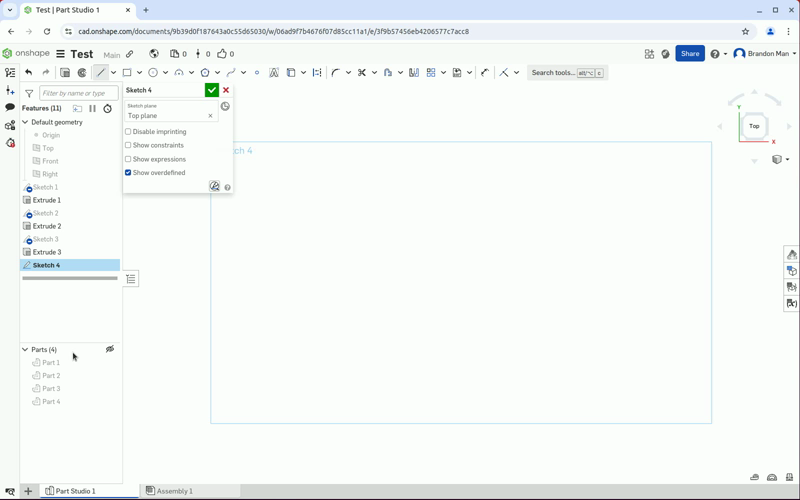
key_down(shift)
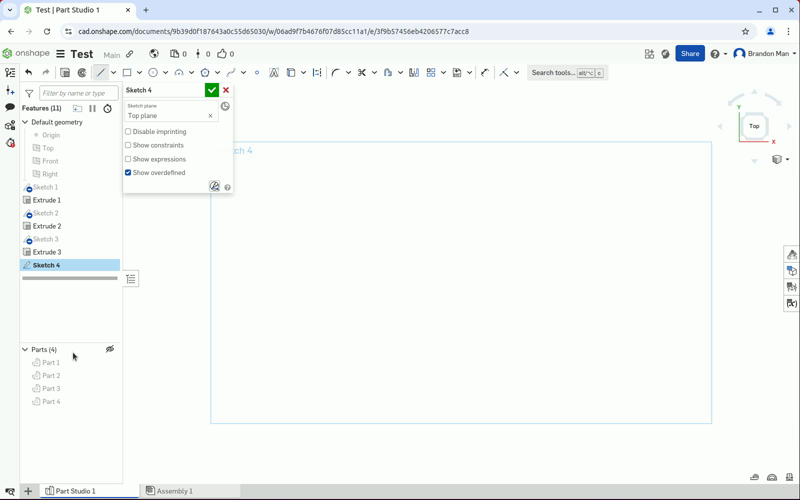
mouse_move(395, 312)
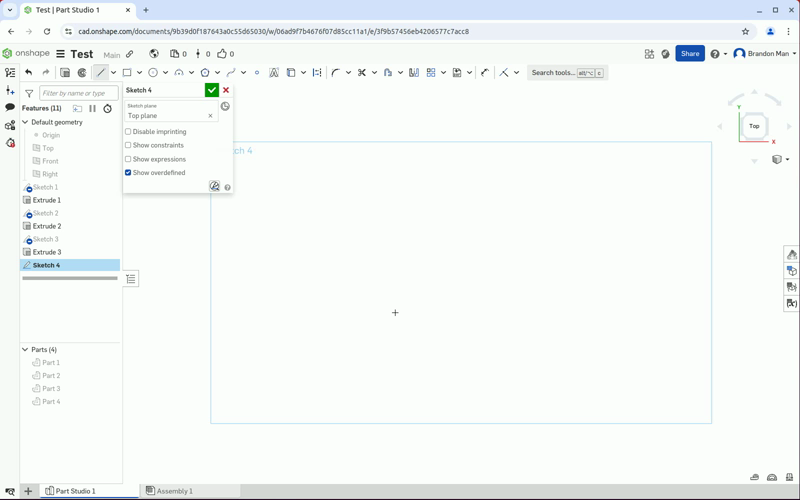
click(395, 312)
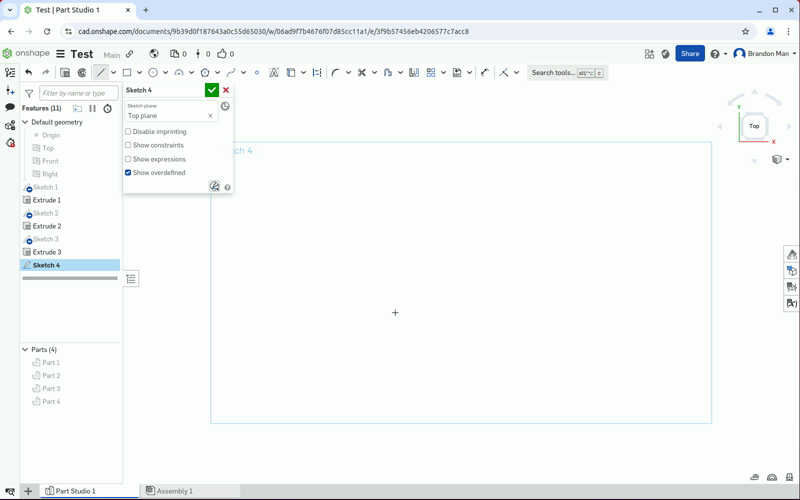
key_up(shift)
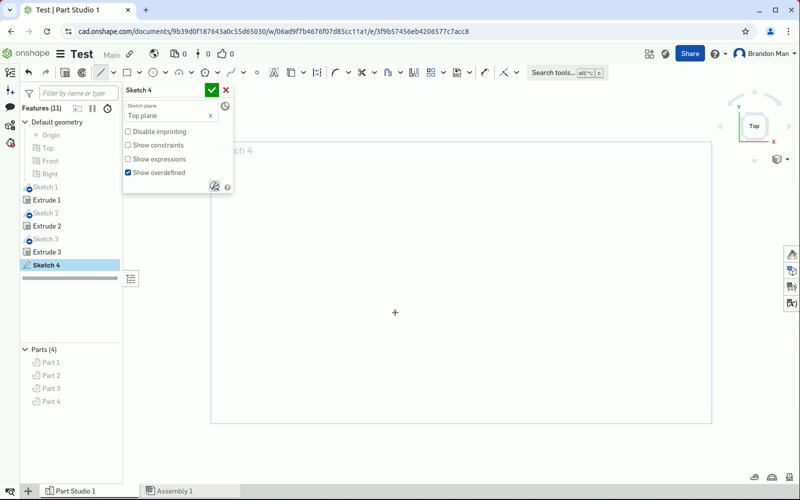
key_down(shift)
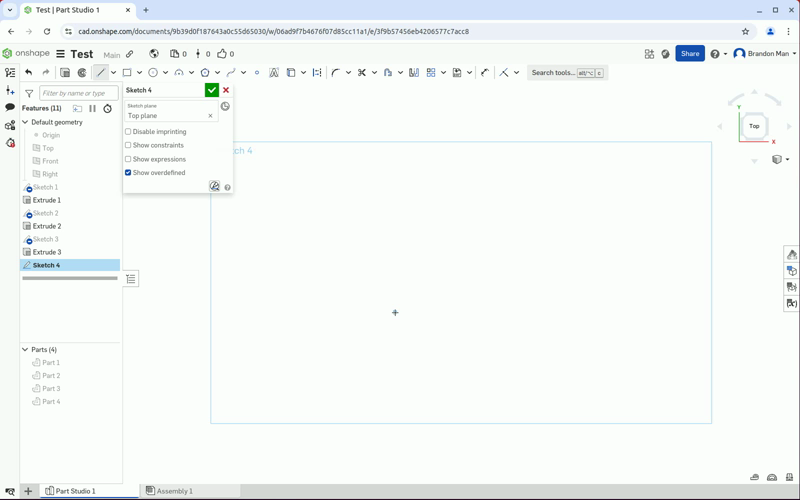
mouse_move(425, 312)
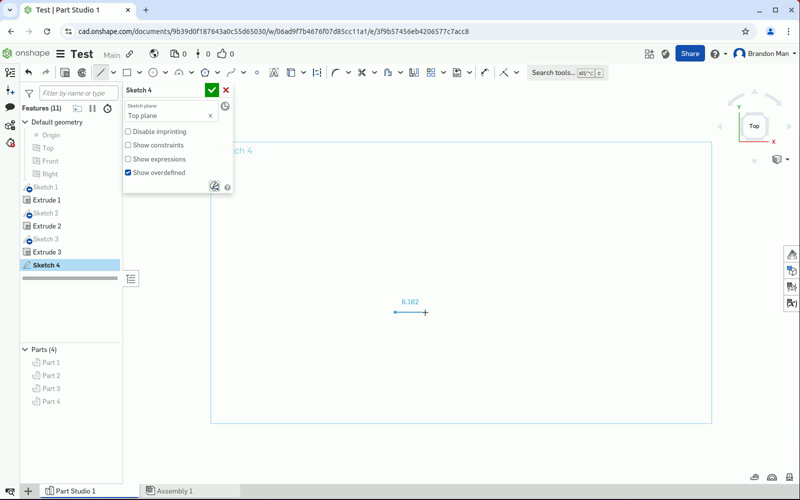
mouse_move(442, 293)
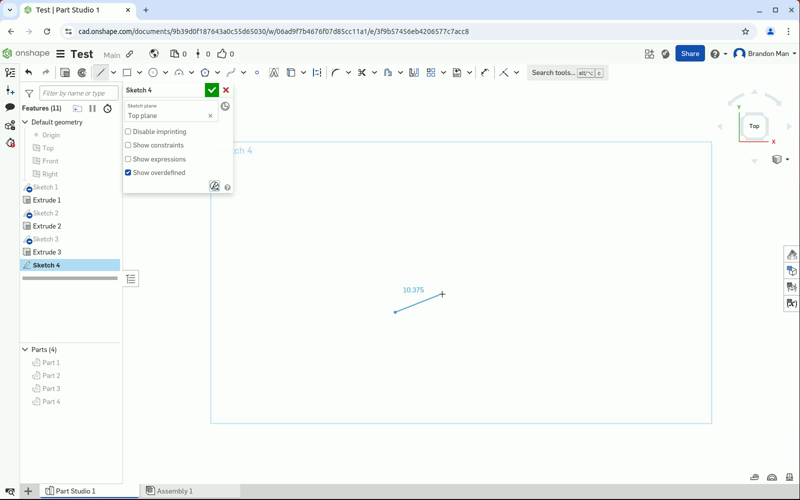
click(442, 293)
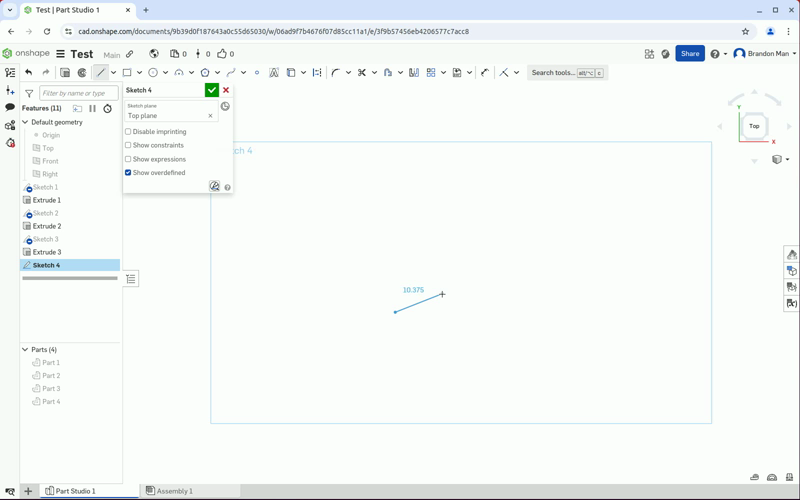
key_up(shift)
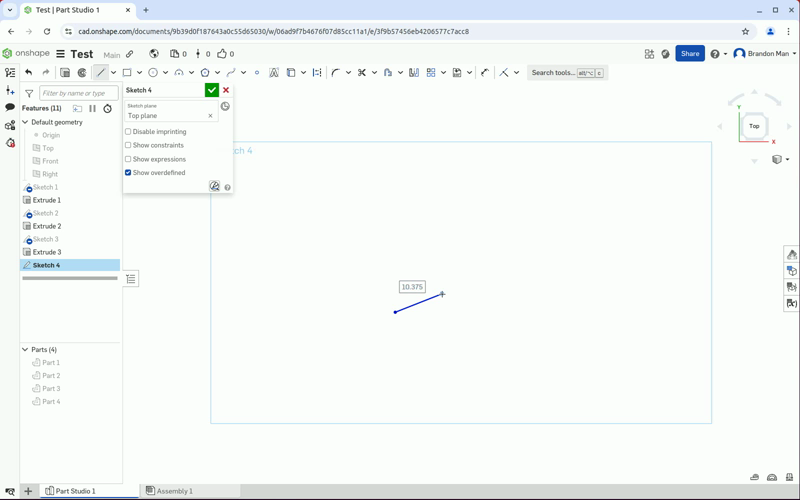
key(esc)
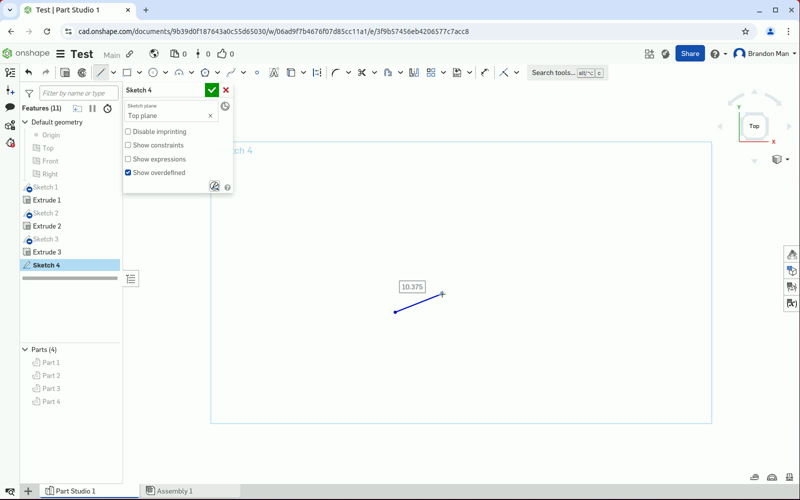
key(a)
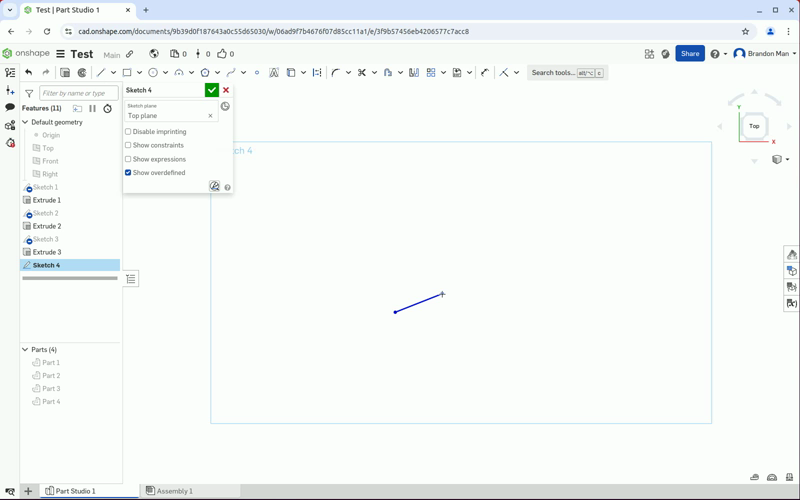
mouse_move(442, 293)
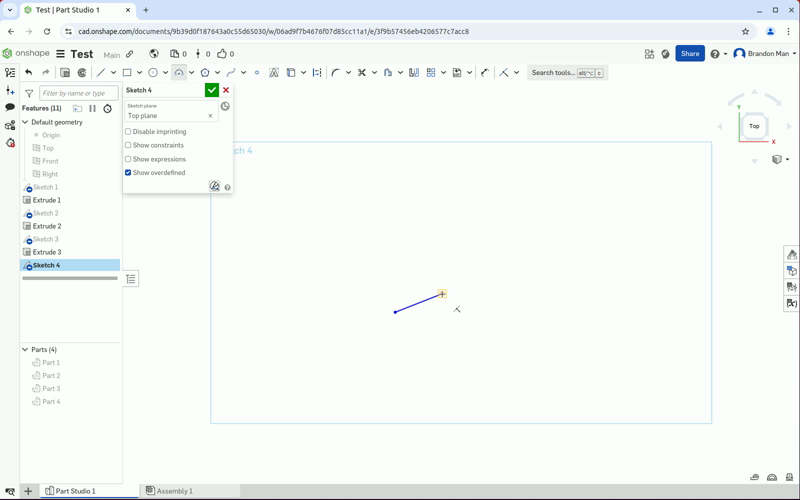
click(442, 293)
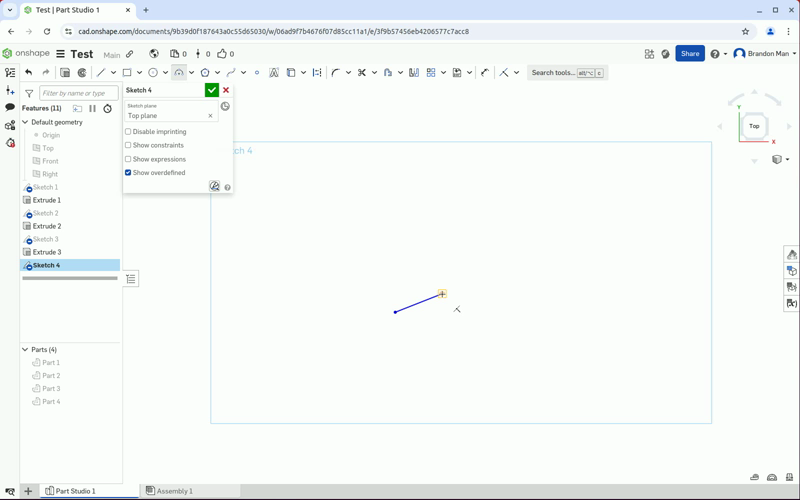
key_down(shift)
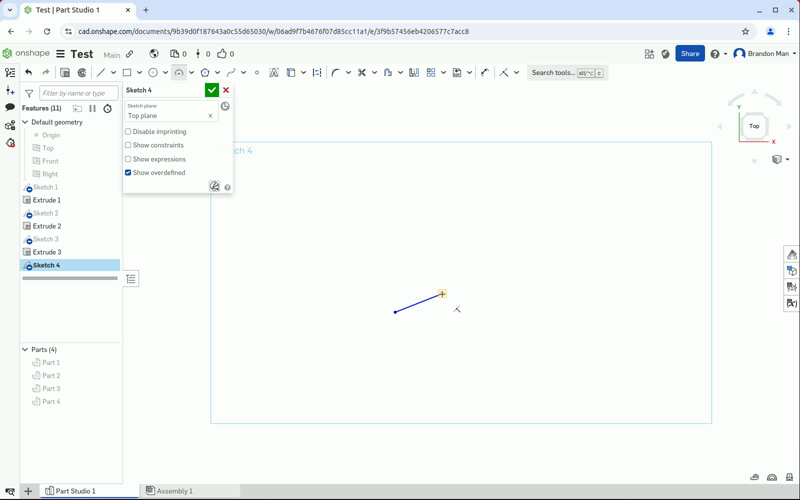
mouse_move(424, 295)
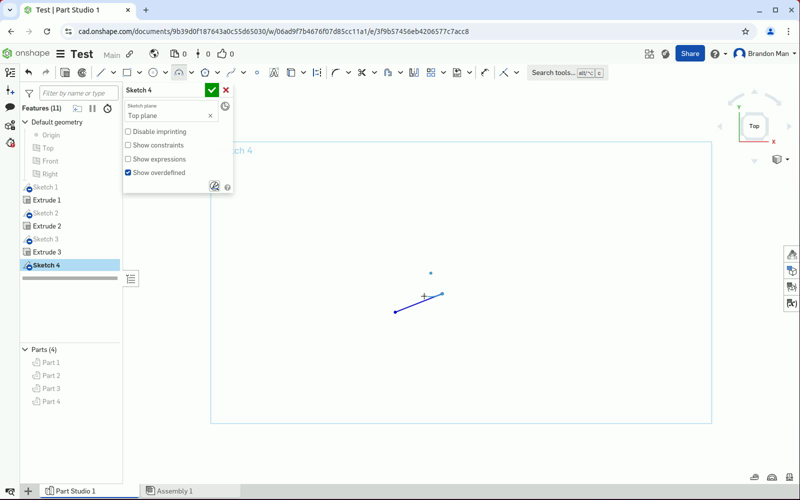
click(424, 295)
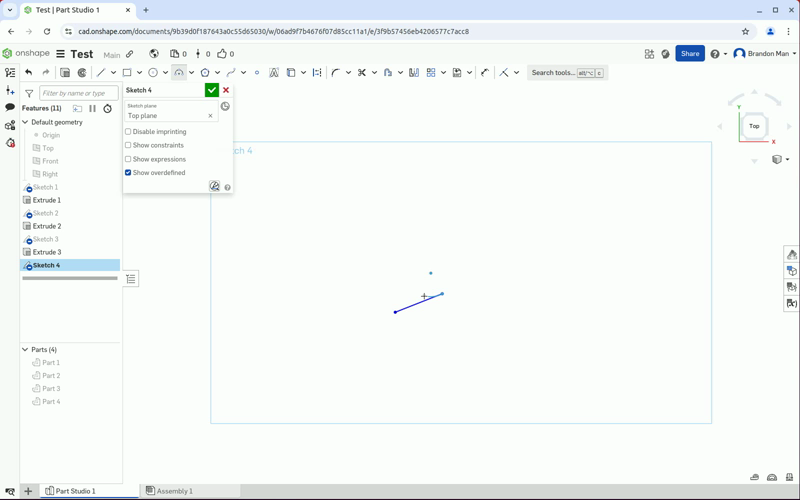
mouse_move(433, 296)
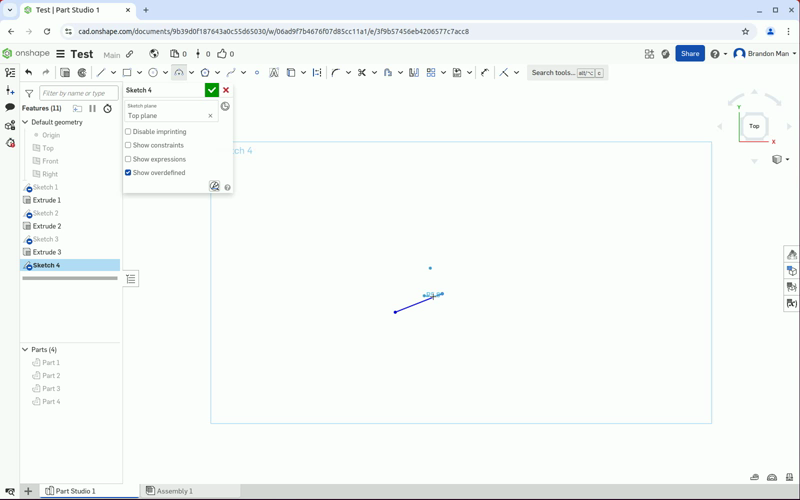
click(433, 296)
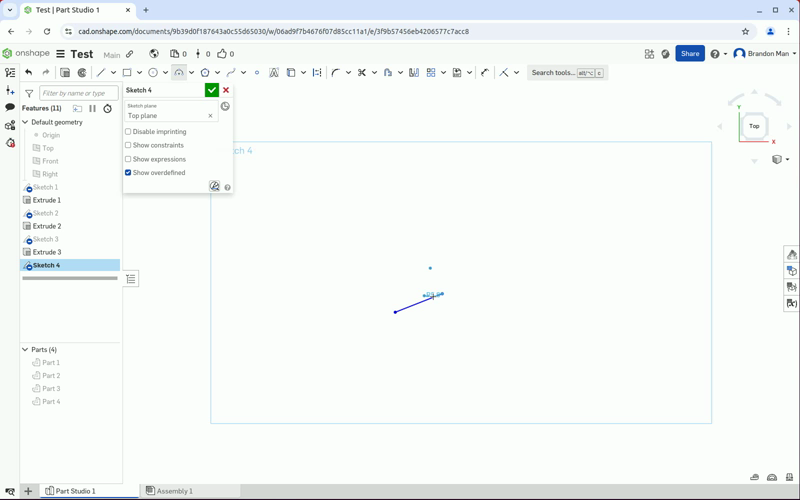
key_up(shift)
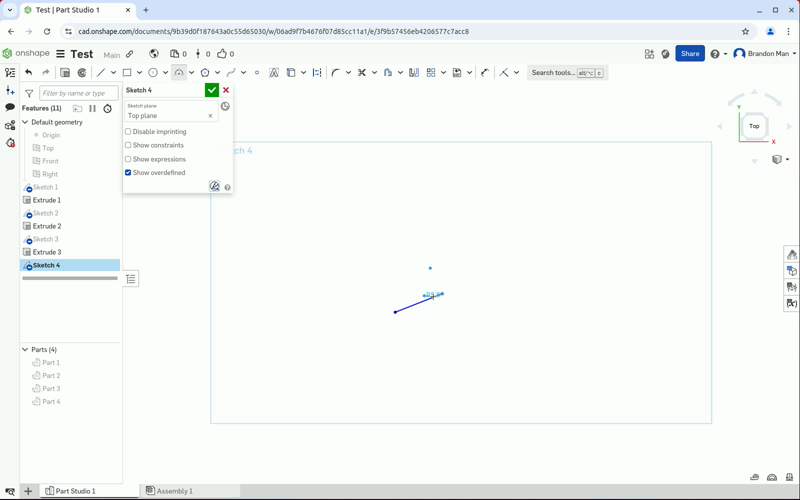
key(esc)
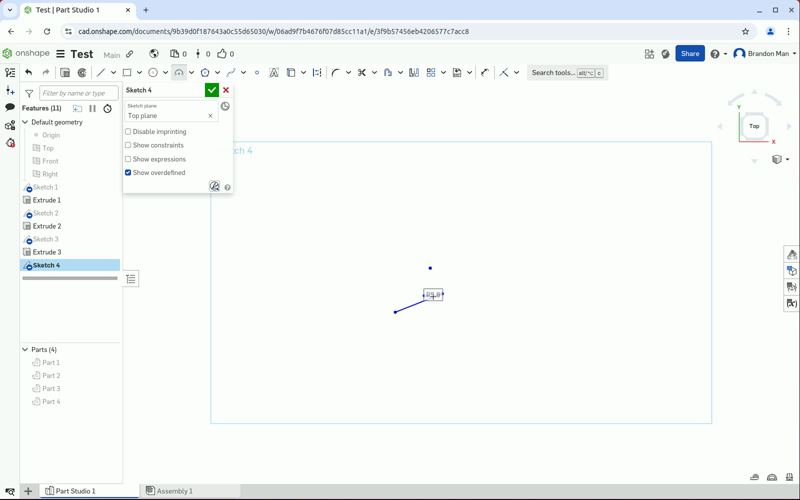
key(l)
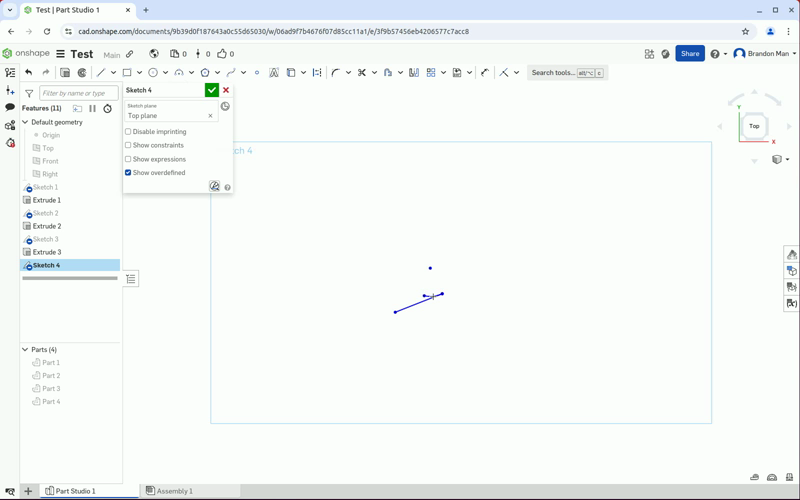
mouse_move(424, 295)
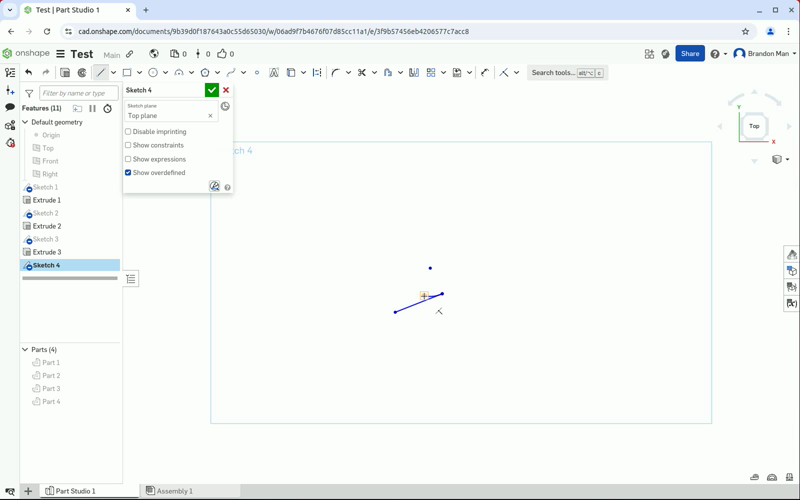
click(424, 295)
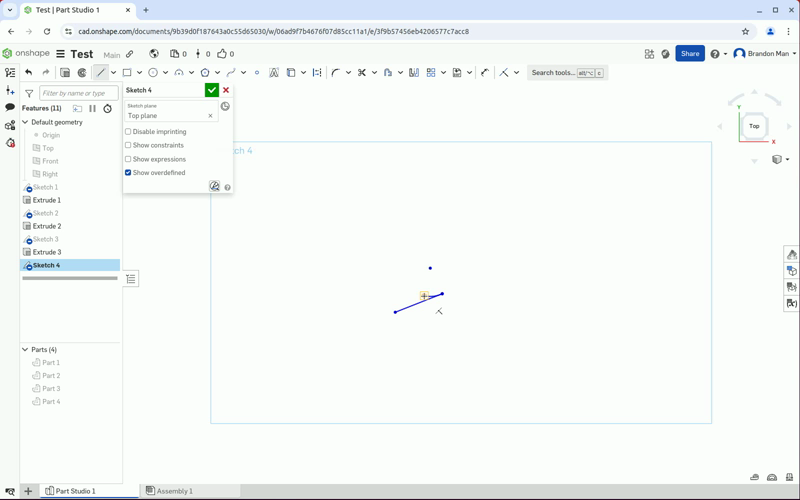
key_down(shift)
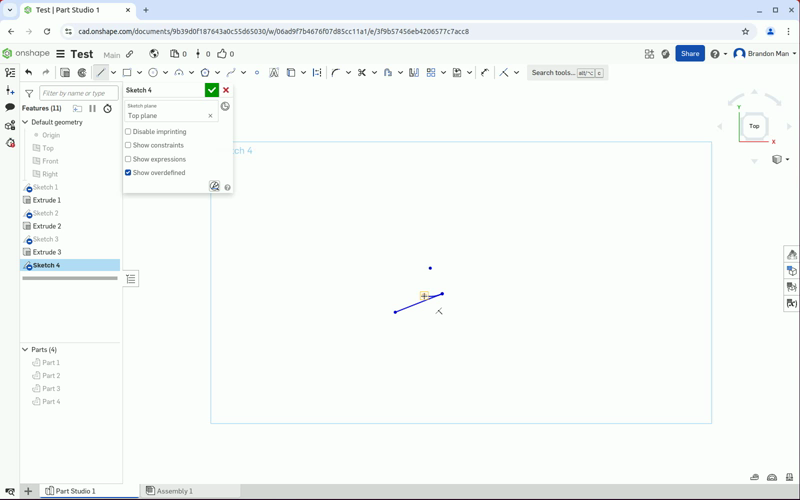
mouse_move(454, 295)
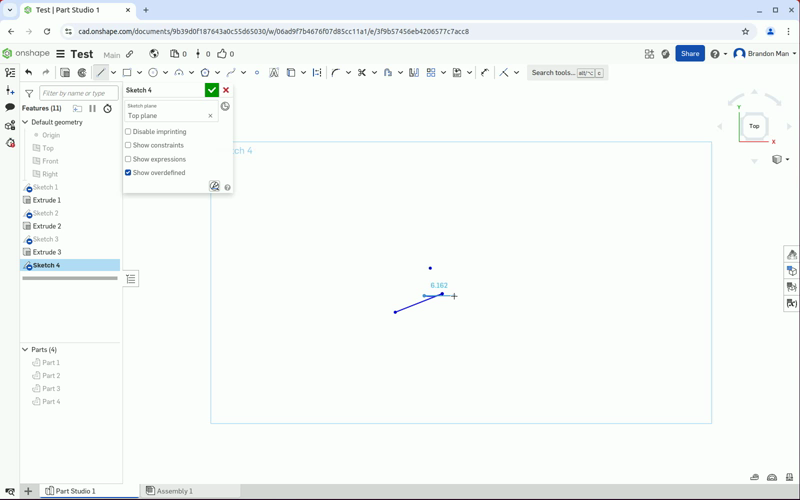
mouse_move(395, 307)
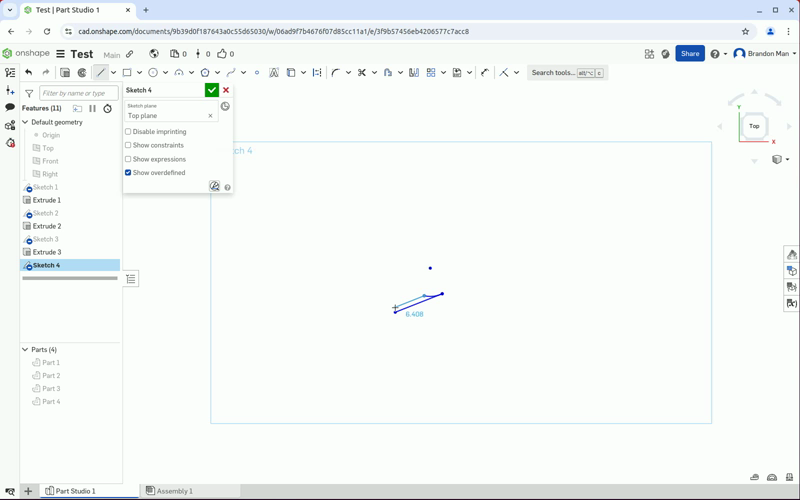
click(395, 307)
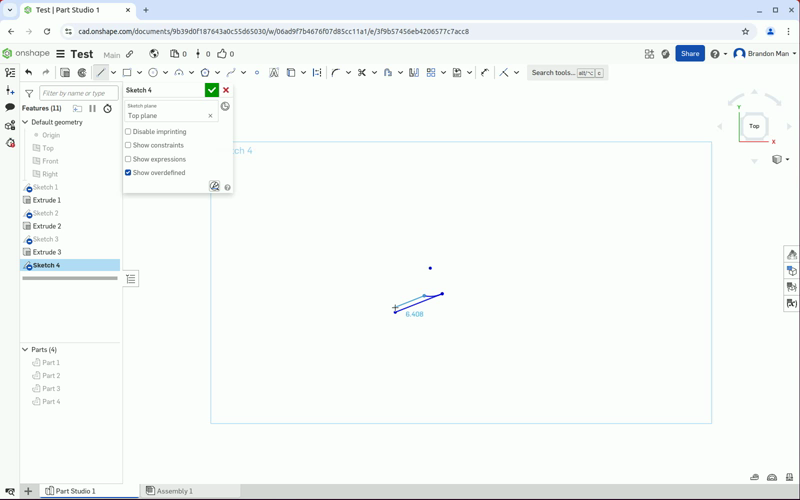
key_up(shift)
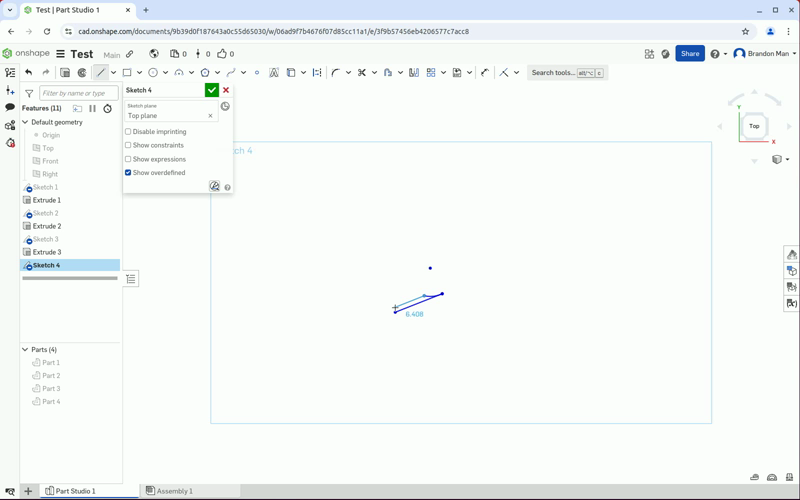
mouse_move(425, 307)
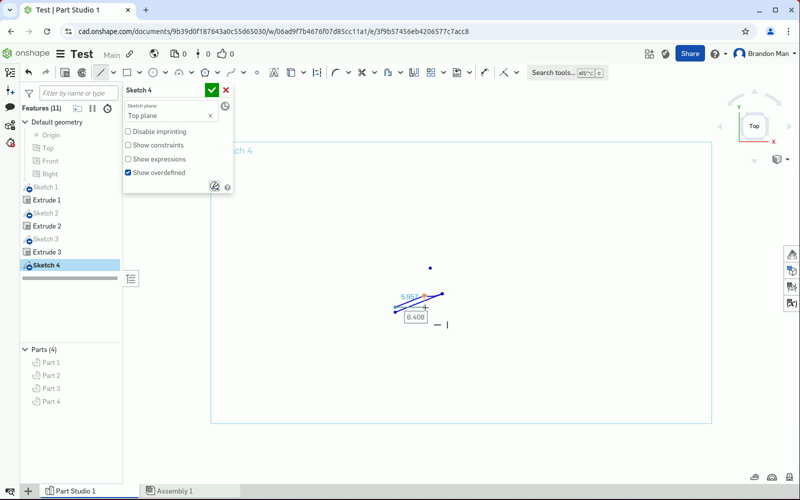
key_down(shift)
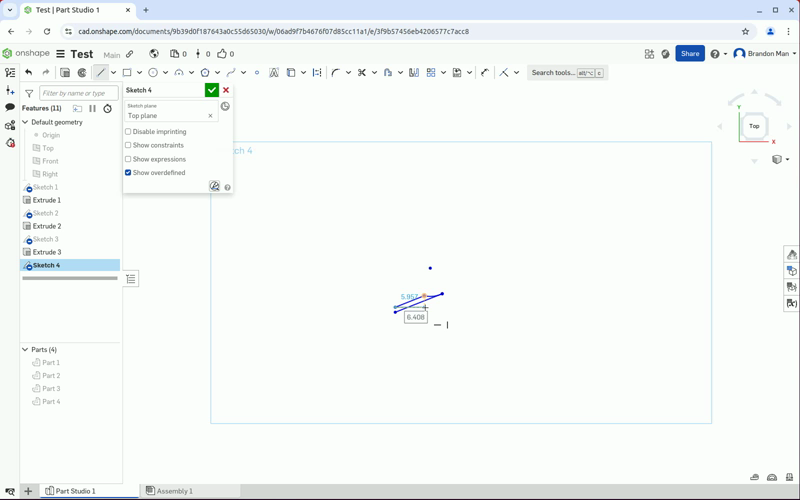
mouse_move(395, 312)
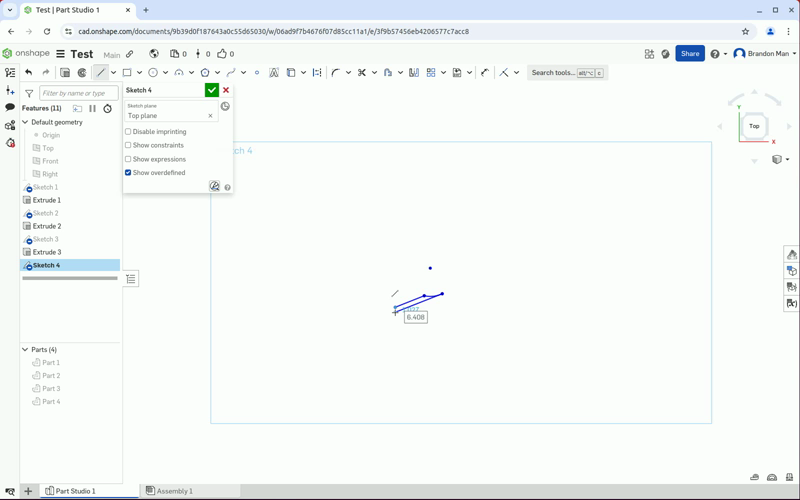
scroll(6)
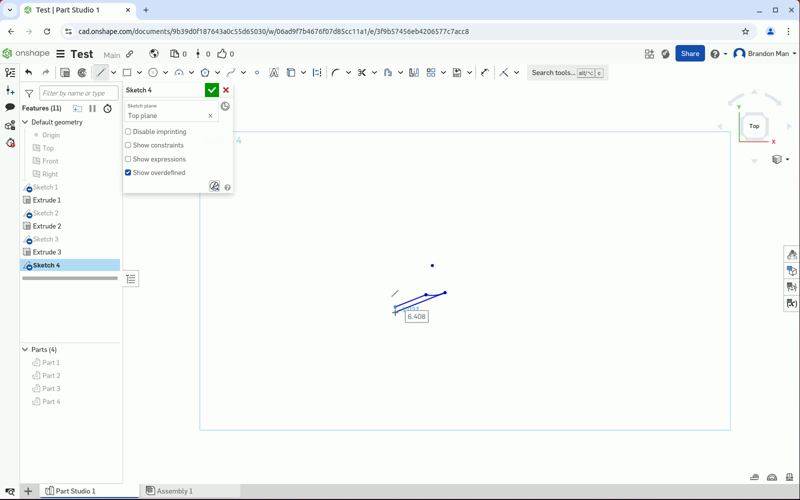
scroll(6)
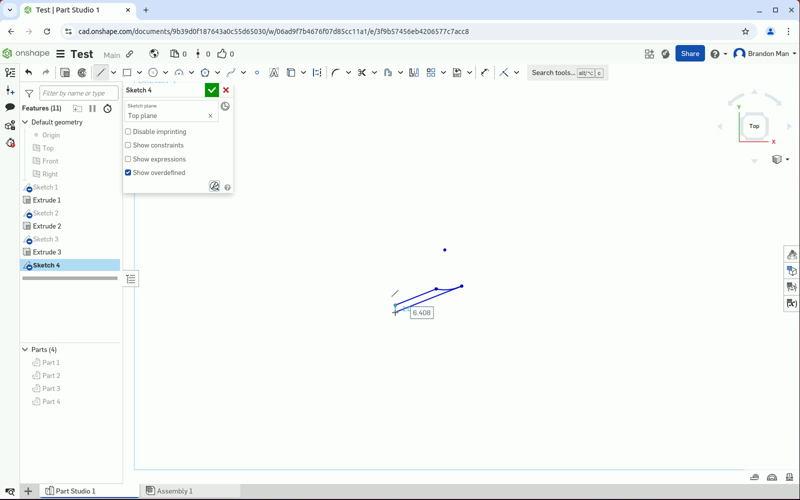
scroll(6)
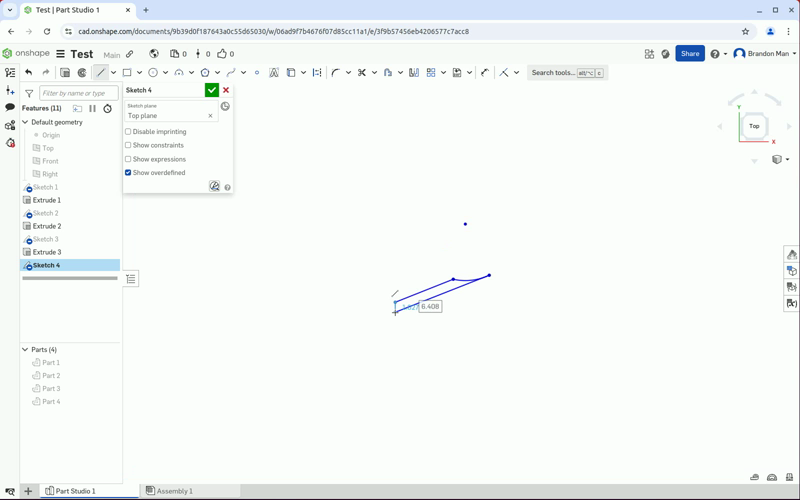
scroll(6)
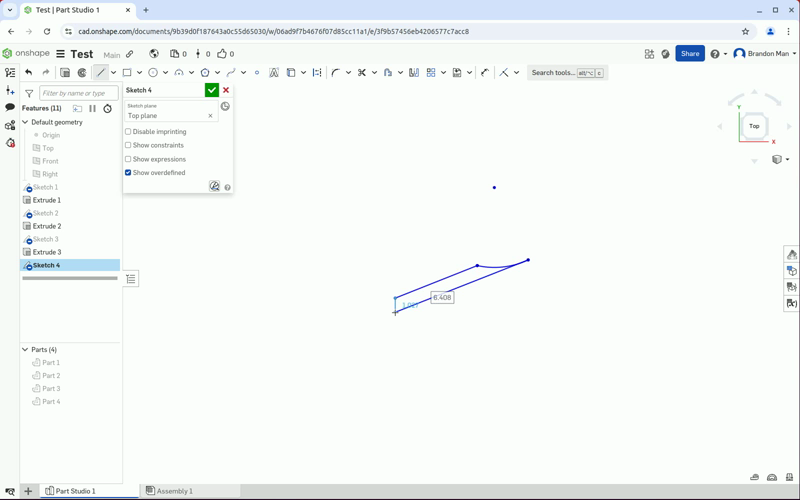
scroll(6)
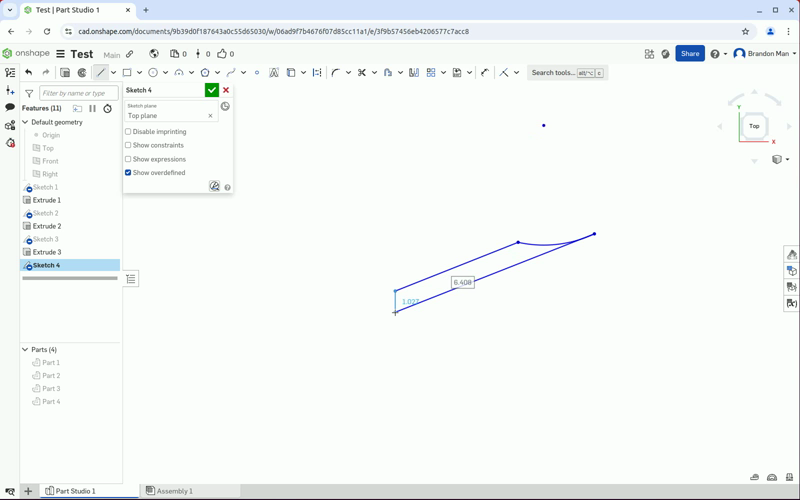
scroll(6)
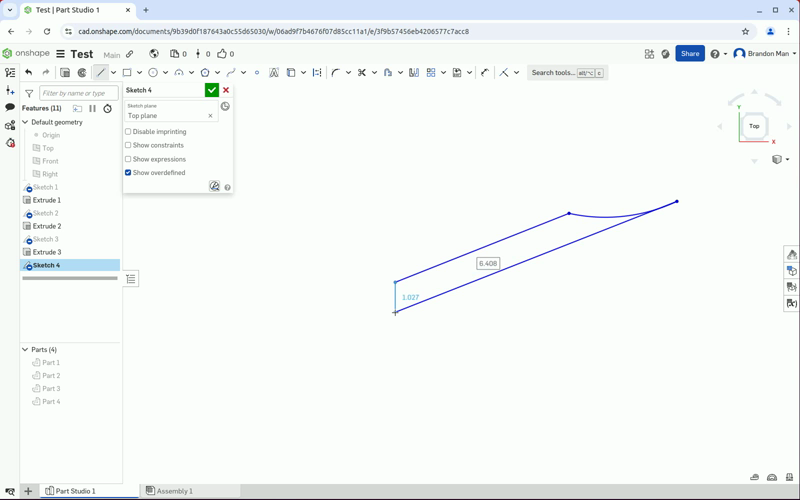
scroll(6)
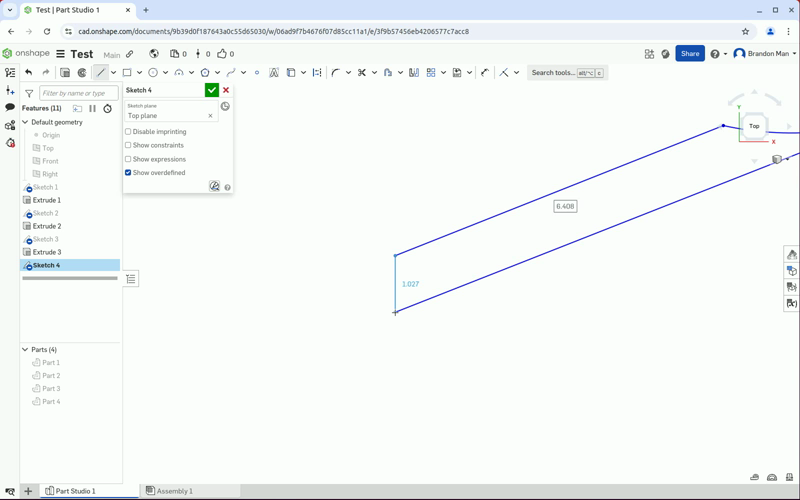
key_up(shift)
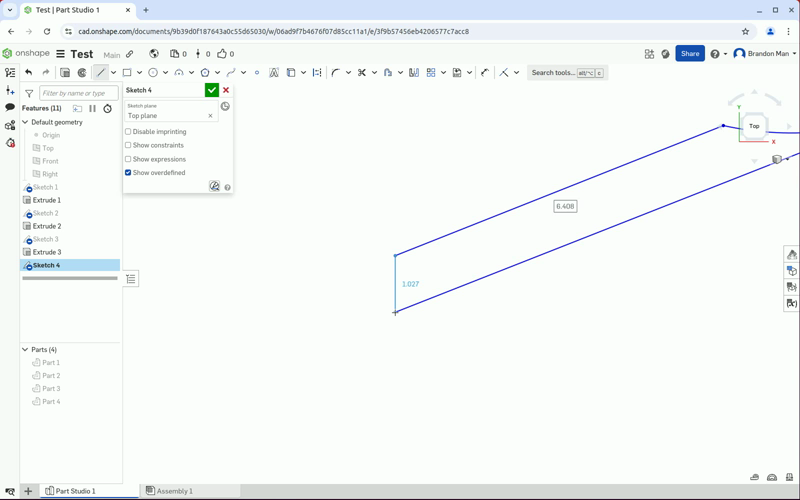
click(395, 312)
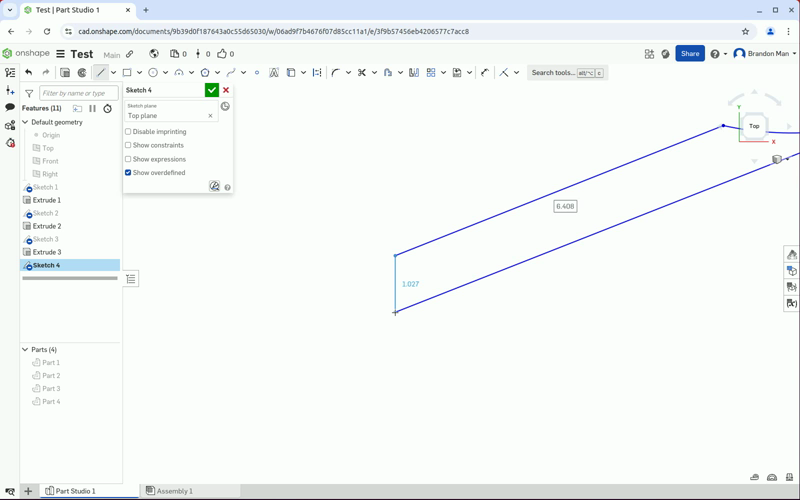
scroll(-6)
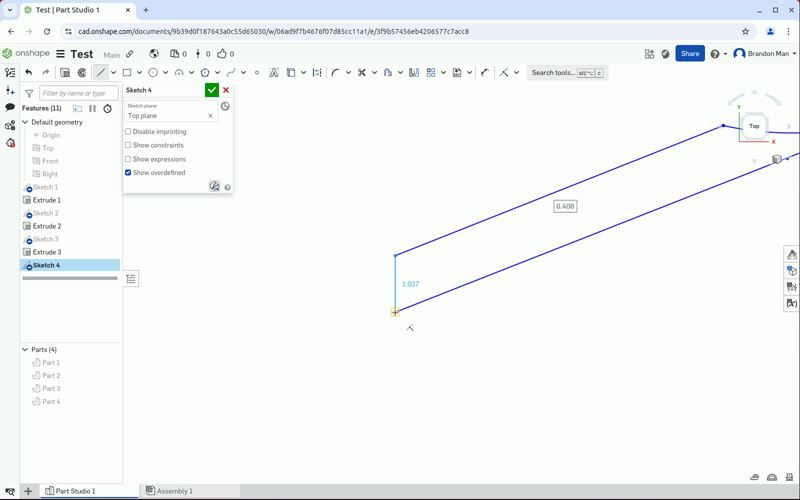
scroll(-6)
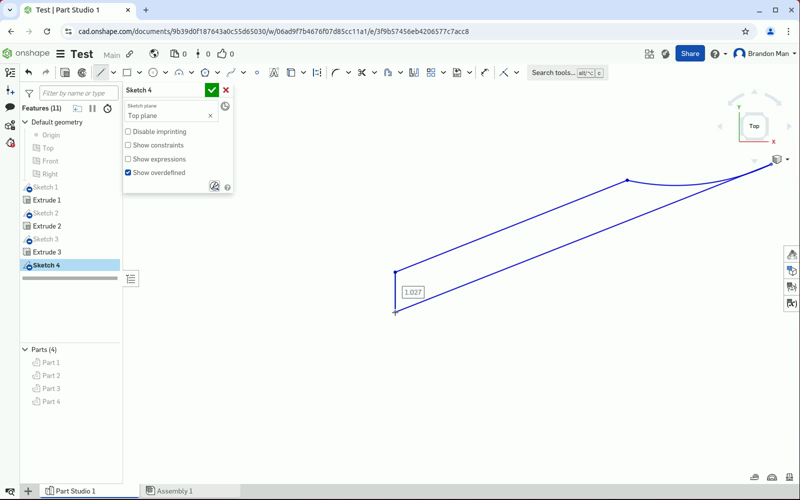
scroll(-6)
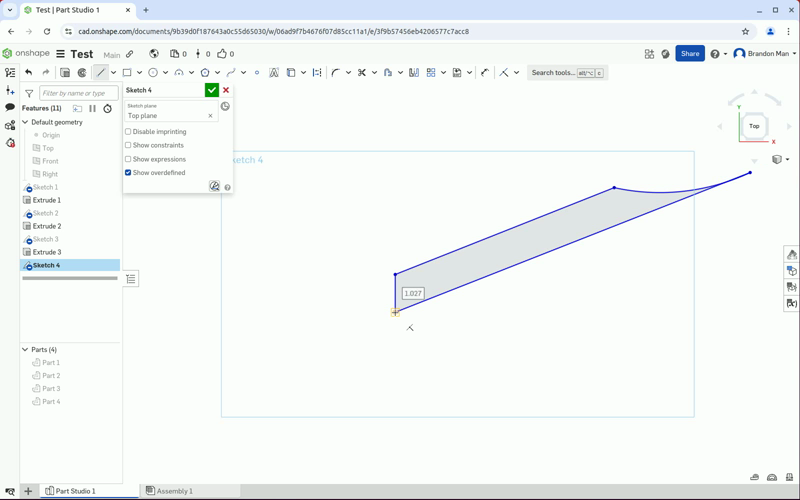
scroll(-6)
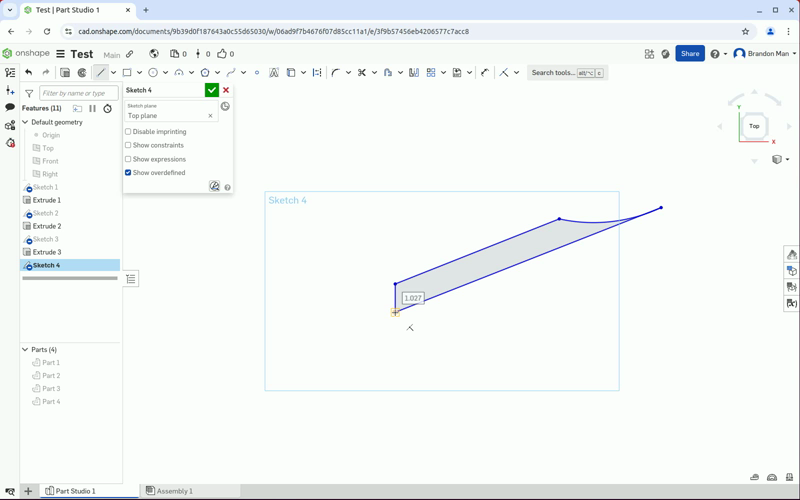
scroll(-6)
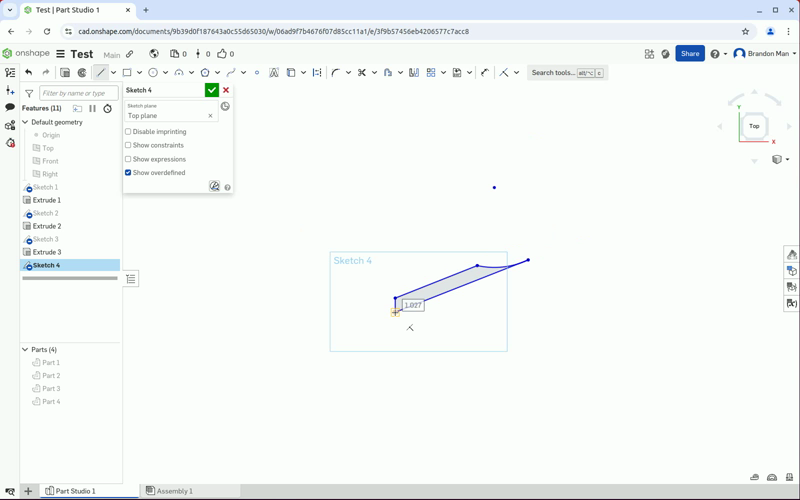
scroll(-6)
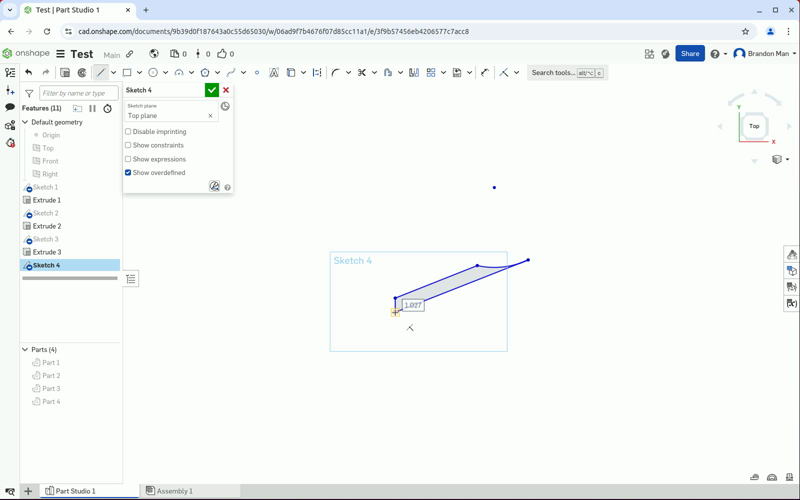
scroll(-6)
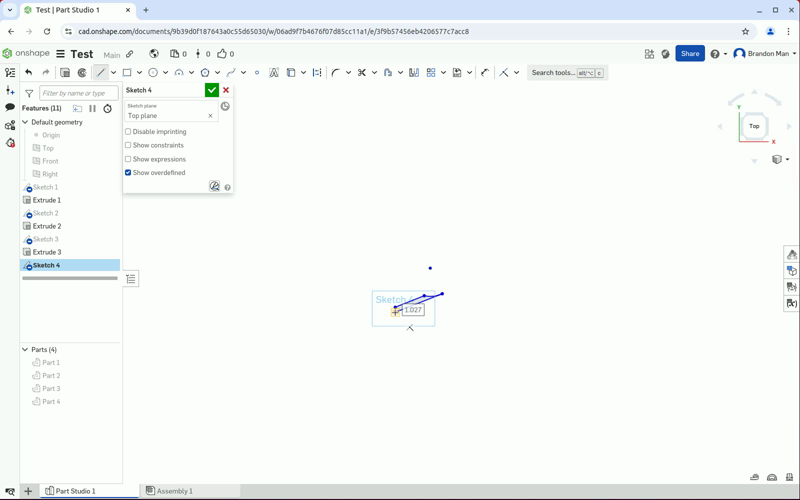
key(esc)
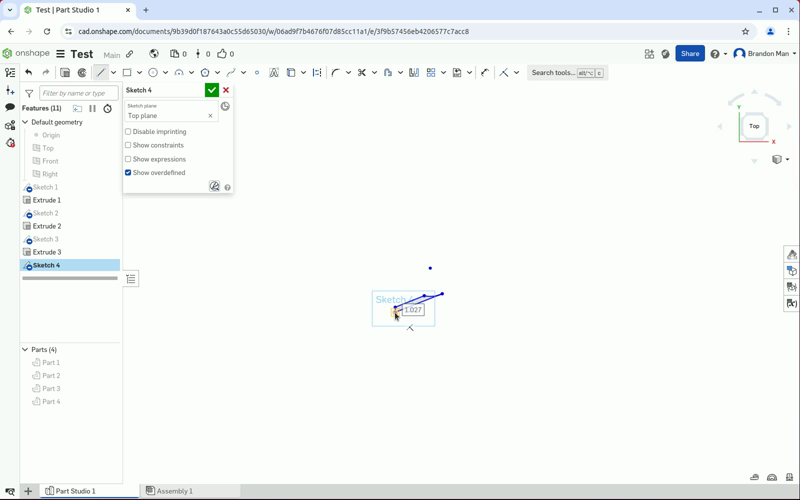
mouse_move(415, 303)
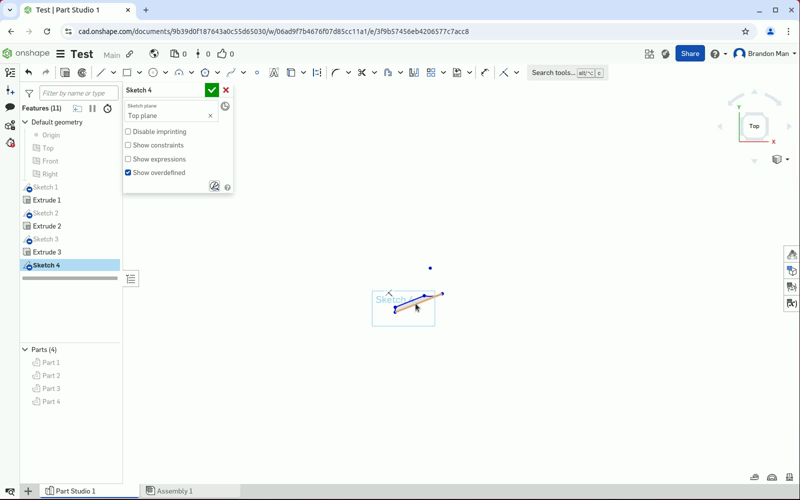
scroll(6)
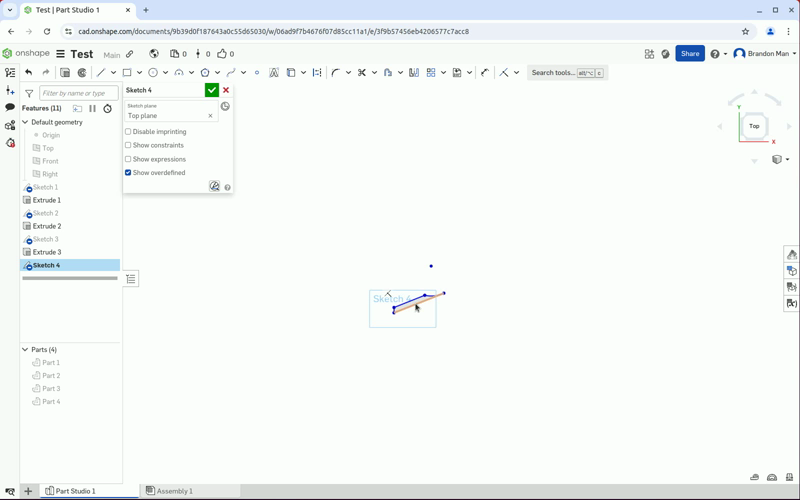
scroll(6)
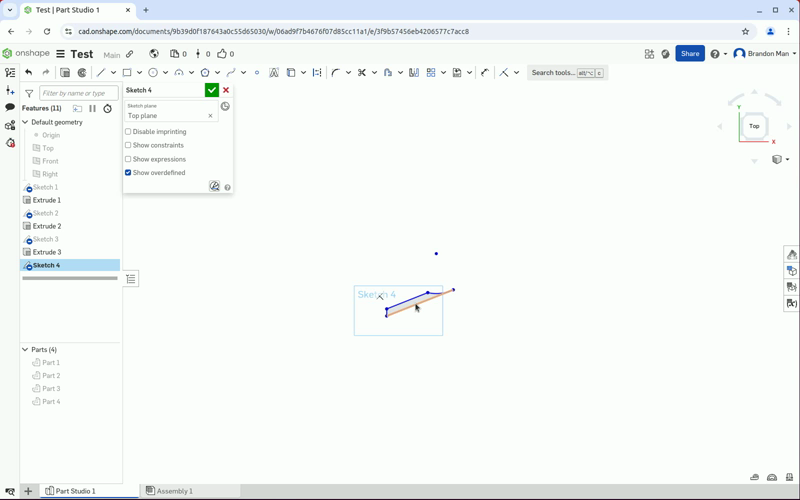
scroll(6)
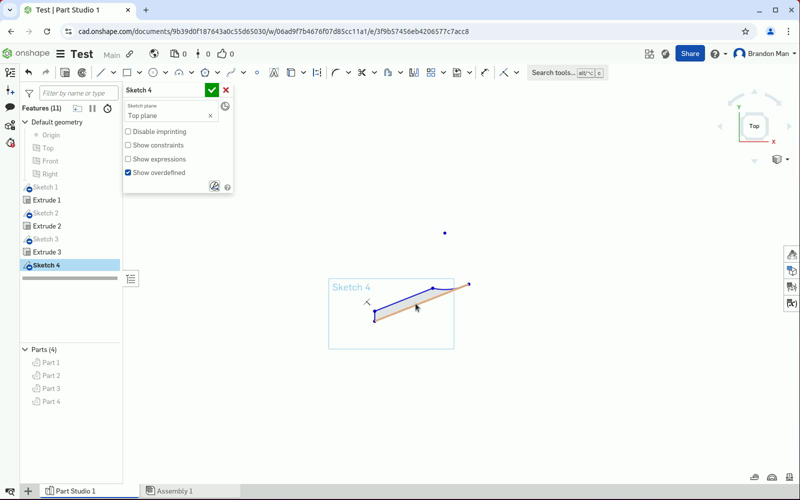
scroll(6)
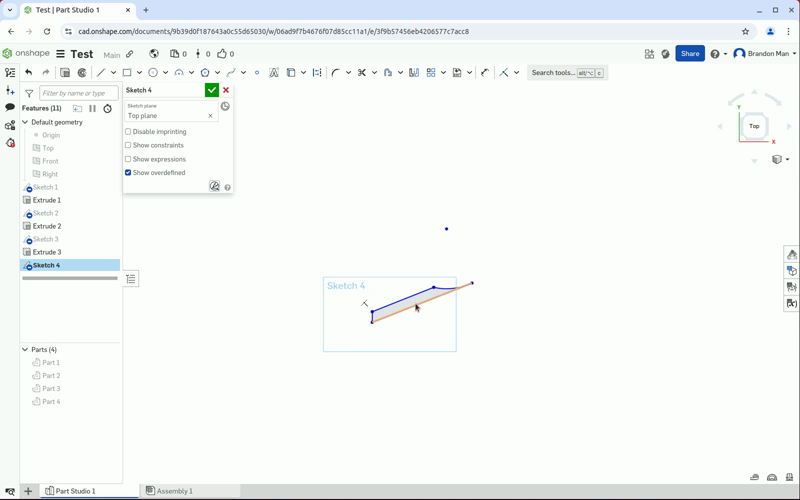
scroll(6)
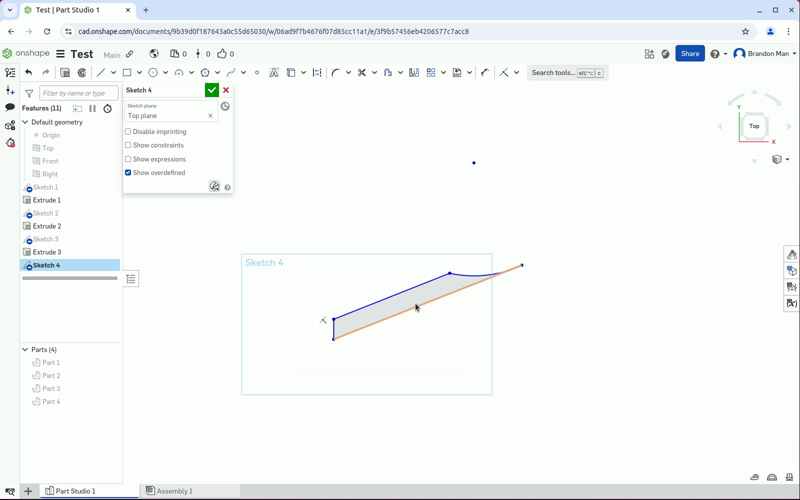
scroll(6)
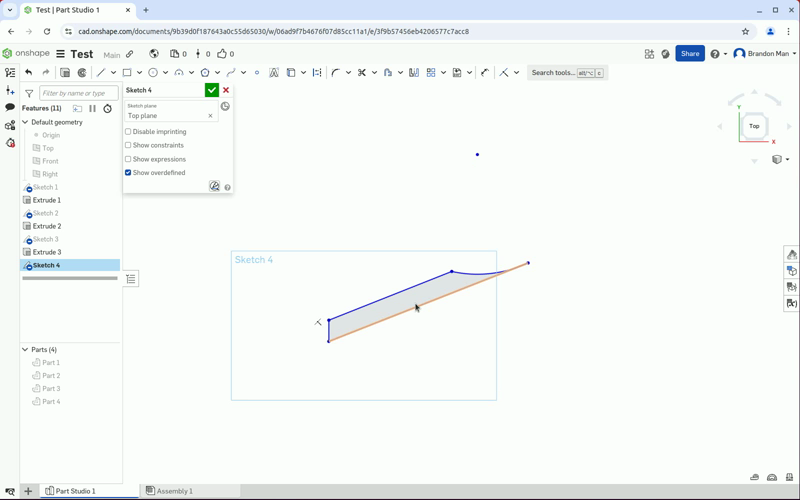
scroll(6)
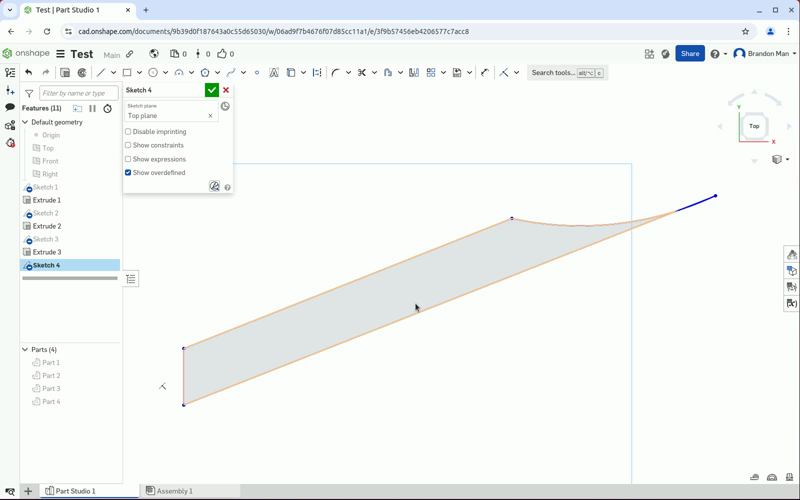
click(415, 303)
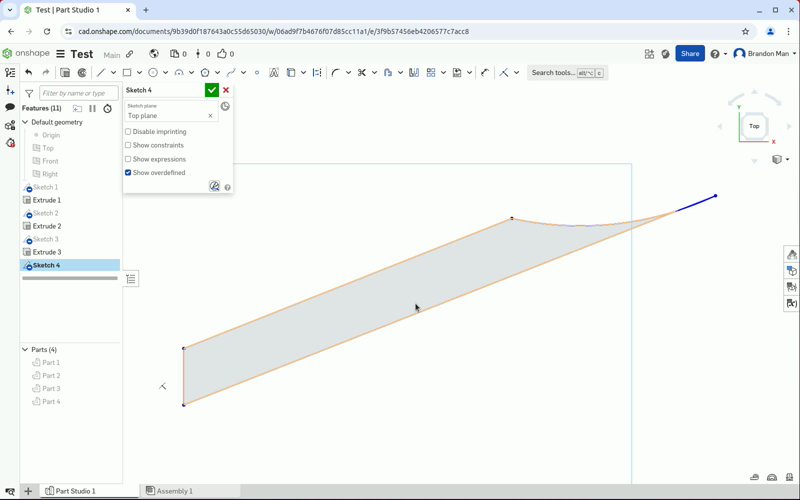
scroll(-6)
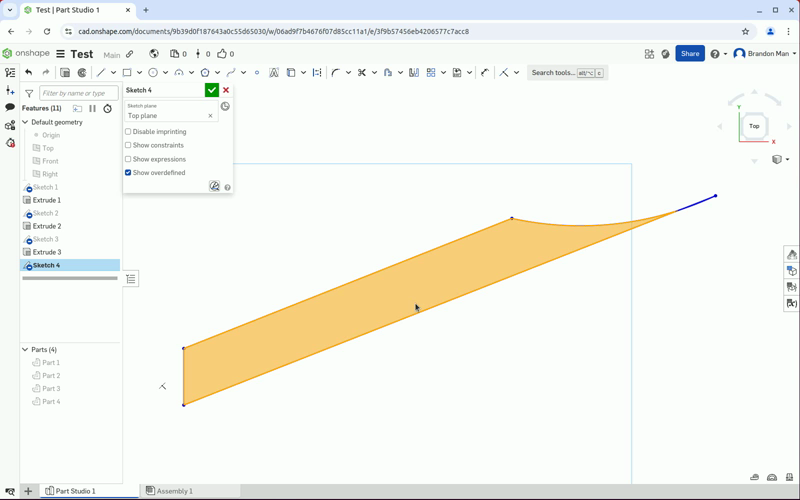
scroll(-6)
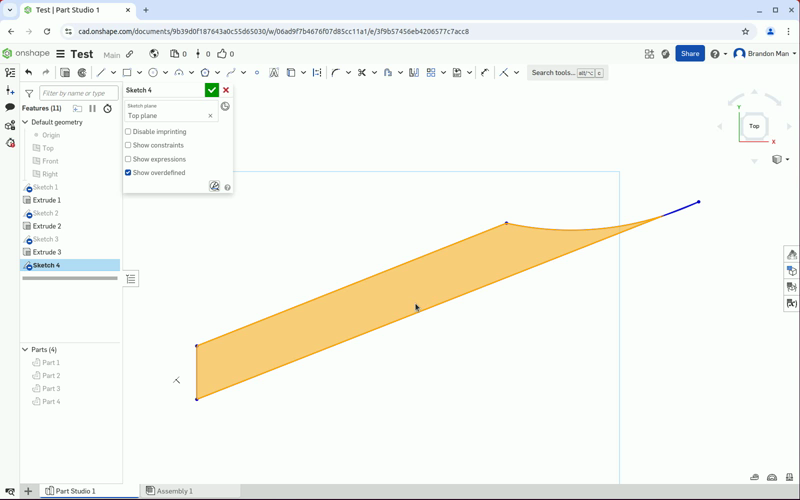
scroll(-6)
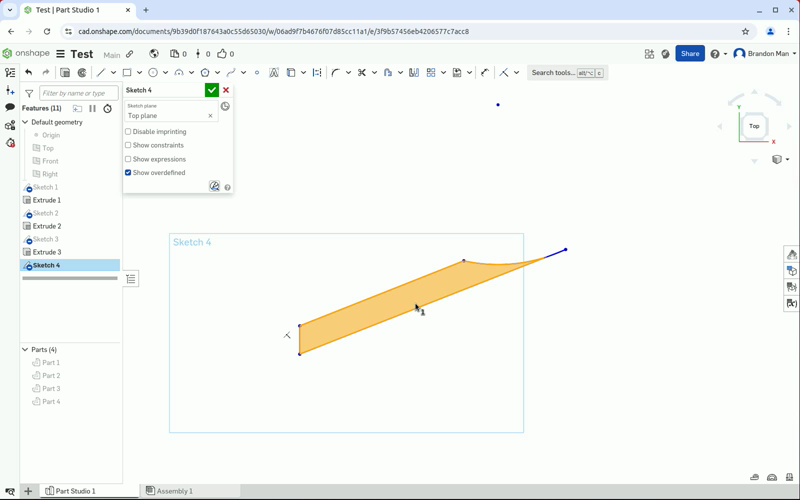
scroll(-6)
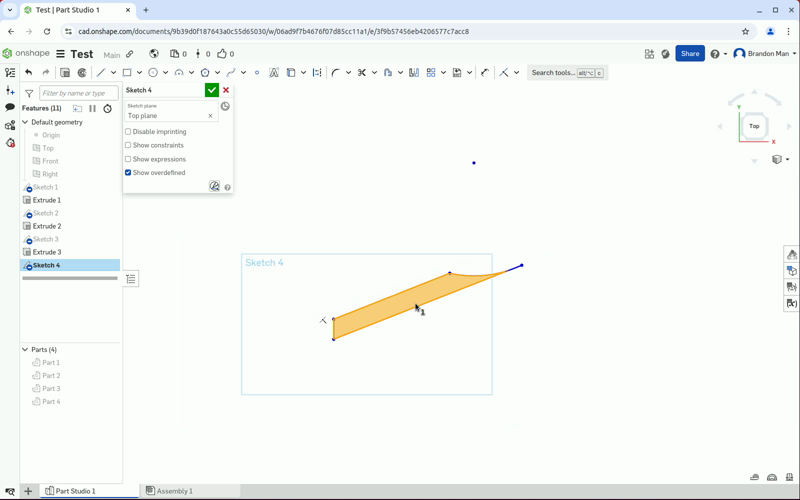
scroll(-6)
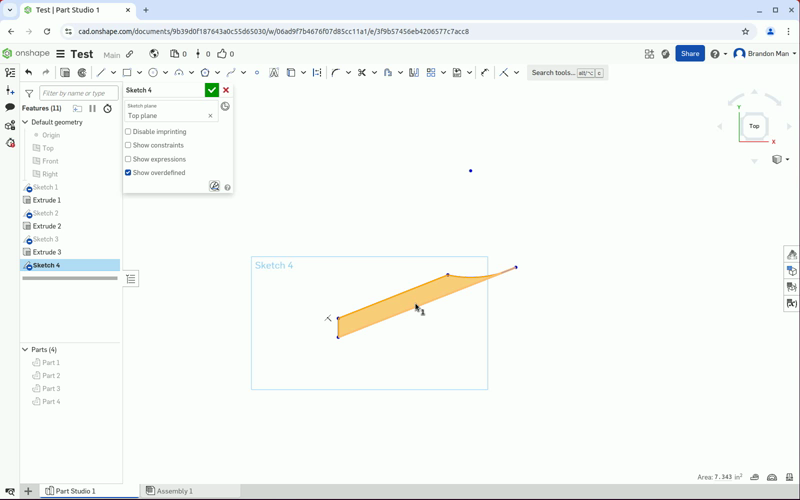
scroll(-6)
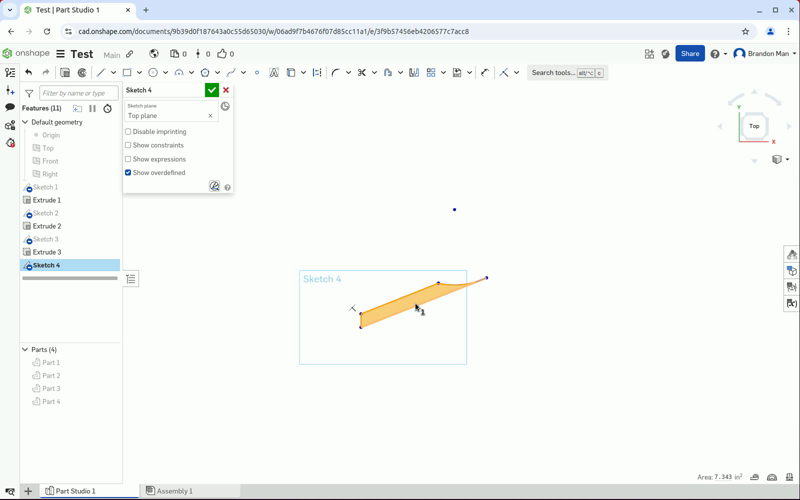
scroll(-6)
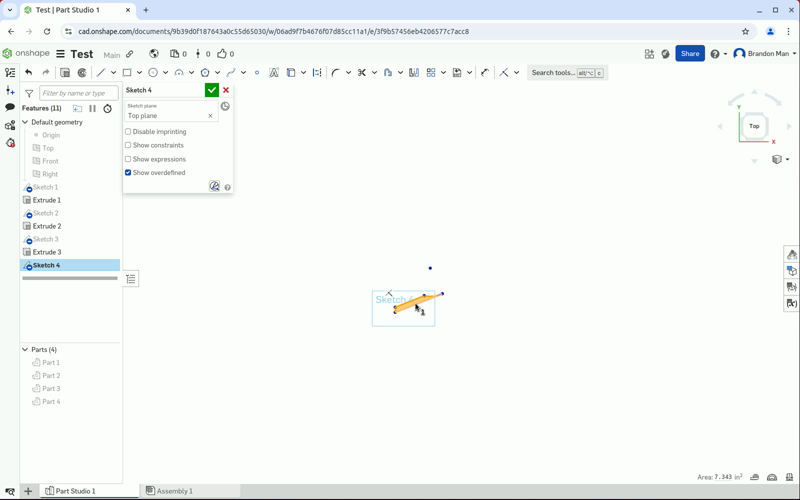
mouse_move(73, 352)
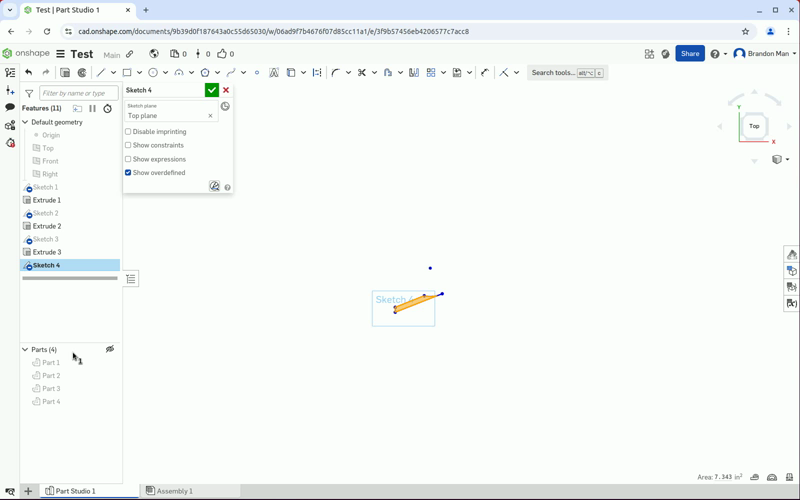
key(shift+y)
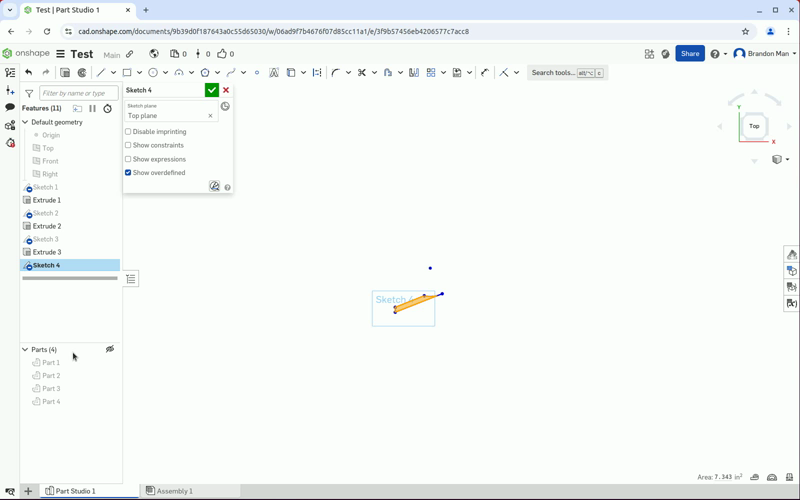
key(shift+e)
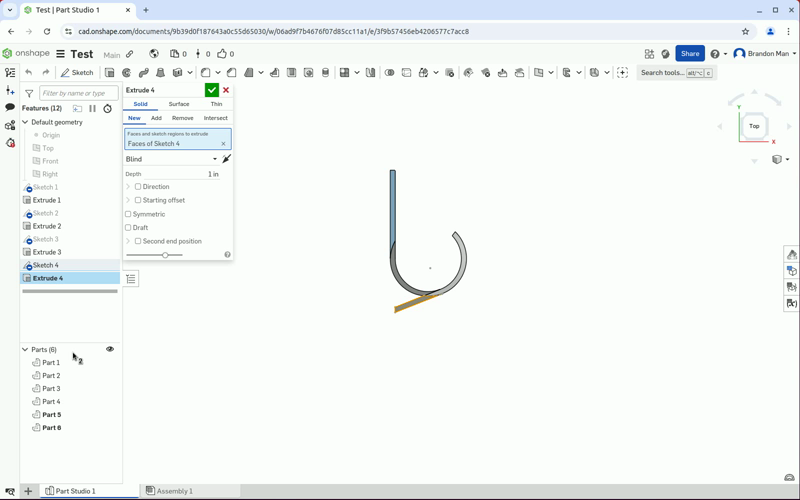
mouse_move(143, 106)
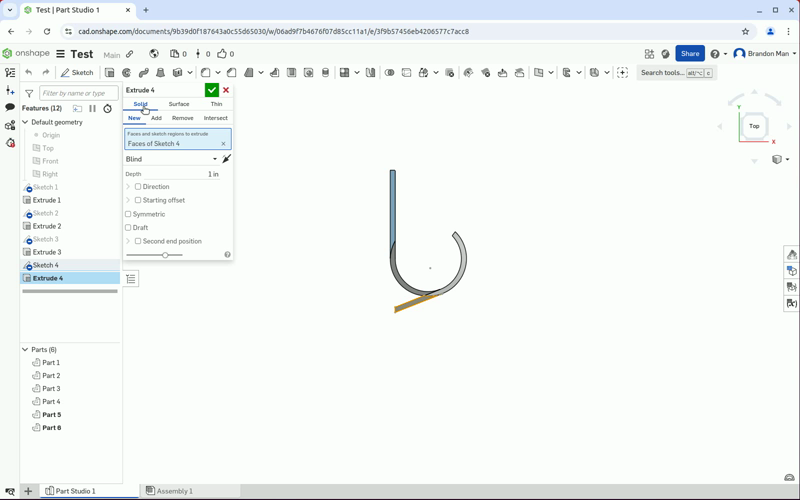
click(143, 106)
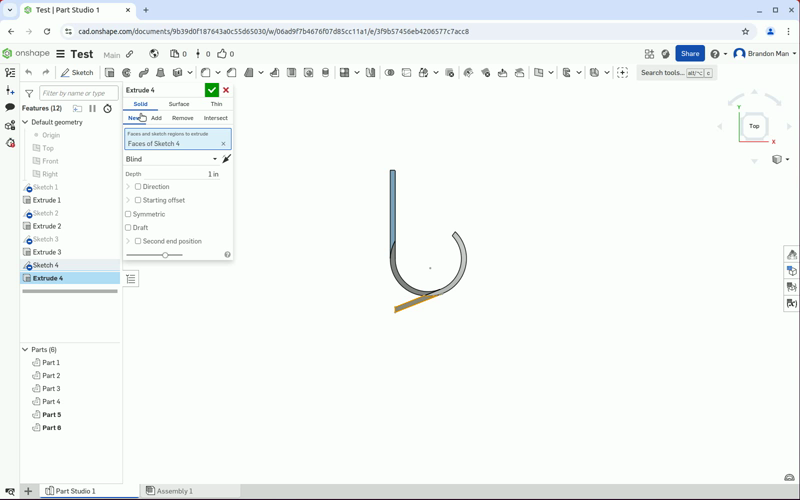
mouse_move(137, 120)
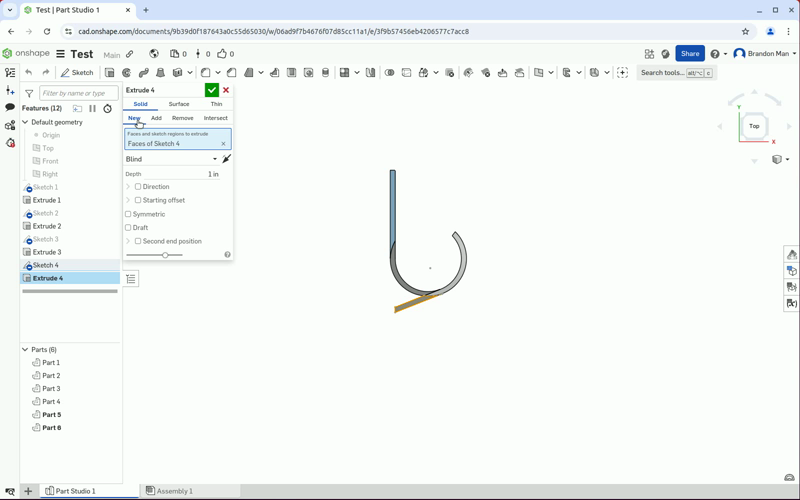
click(137, 120)
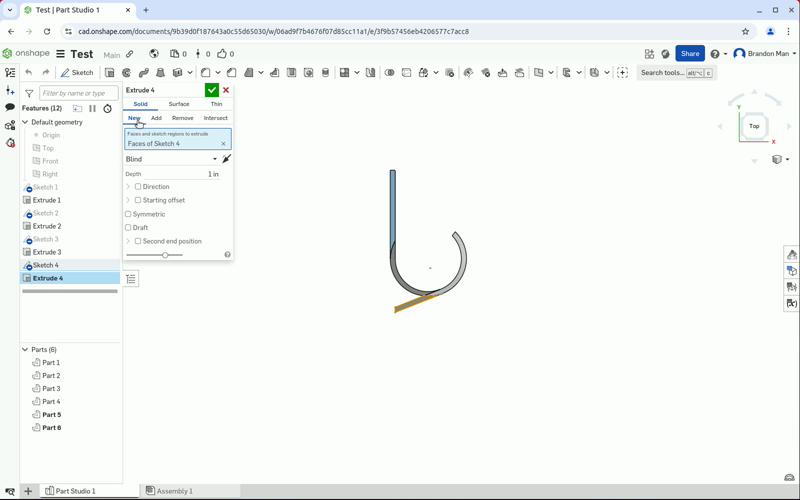
key(tab, 4)
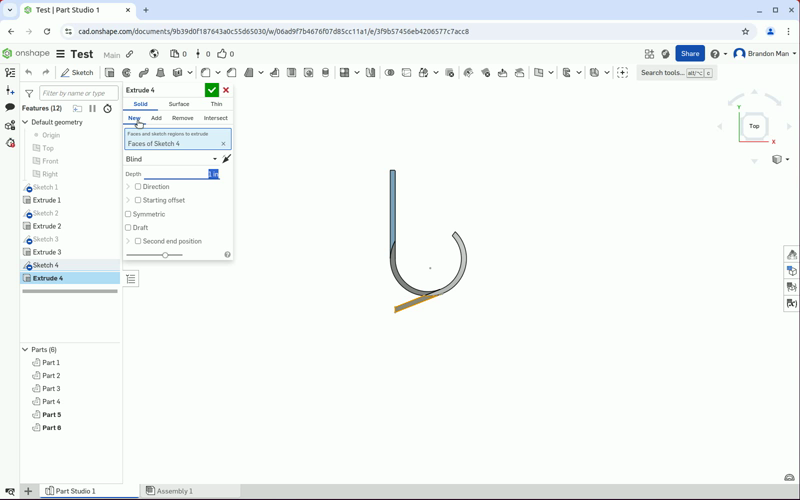
text(9.147)
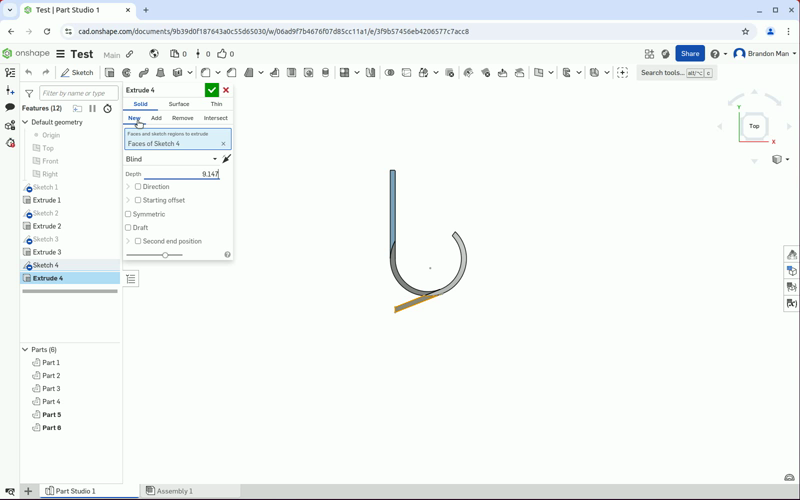
key(enter)
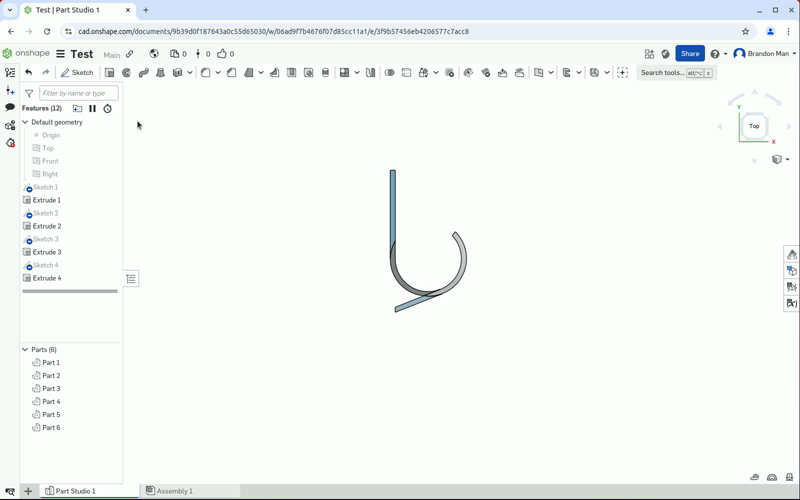
key(shift+h)
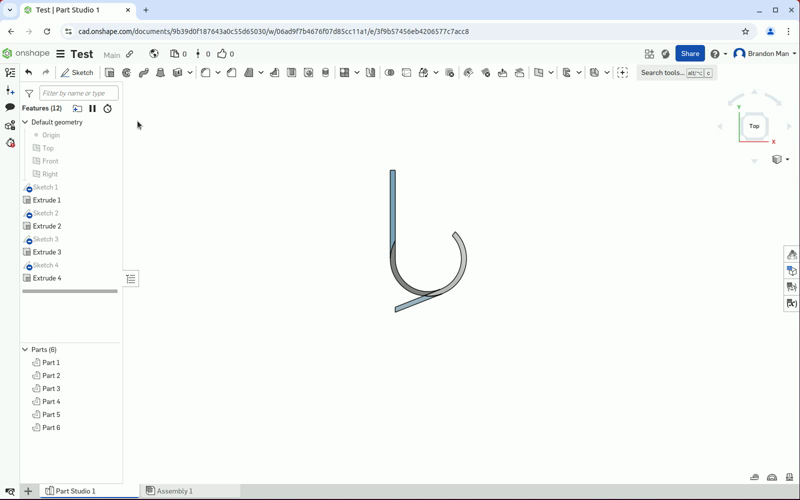
key(shift+h)
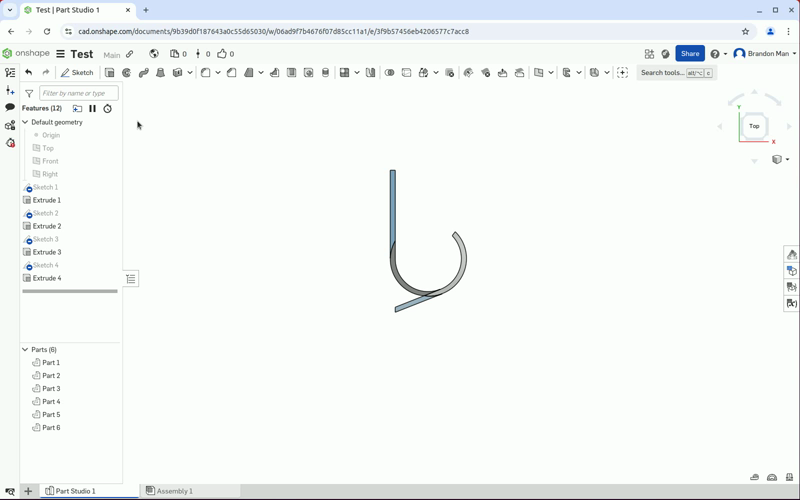
mouse_move(73, 189)
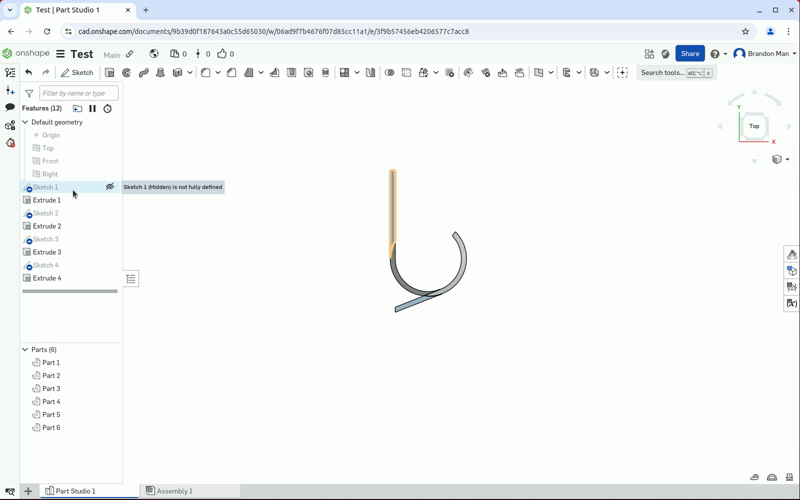
click(73, 189)
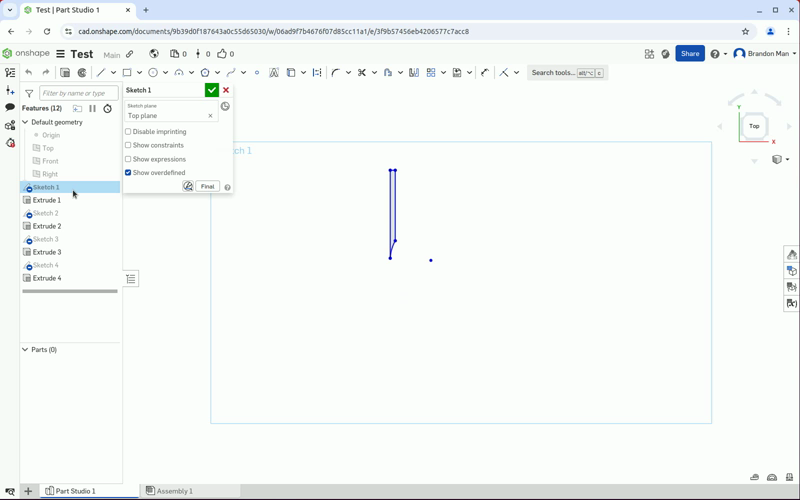
mouse_move(229, 92)
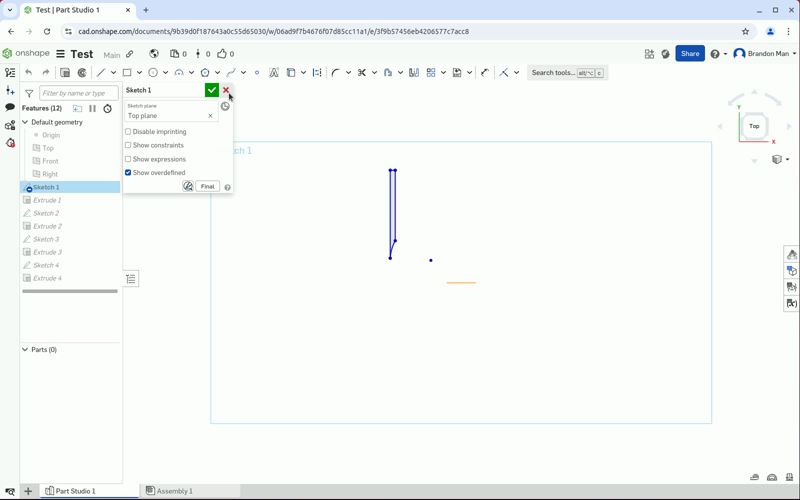
click(229, 92)
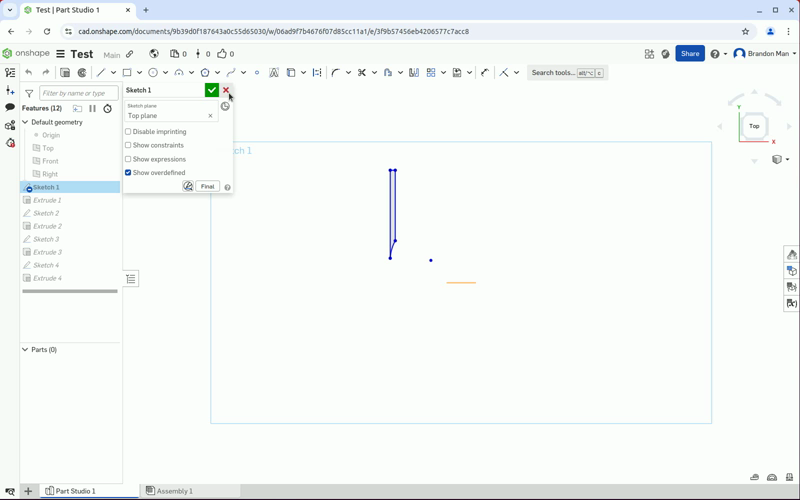
key(shift+s)
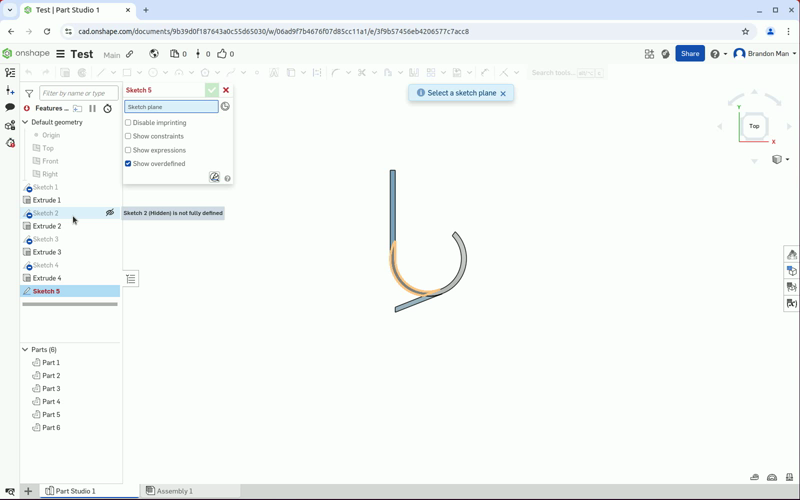
scroll(3)
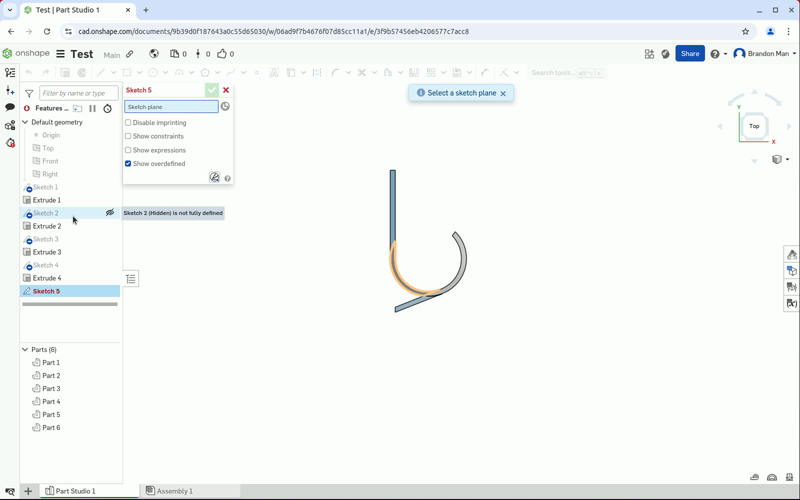
mouse_move(73, 150)
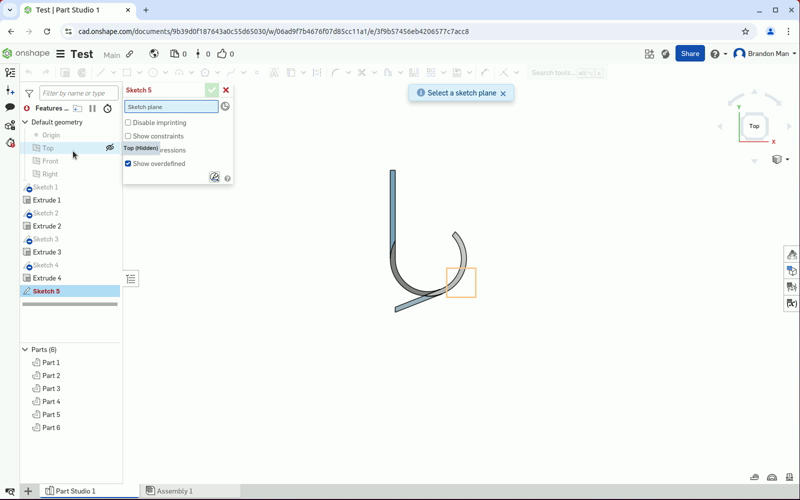
click(73, 150)
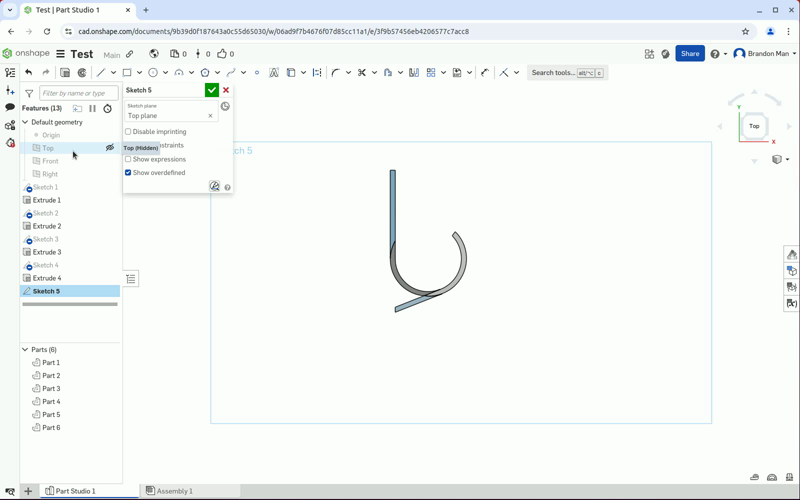
mouse_move(73, 352)
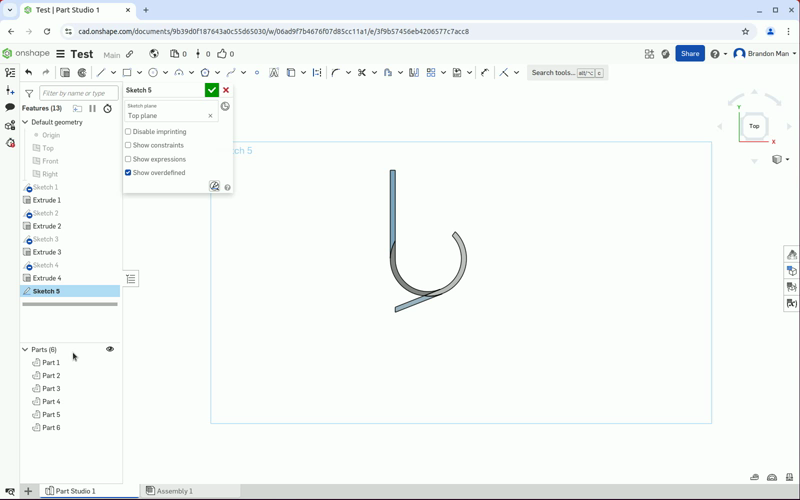
key(y)
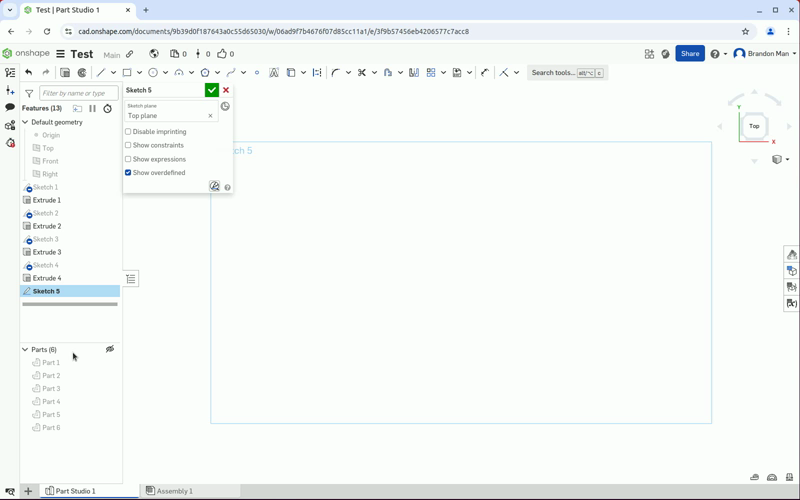
key(l)
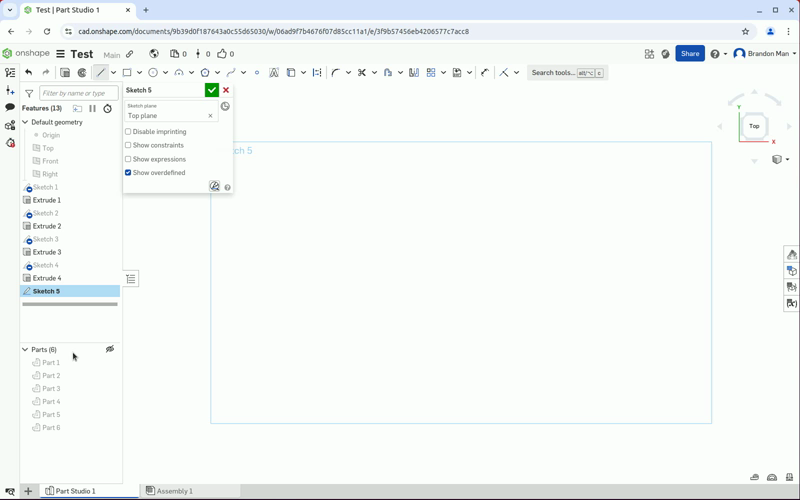
key_down(shift)
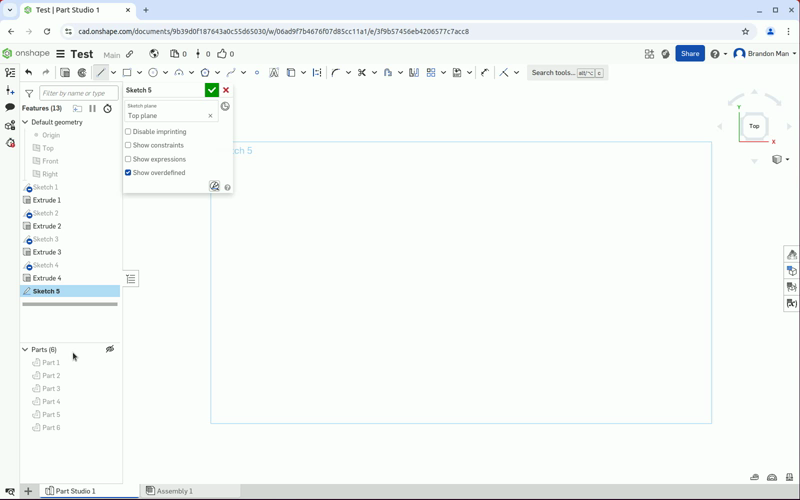
mouse_move(390, 320)
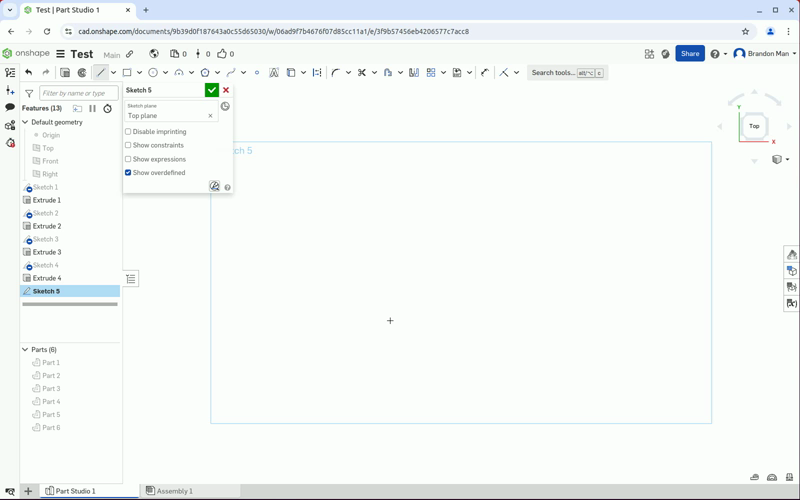
click(390, 320)
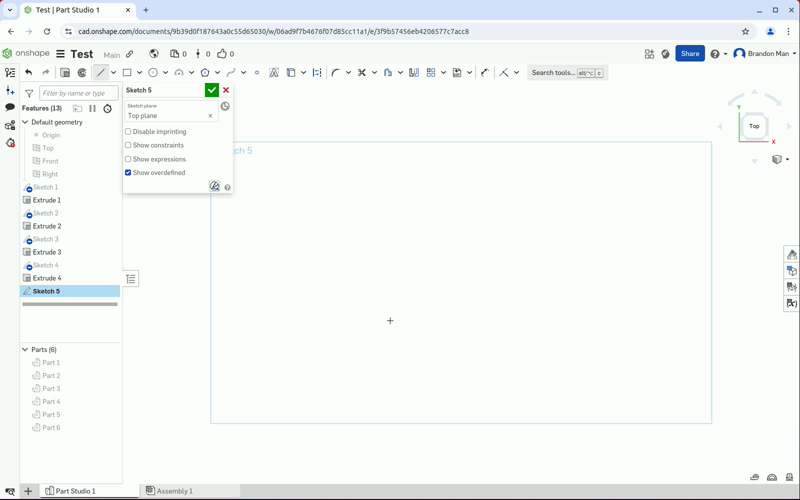
key_up(shift)
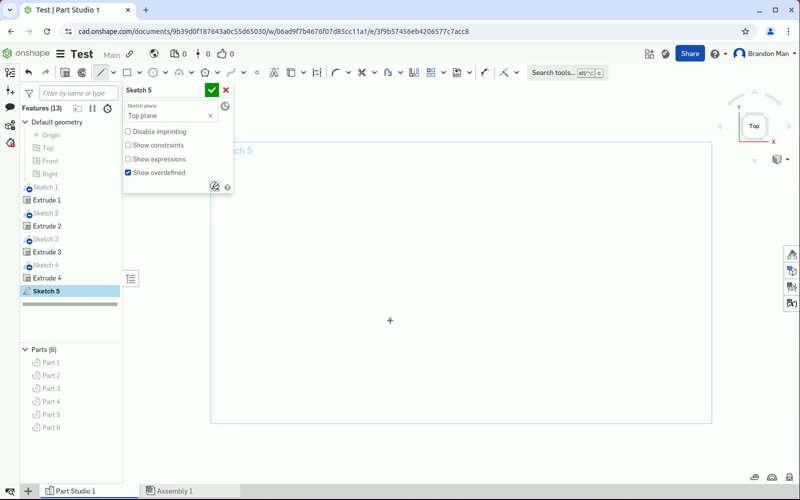
key_down(shift)
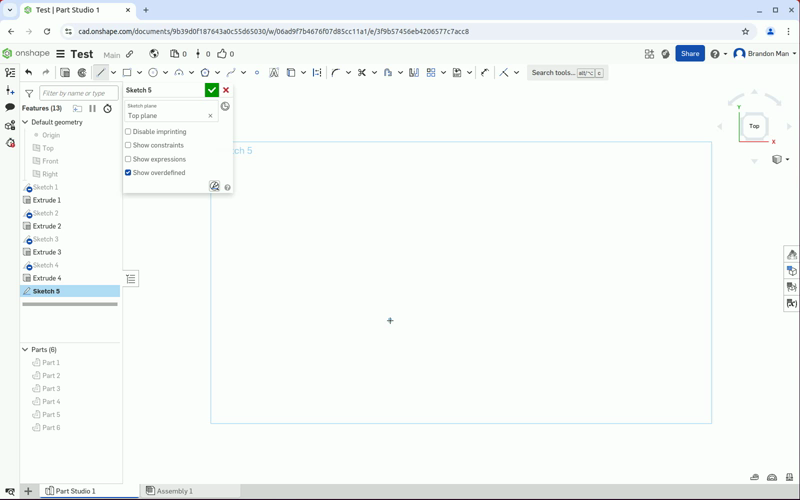
mouse_move(420, 320)
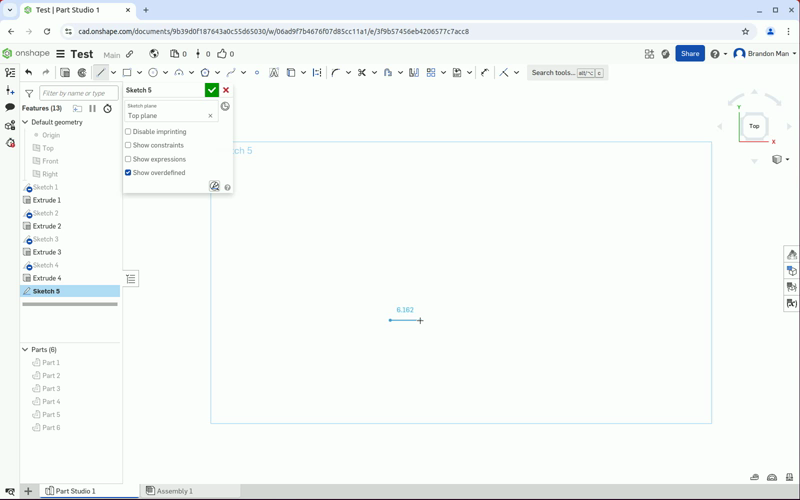
mouse_move(395, 320)
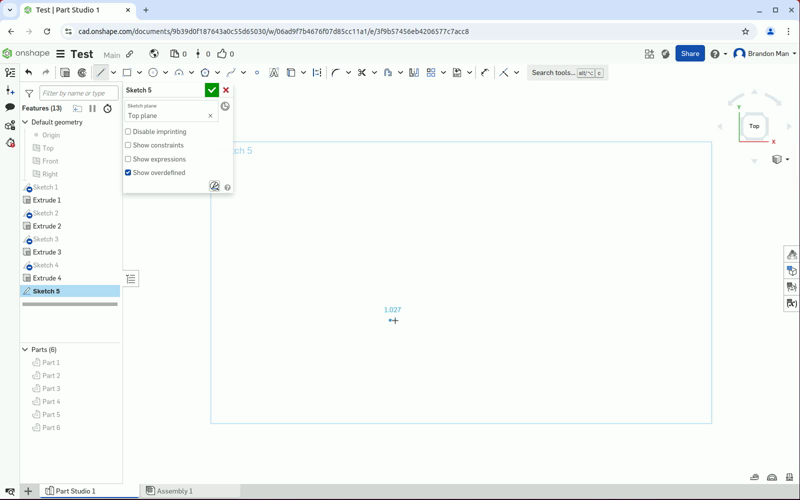
scroll(6)
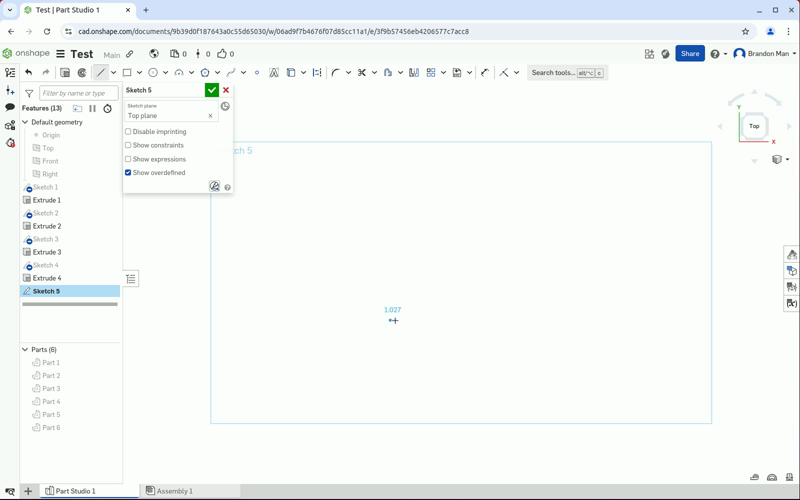
scroll(6)
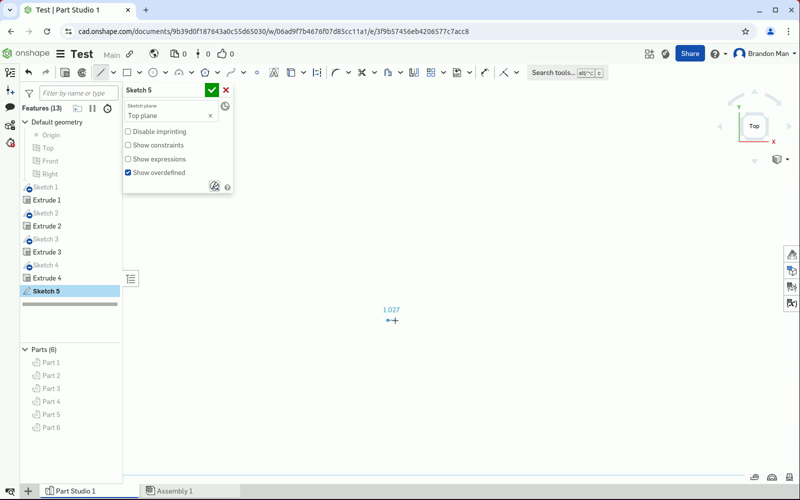
scroll(6)
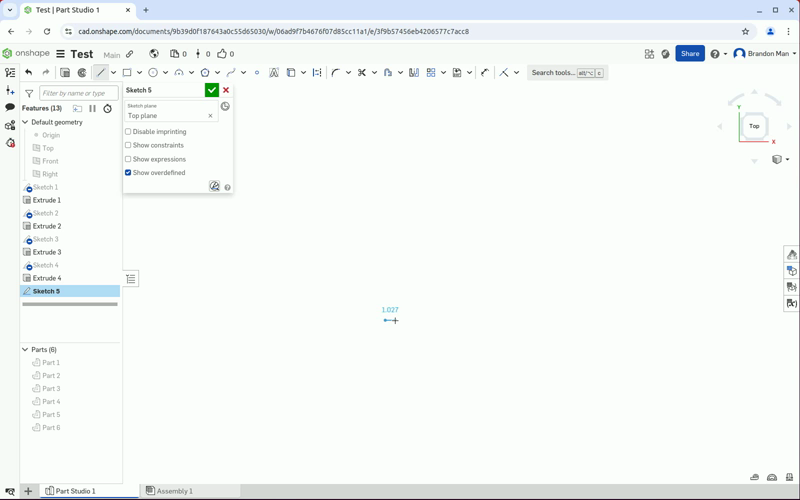
scroll(6)
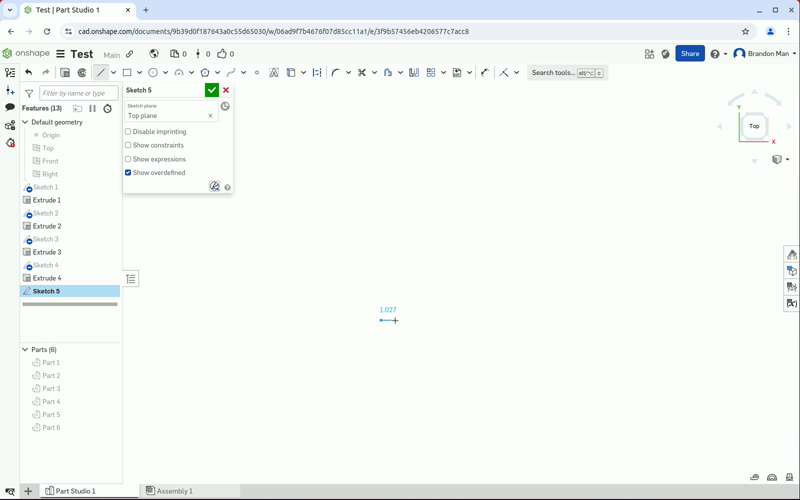
scroll(6)
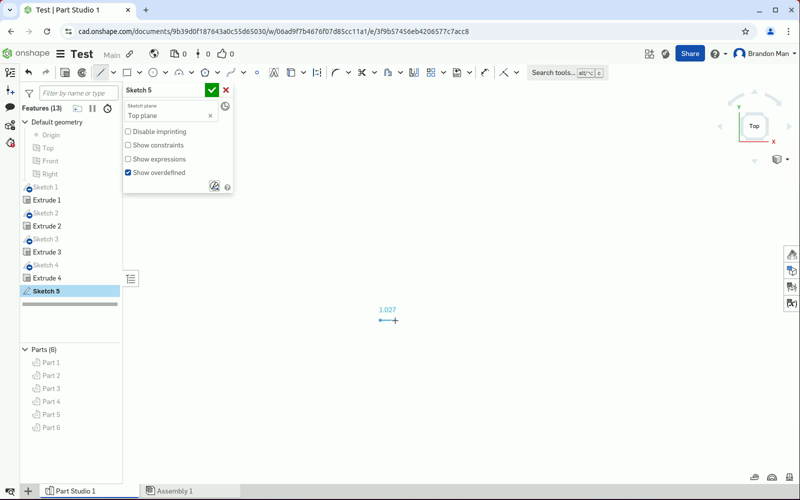
scroll(6)
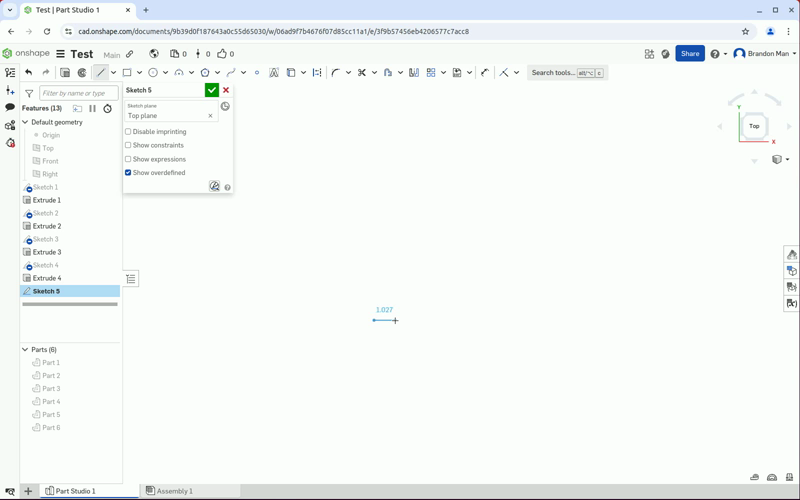
scroll(6)
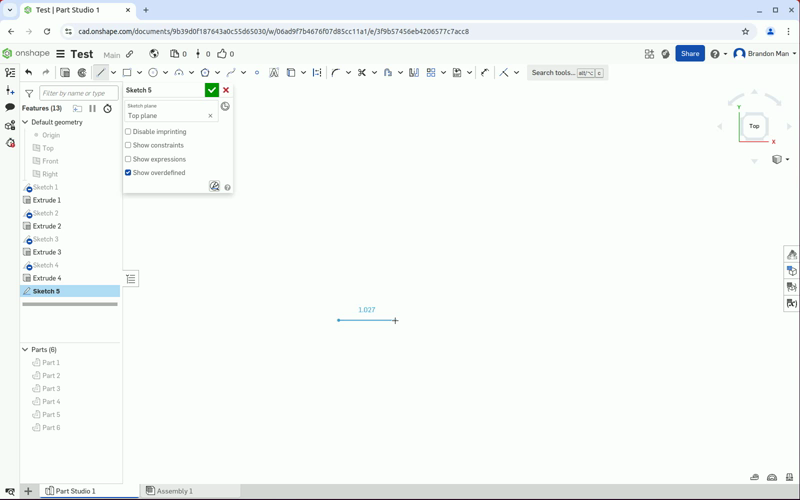
click(395, 320)
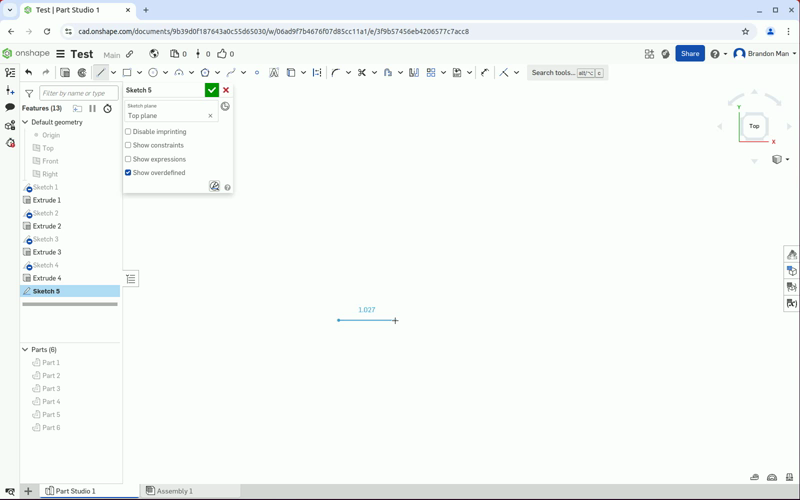
scroll(-6)
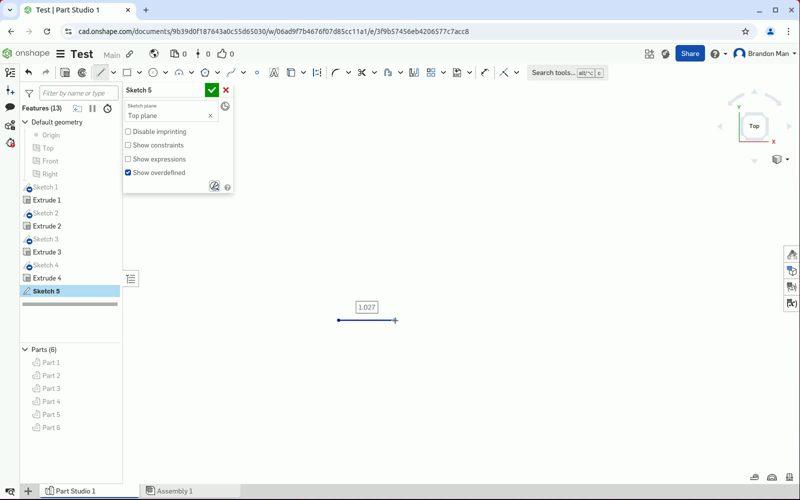
scroll(-6)
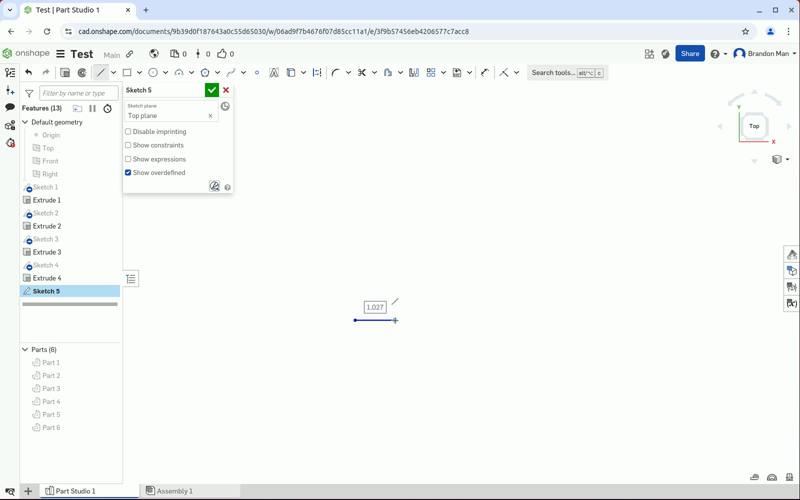
scroll(-6)
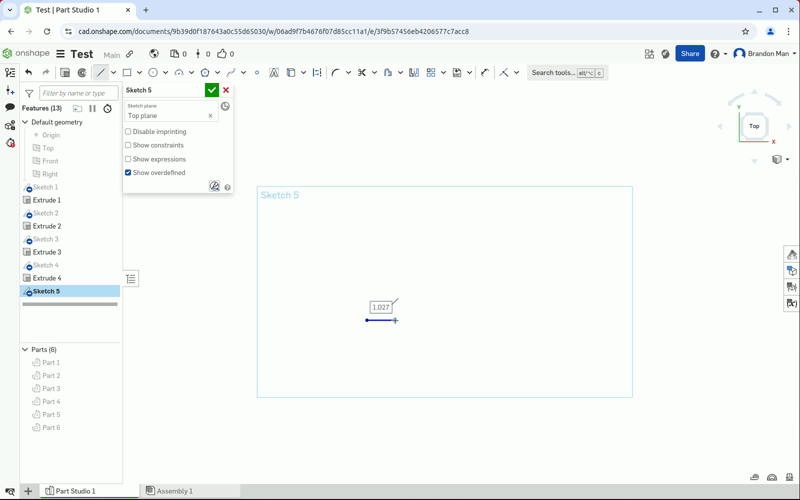
scroll(-6)
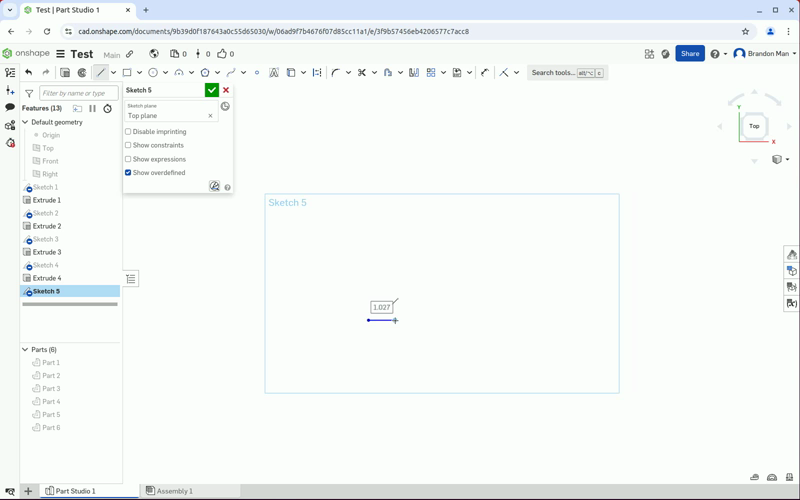
scroll(-6)
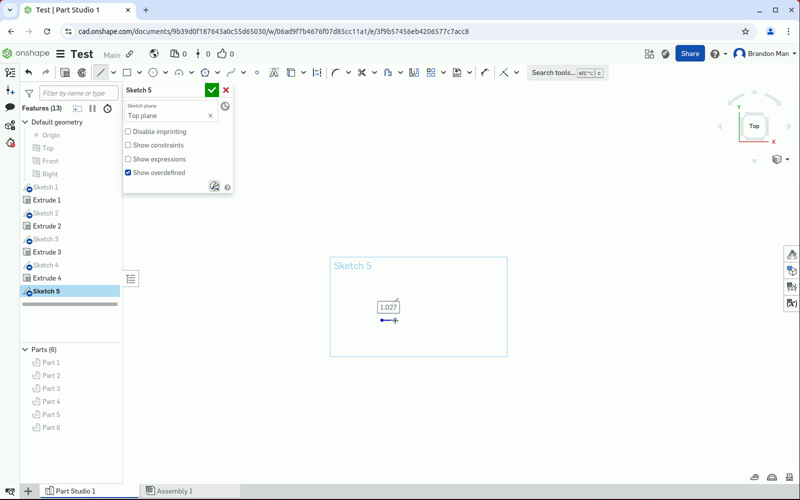
scroll(-6)
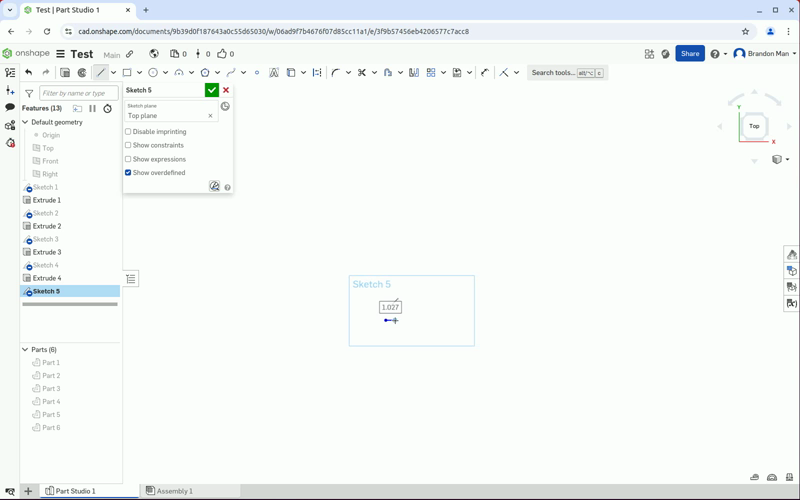
scroll(-6)
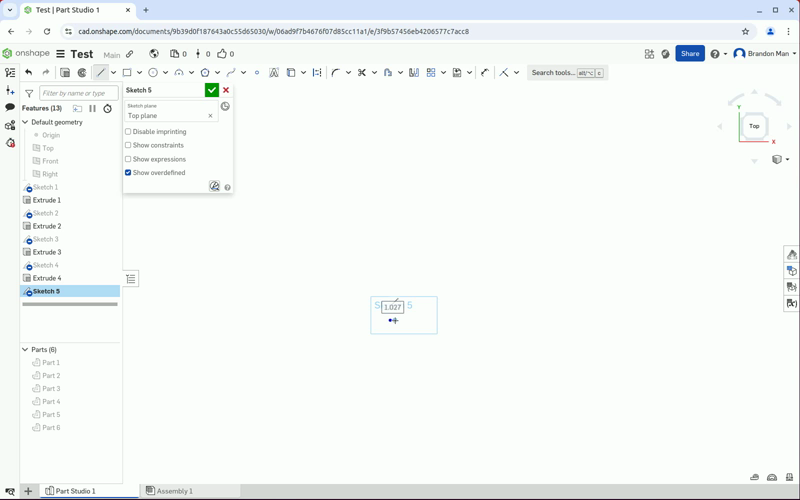
key_up(shift)
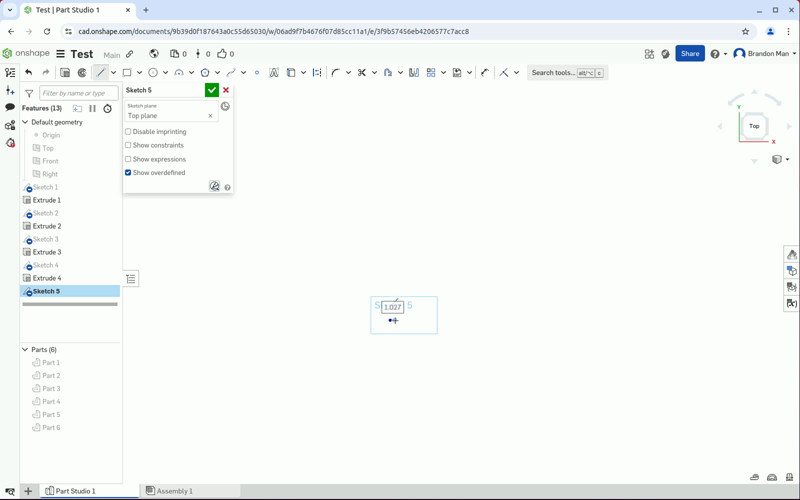
key_down(shift)
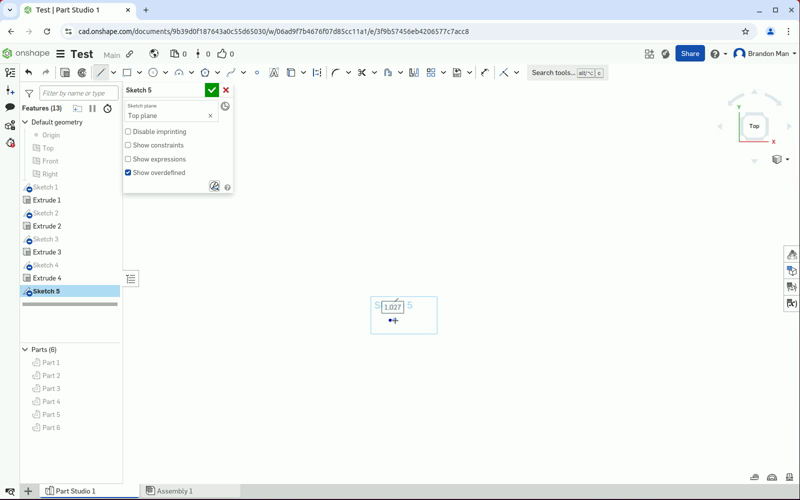
mouse_move(425, 320)
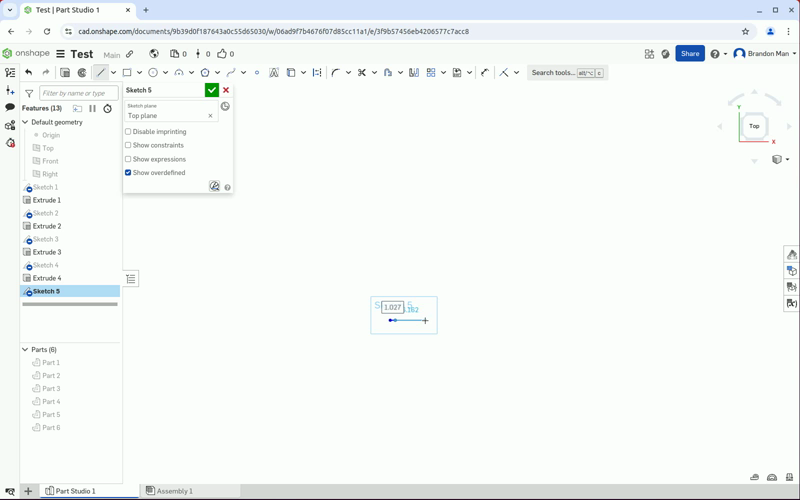
mouse_move(395, 311)
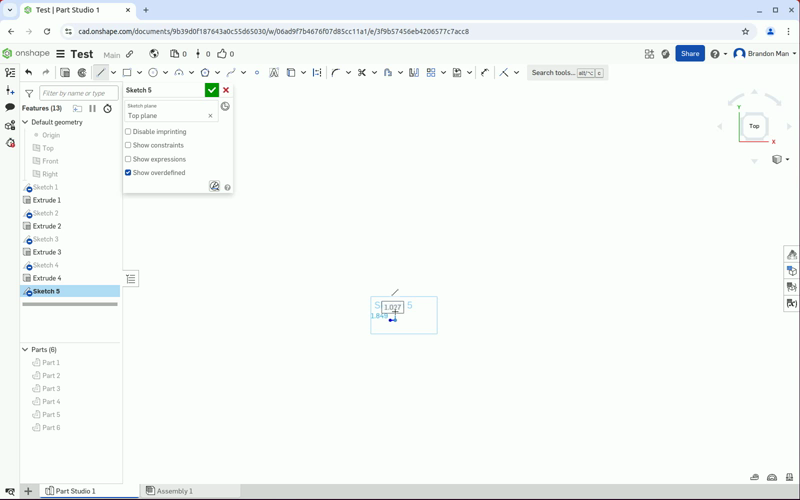
click(395, 311)
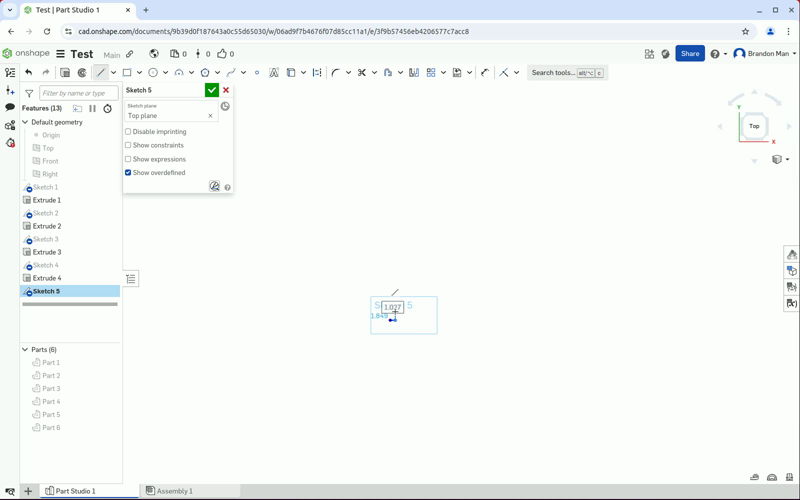
key_up(shift)
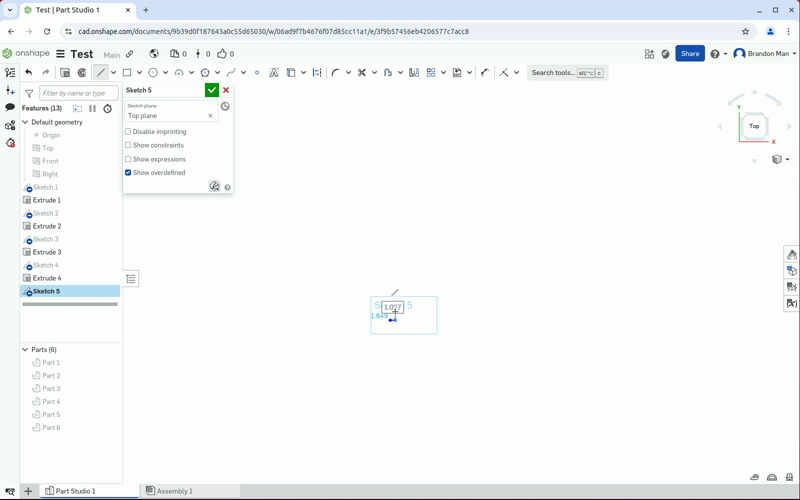
key_down(shift)
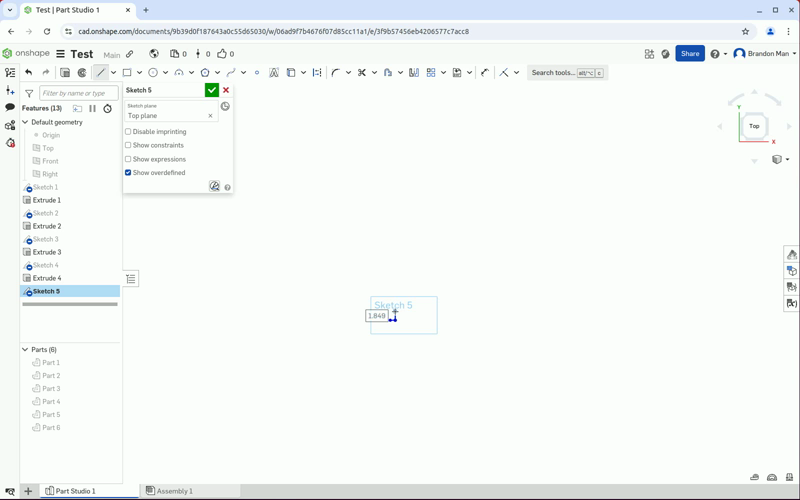
mouse_move(425, 311)
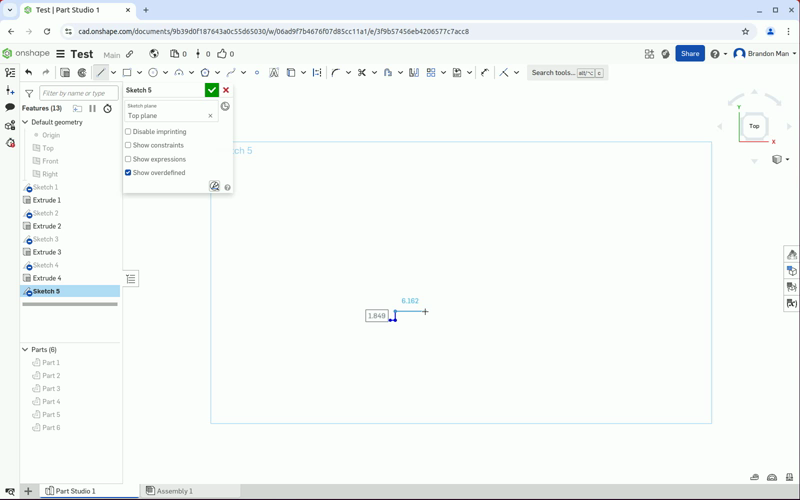
mouse_move(395, 306)
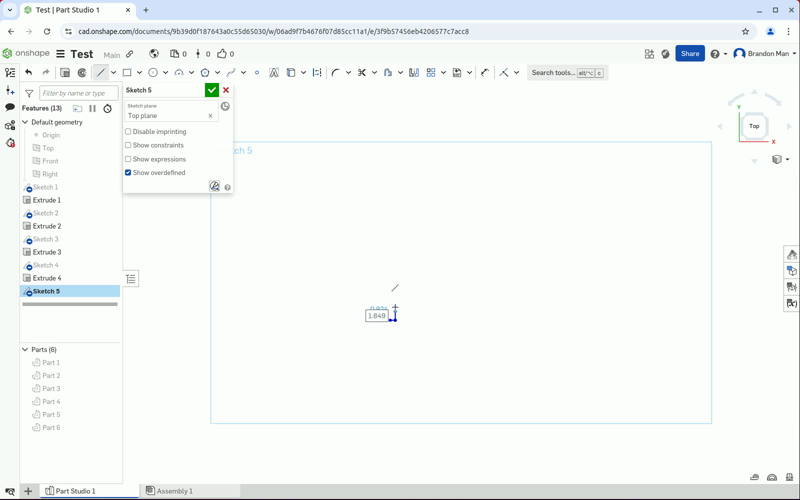
scroll(6)
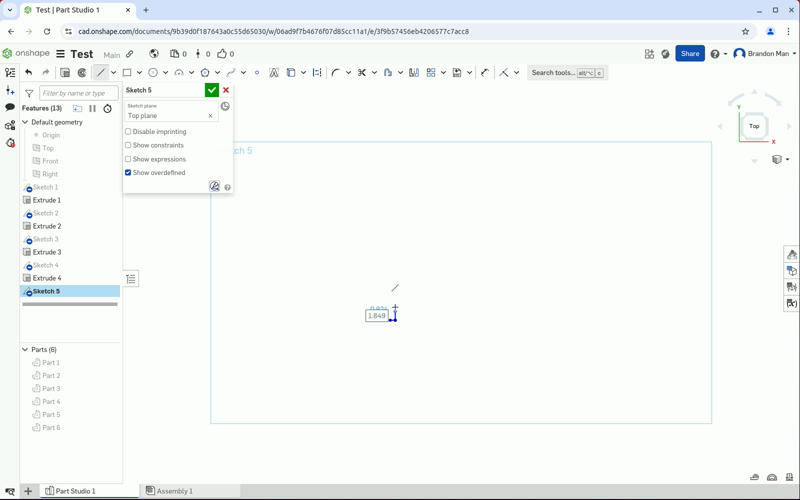
scroll(6)
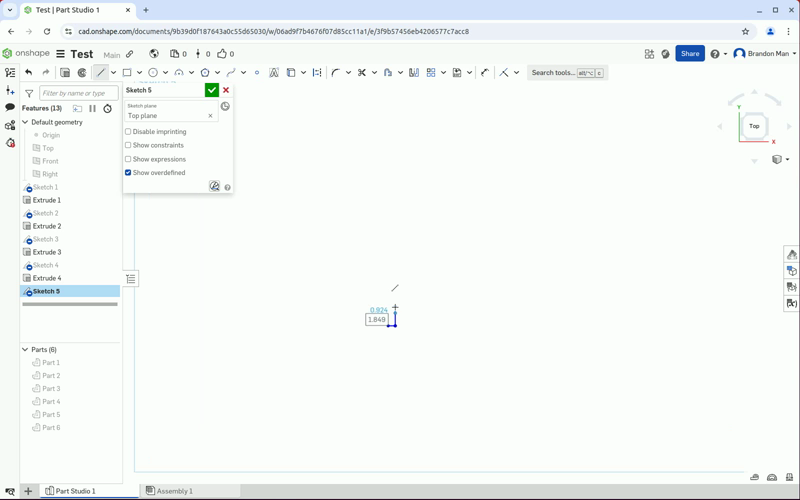
scroll(6)
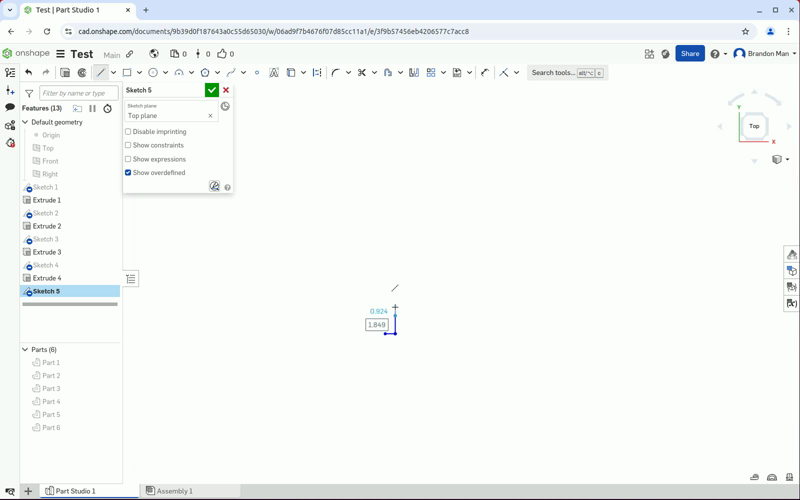
scroll(6)
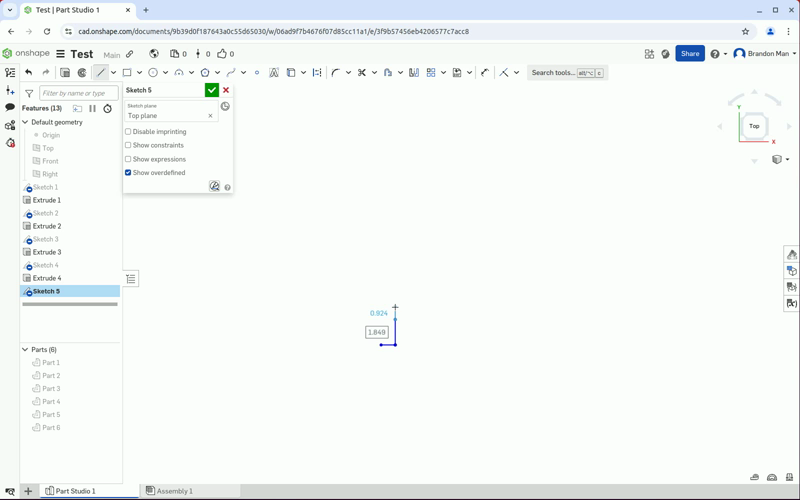
scroll(6)
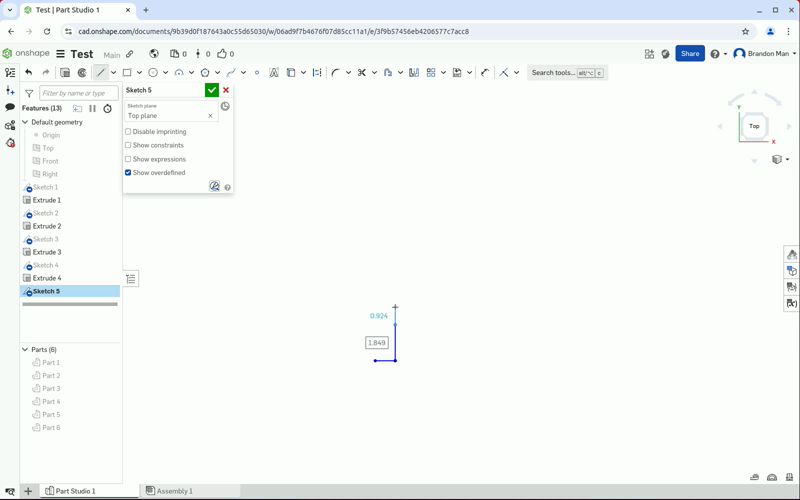
scroll(6)
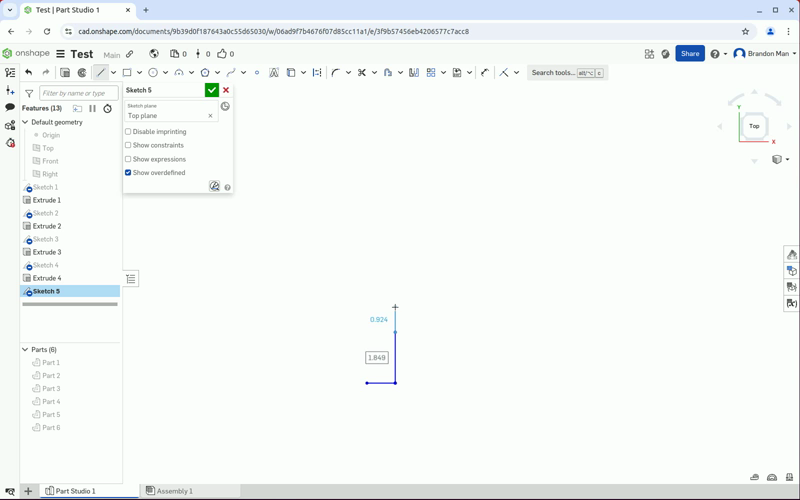
scroll(6)
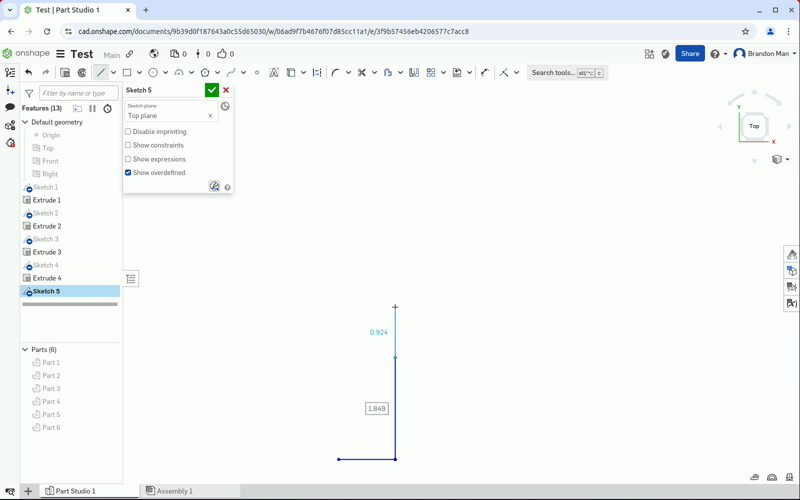
click(395, 306)
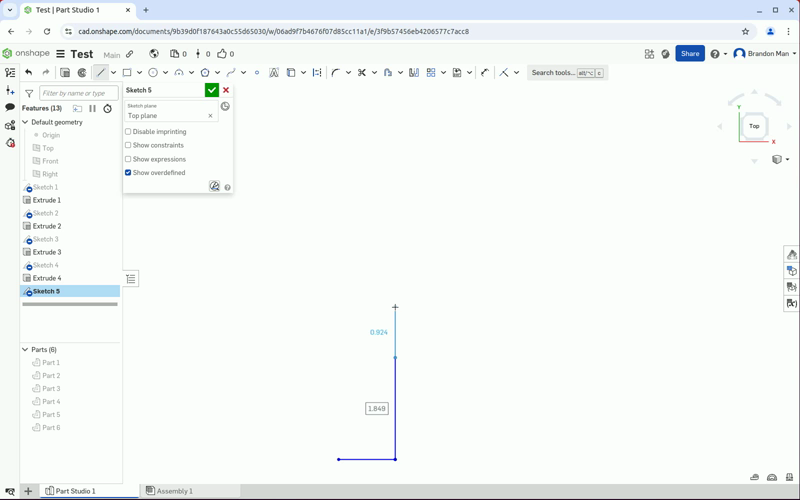
scroll(-6)
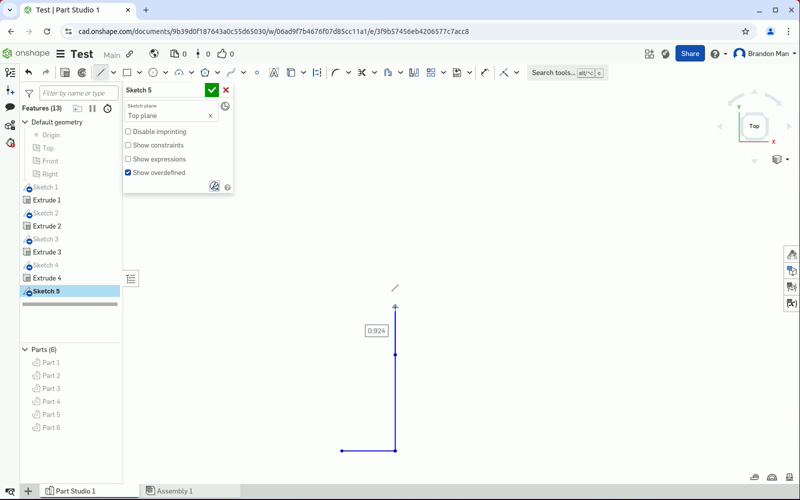
scroll(-6)
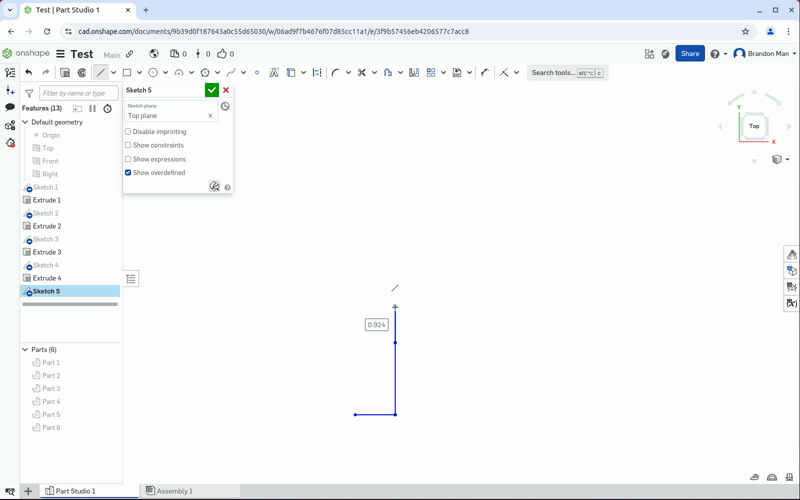
scroll(-6)
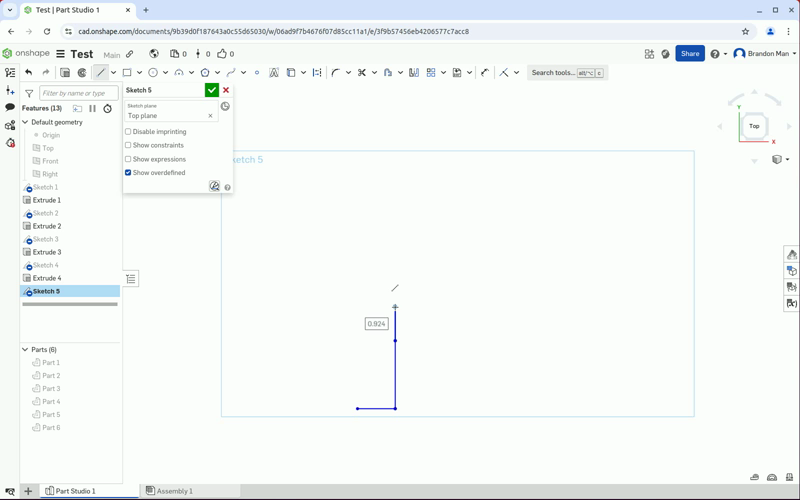
scroll(-6)
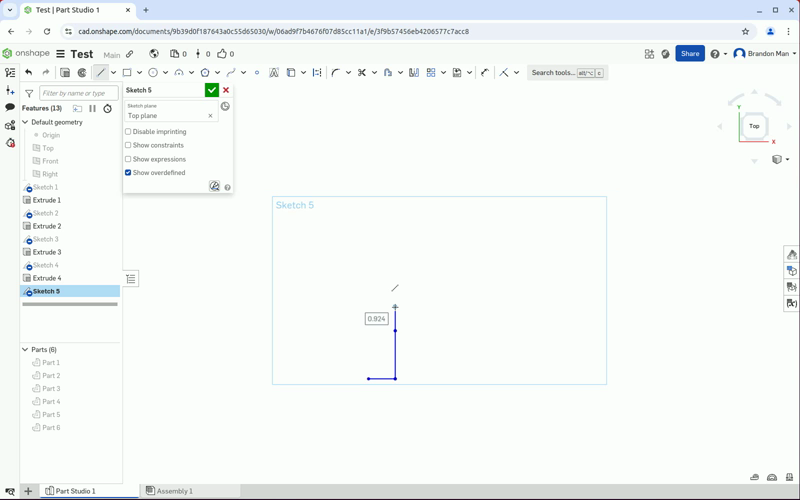
scroll(-6)
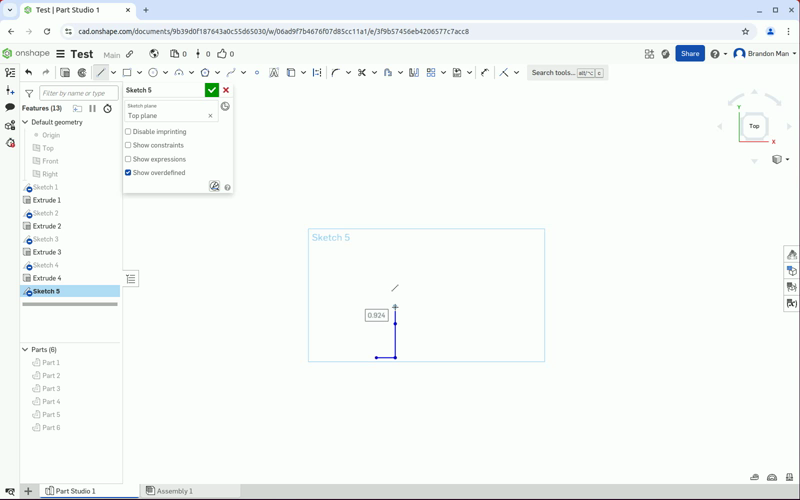
scroll(-6)
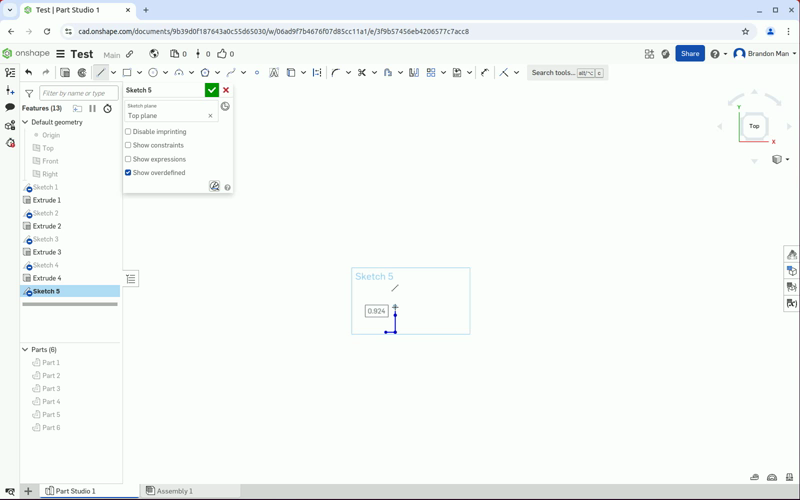
scroll(-6)
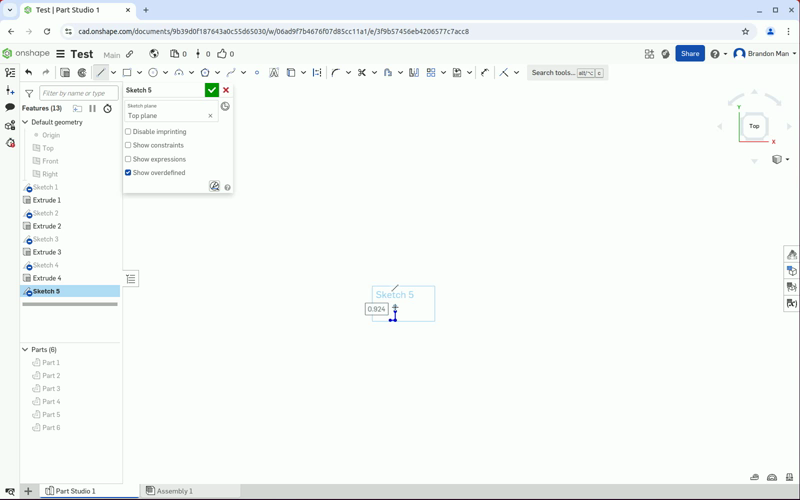
key_up(shift)
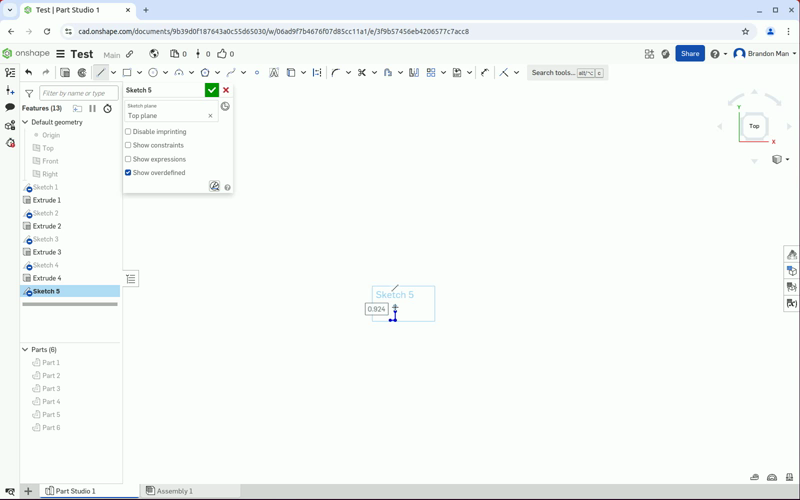
key_down(shift)
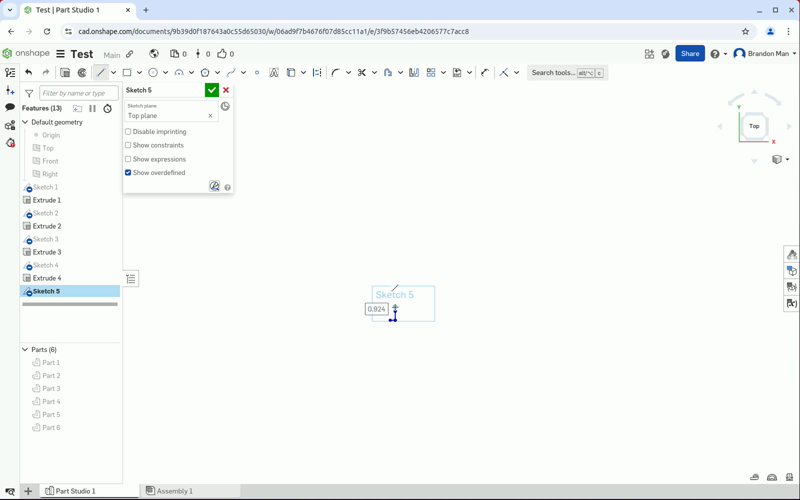
mouse_move(425, 306)
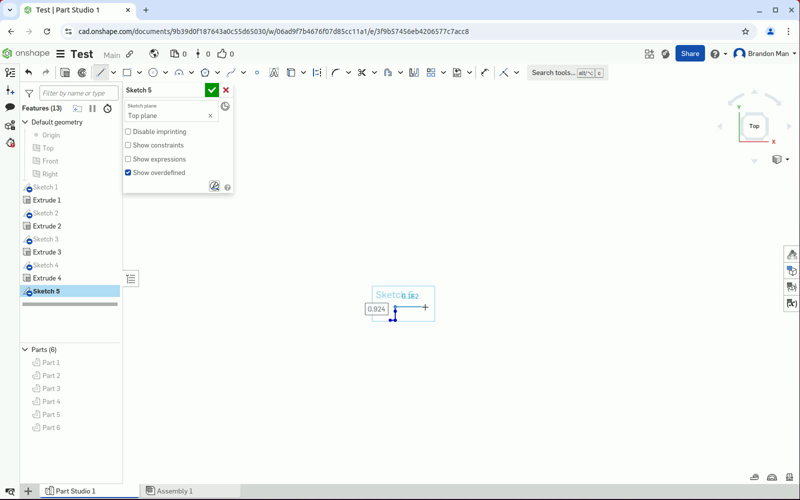
mouse_move(395, 297)
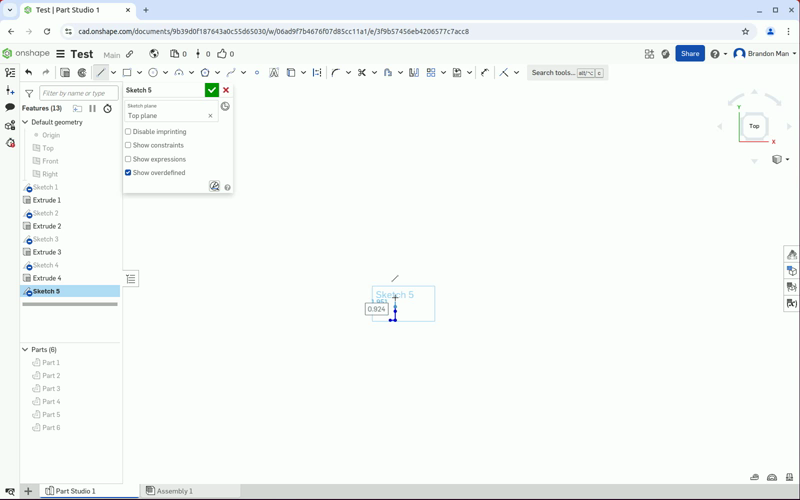
click(395, 297)
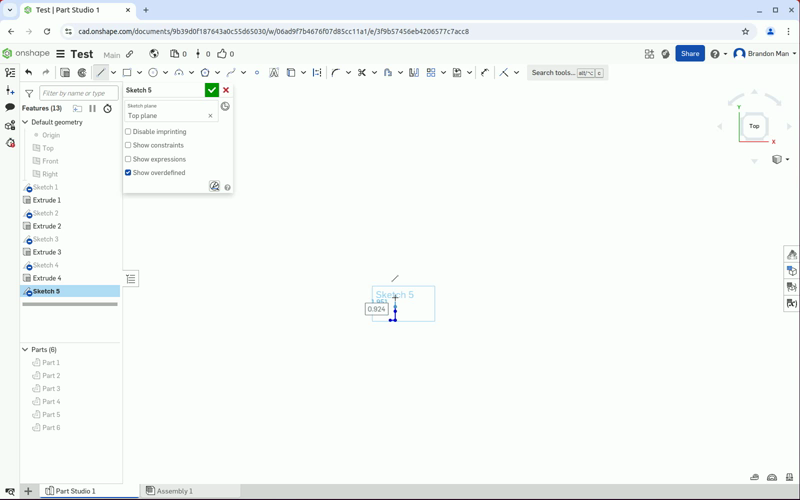
key_up(shift)
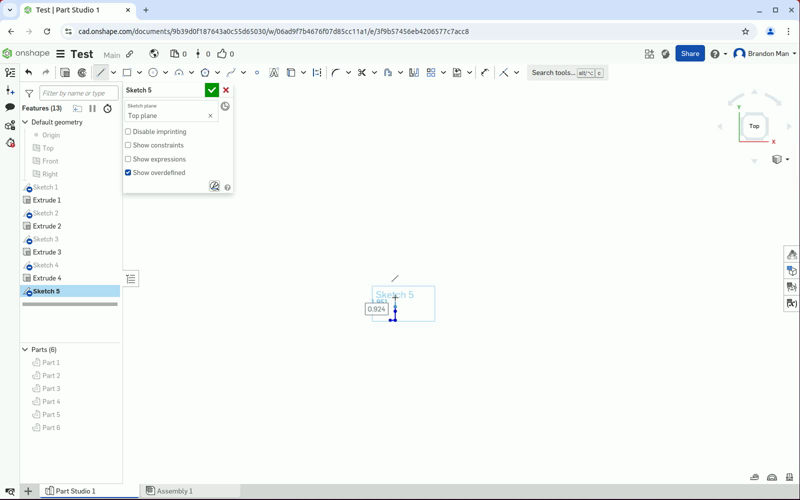
key_down(shift)
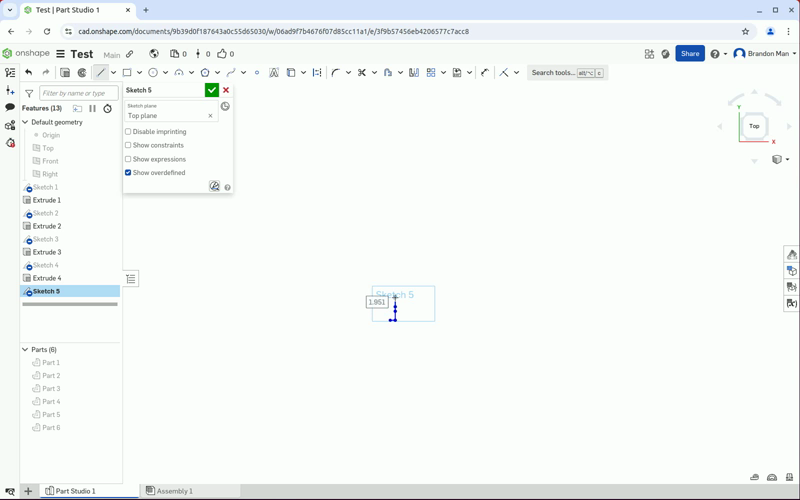
mouse_move(425, 297)
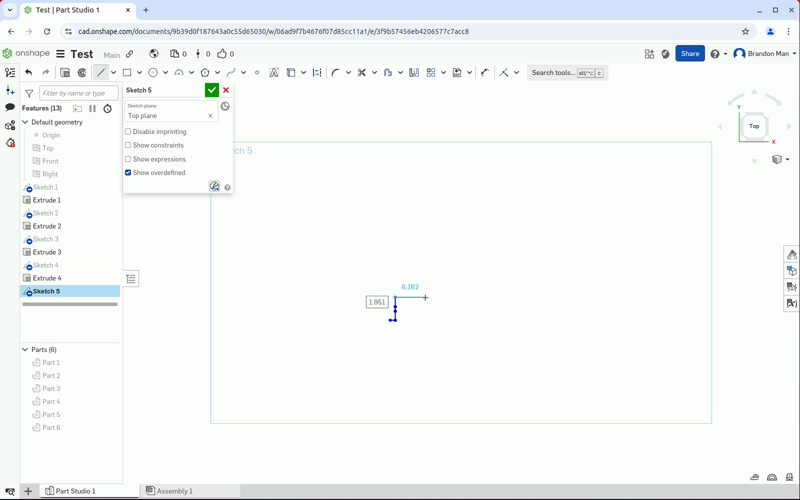
mouse_move(390, 297)
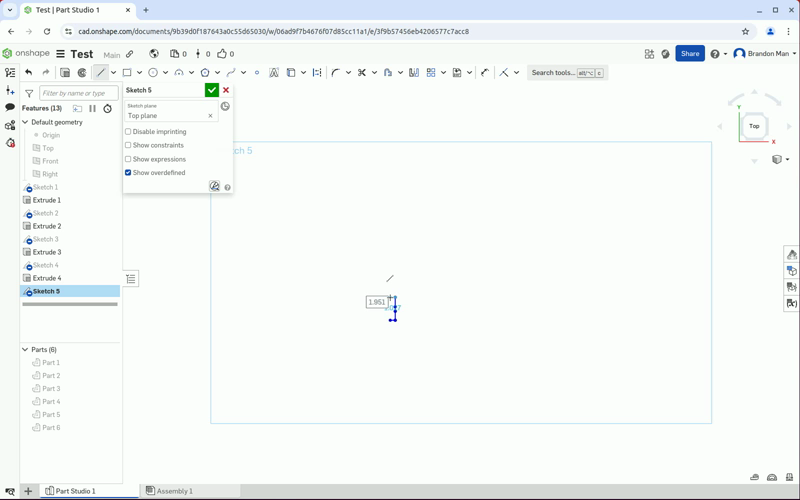
scroll(6)
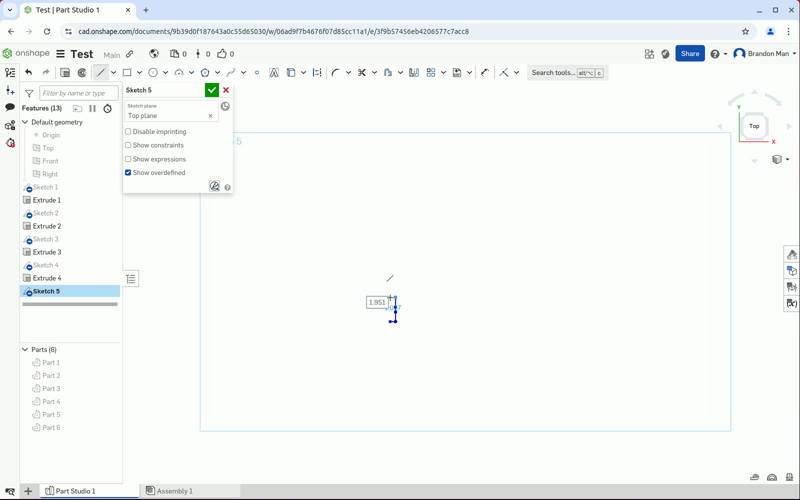
scroll(6)
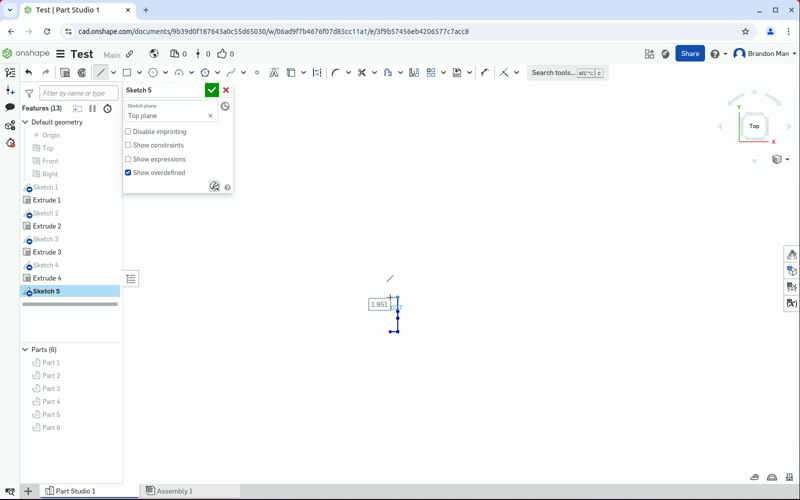
scroll(6)
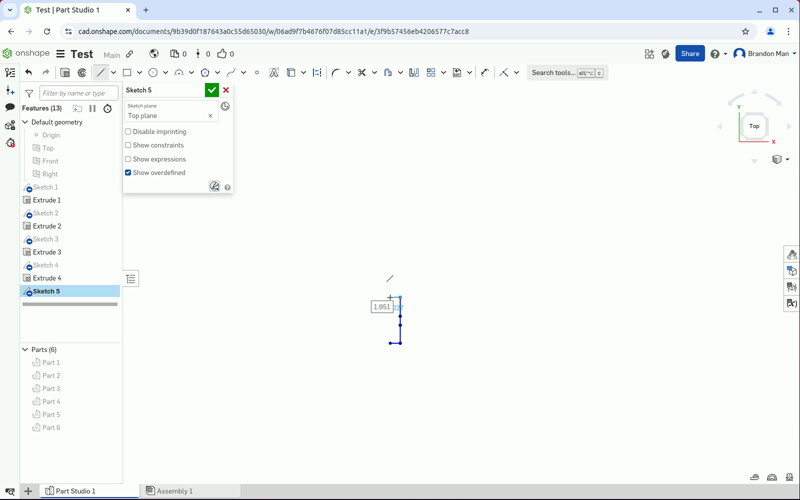
scroll(6)
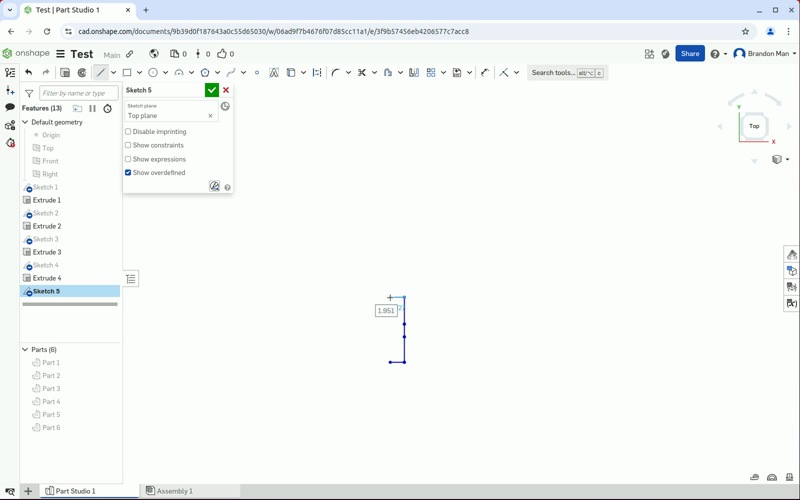
scroll(6)
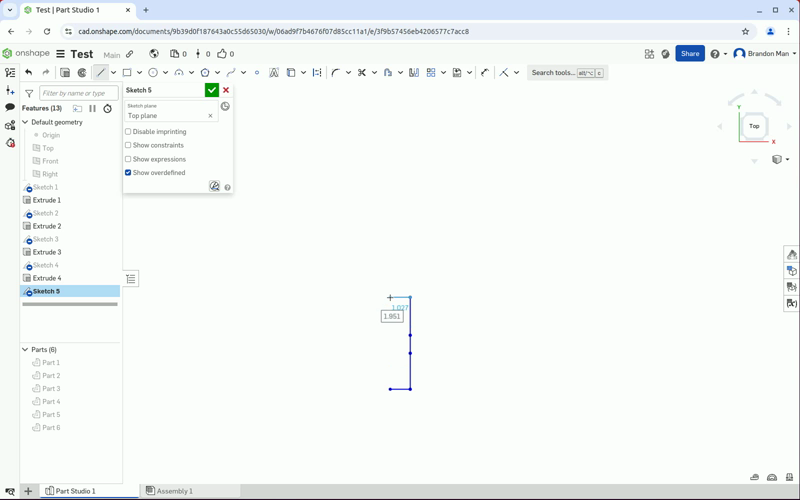
scroll(6)
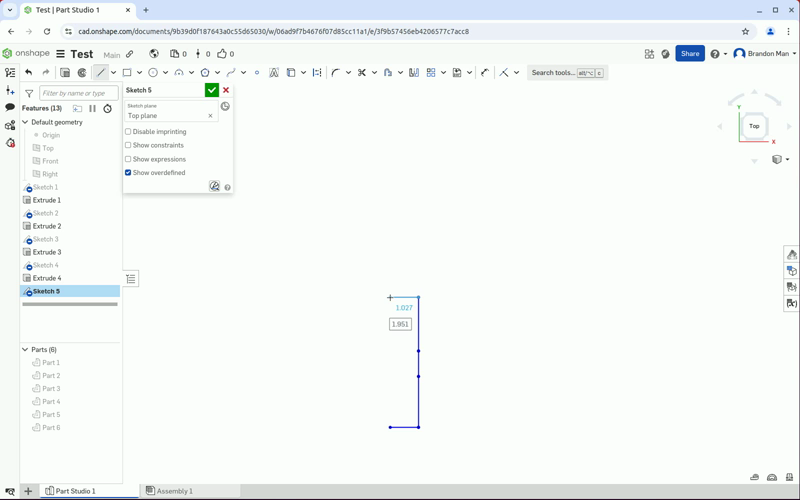
scroll(6)
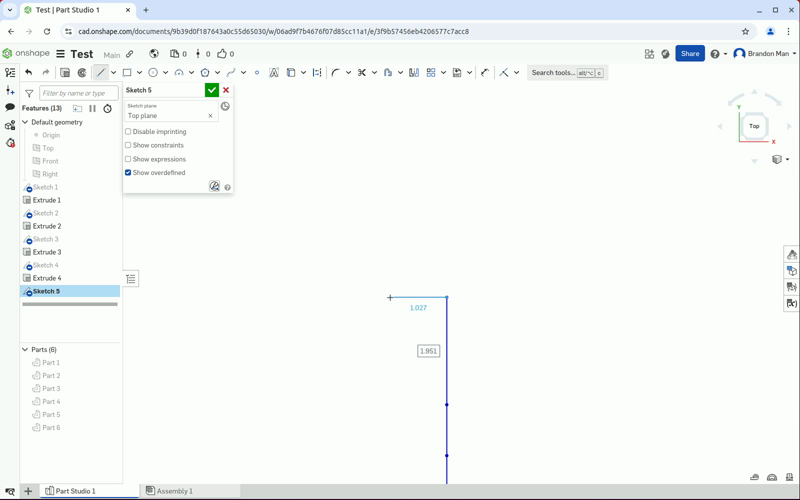
click(390, 297)
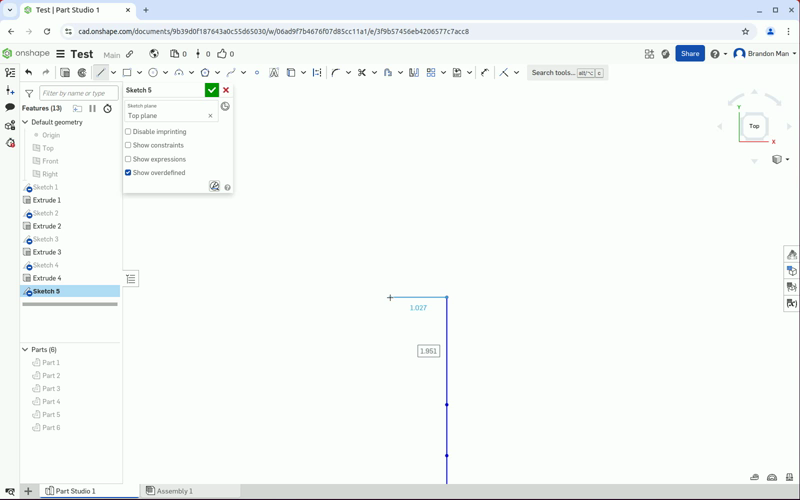
scroll(-6)
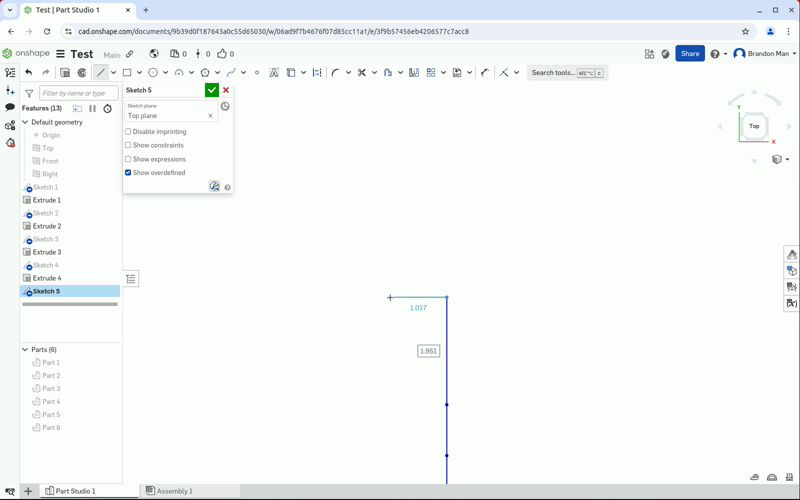
scroll(-6)
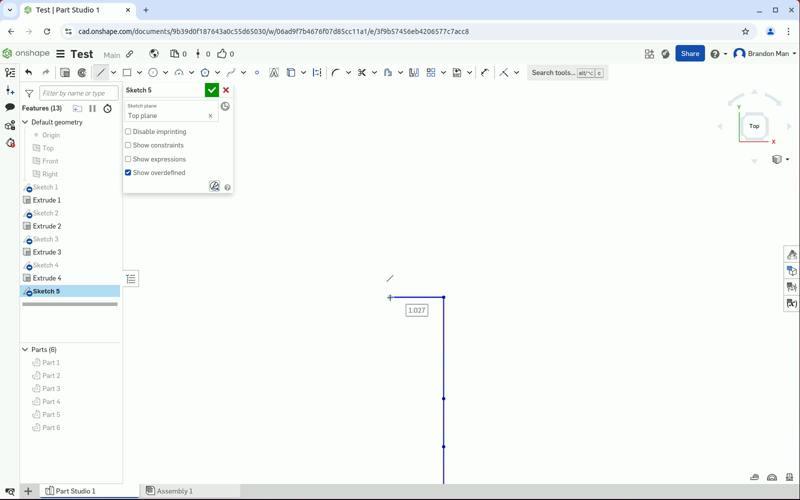
scroll(-6)
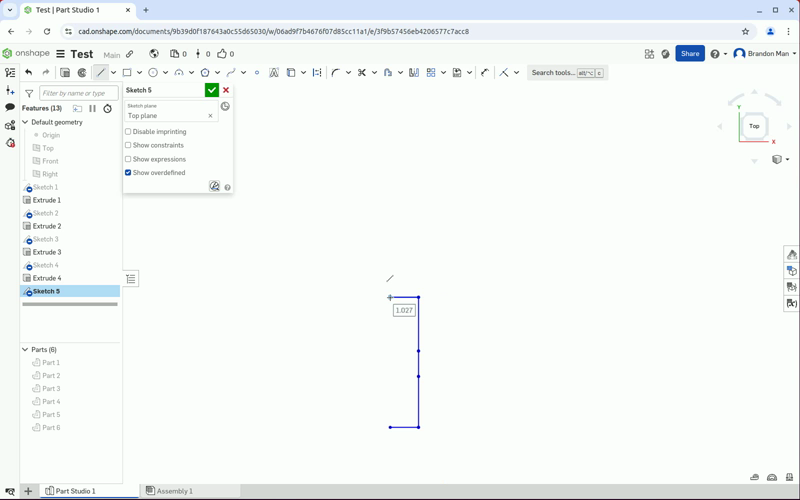
scroll(-6)
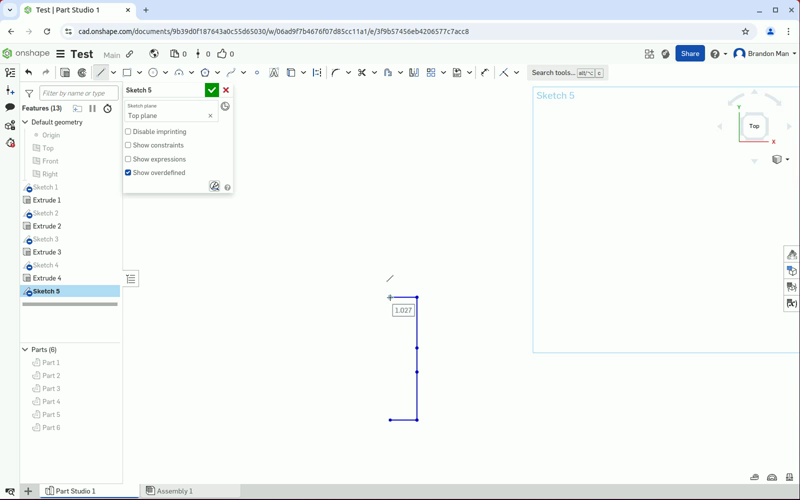
scroll(-6)
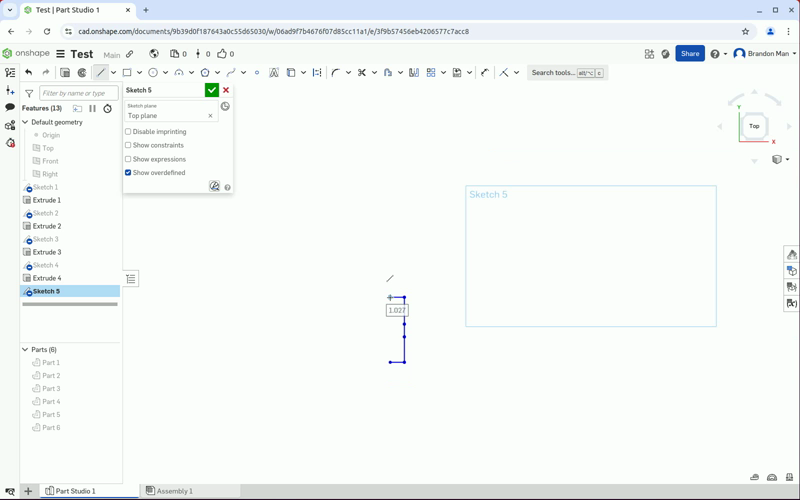
scroll(-6)
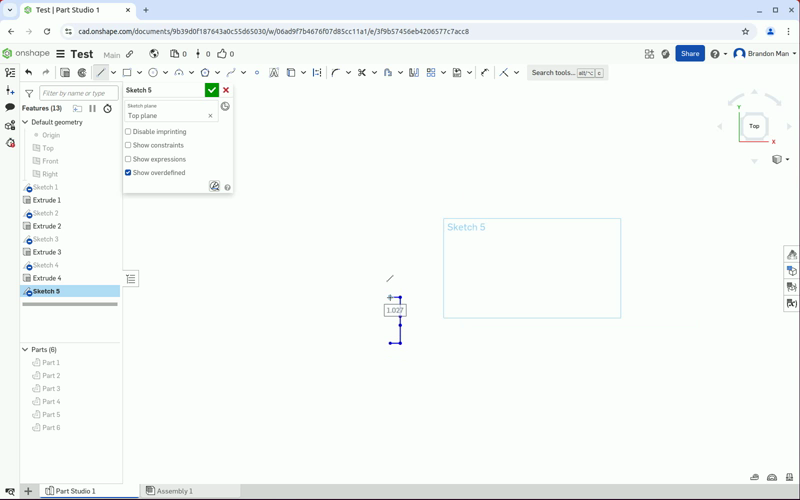
scroll(-6)
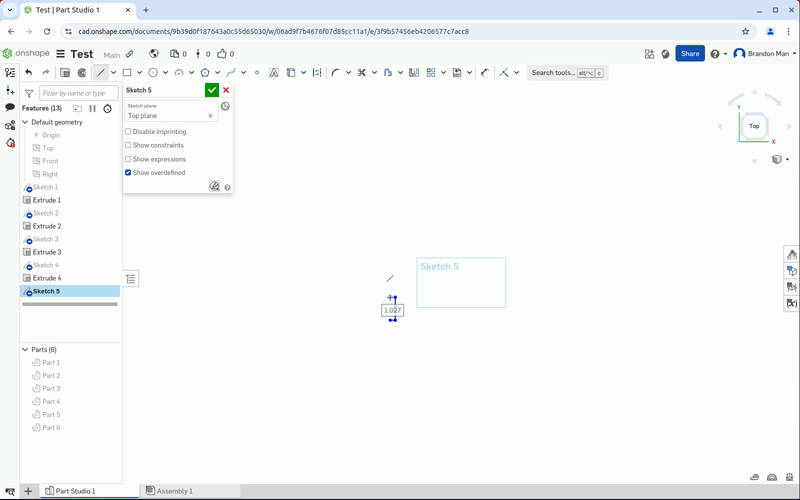
key_up(shift)
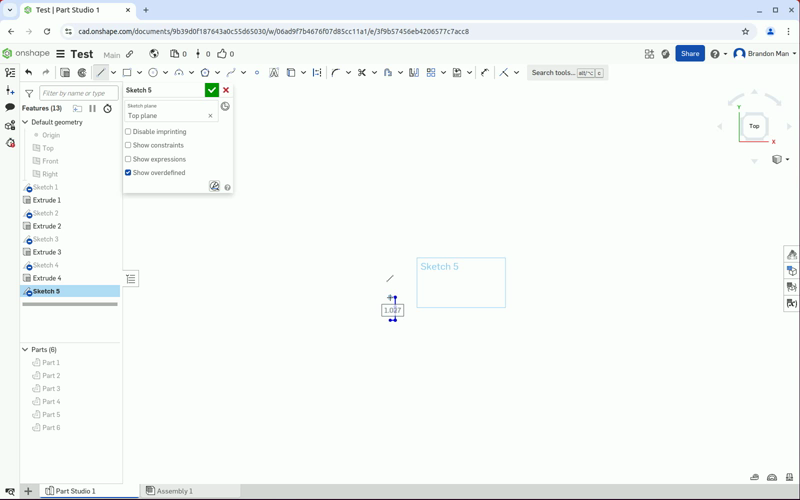
mouse_move(420, 297)
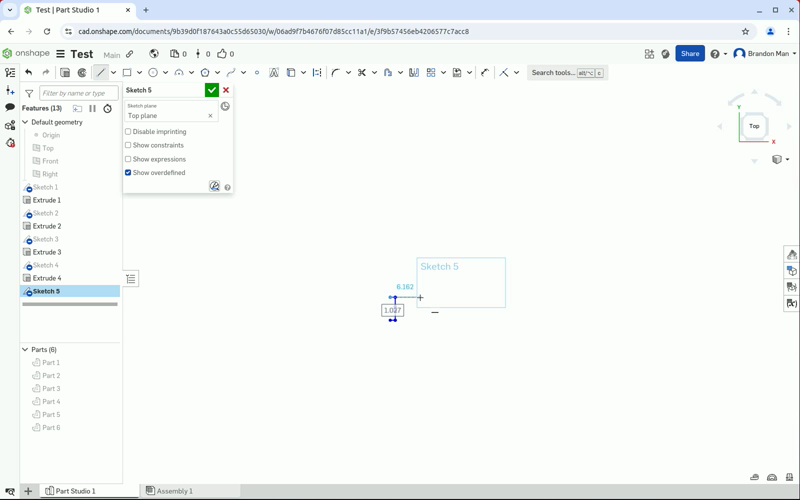
key_down(shift)
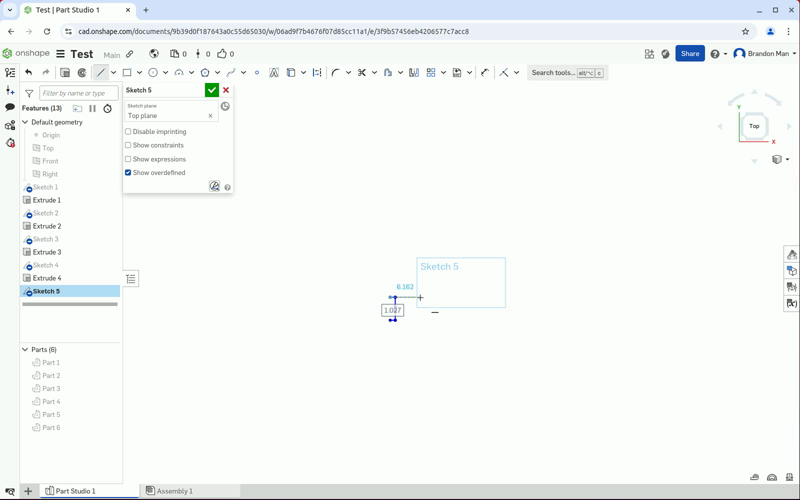
mouse_move(390, 320)
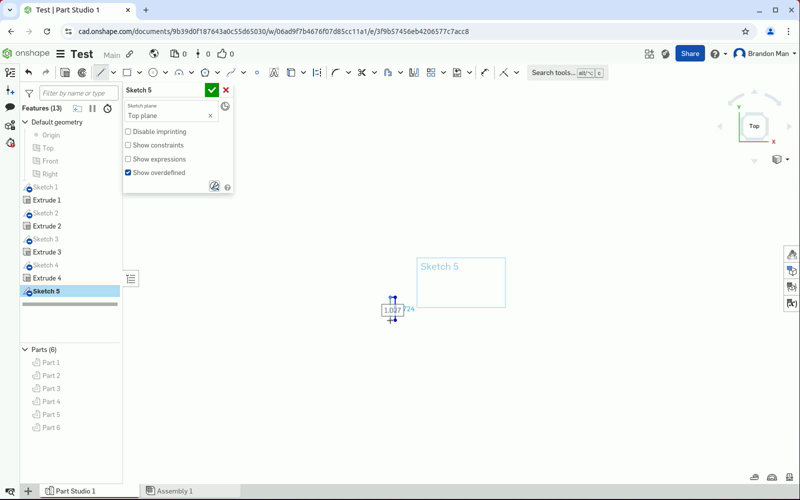
key_up(shift)
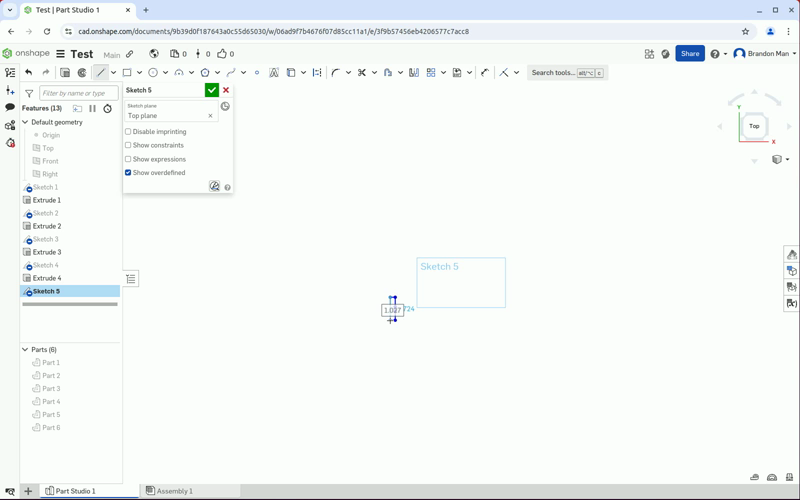
click(390, 320)
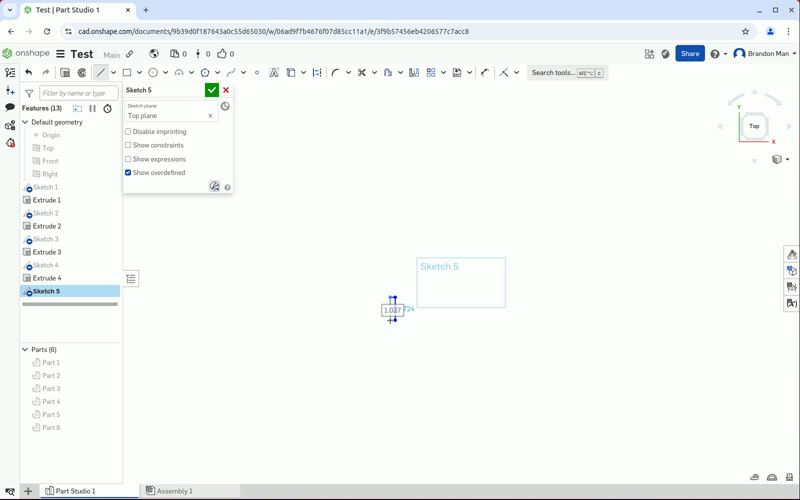
key(esc)
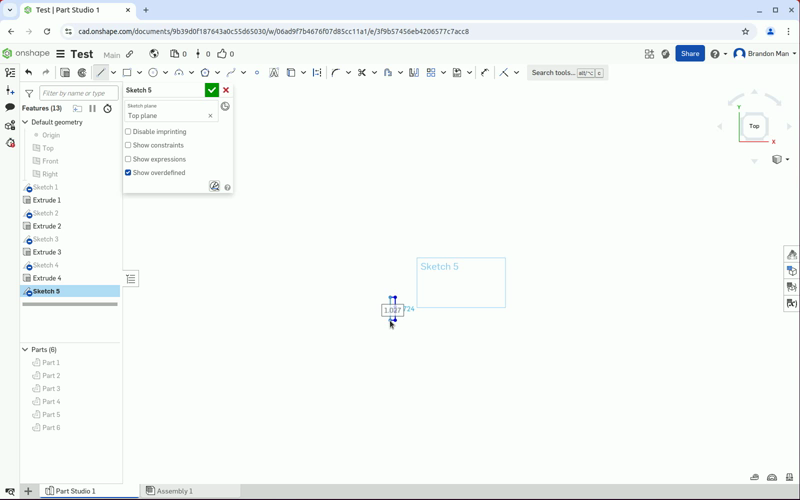
mouse_move(394, 297)
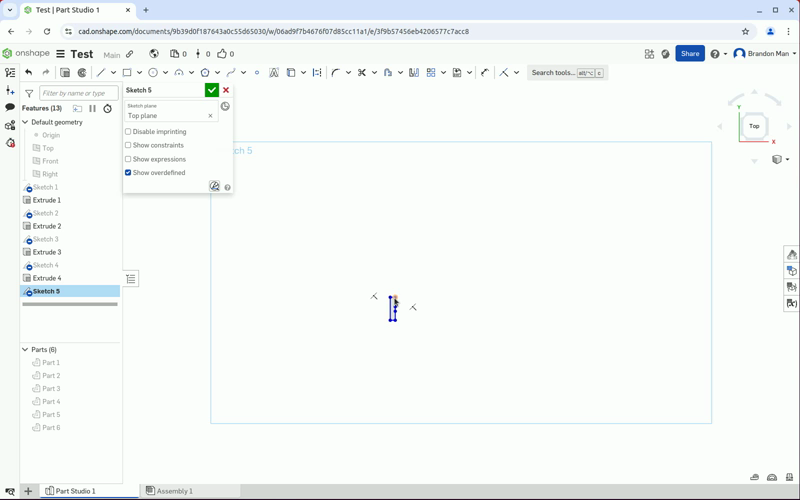
scroll(6)
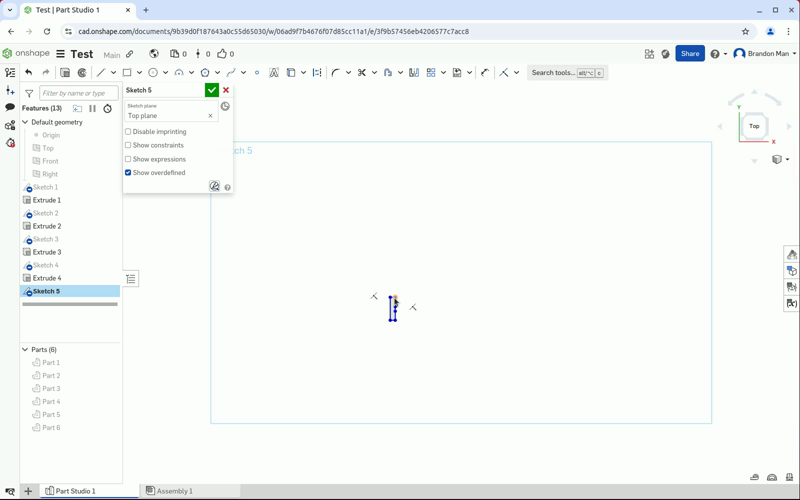
scroll(6)
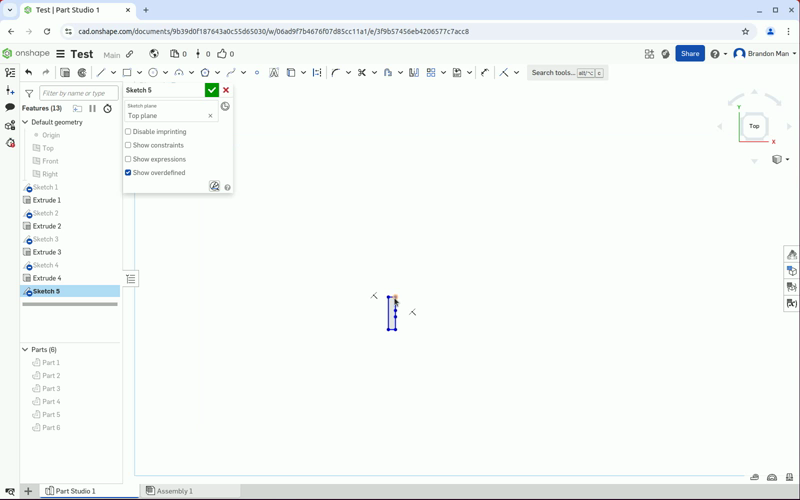
scroll(6)
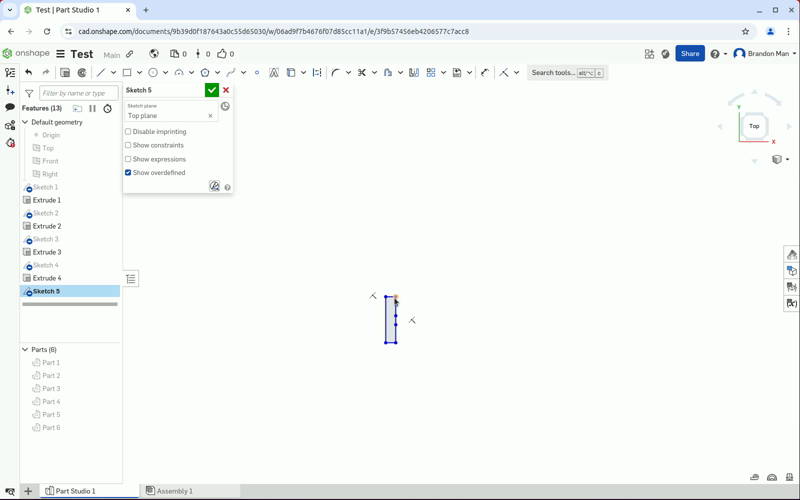
scroll(6)
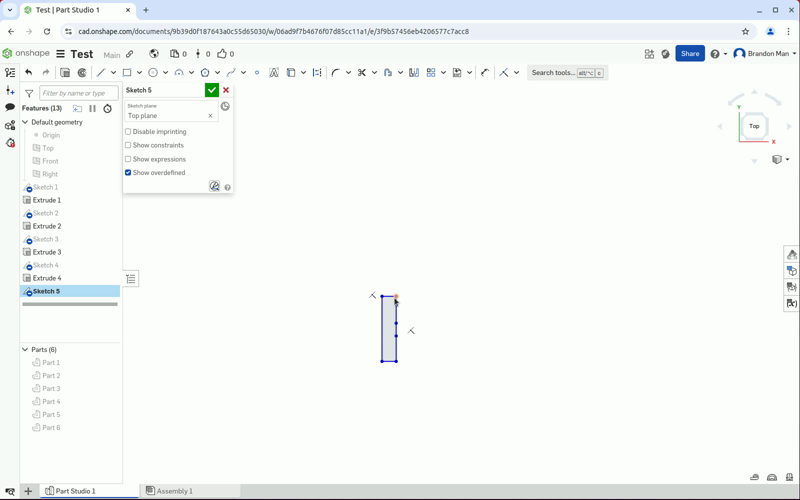
scroll(6)
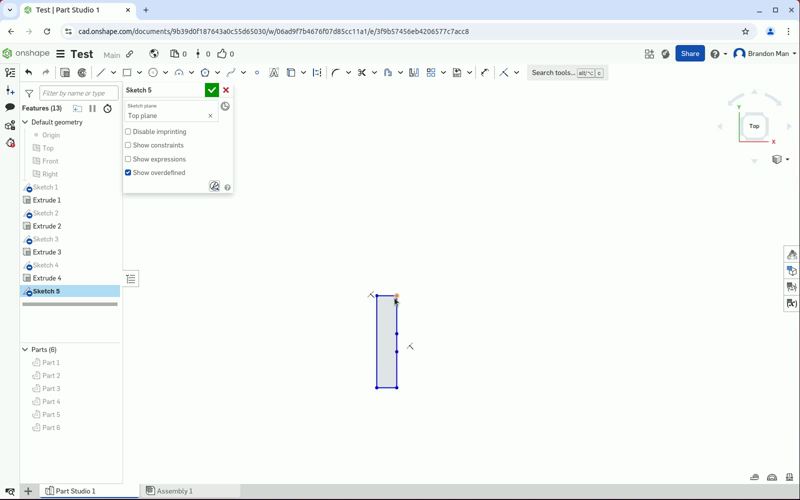
scroll(6)
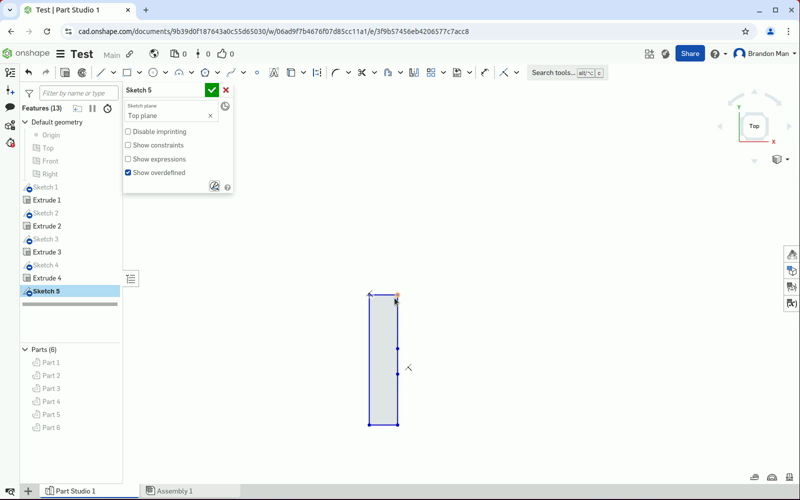
scroll(6)
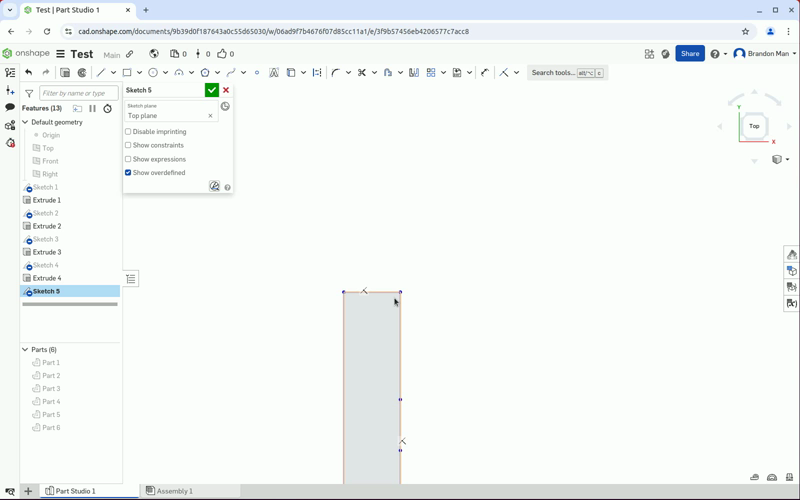
click(394, 297)
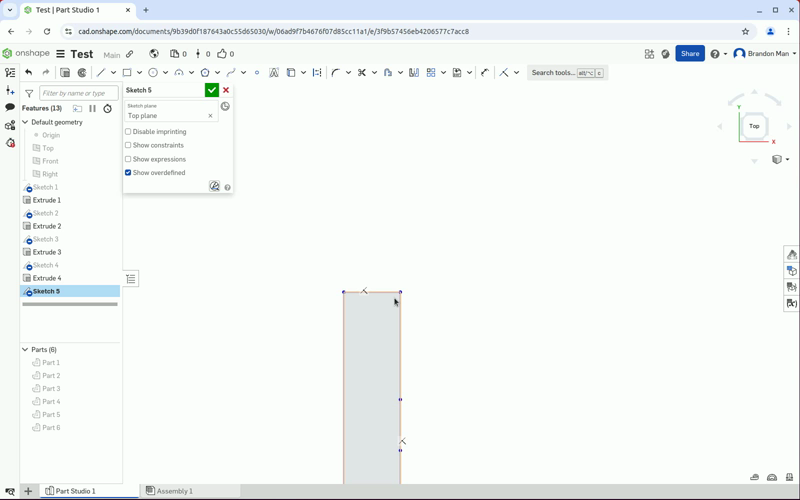
scroll(-6)
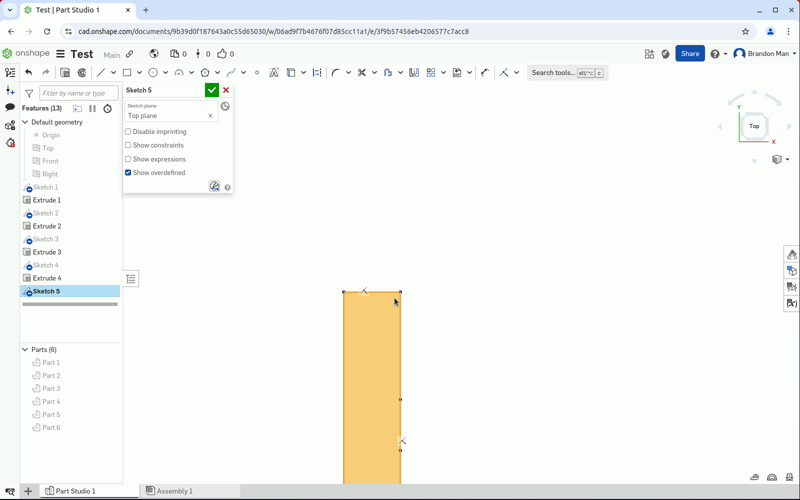
scroll(-6)
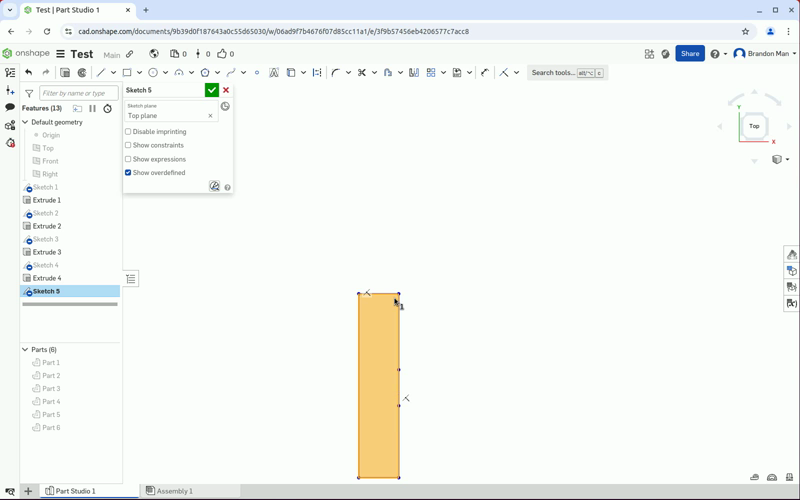
scroll(-6)
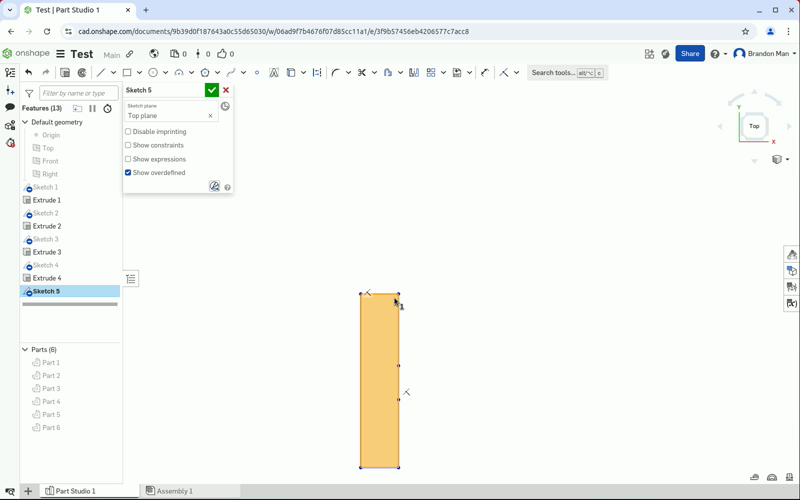
scroll(-6)
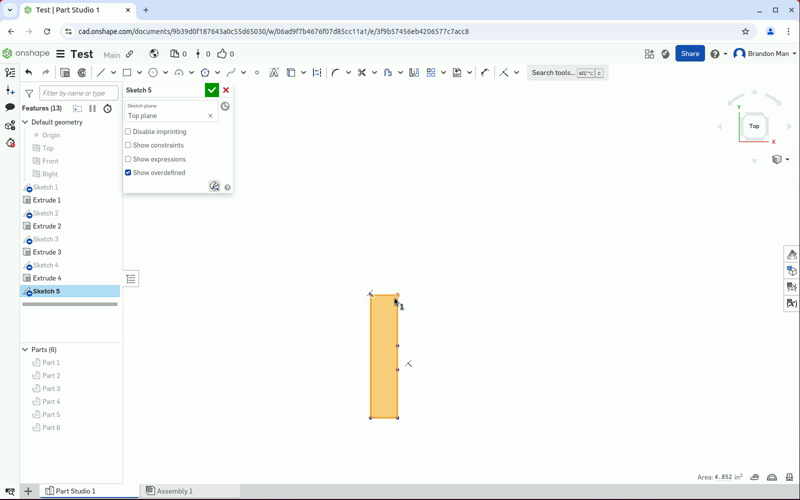
scroll(-6)
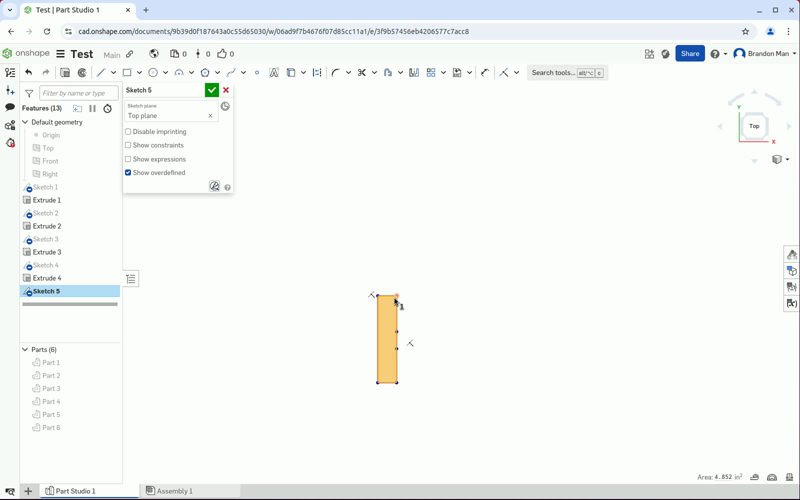
scroll(-6)
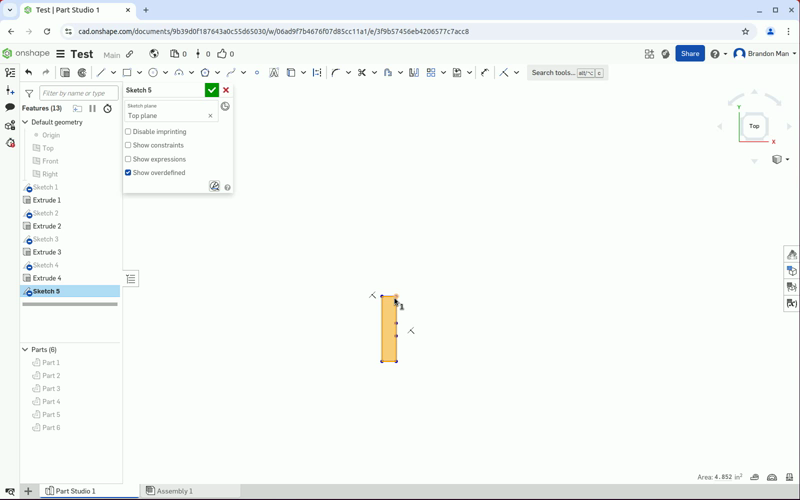
scroll(-6)
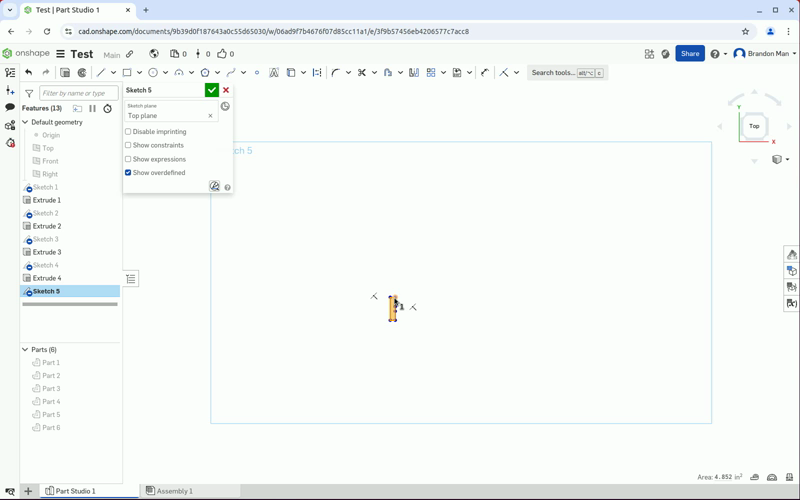
mouse_move(73, 352)
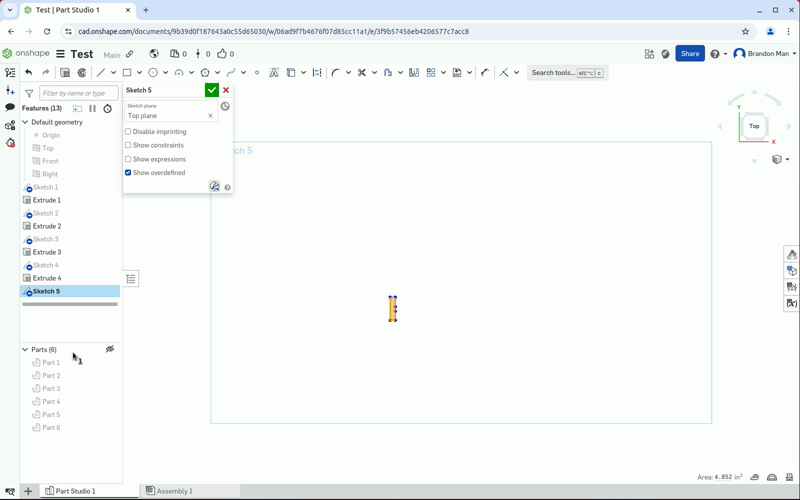
key(shift+y)
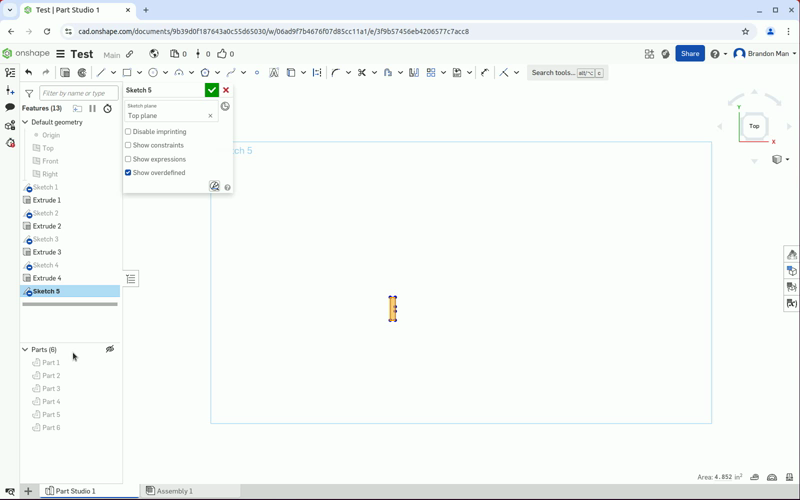
key(shift+e)
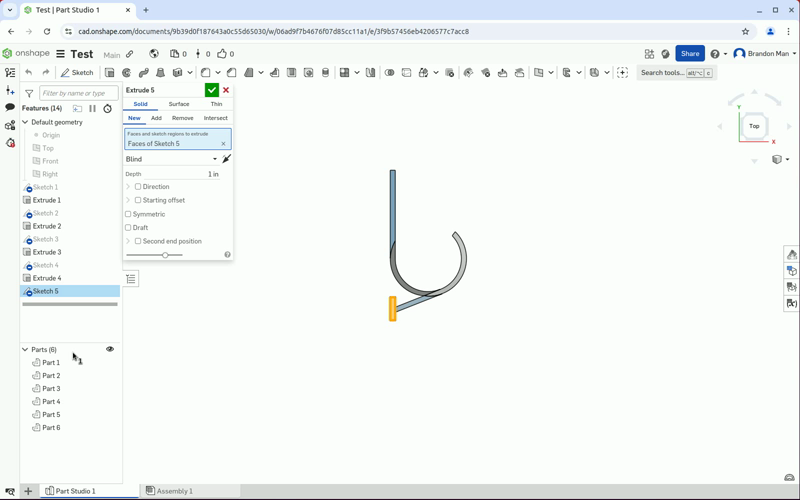
mouse_move(143, 106)
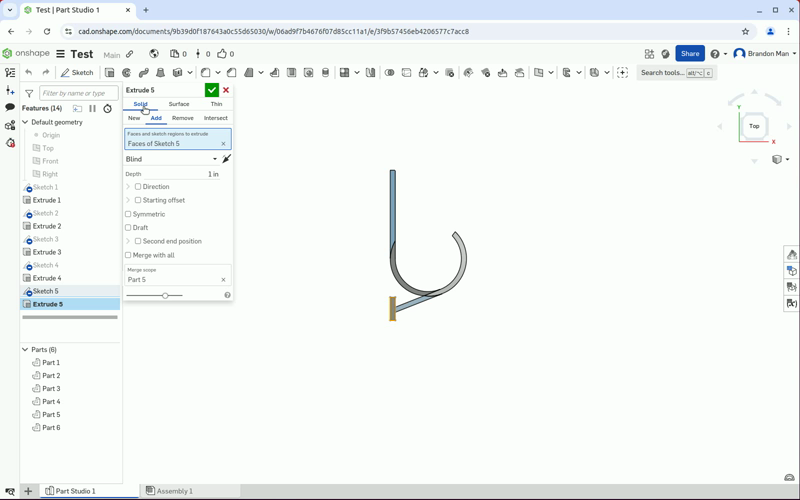
click(143, 106)
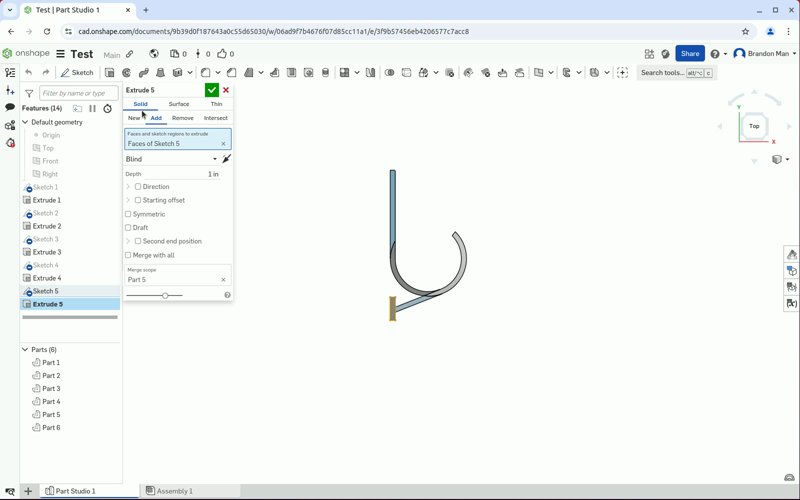
mouse_move(137, 120)
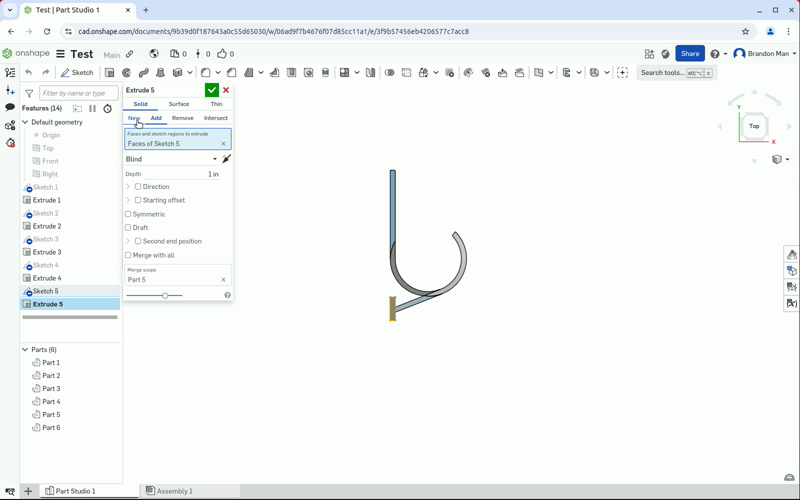
click(137, 120)
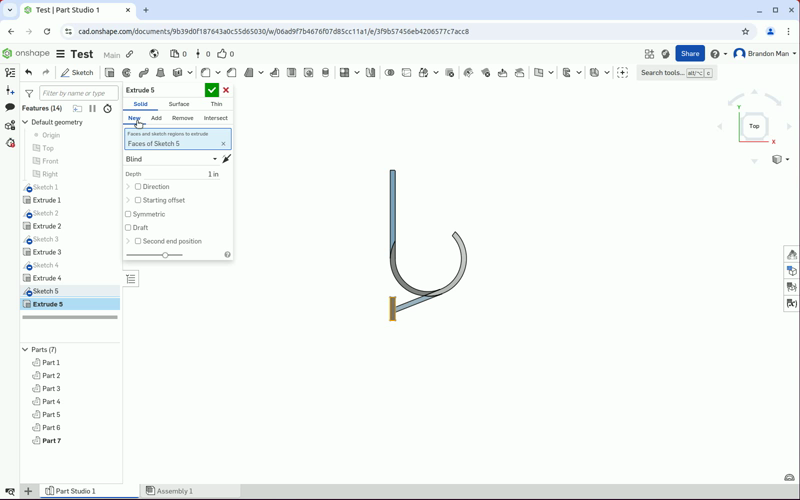
key(tab, 4)
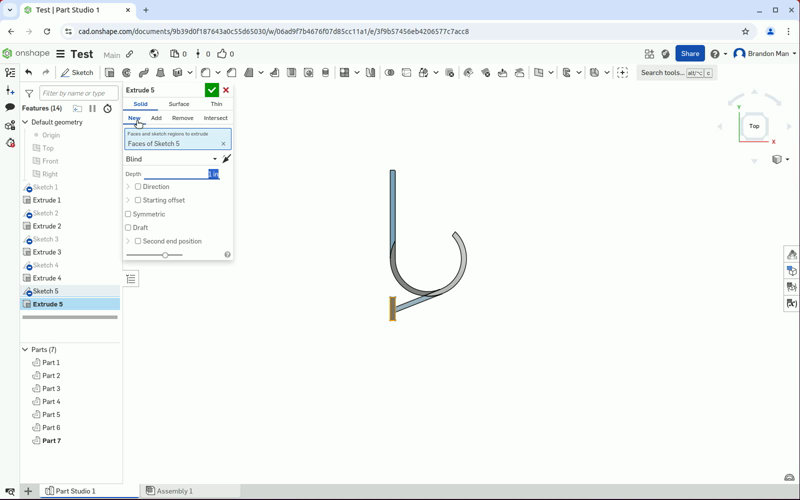
text(9.147)
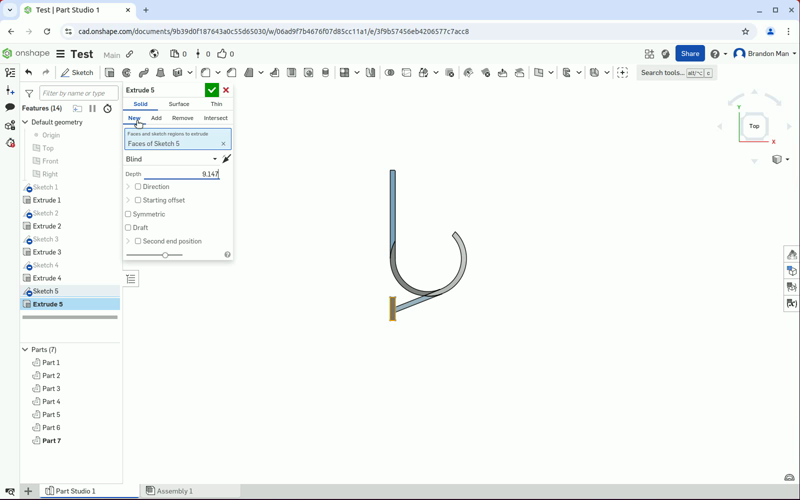
key(enter)
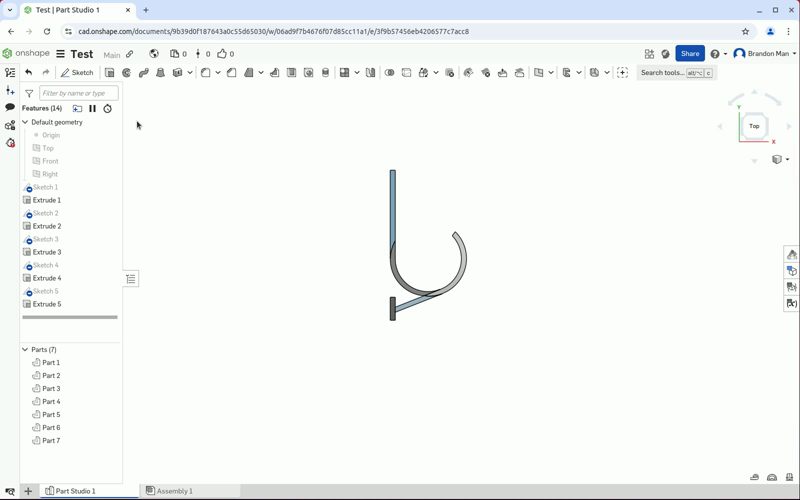
key(shift+h)
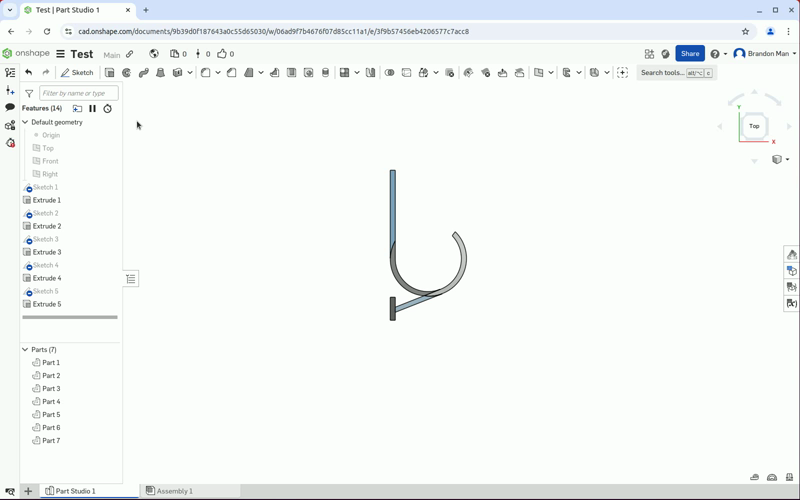
key(shift+h)
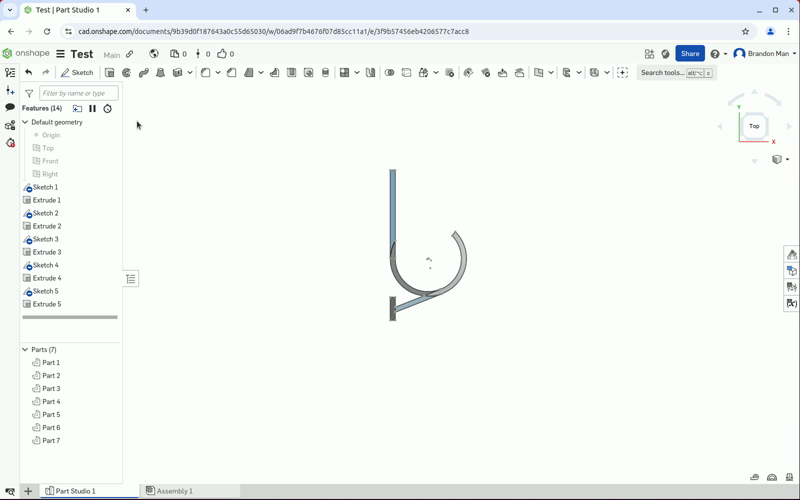
key(shift+7)
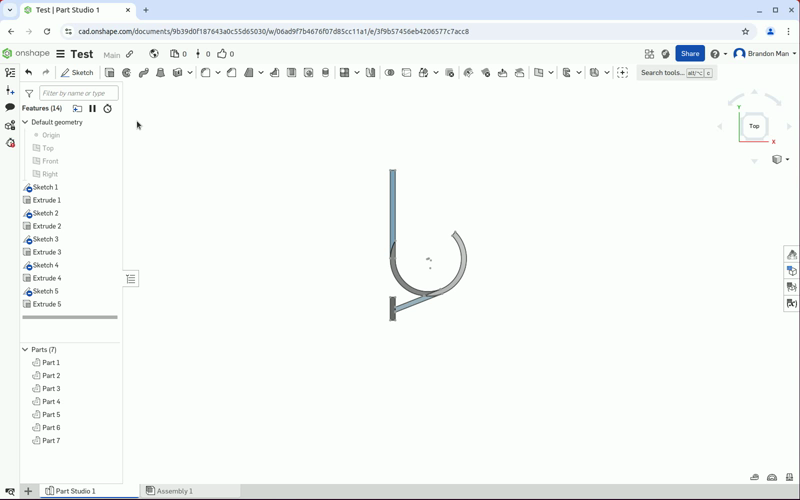
key(up, 3)
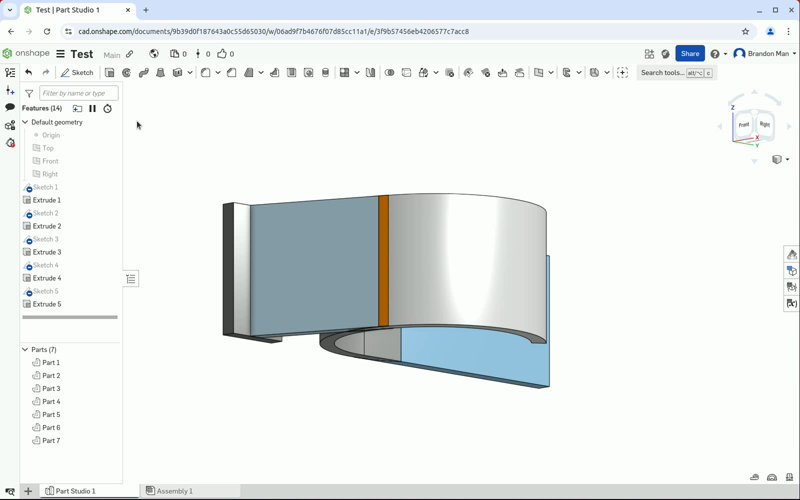
key(left, 3)
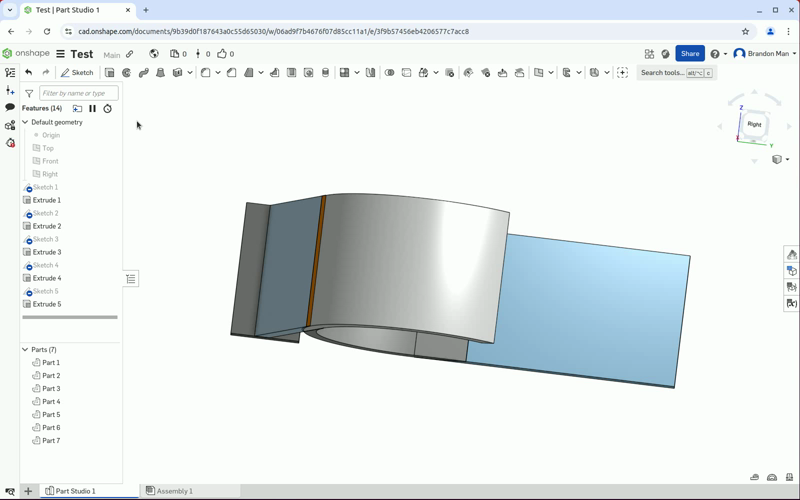
key(right, 3)
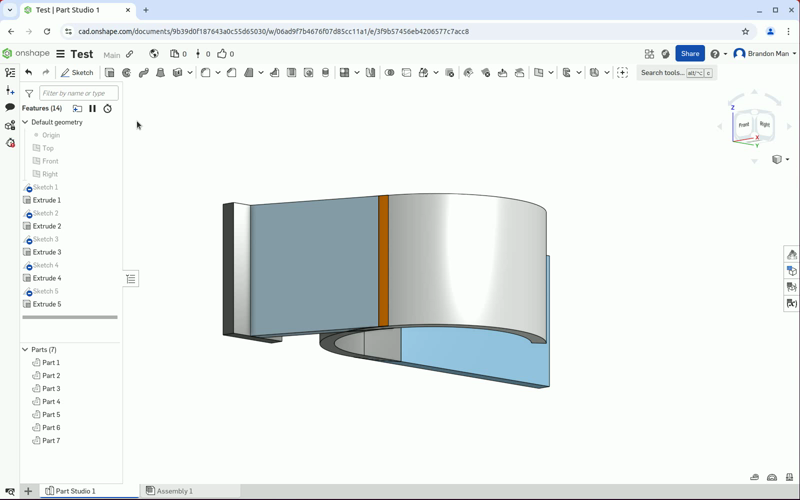
key(down, 3)
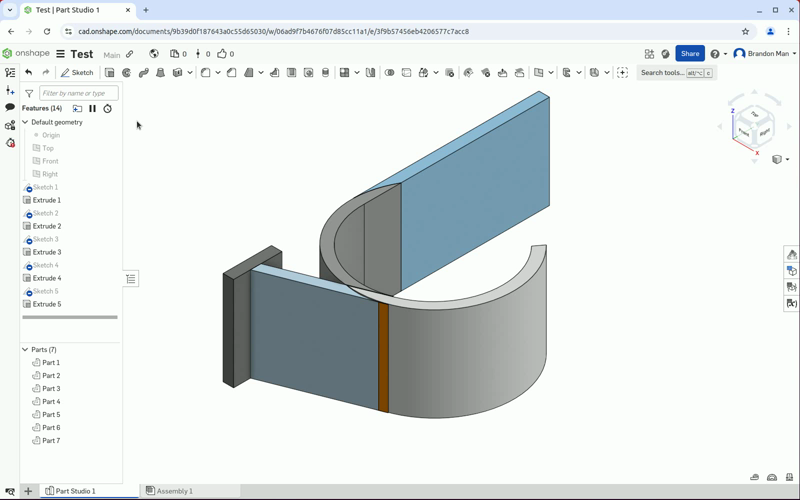
mouse_move(73, 189)
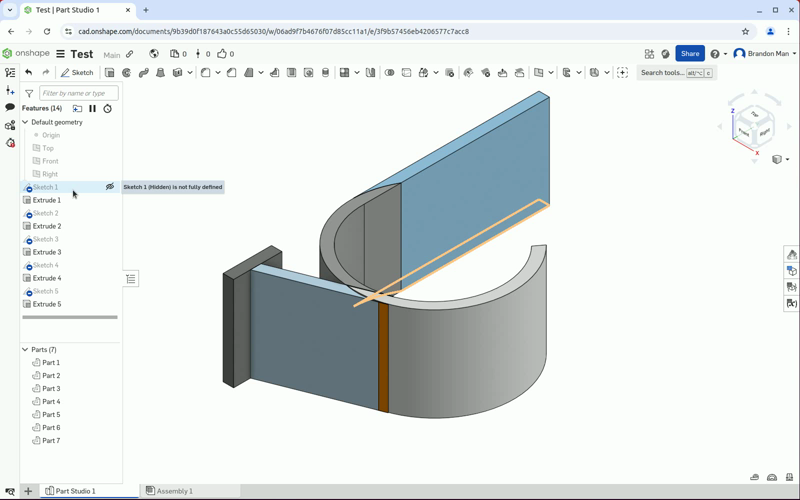
click(73, 189)